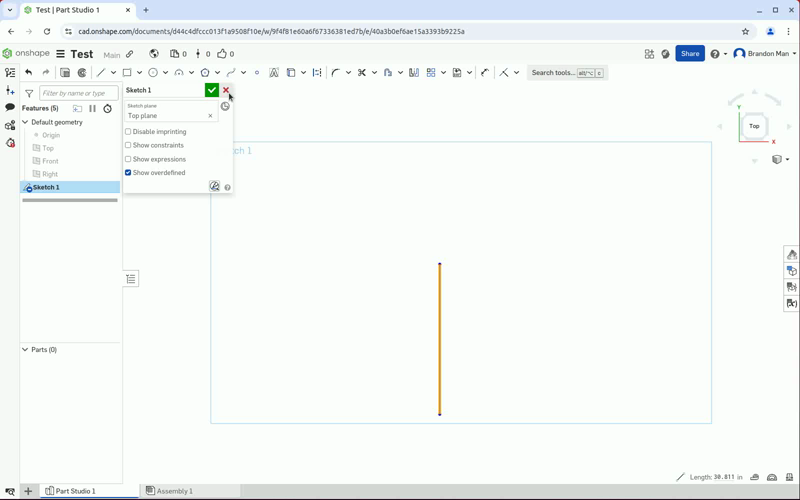
key(shift+h)
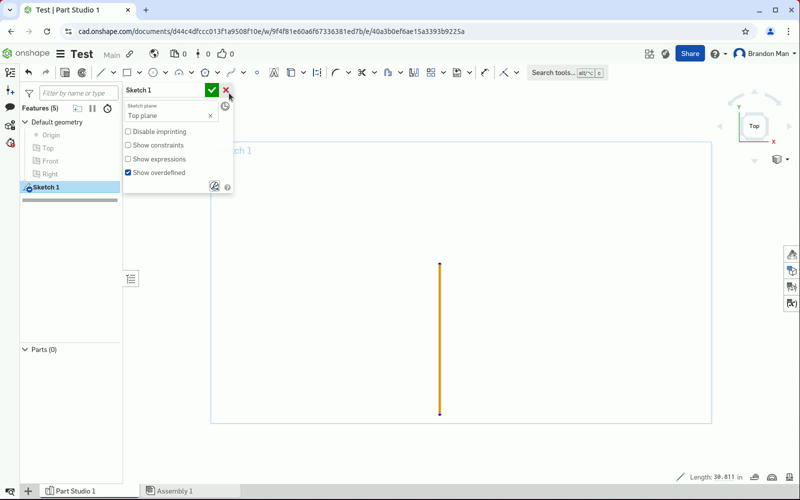
key(shift+s)
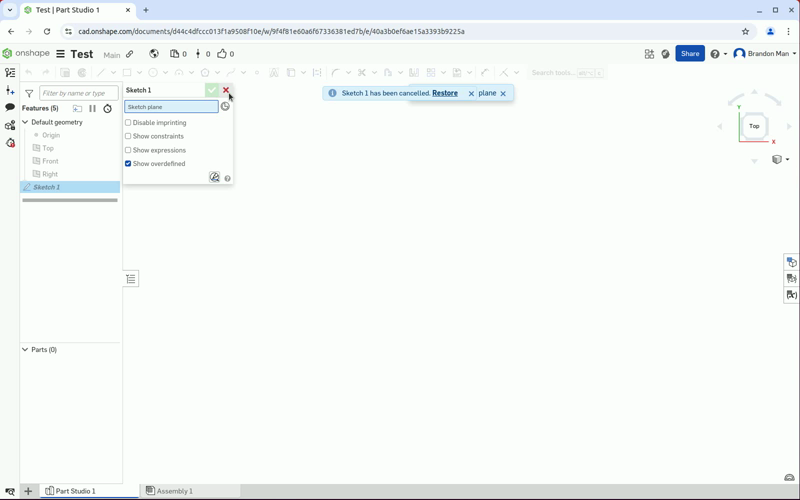
mouse_move(73, 150)
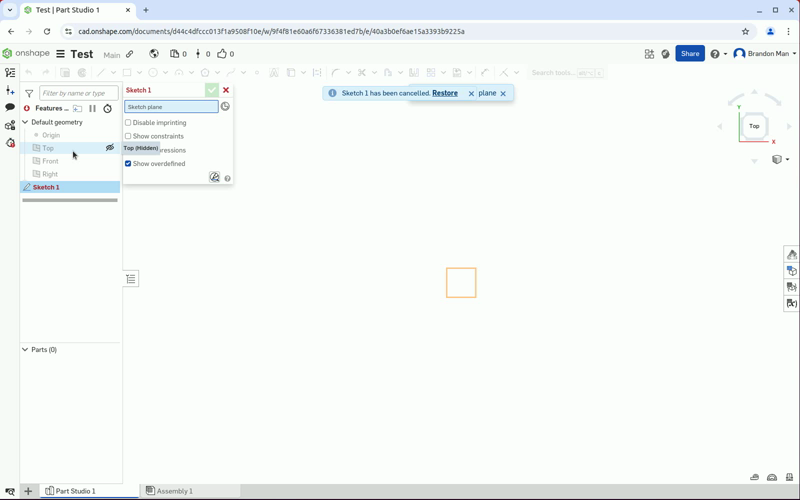
click(73, 150)
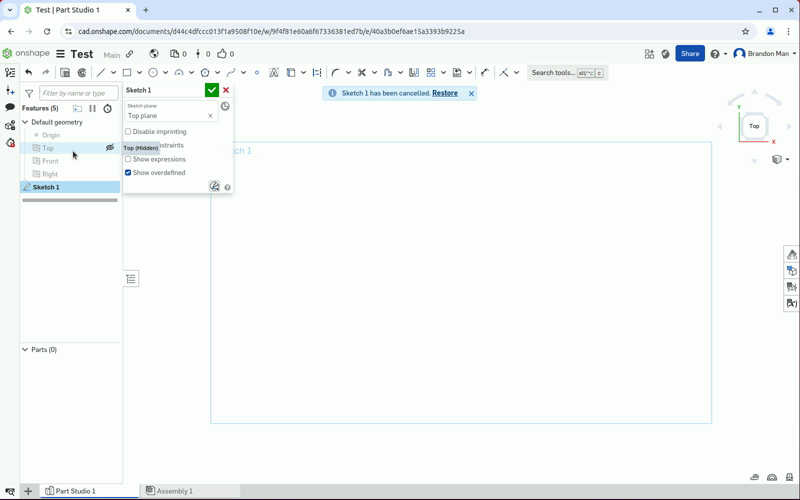
mouse_move(73, 352)
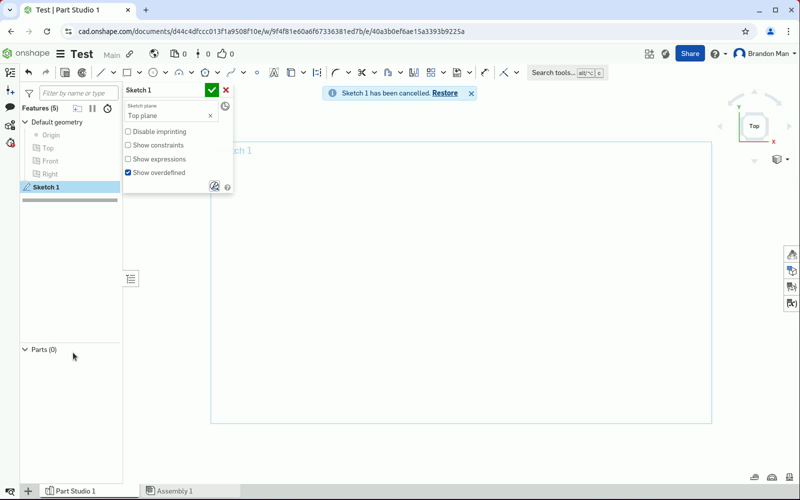
key(y)
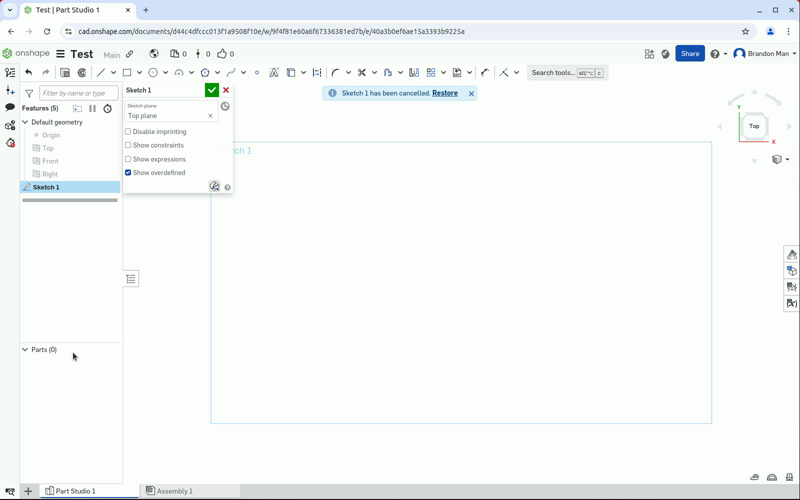
key(a)
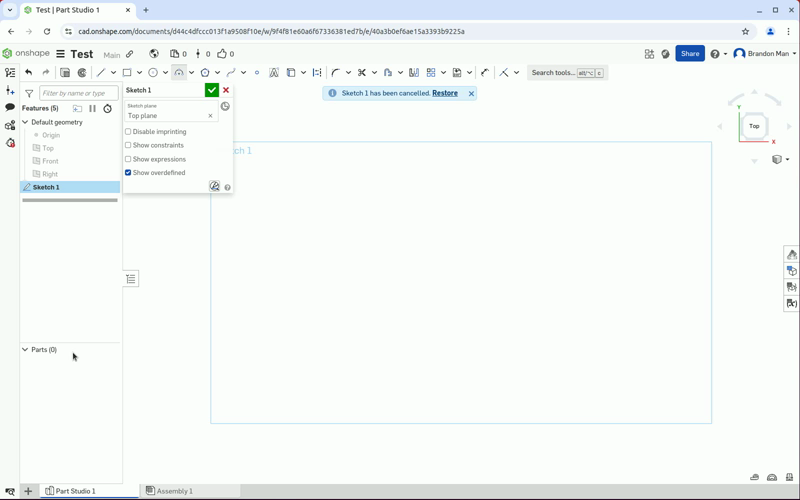
key_down(shift)
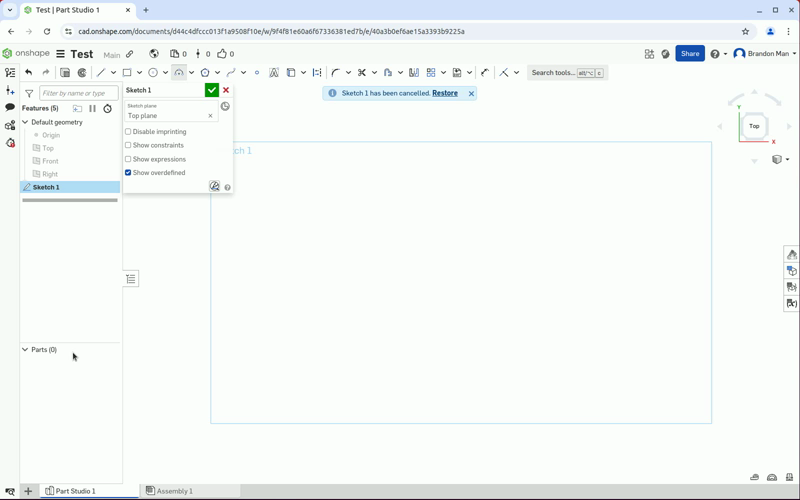
mouse_move(419, 304)
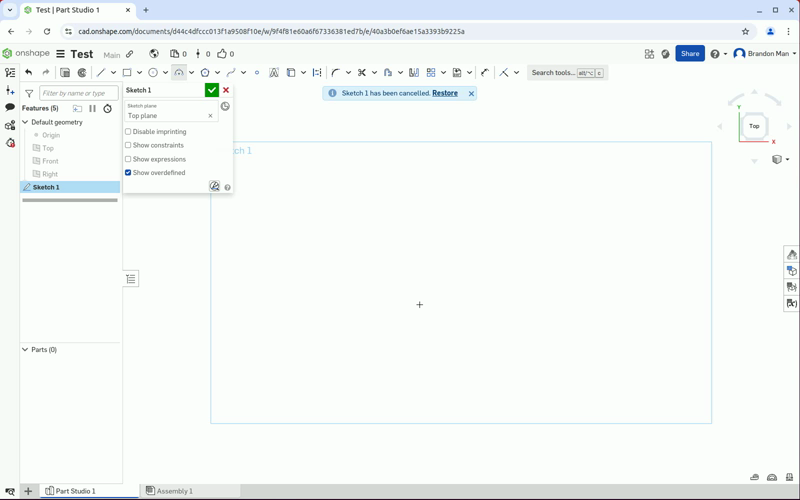
click(419, 304)
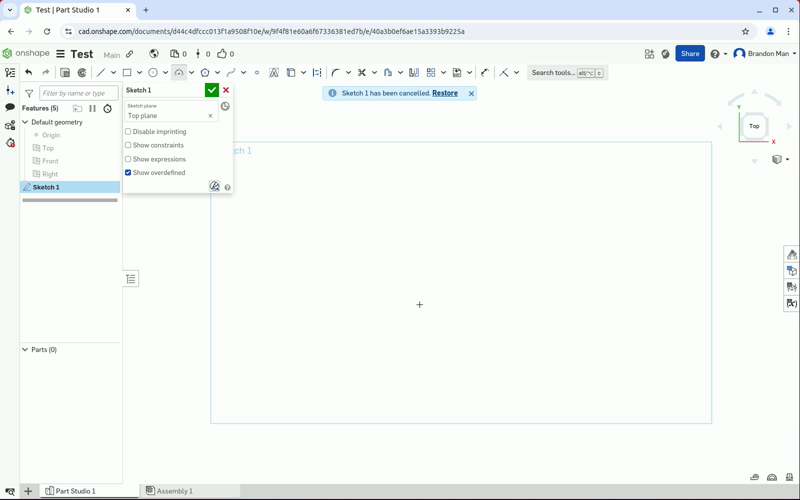
key_up(shift)
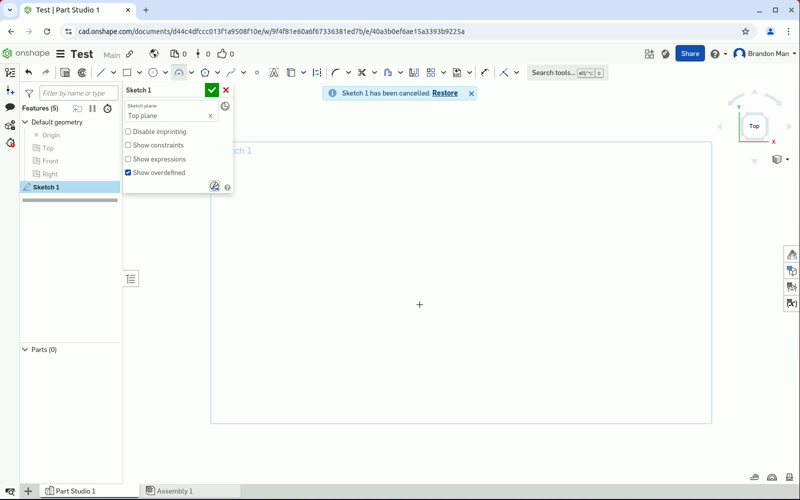
key_down(shift)
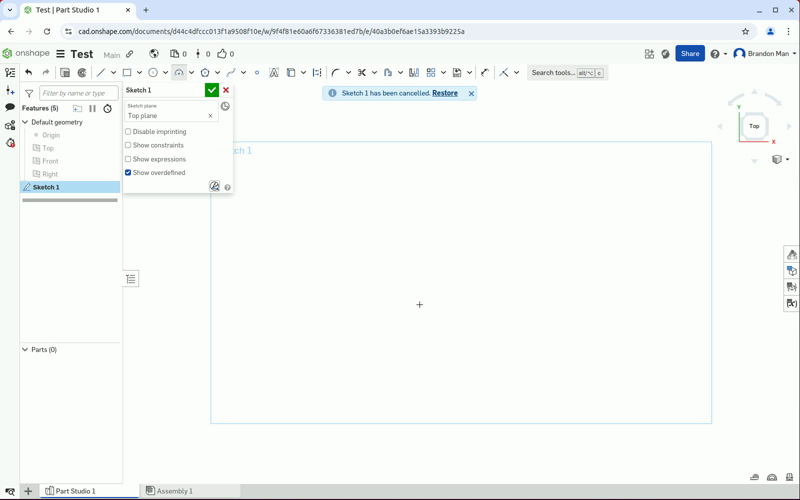
mouse_move(503, 304)
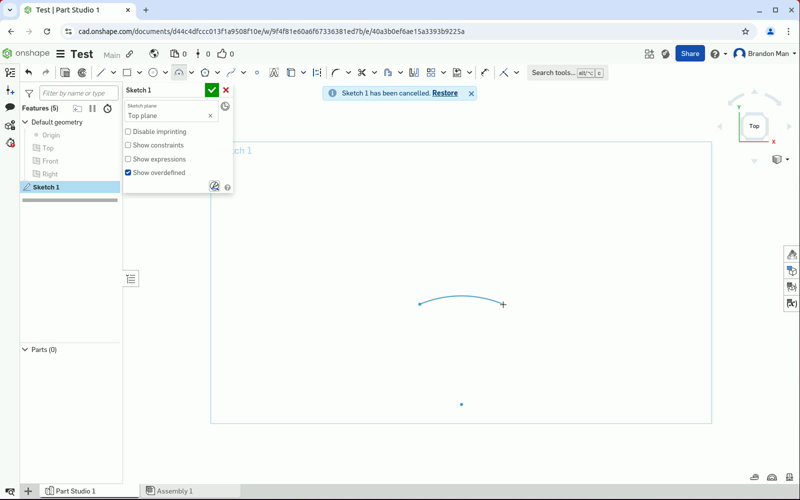
click(503, 304)
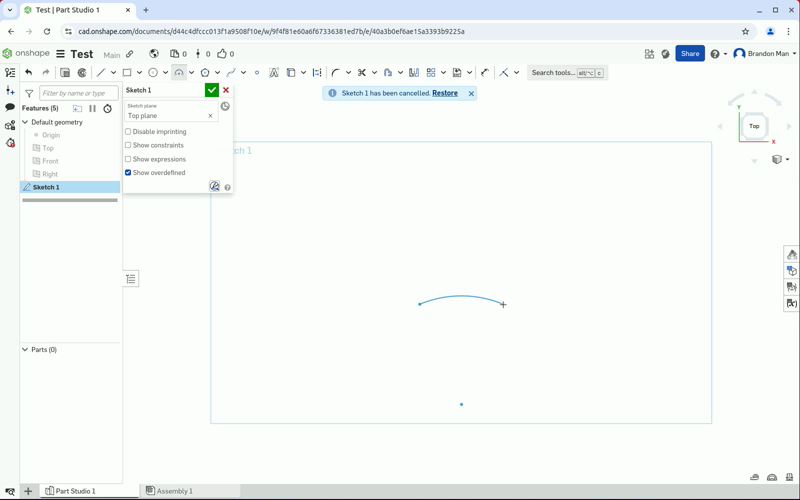
mouse_move(461, 329)
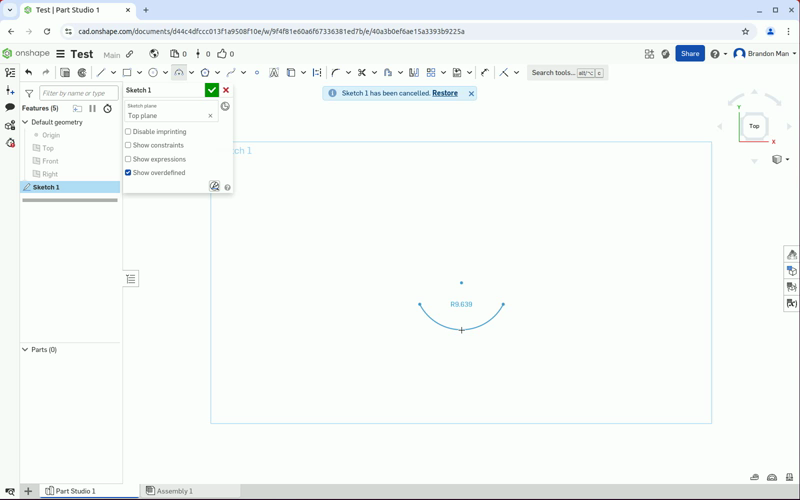
click(461, 329)
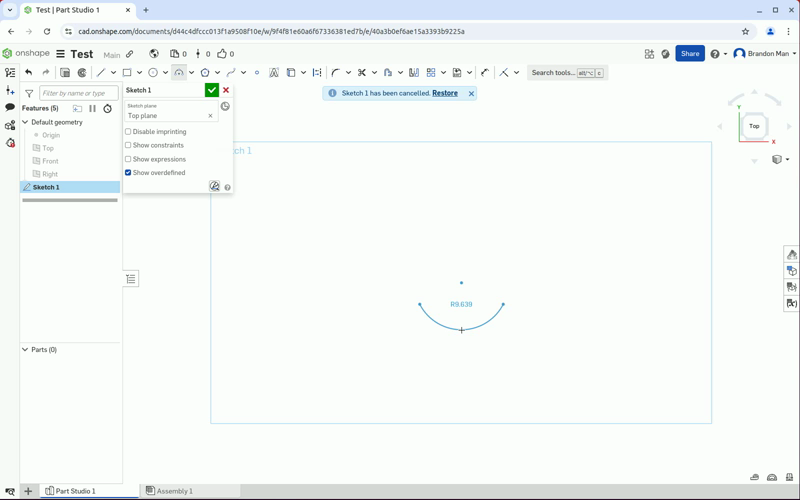
key_up(shift)
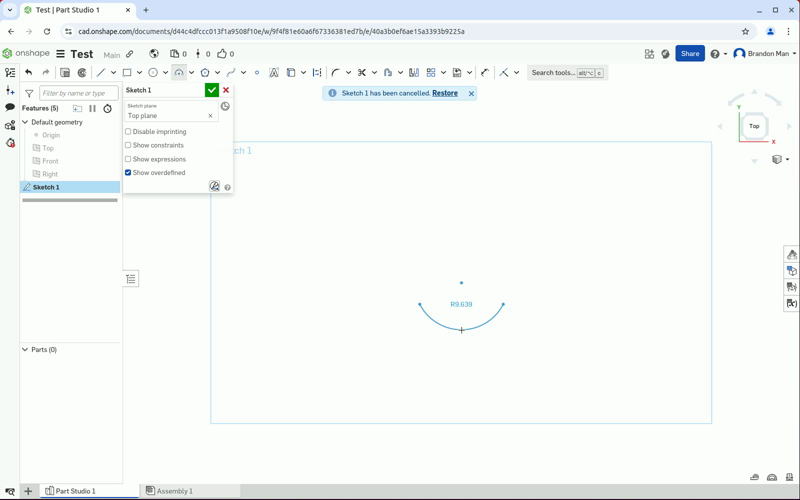
key(esc)
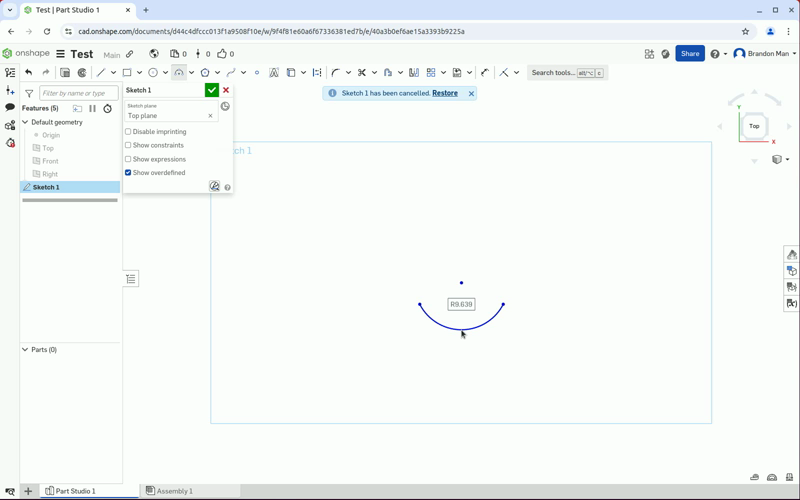
key(l)
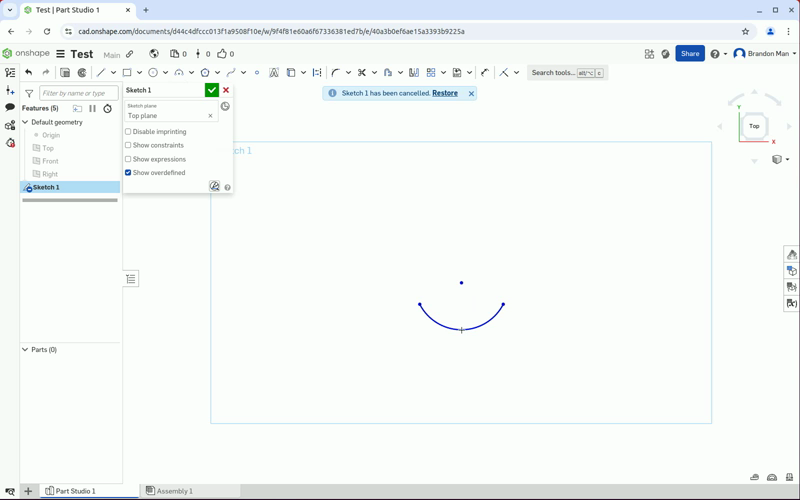
mouse_move(503, 304)
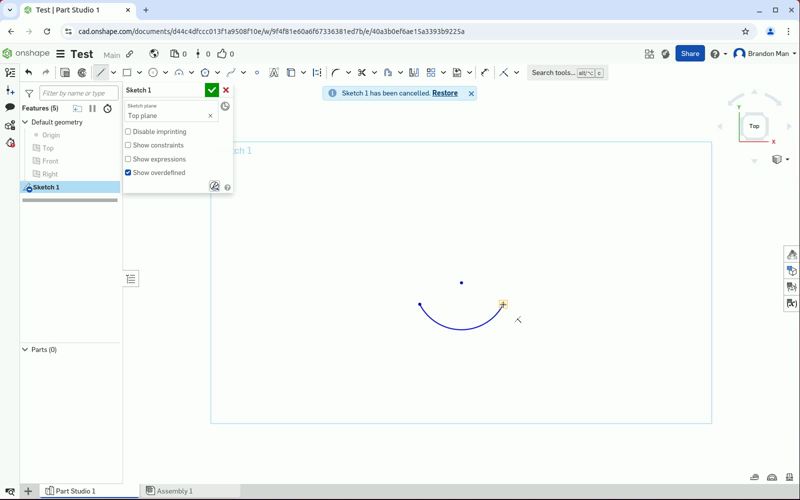
click(503, 304)
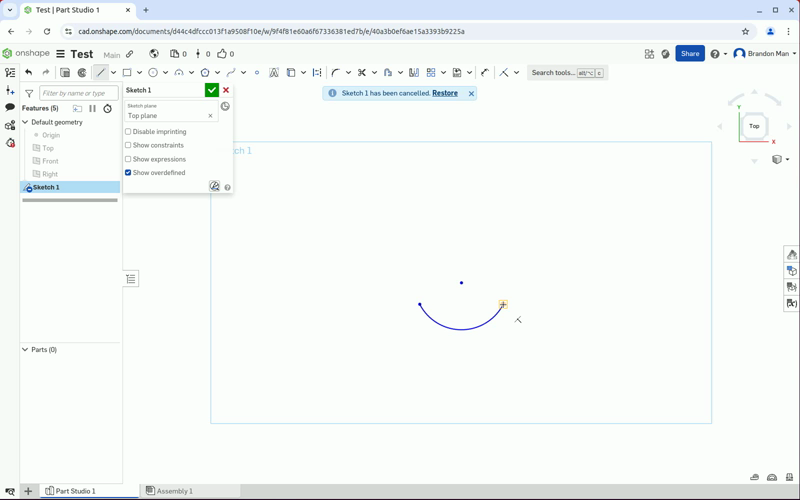
key_down(shift)
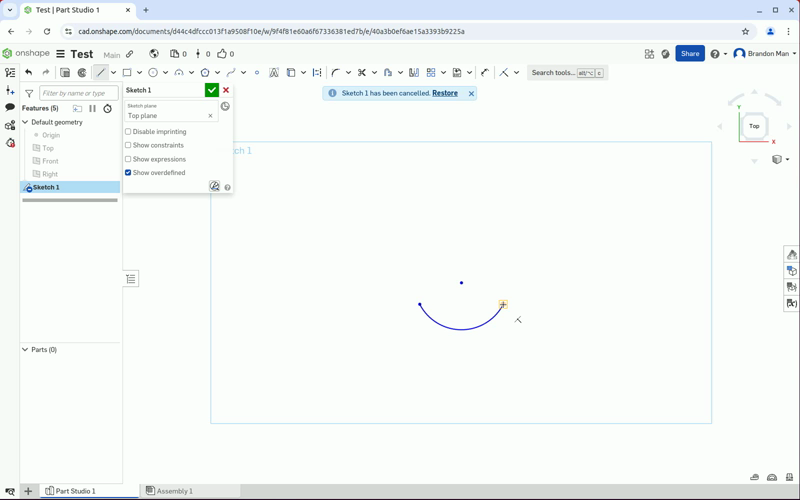
mouse_move(533, 304)
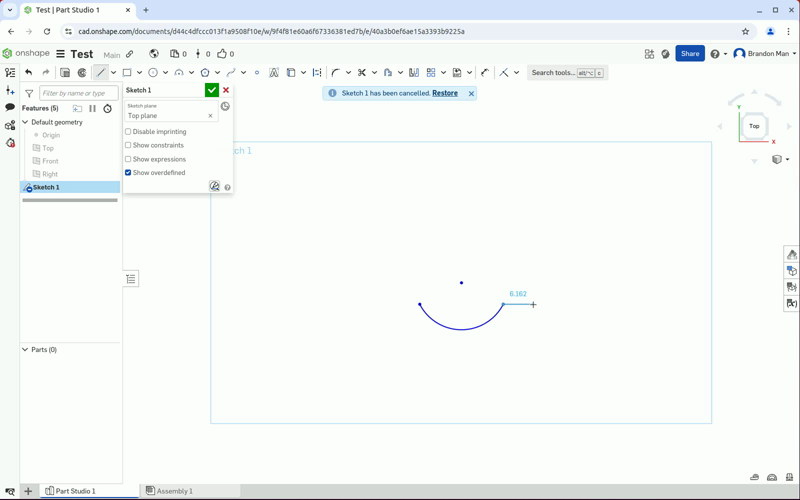
mouse_move(502, 303)
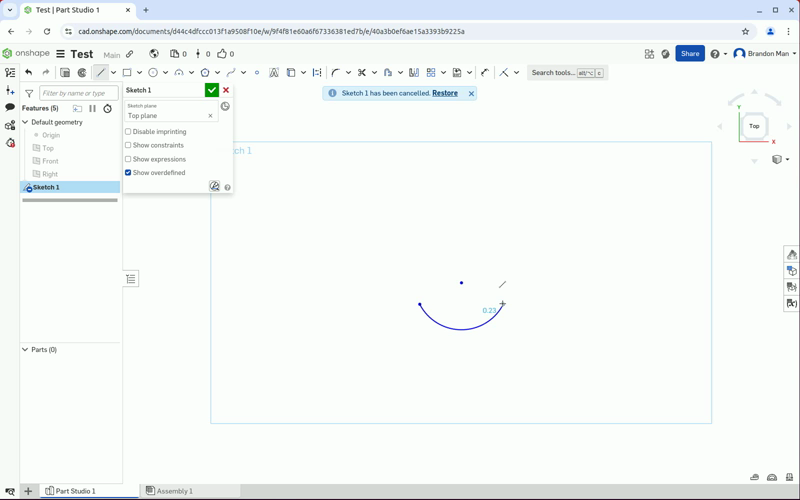
scroll(6)
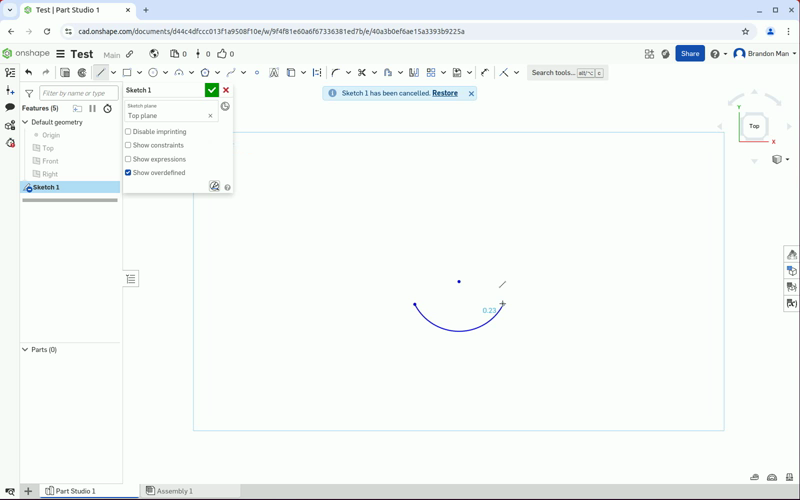
scroll(6)
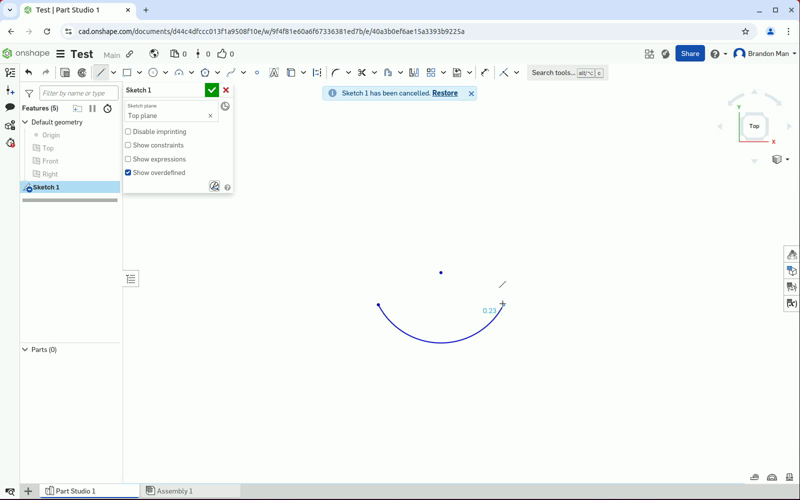
scroll(6)
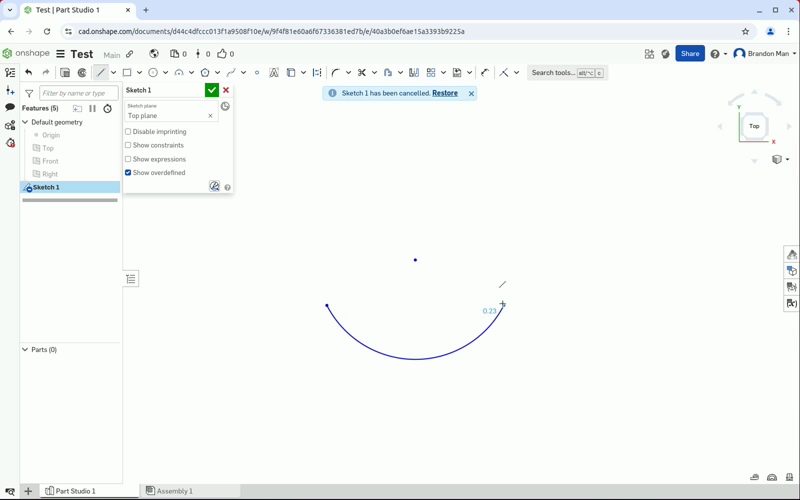
scroll(6)
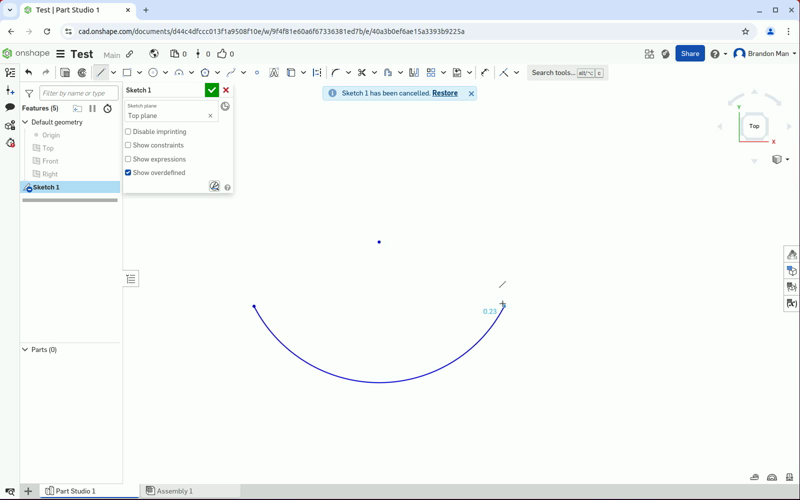
scroll(6)
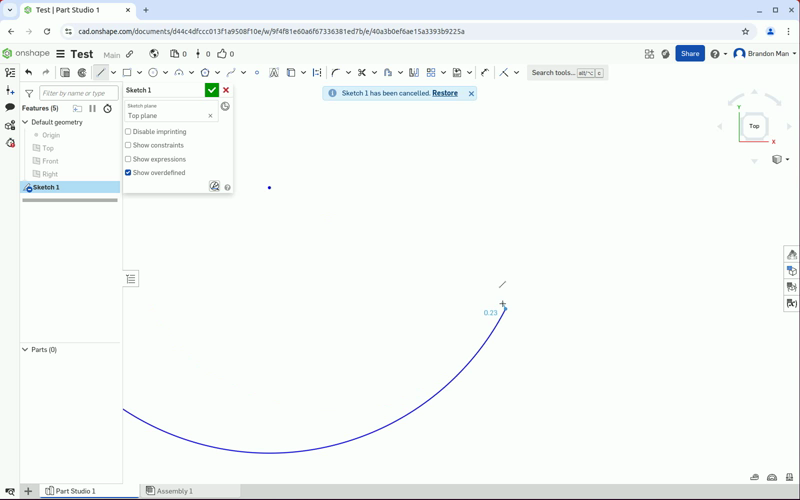
scroll(6)
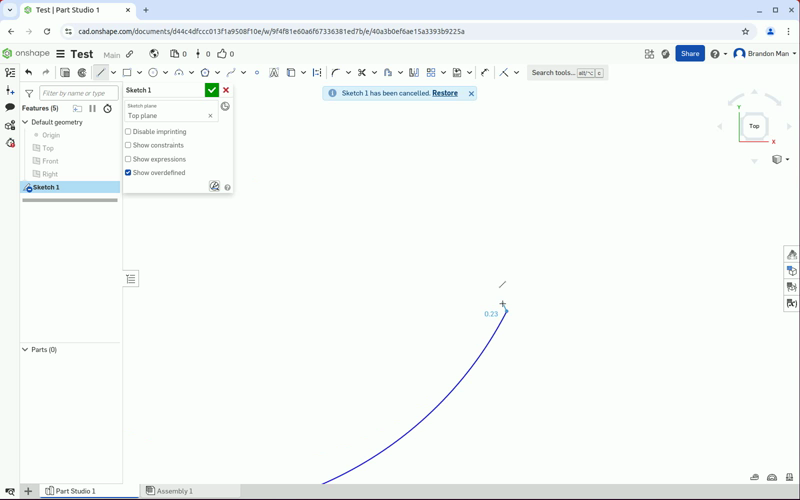
scroll(6)
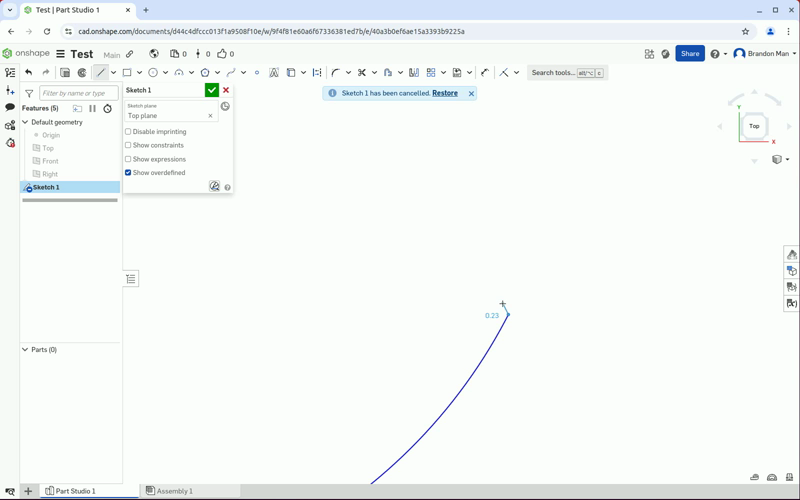
click(502, 303)
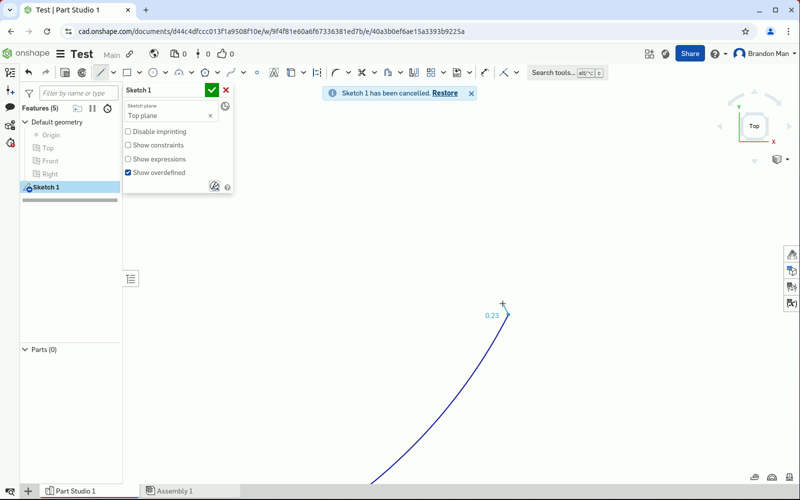
scroll(-6)
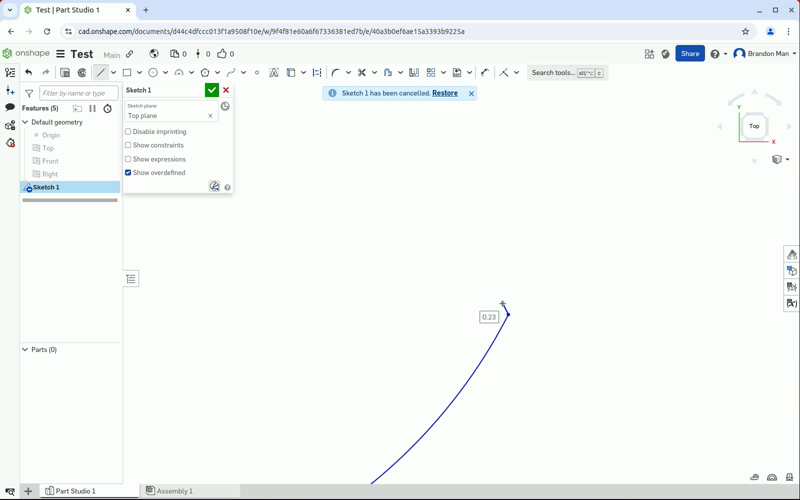
scroll(-6)
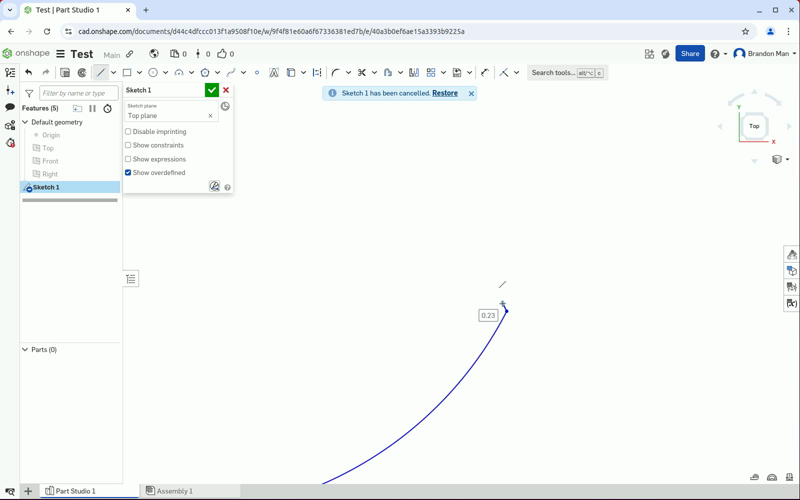
scroll(-6)
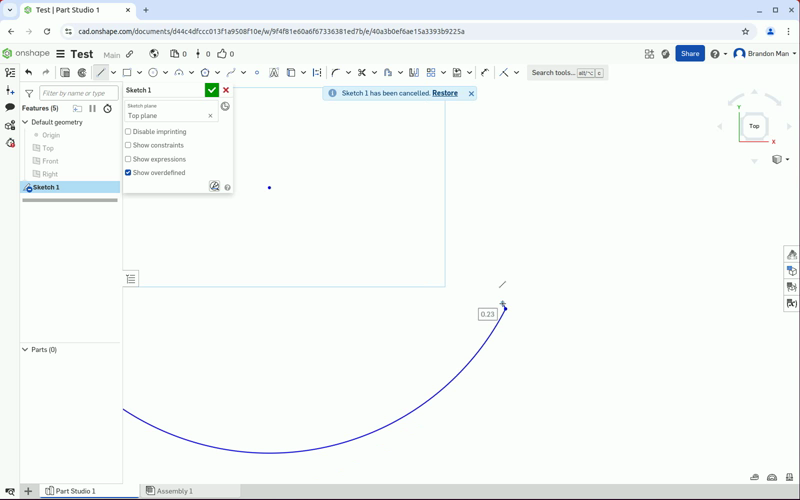
scroll(-6)
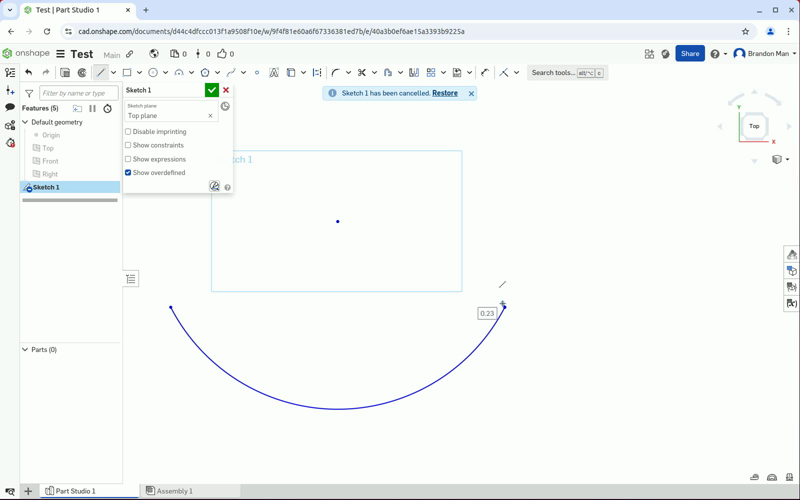
scroll(-6)
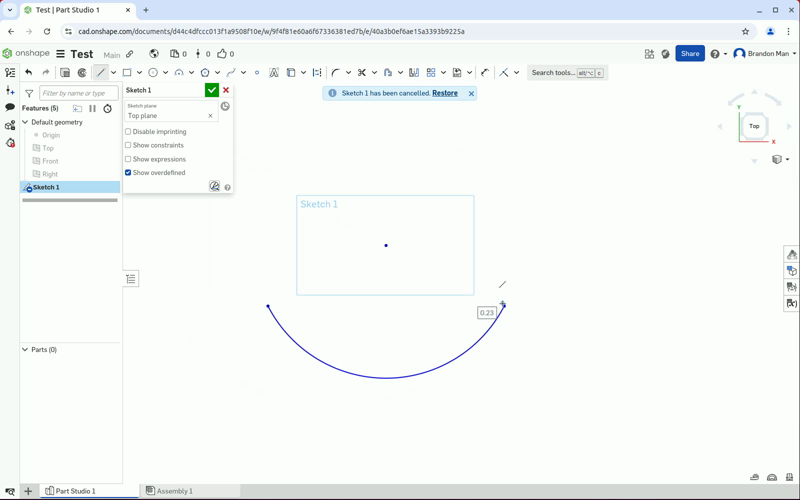
scroll(-6)
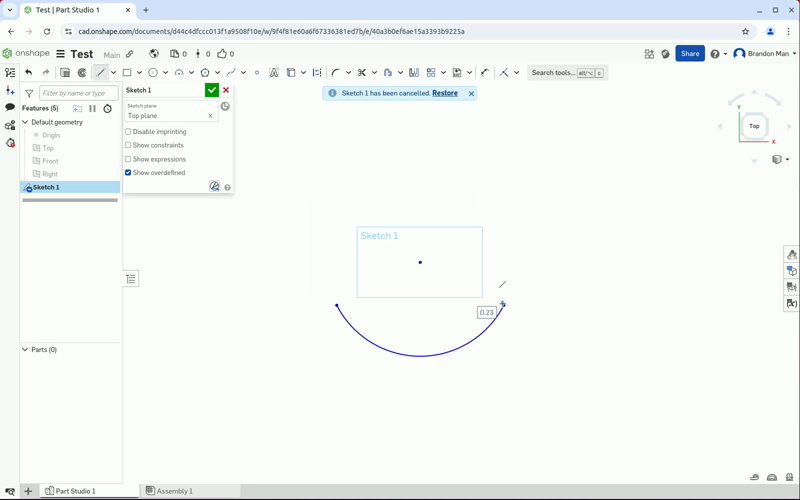
scroll(-6)
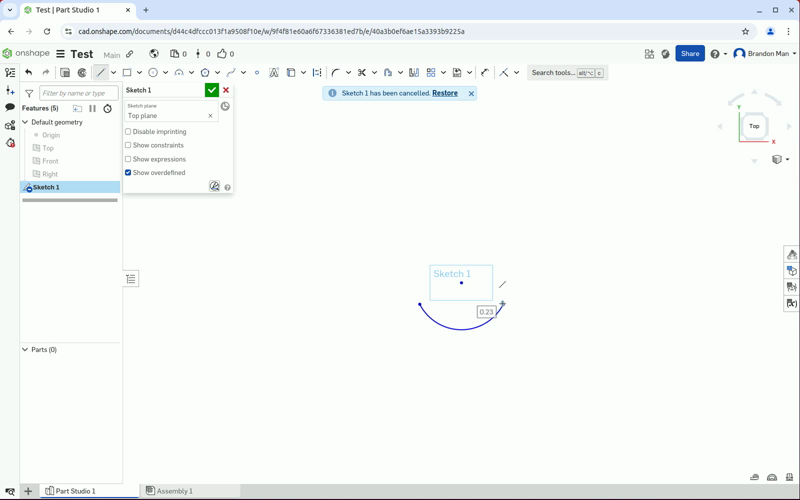
key_up(shift)
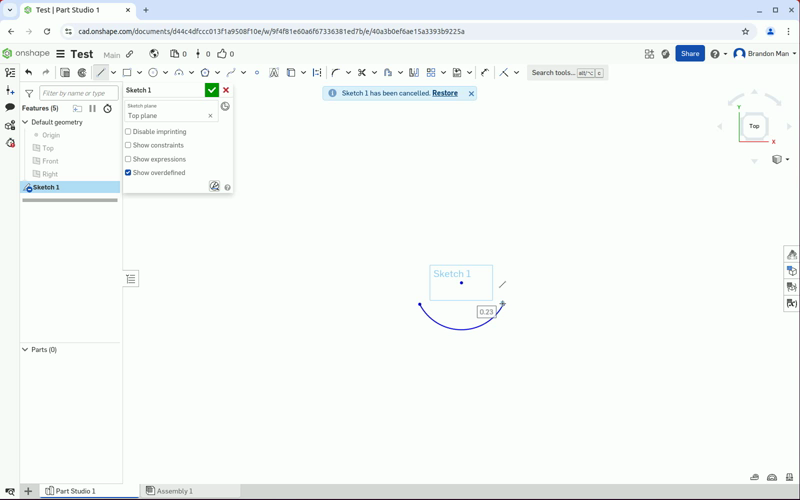
key(esc)
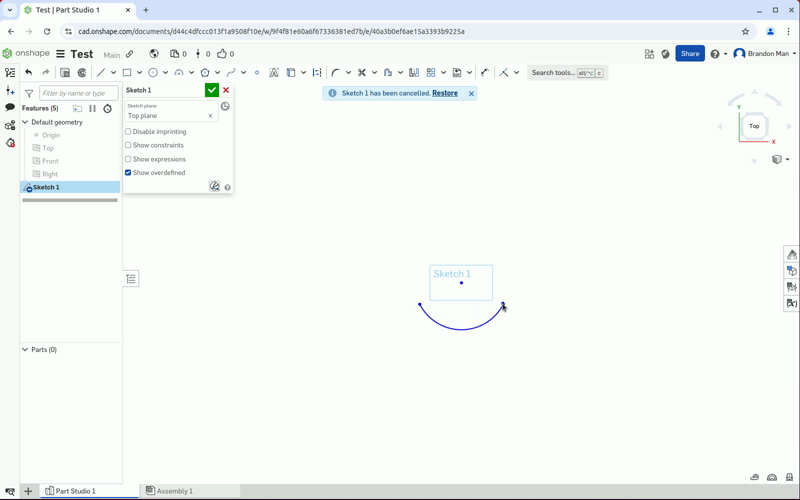
key(a)
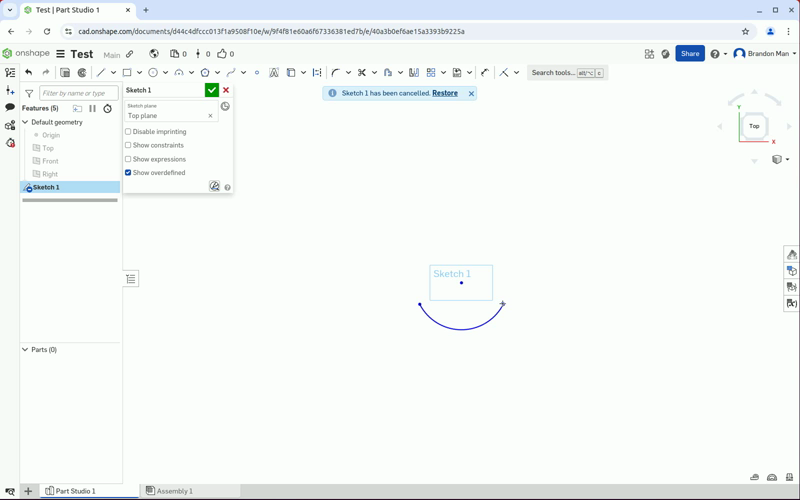
mouse_move(502, 303)
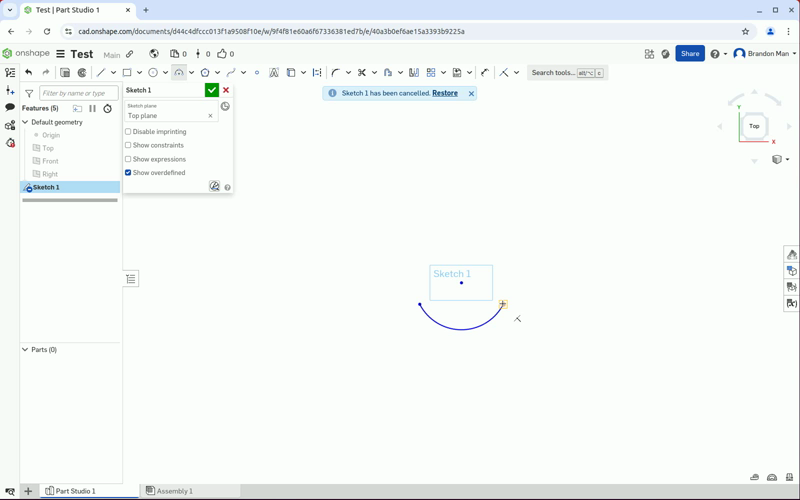
scroll(6)
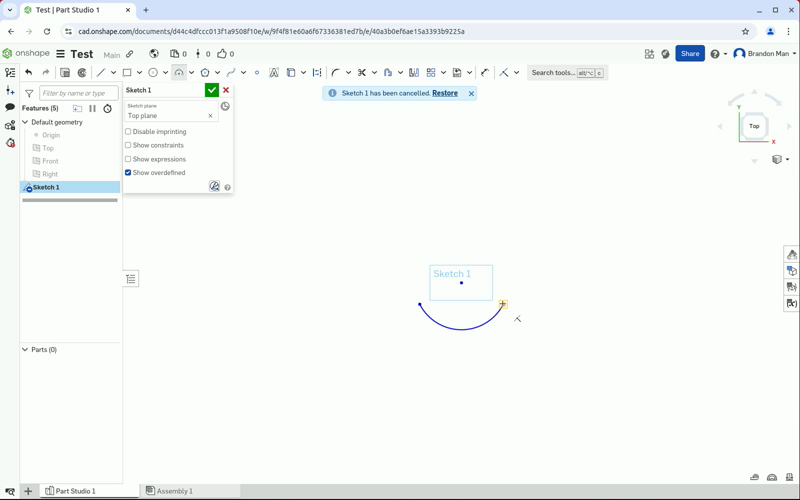
scroll(6)
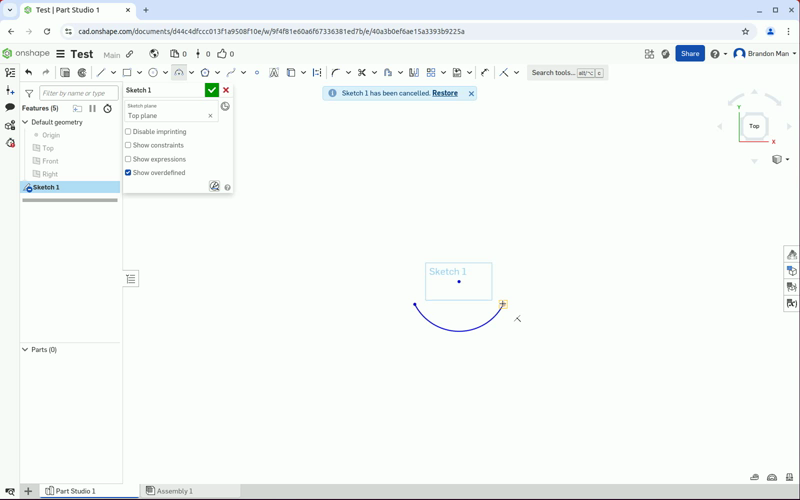
scroll(6)
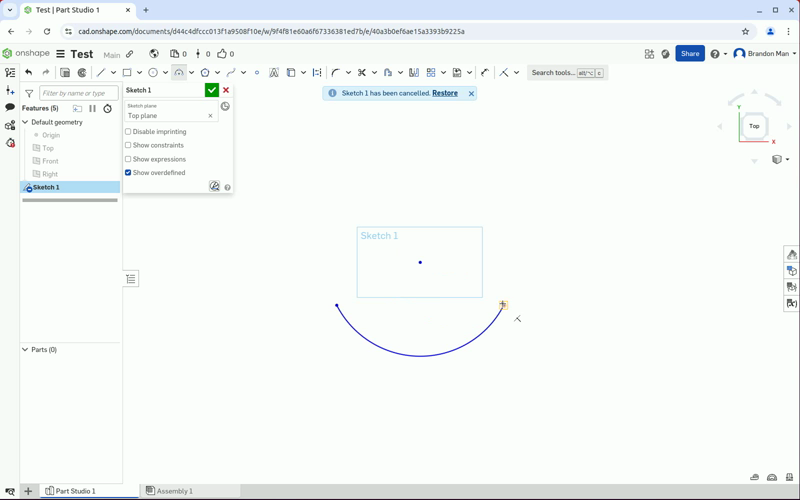
scroll(6)
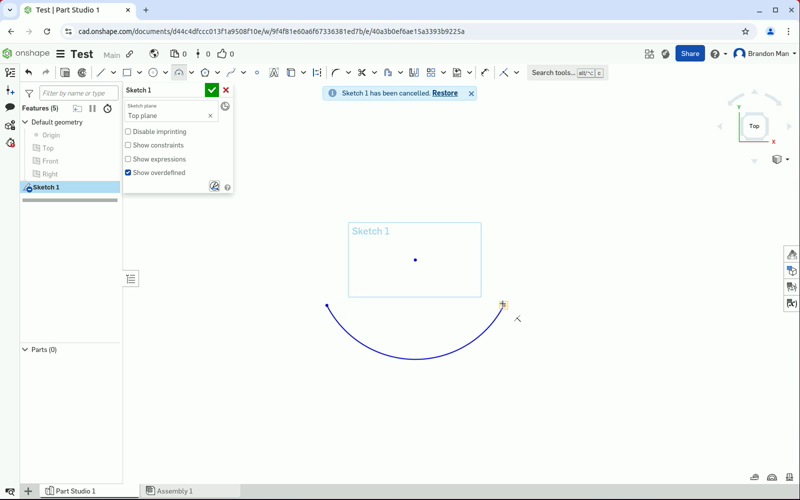
scroll(6)
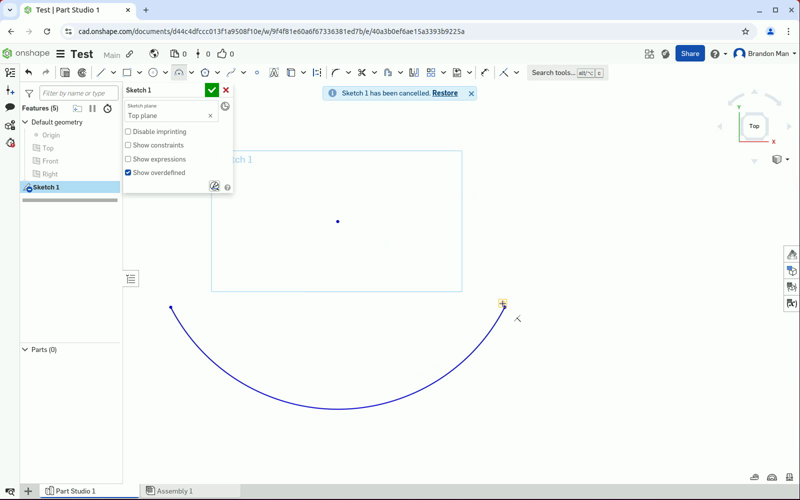
scroll(6)
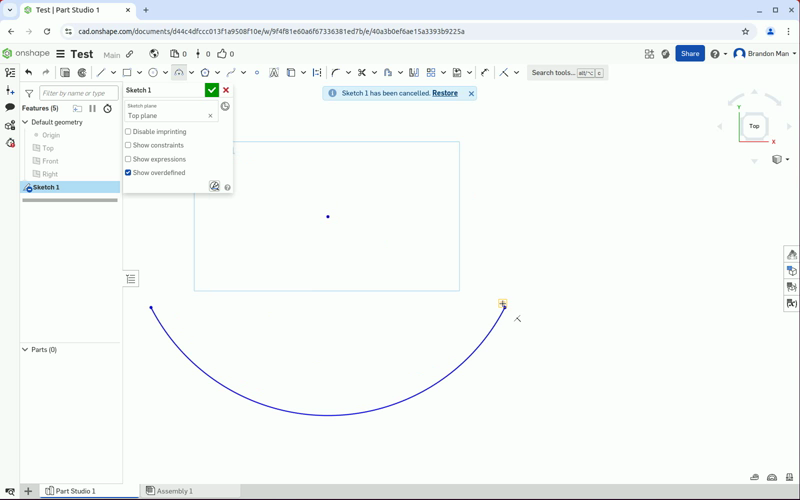
scroll(6)
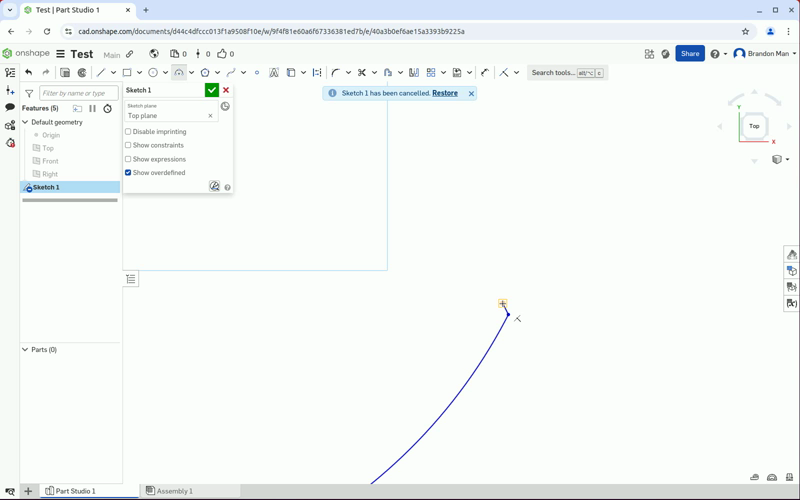
click(502, 303)
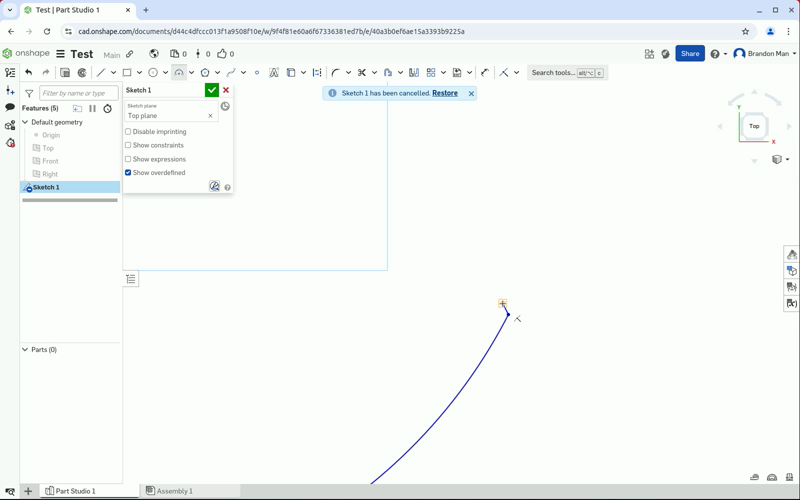
scroll(-6)
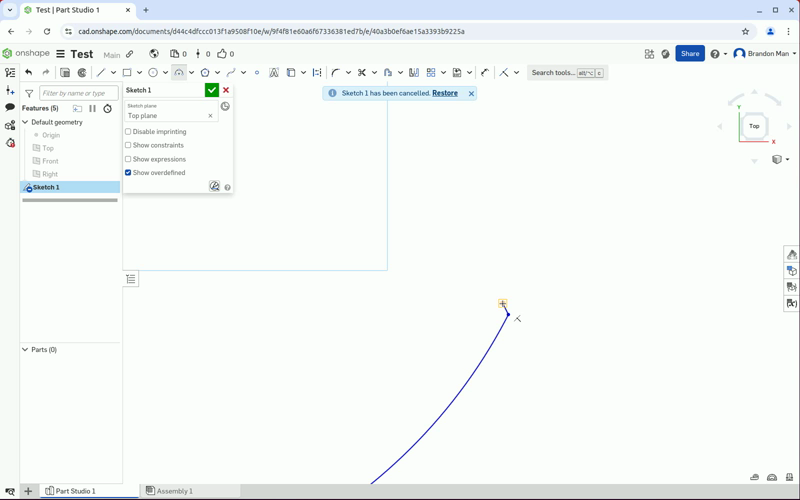
scroll(-6)
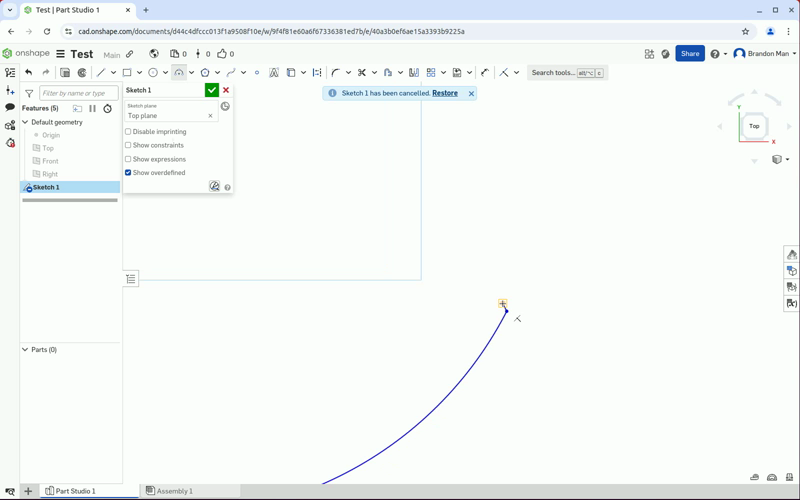
scroll(-6)
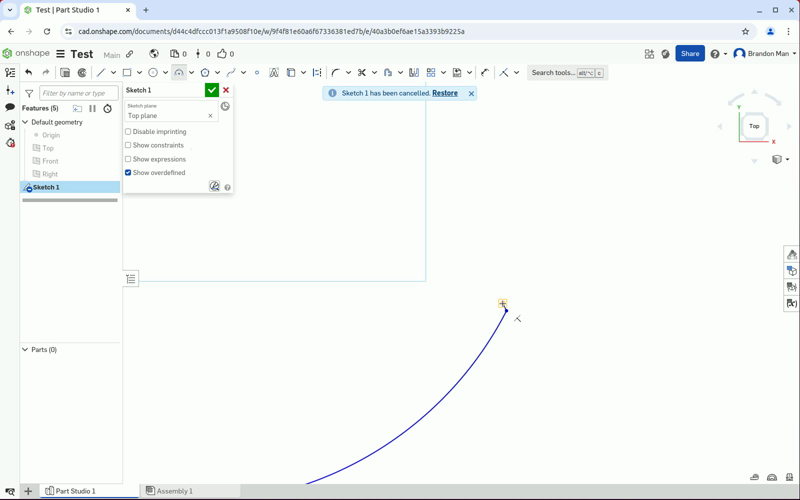
scroll(-6)
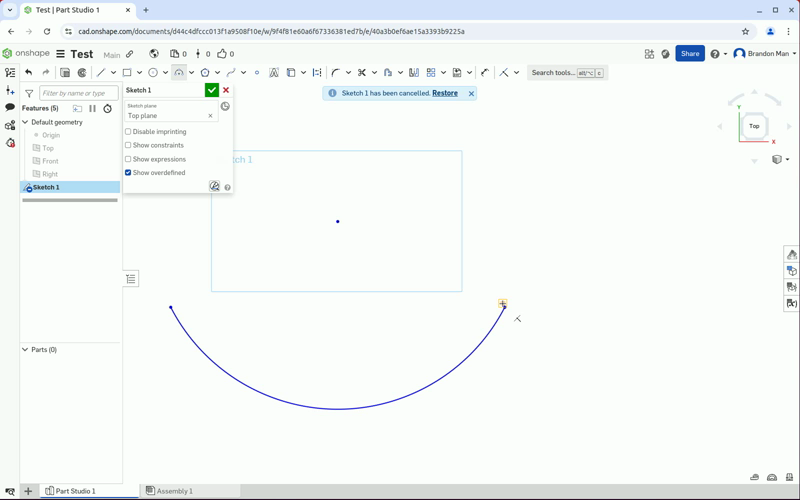
scroll(-6)
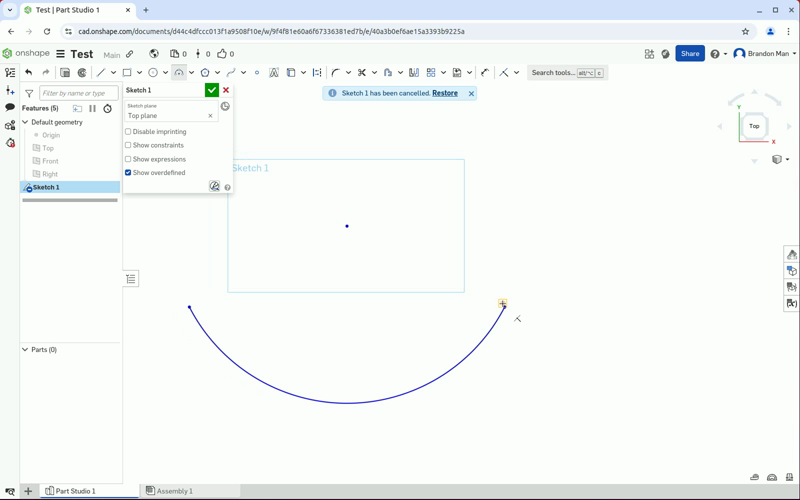
scroll(-6)
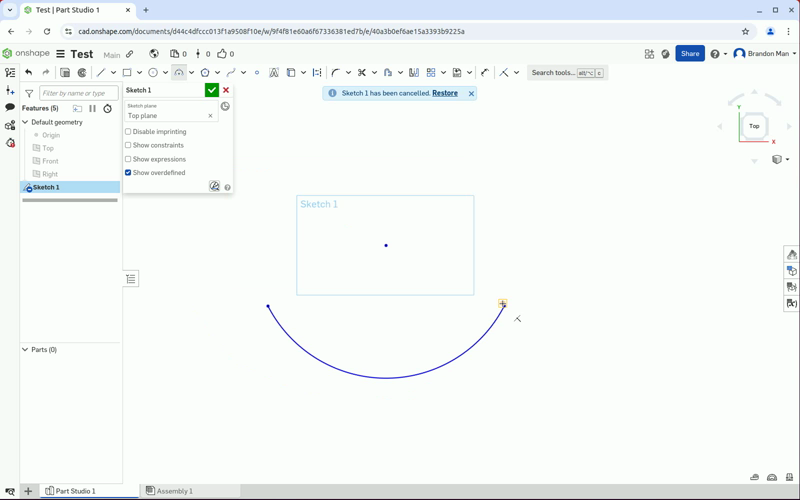
scroll(-6)
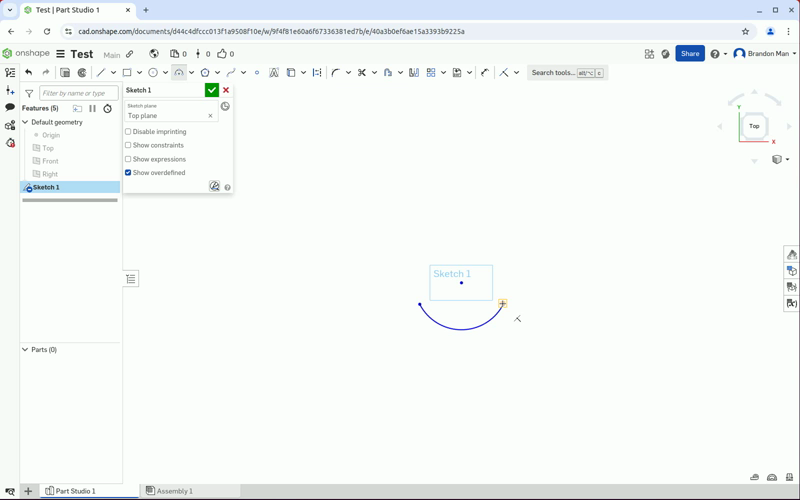
key_down(shift)
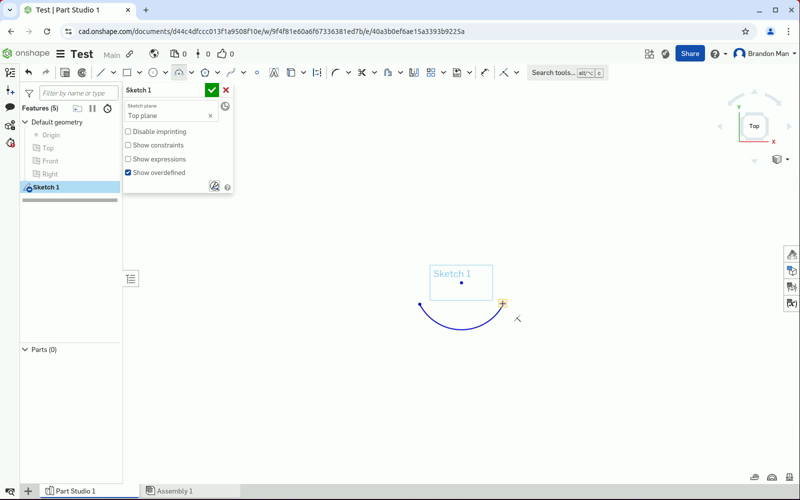
mouse_move(420, 303)
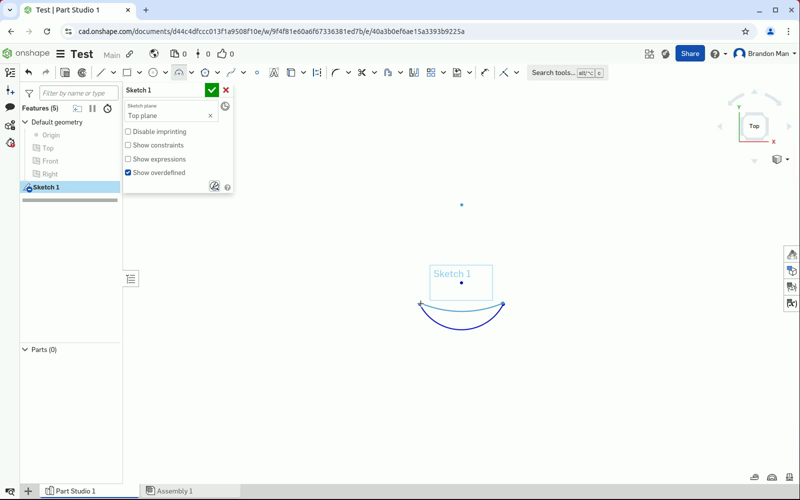
scroll(6)
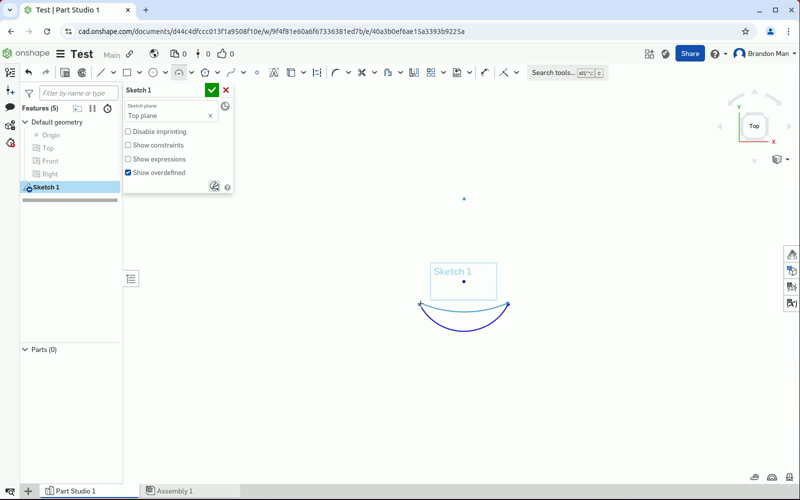
scroll(6)
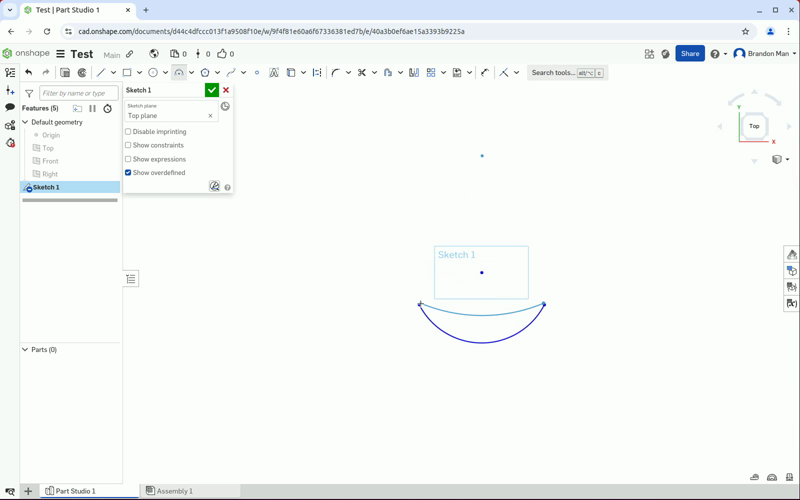
scroll(6)
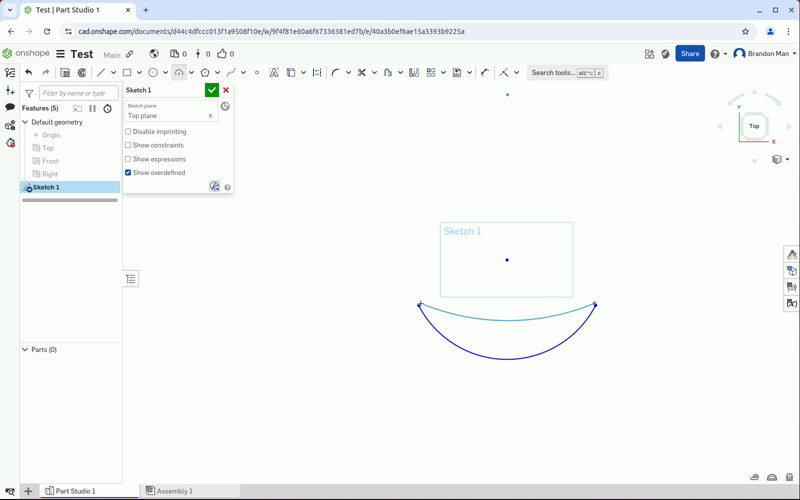
scroll(6)
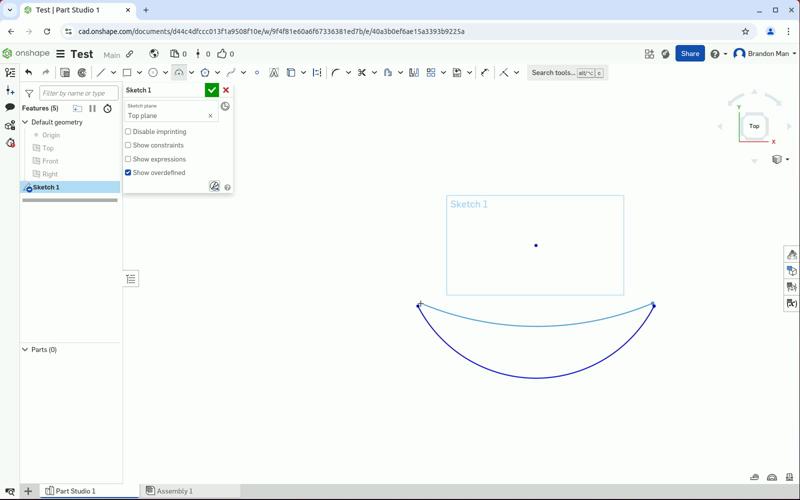
scroll(6)
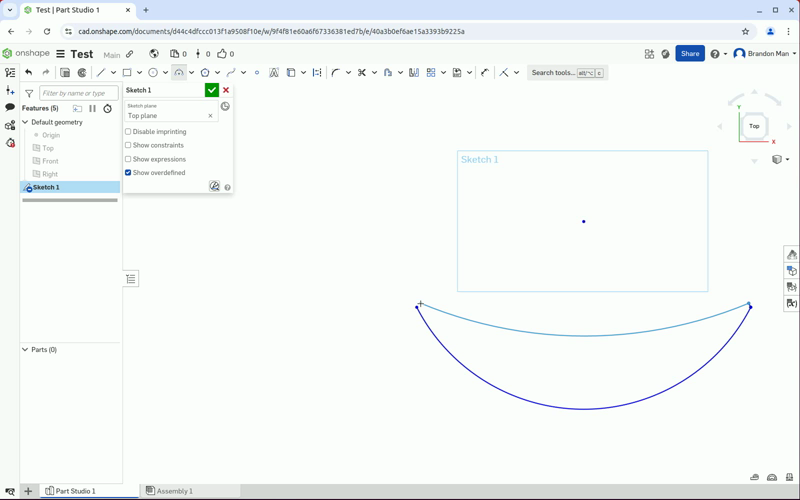
scroll(6)
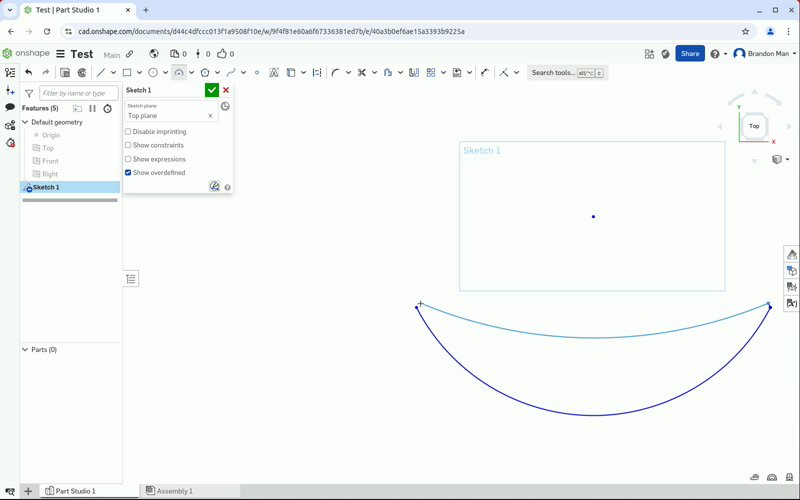
scroll(6)
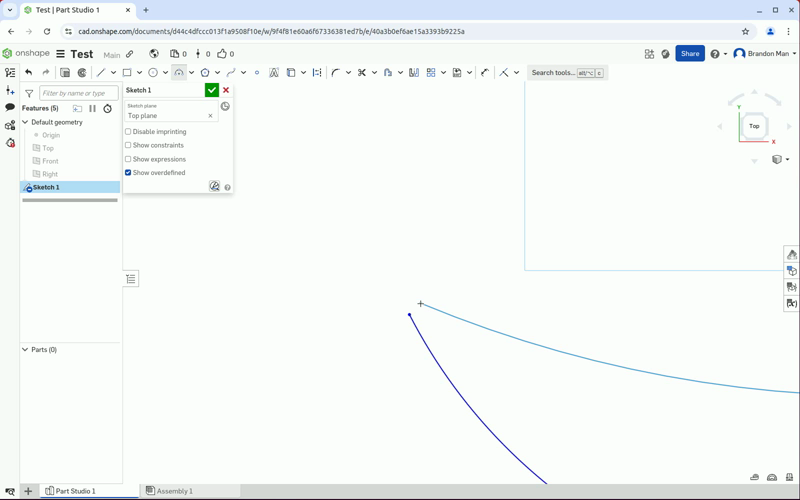
click(420, 303)
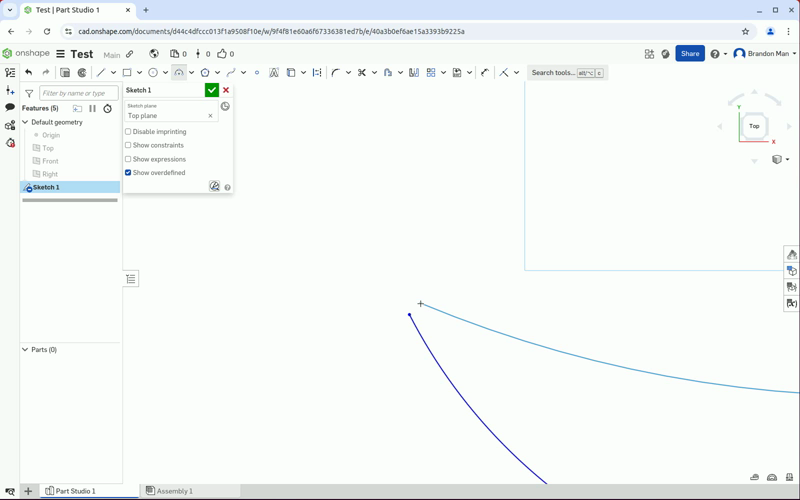
scroll(-6)
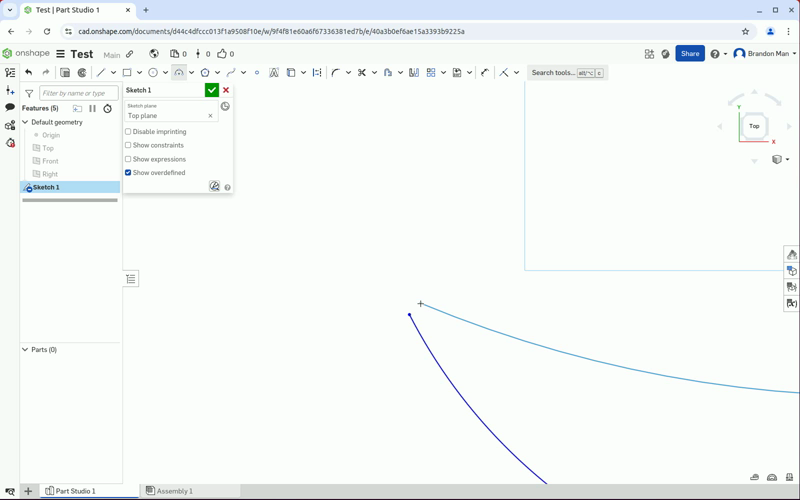
scroll(-6)
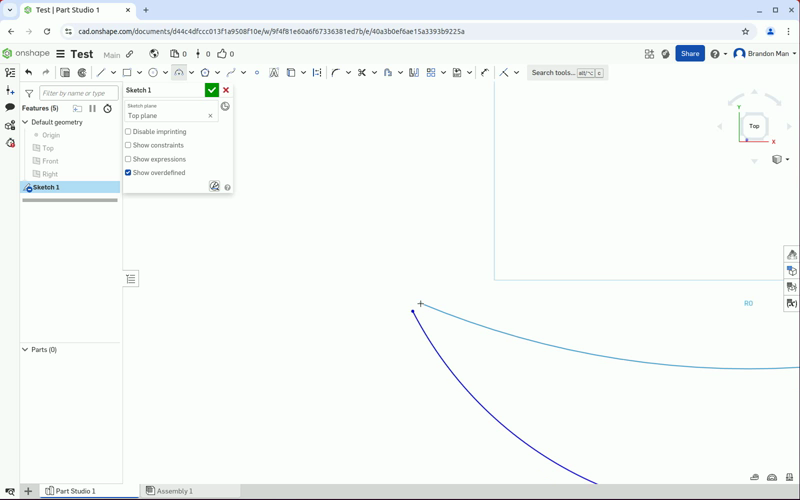
scroll(-6)
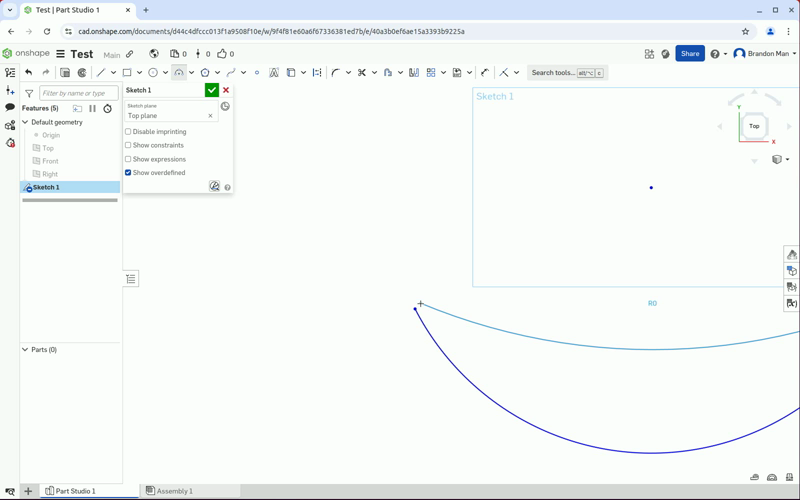
scroll(-6)
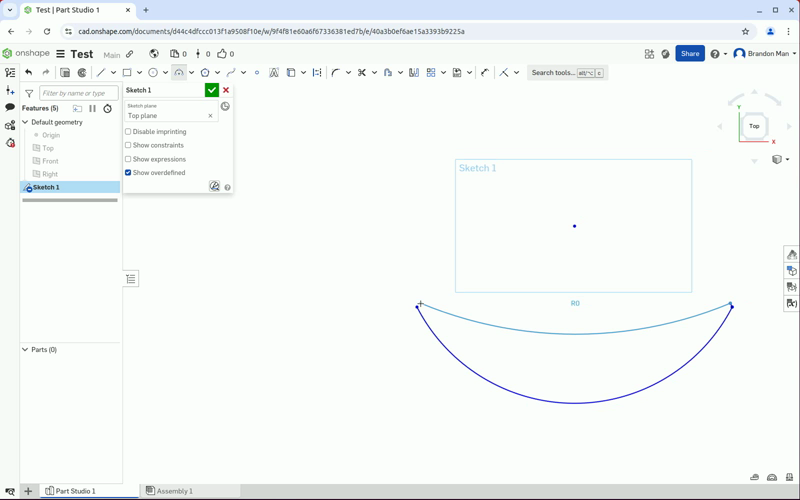
scroll(-6)
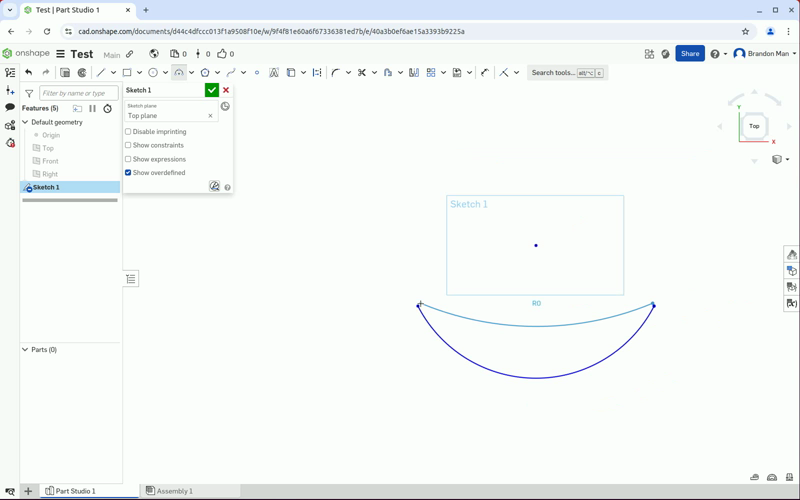
scroll(-6)
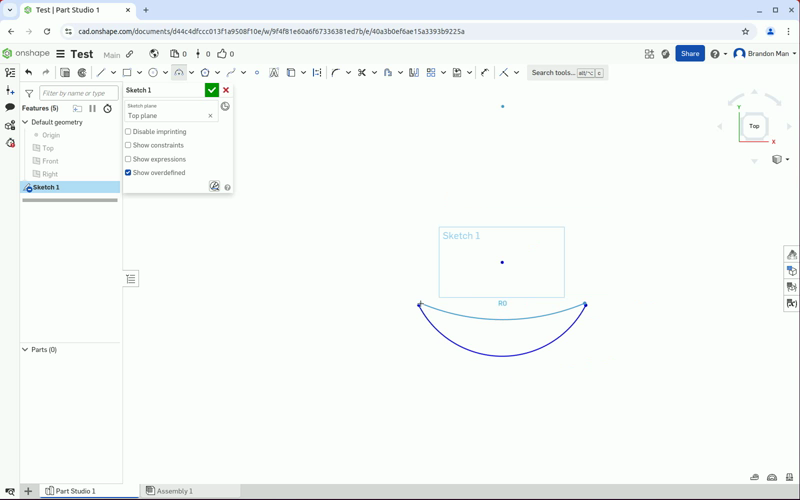
scroll(-6)
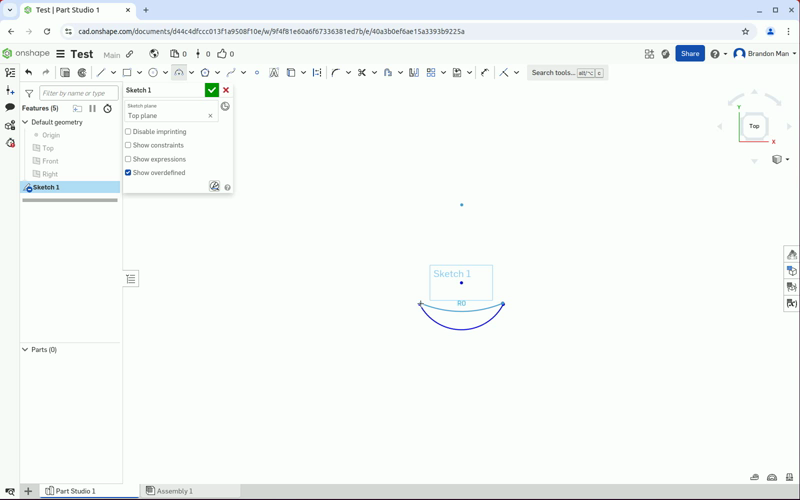
mouse_move(461, 328)
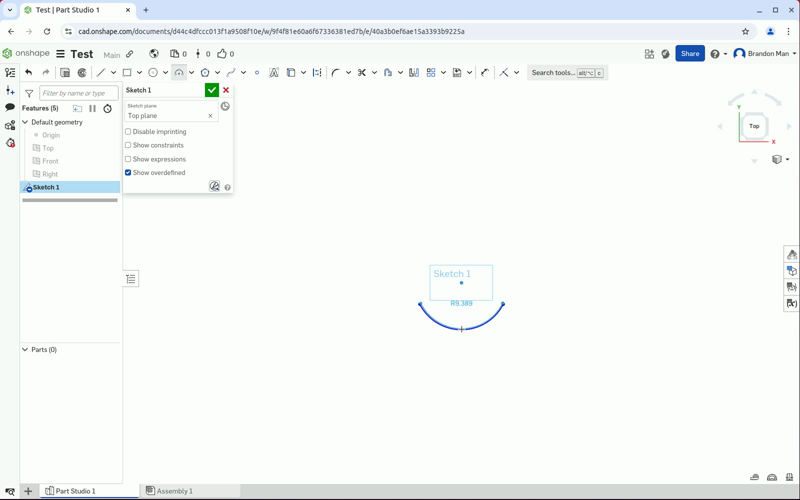
scroll(6)
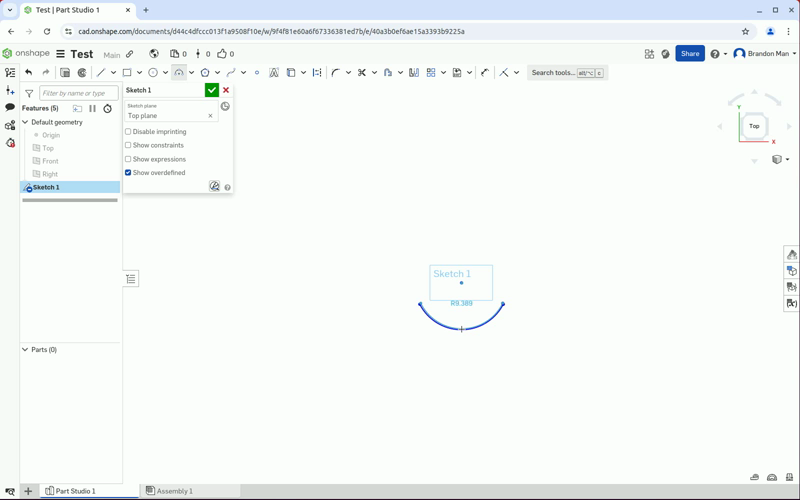
scroll(6)
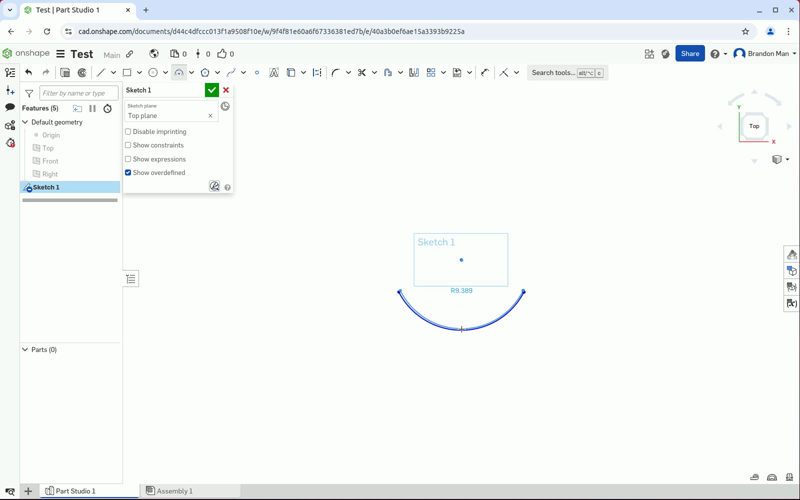
scroll(6)
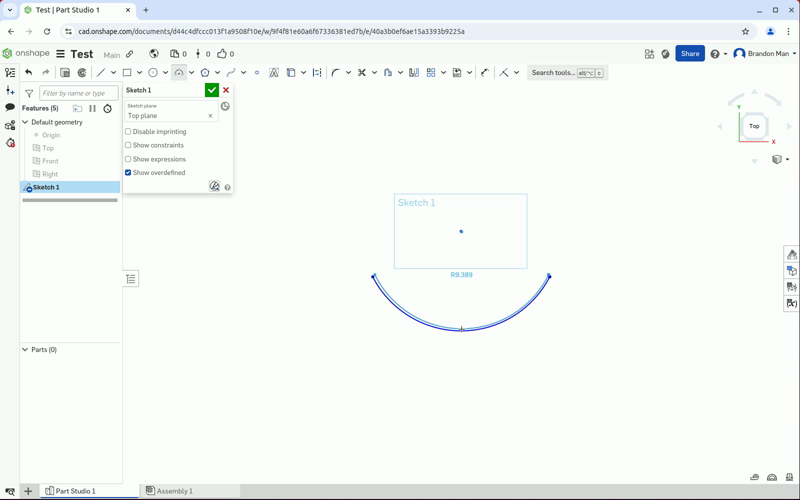
scroll(6)
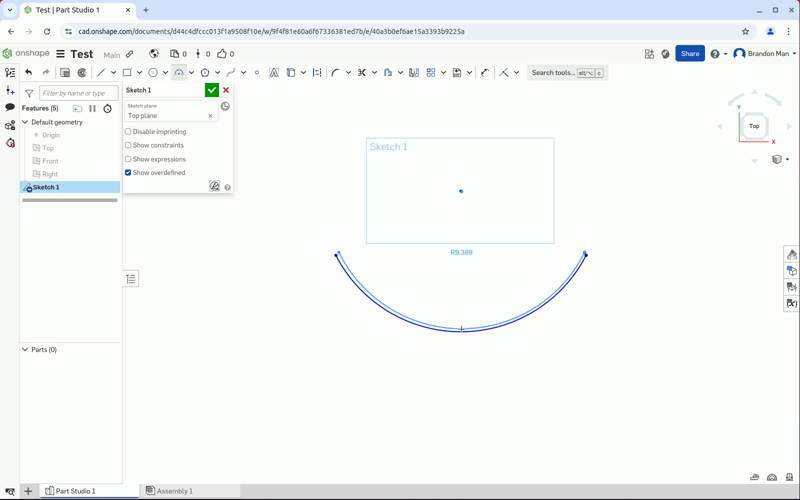
scroll(6)
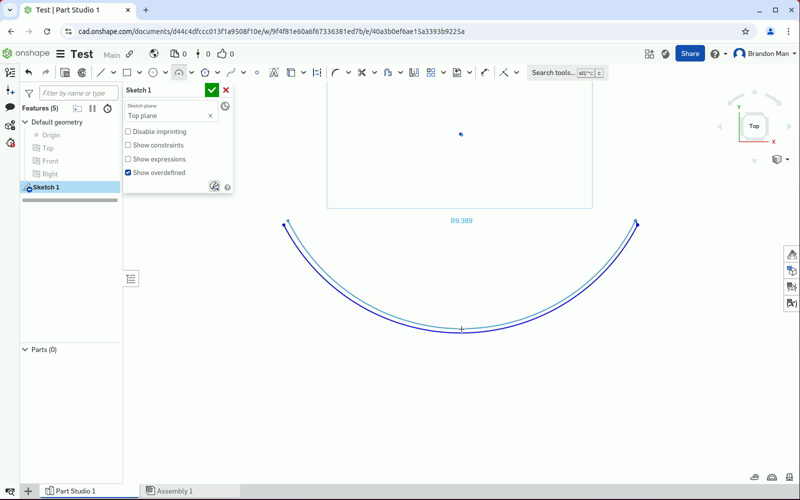
scroll(6)
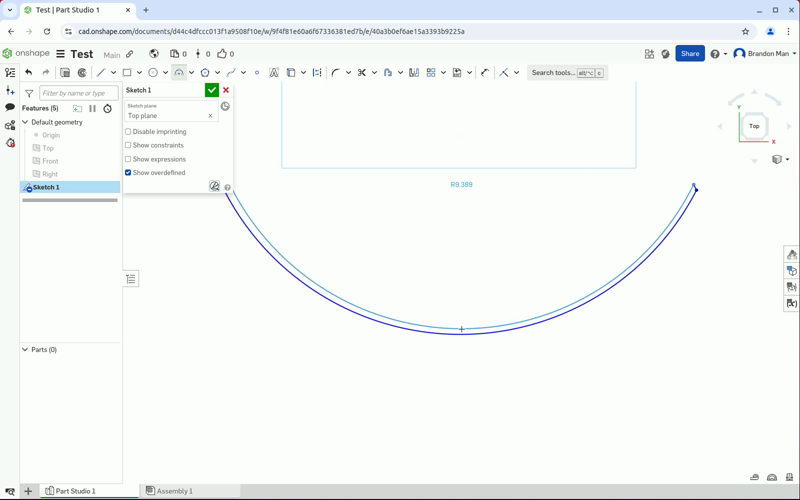
scroll(6)
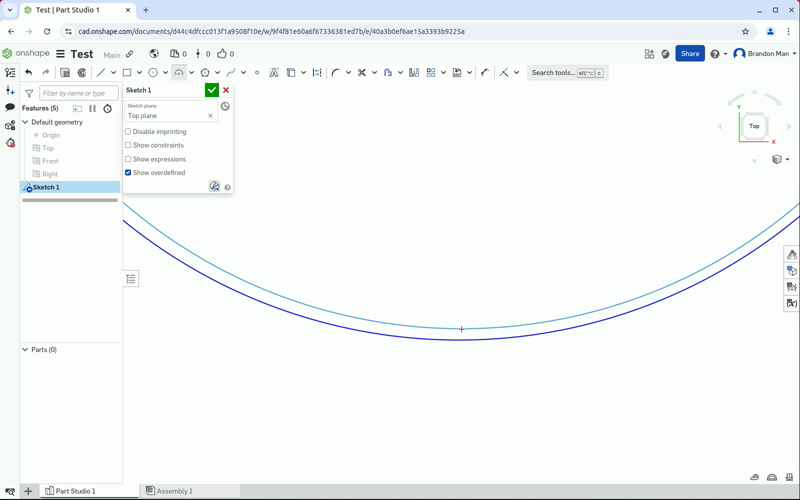
click(461, 328)
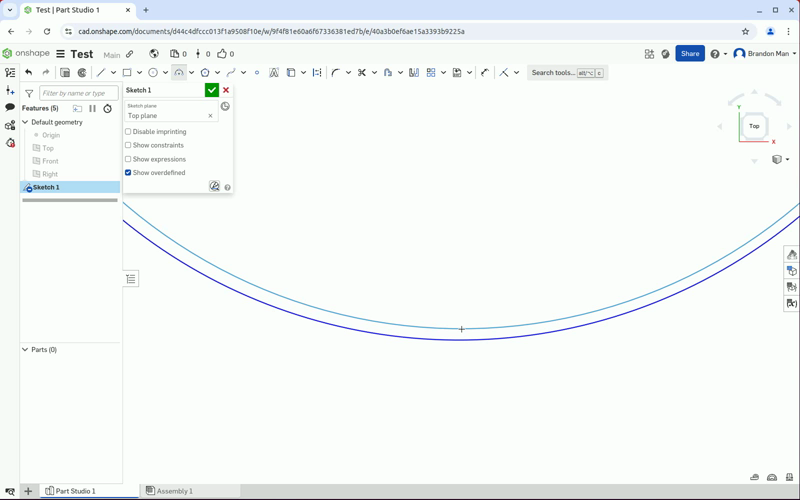
scroll(-6)
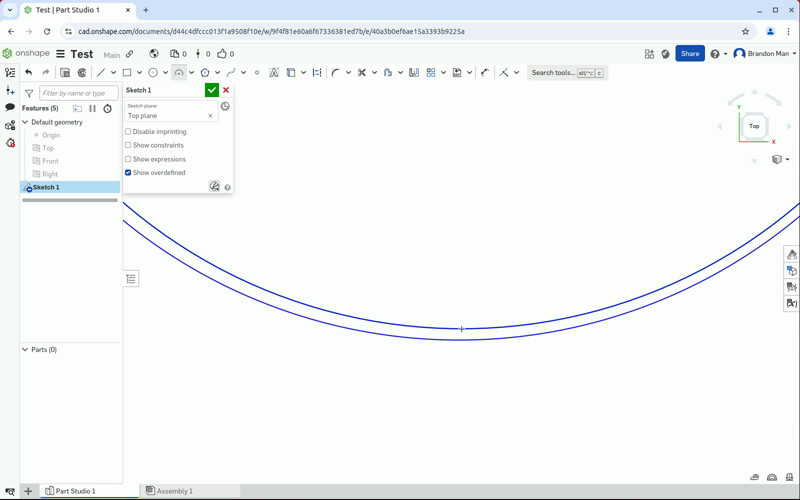
scroll(-6)
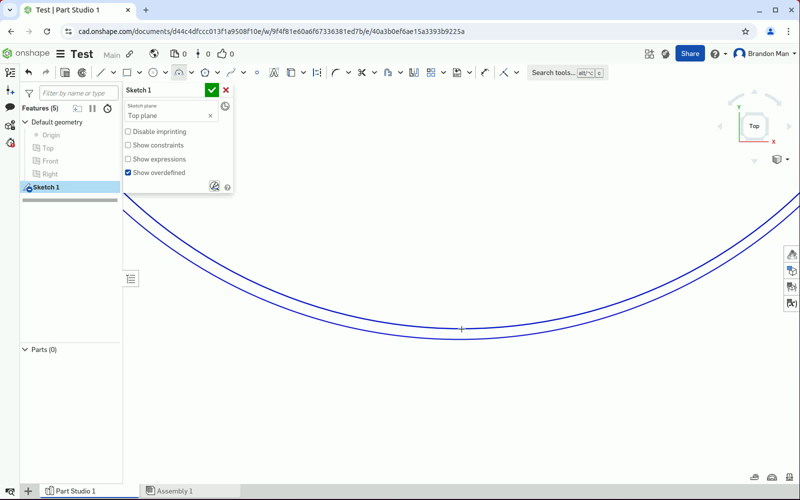
scroll(-6)
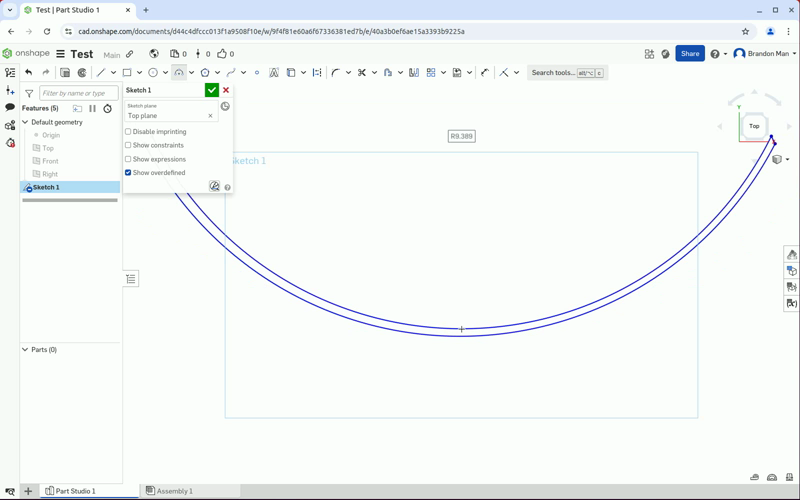
scroll(-6)
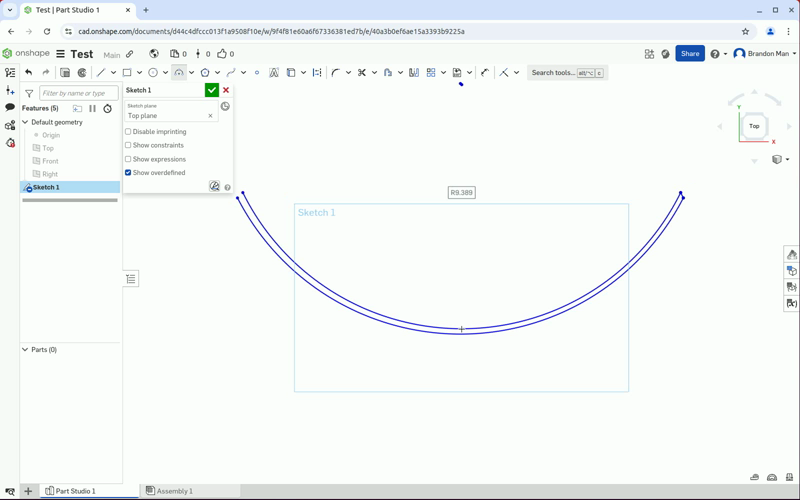
scroll(-6)
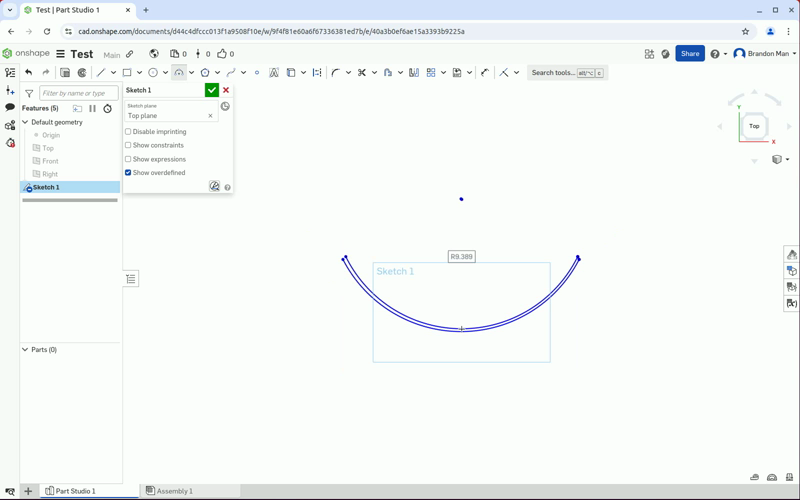
scroll(-6)
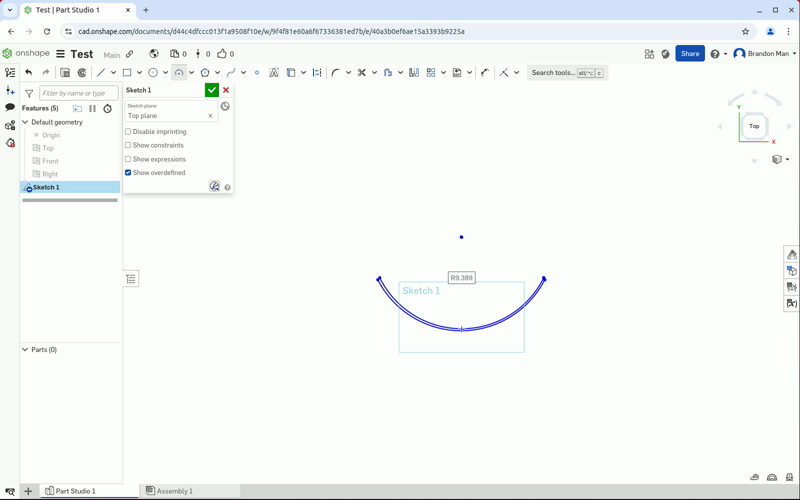
scroll(-6)
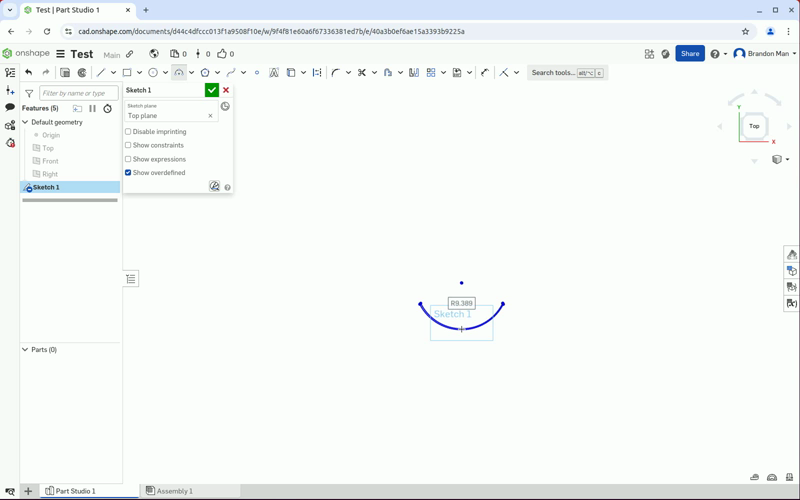
key_up(shift)
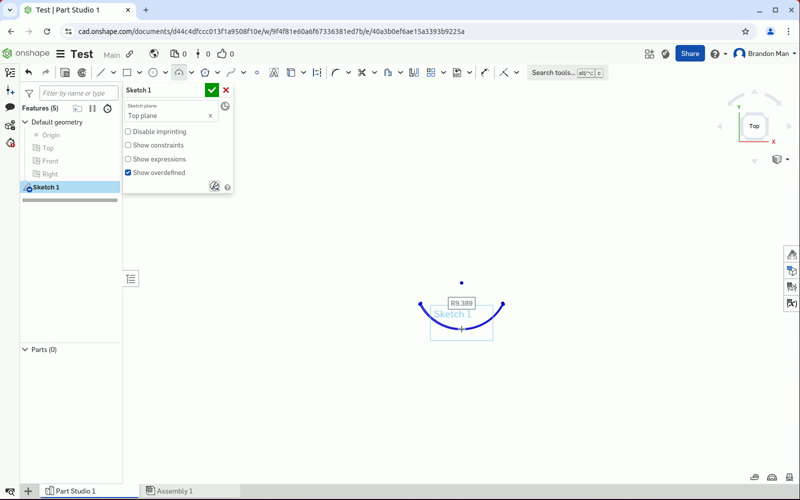
key(esc)
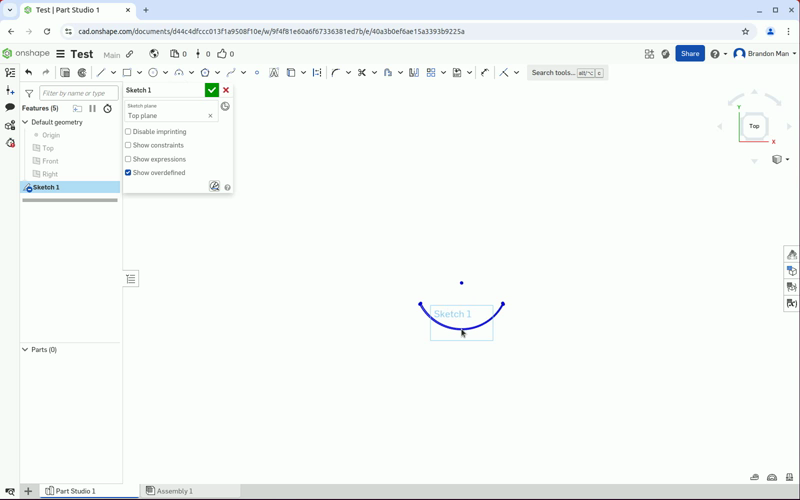
key(l)
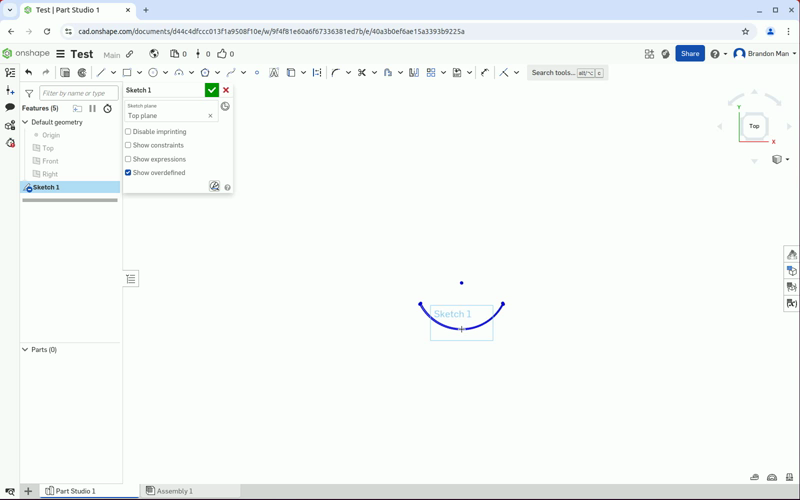
mouse_move(420, 303)
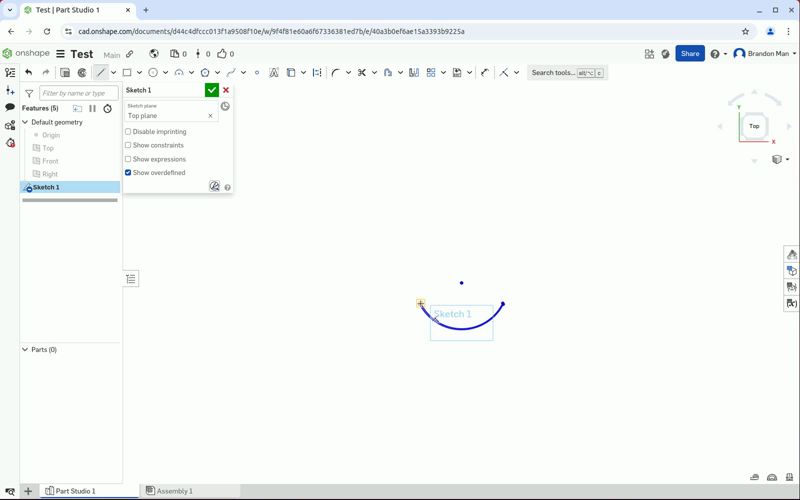
scroll(6)
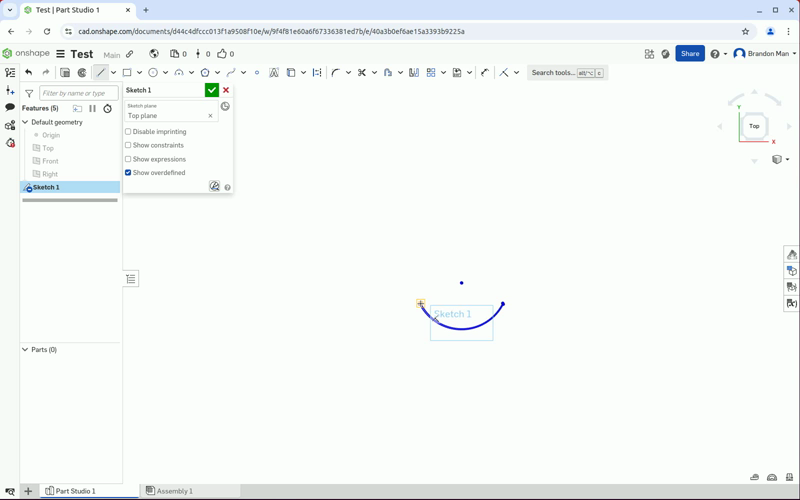
scroll(6)
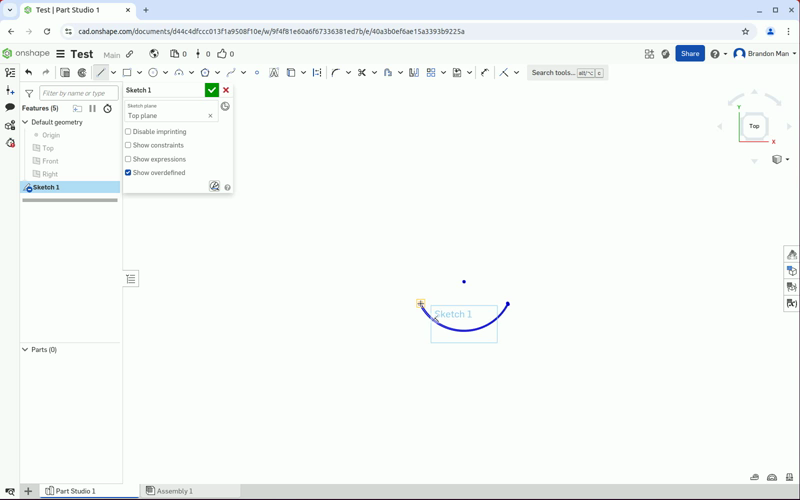
scroll(6)
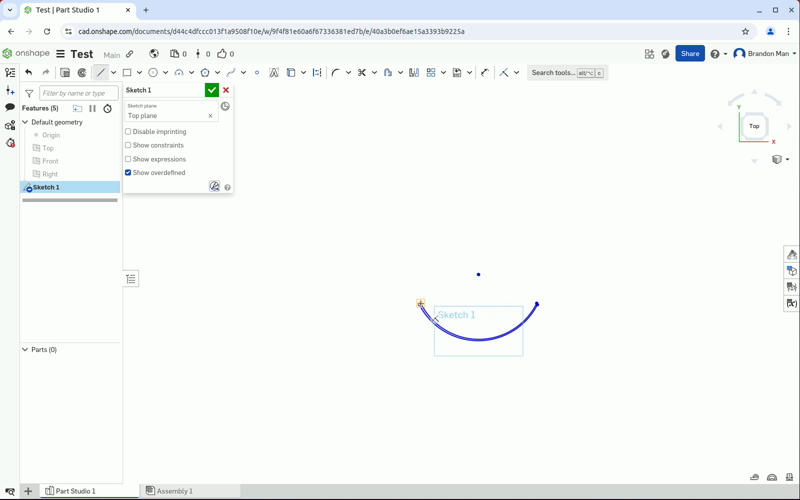
scroll(6)
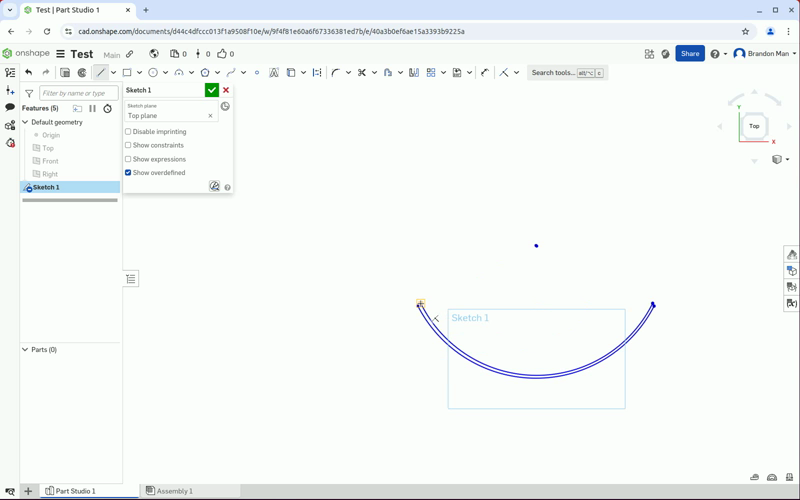
scroll(6)
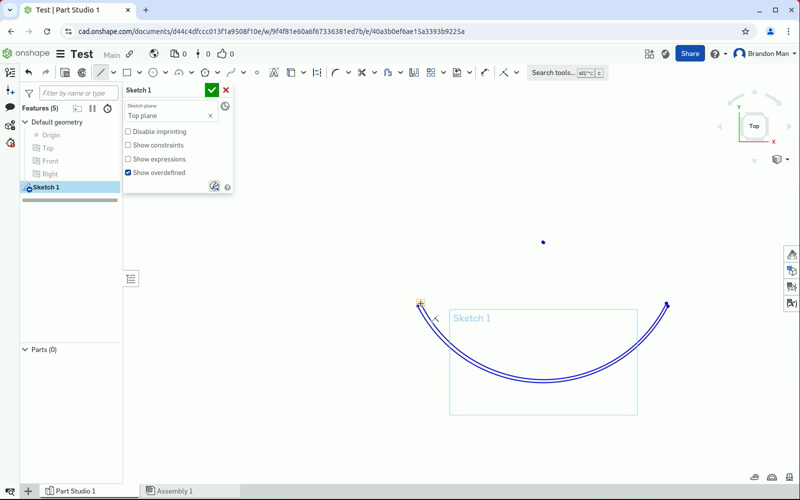
scroll(6)
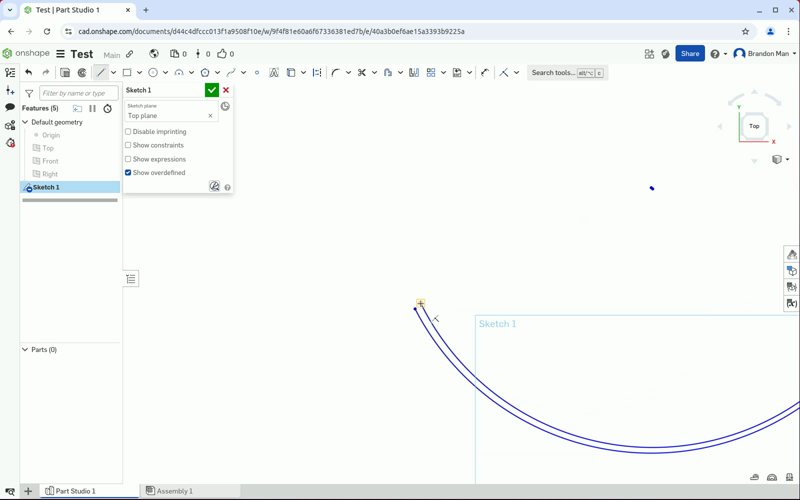
scroll(6)
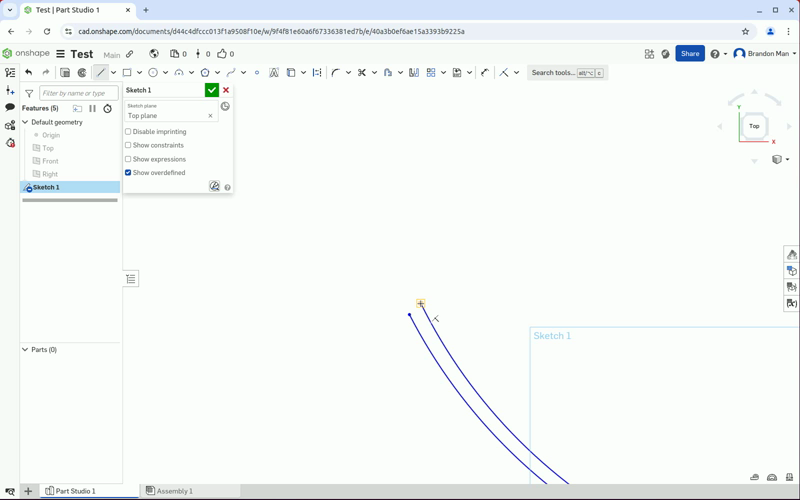
click(420, 303)
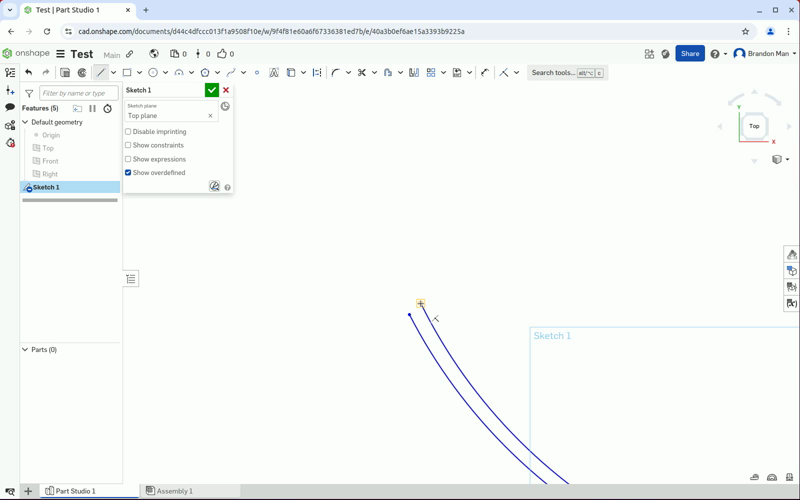
scroll(-6)
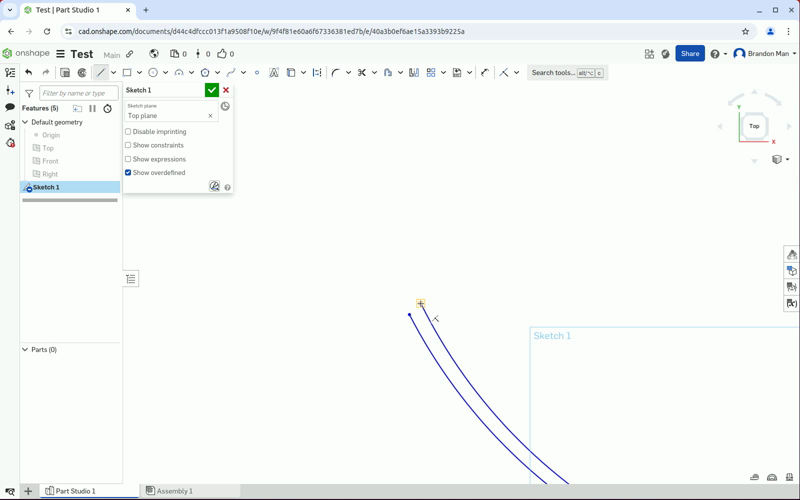
scroll(-6)
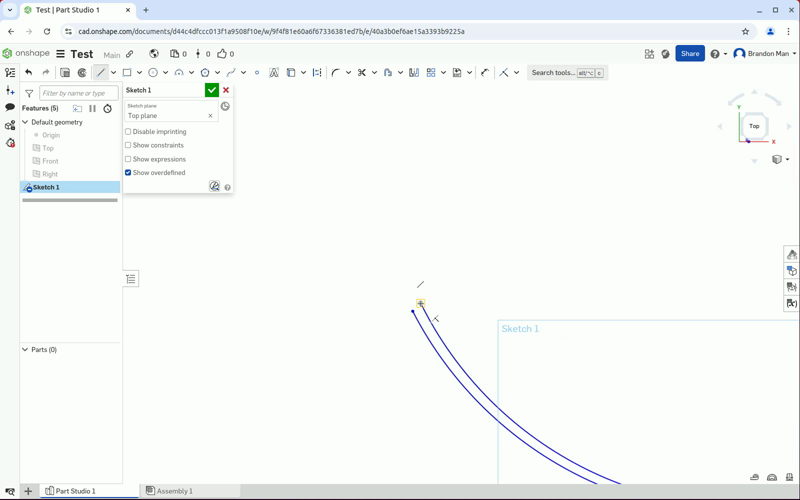
scroll(-6)
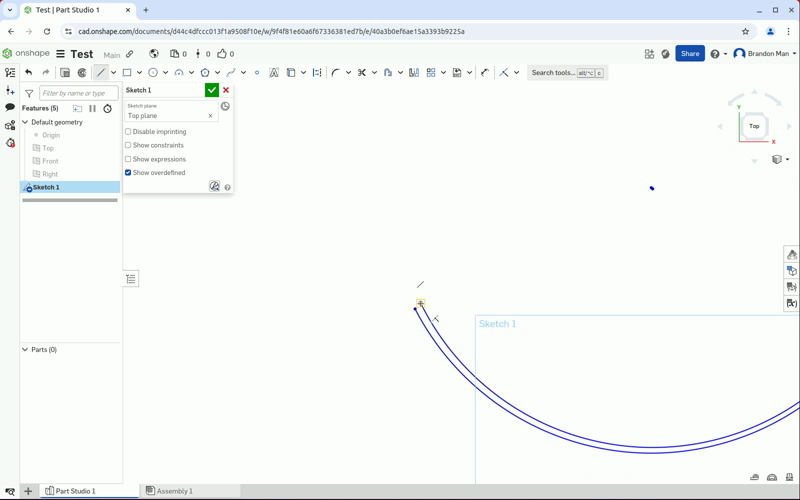
scroll(-6)
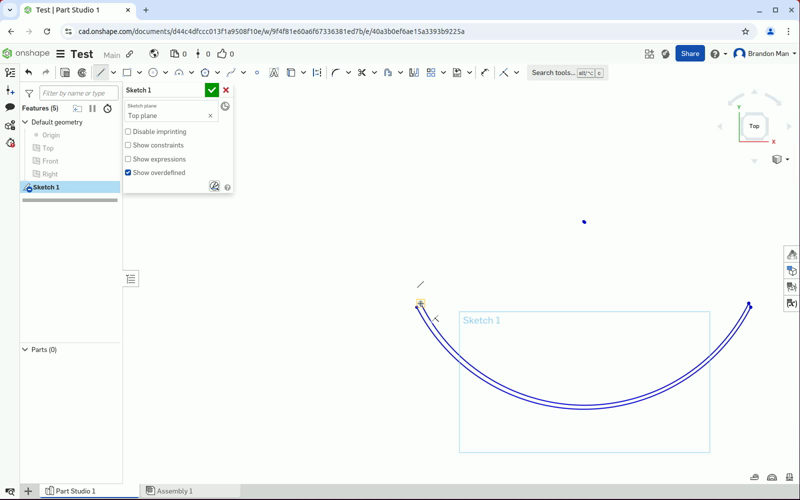
scroll(-6)
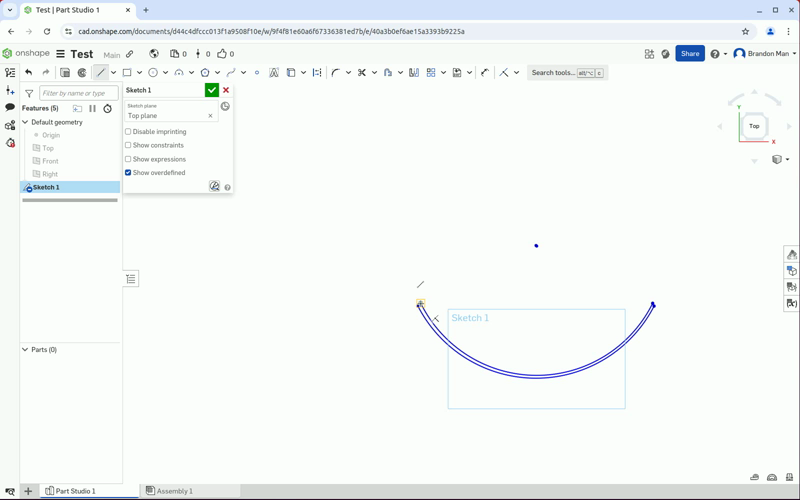
scroll(-6)
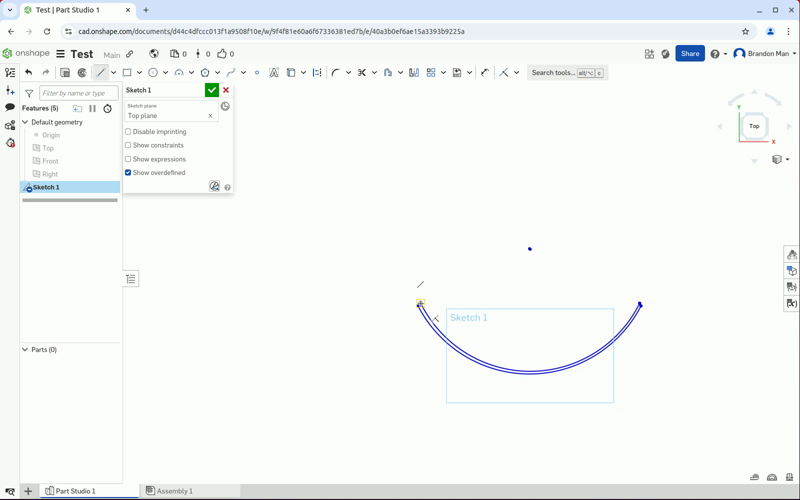
scroll(-6)
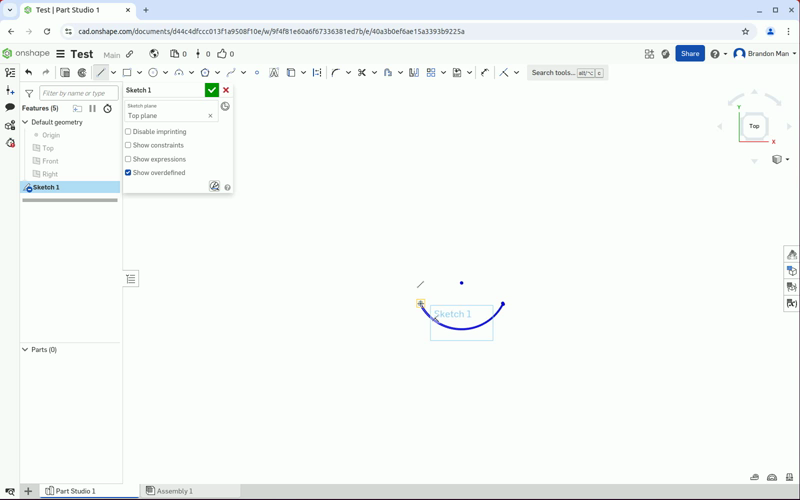
mouse_move(450, 303)
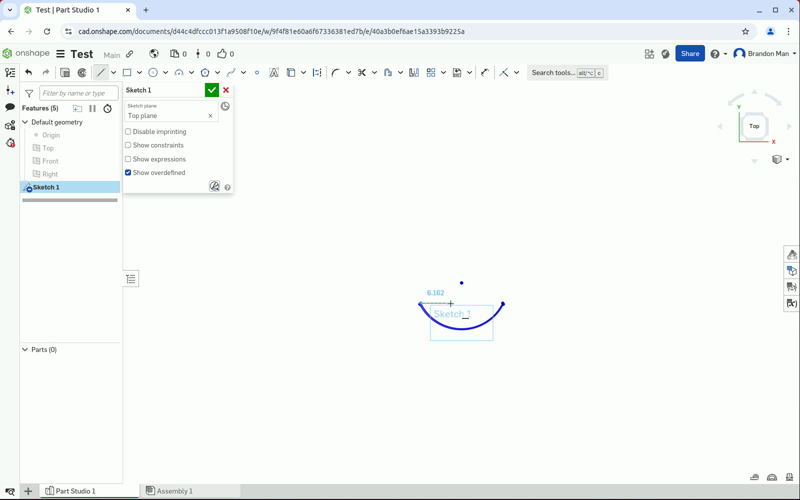
key_down(shift)
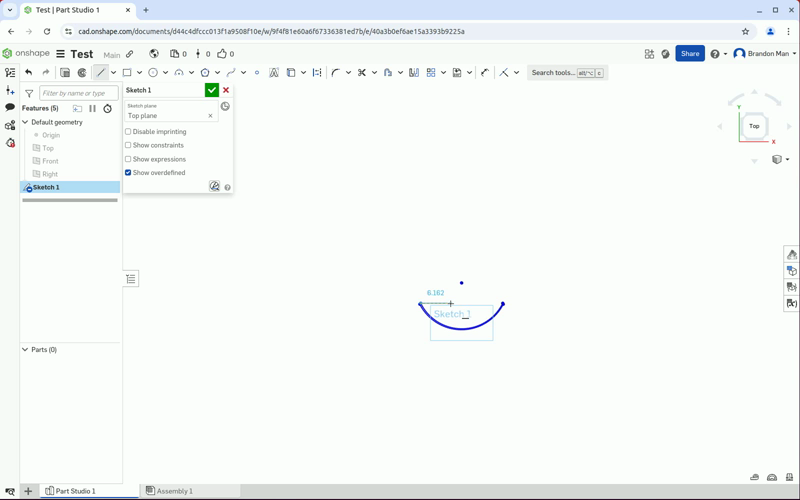
mouse_move(419, 304)
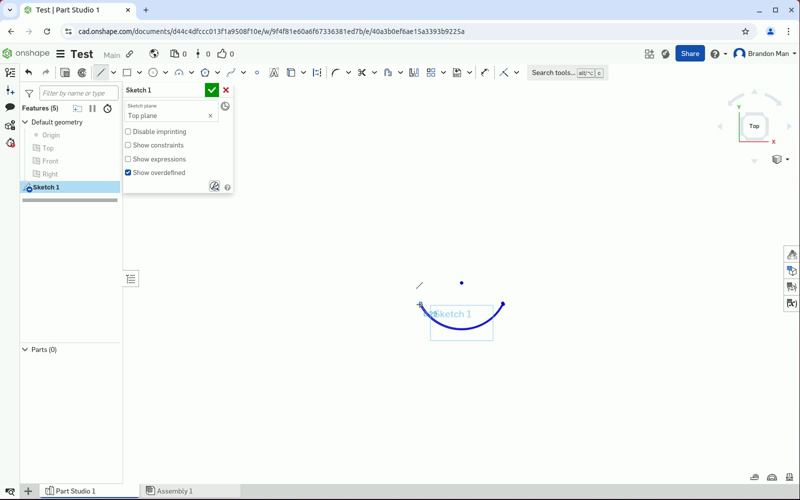
scroll(6)
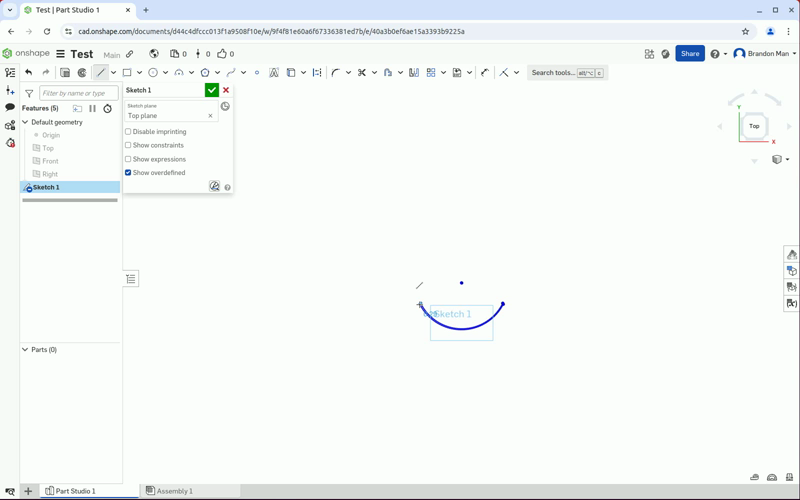
scroll(6)
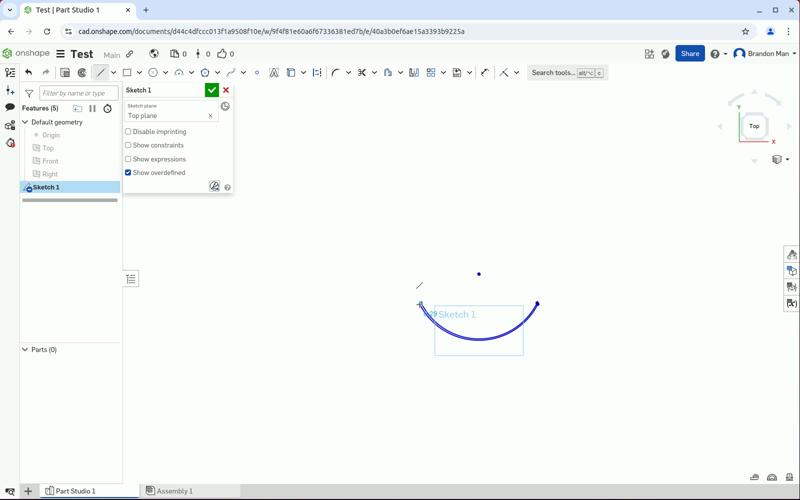
scroll(6)
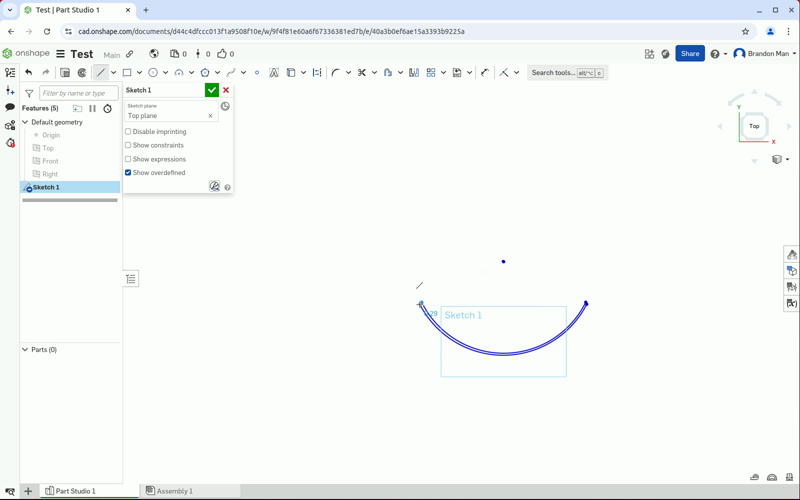
scroll(6)
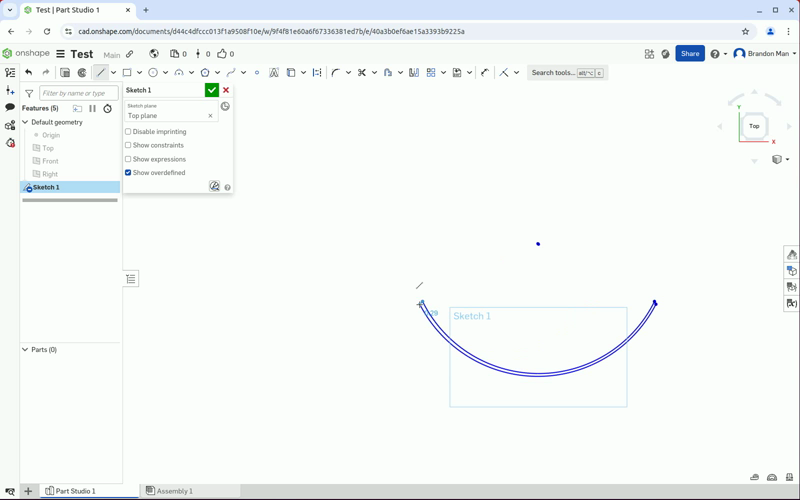
scroll(6)
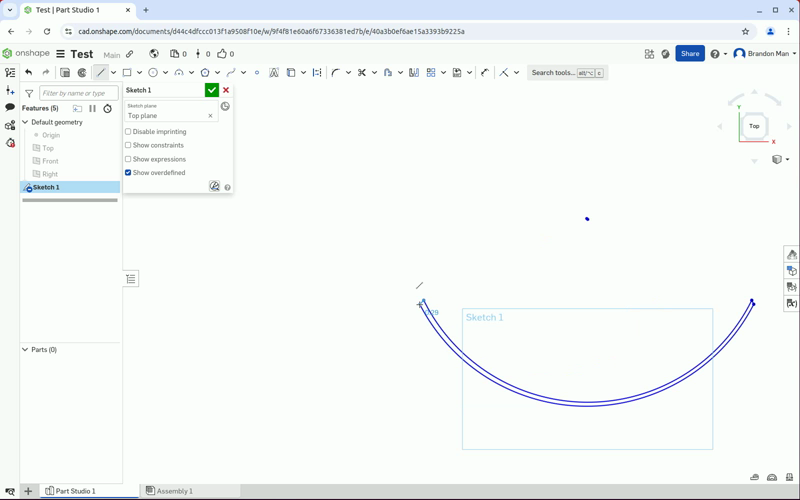
scroll(6)
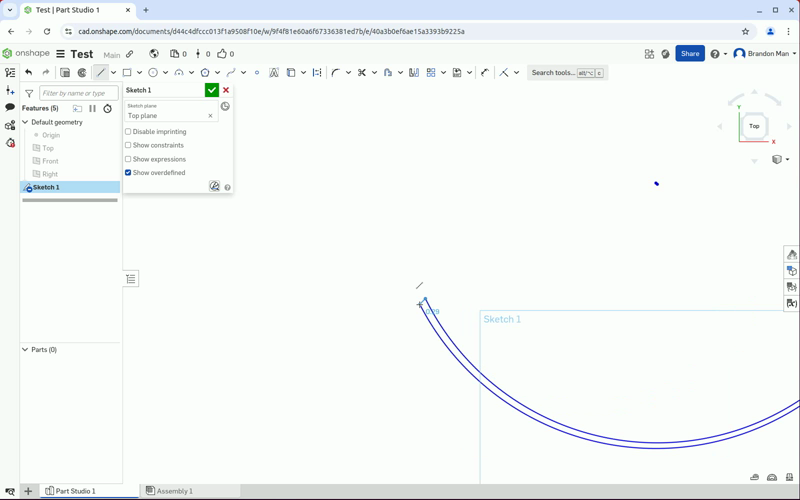
scroll(6)
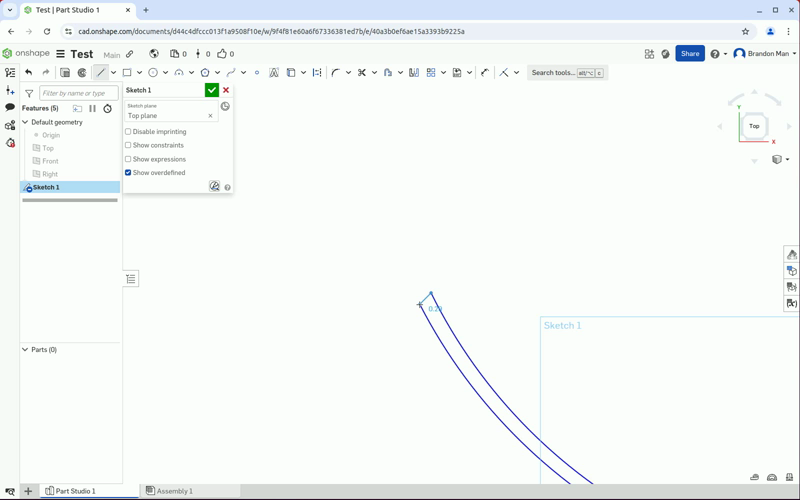
key_up(shift)
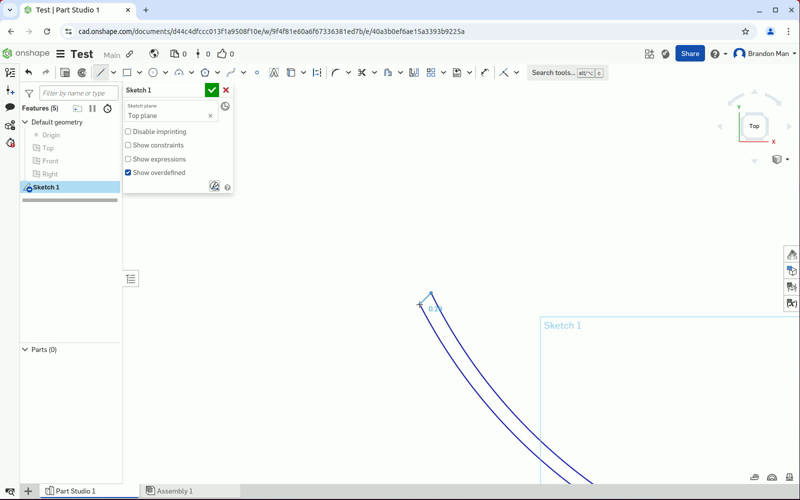
click(419, 304)
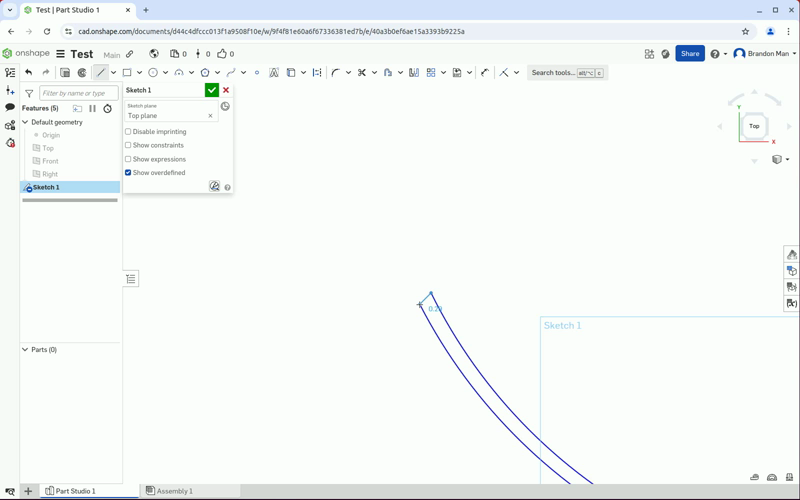
scroll(-6)
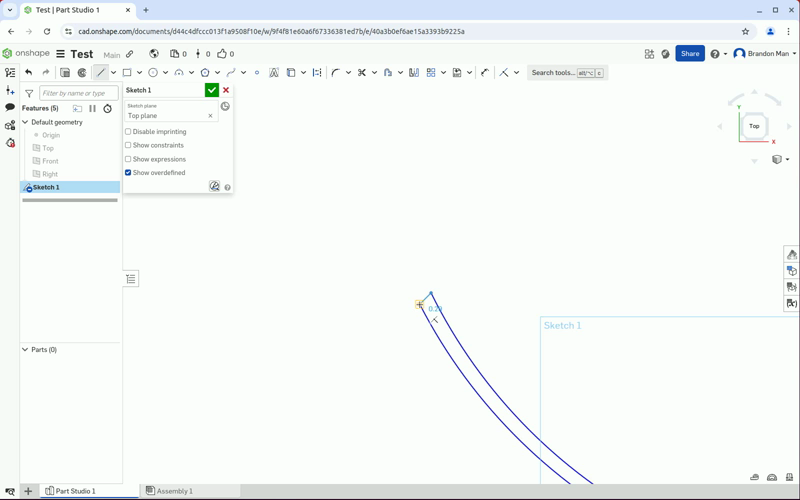
scroll(-6)
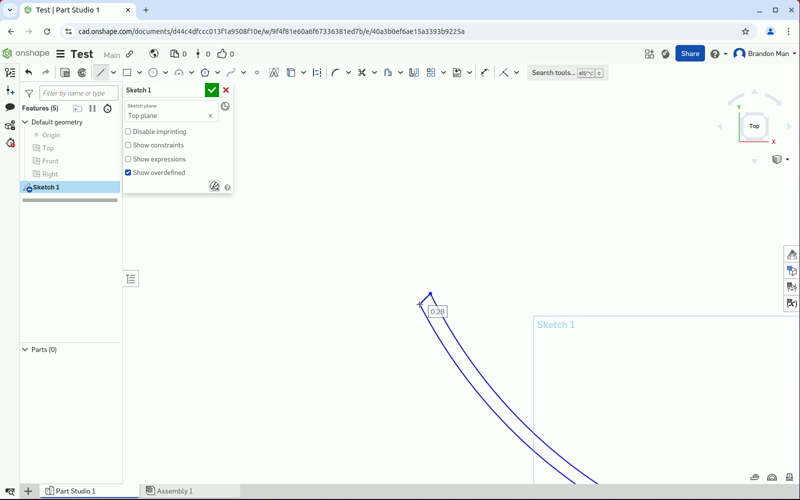
scroll(-6)
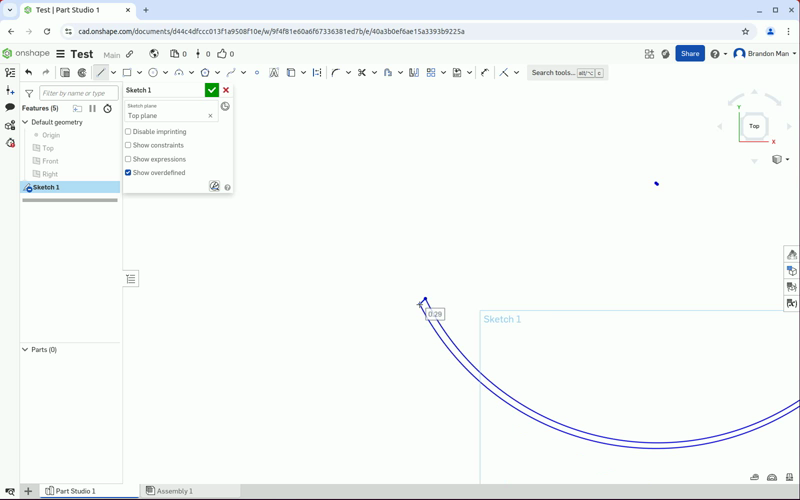
scroll(-6)
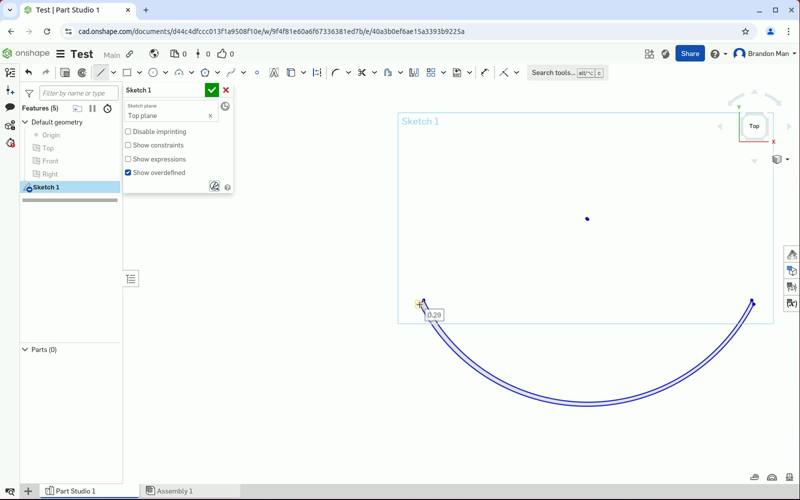
scroll(-6)
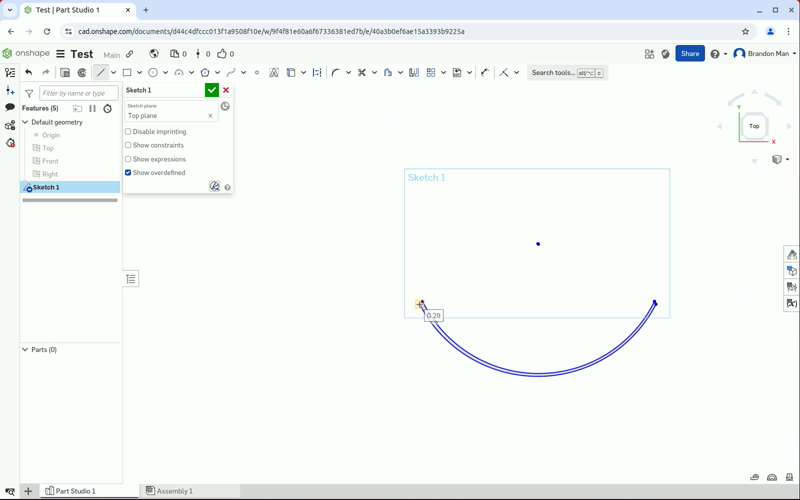
scroll(-6)
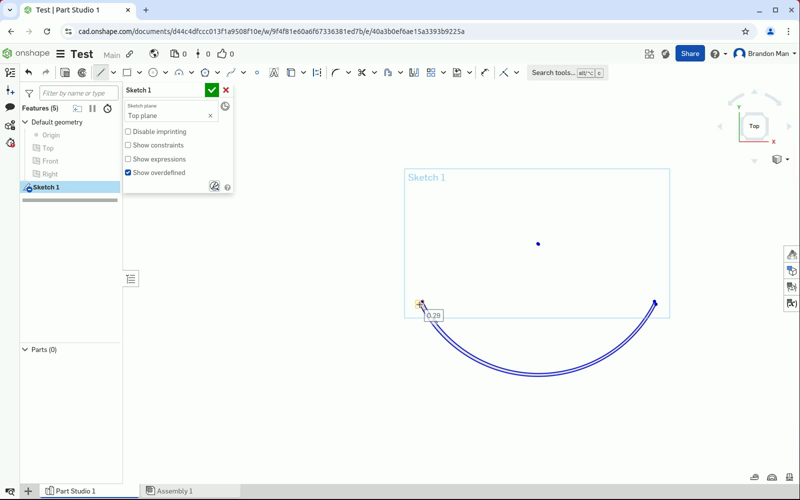
scroll(-6)
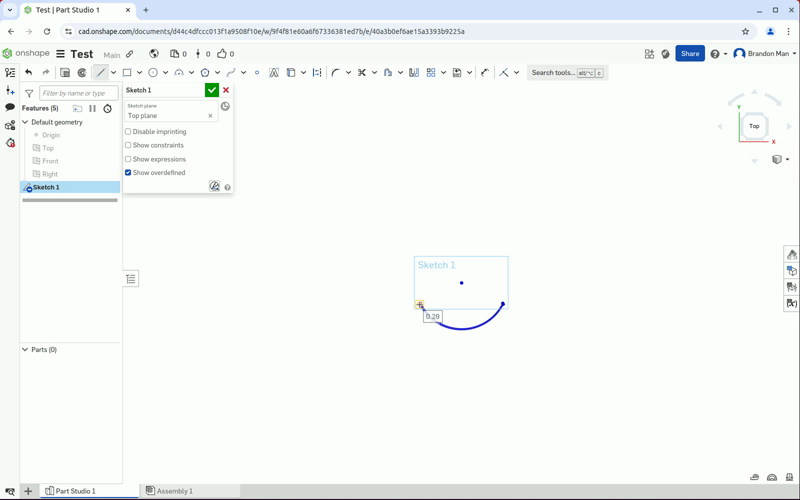
key(esc)
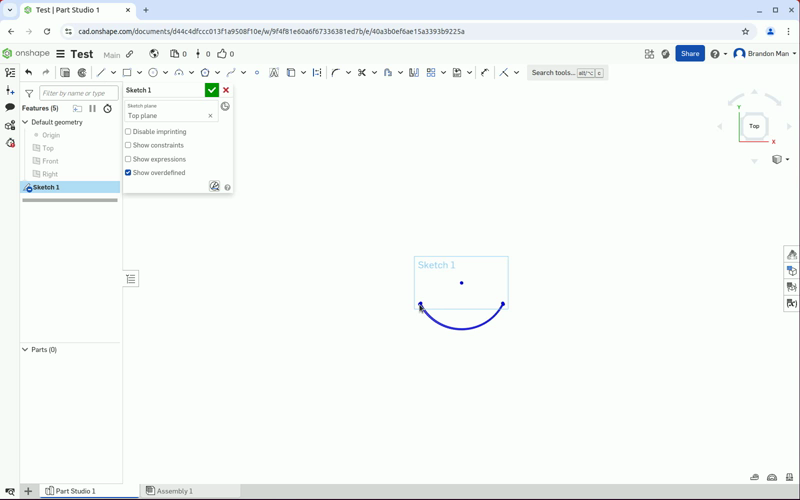
mouse_move(450, 327)
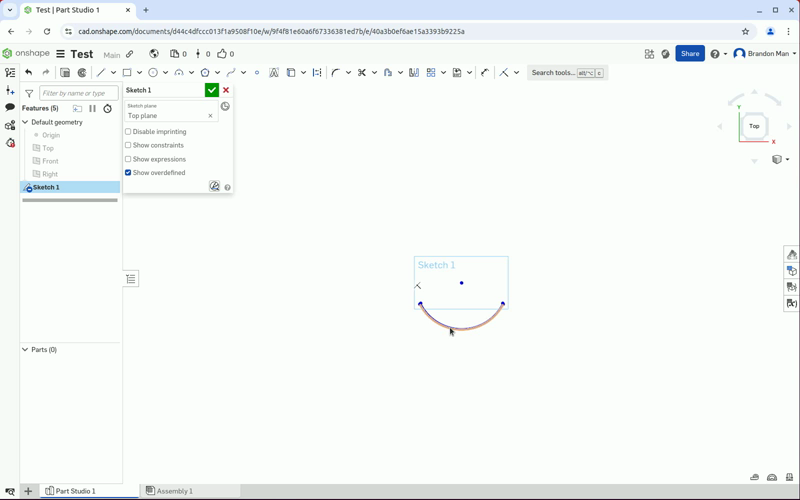
scroll(6)
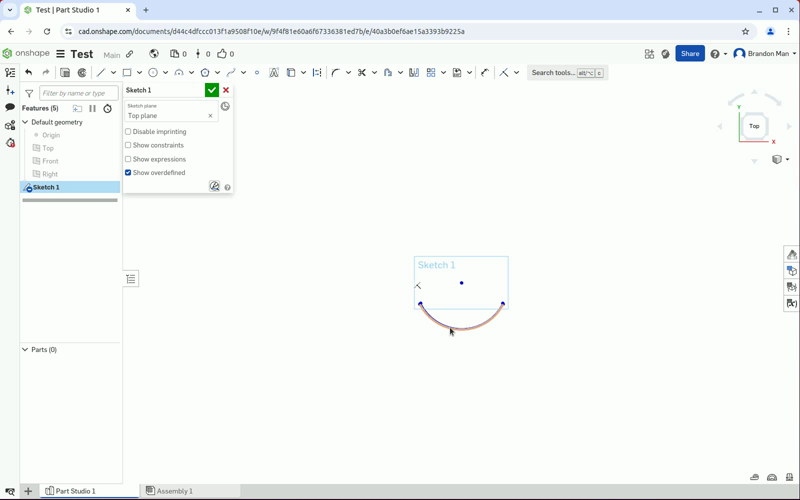
scroll(6)
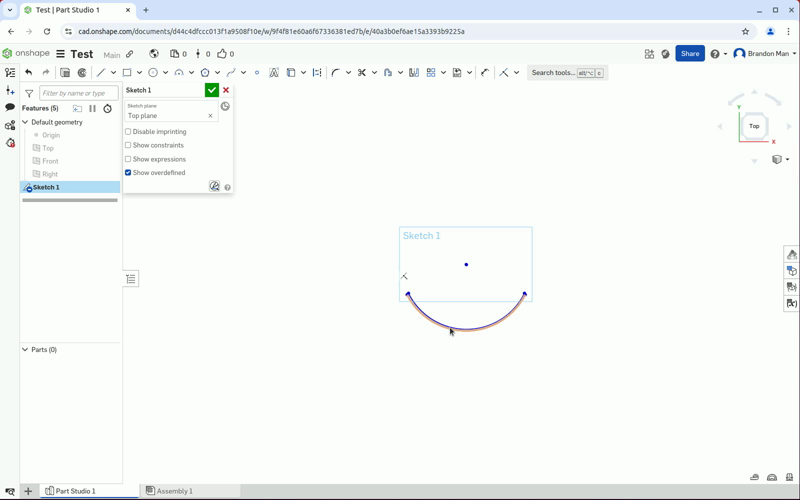
scroll(6)
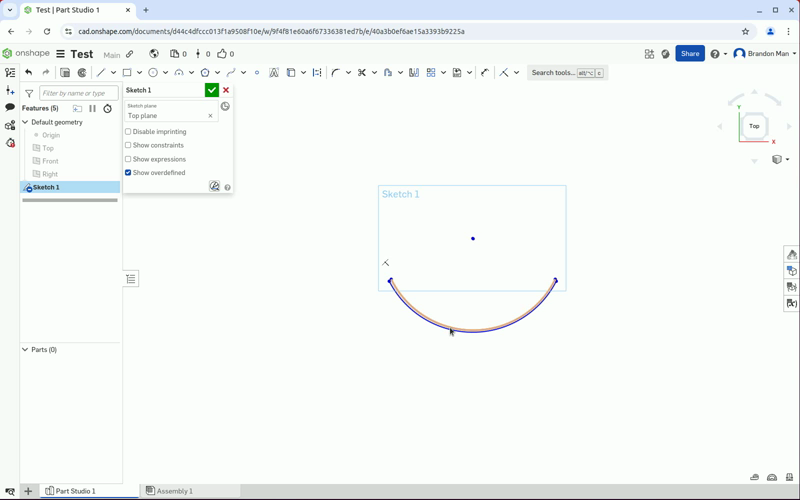
scroll(6)
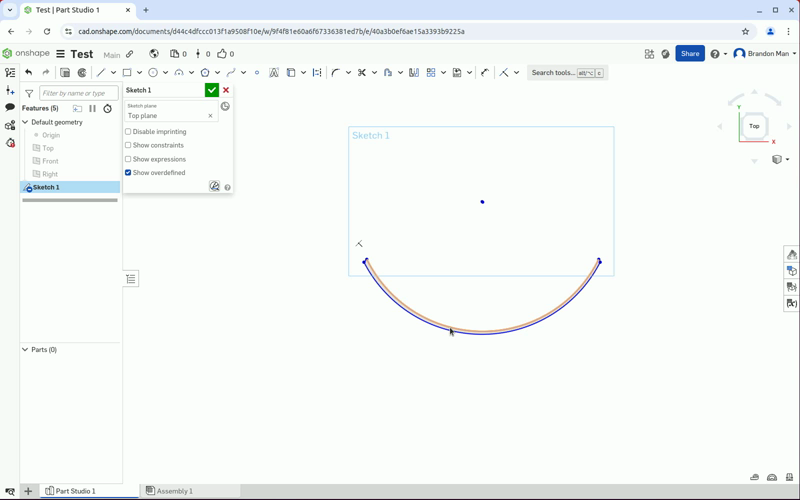
scroll(6)
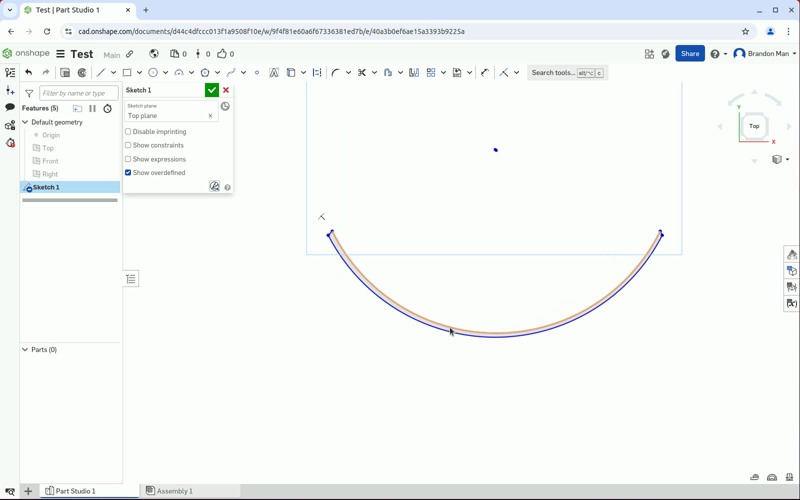
scroll(6)
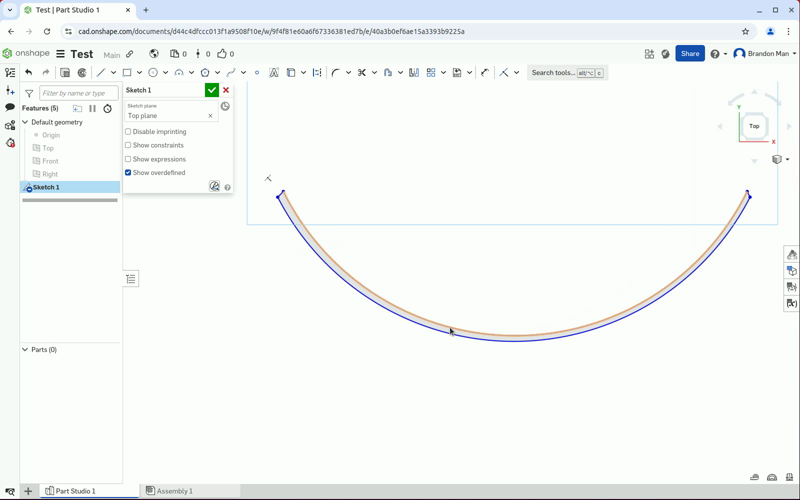
scroll(6)
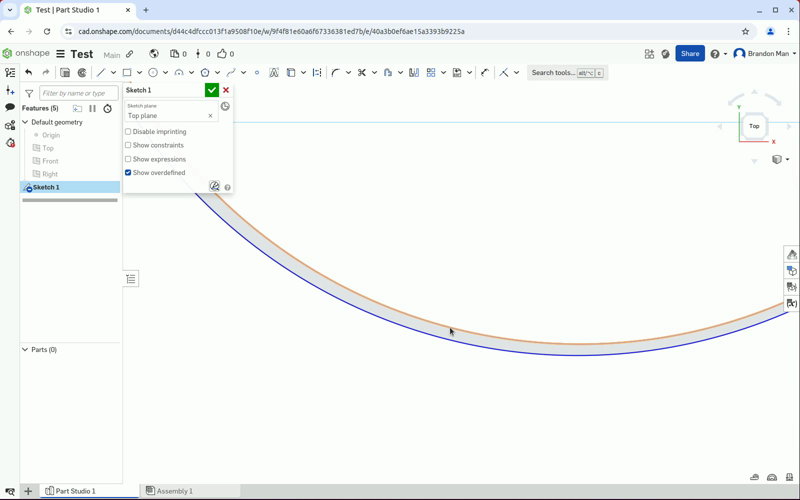
click(450, 327)
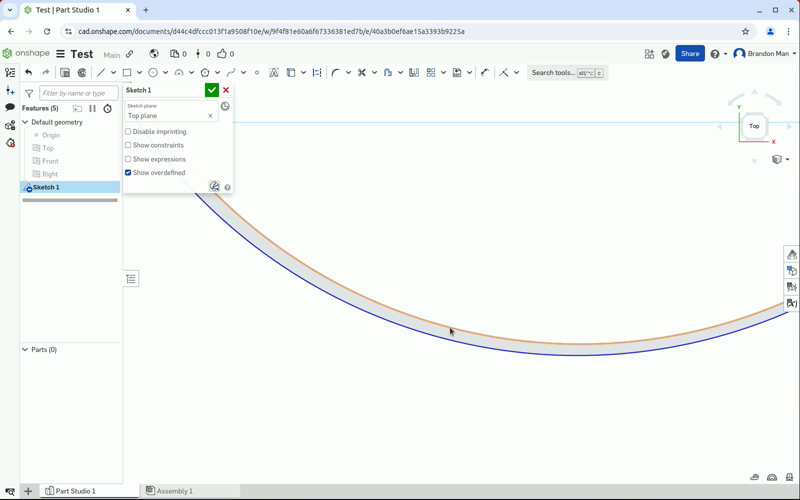
scroll(-6)
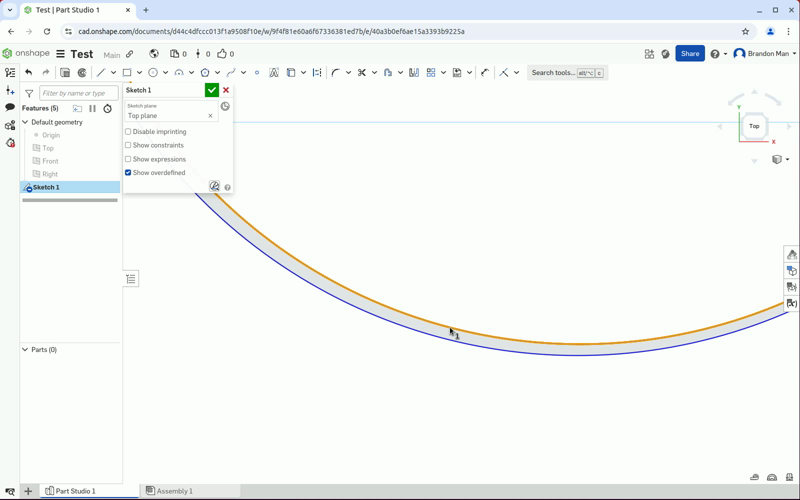
scroll(-6)
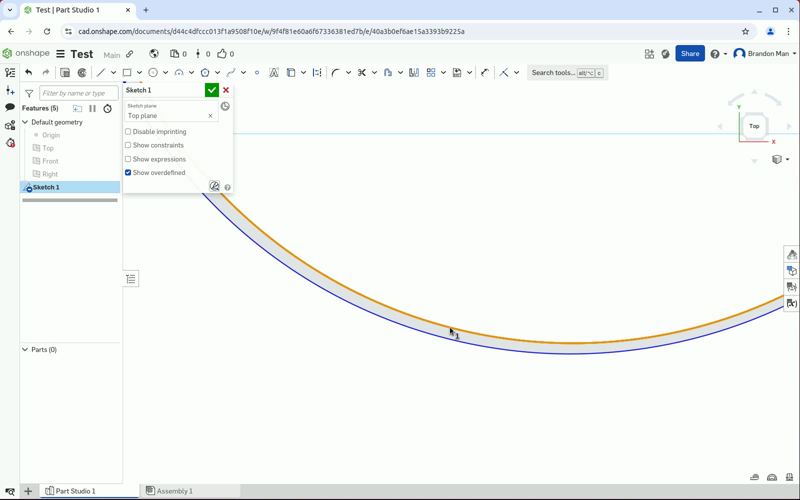
scroll(-6)
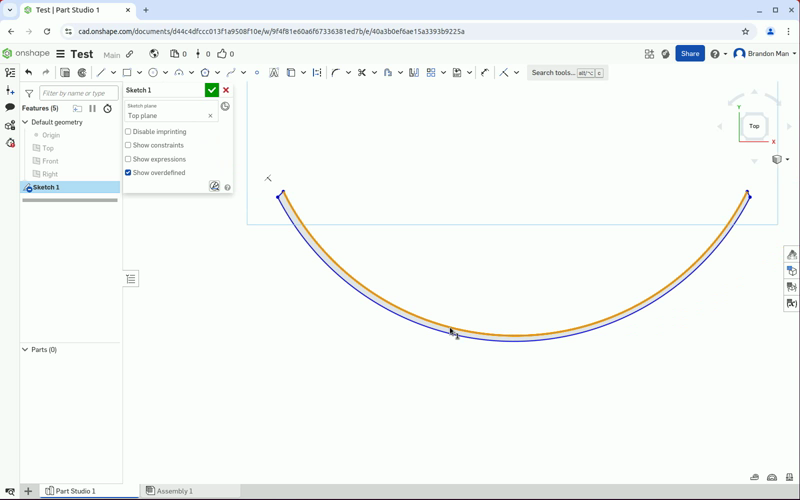
scroll(-6)
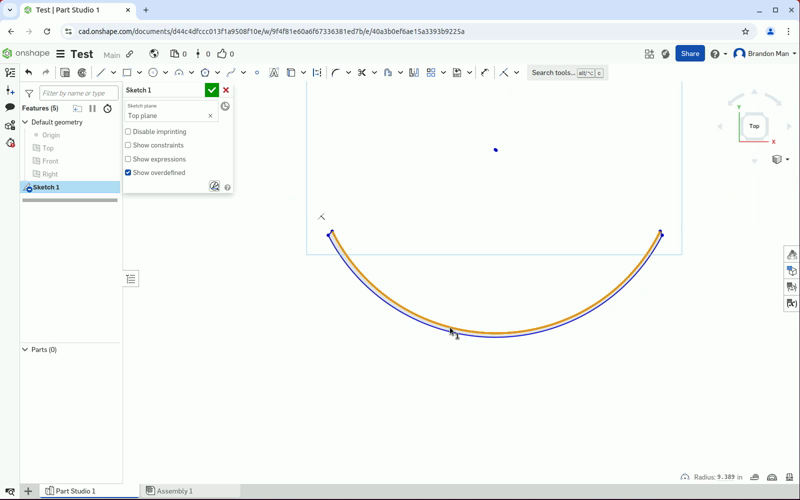
scroll(-6)
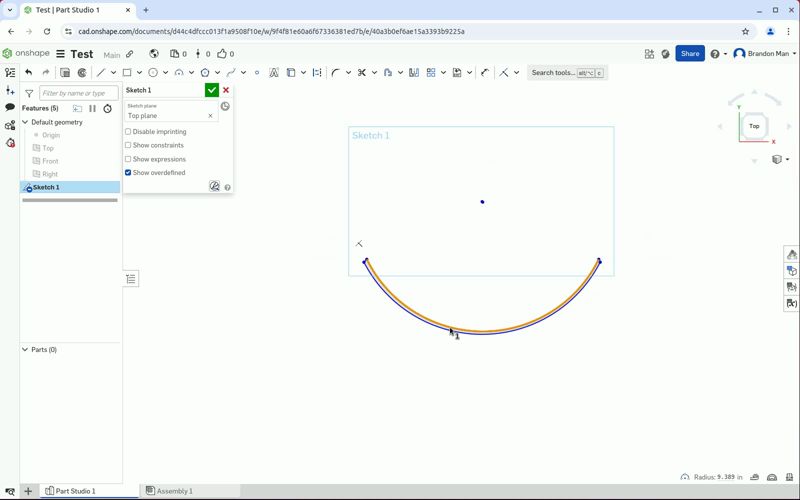
scroll(-6)
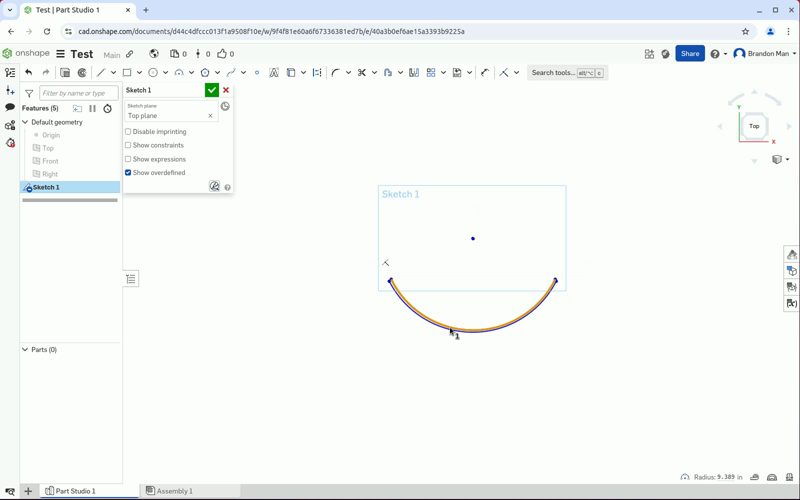
scroll(-6)
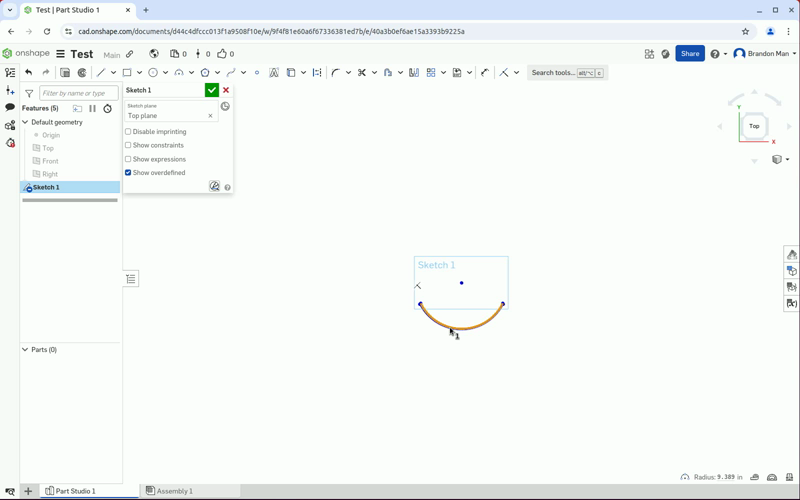
mouse_move(73, 352)
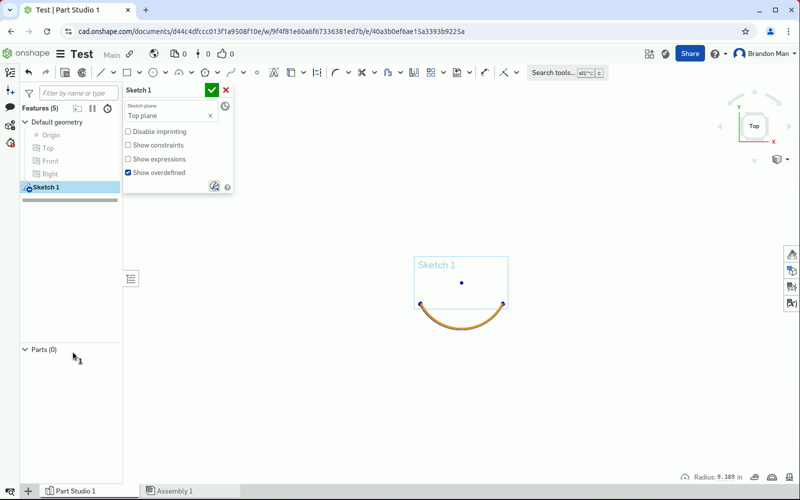
key(shift+y)
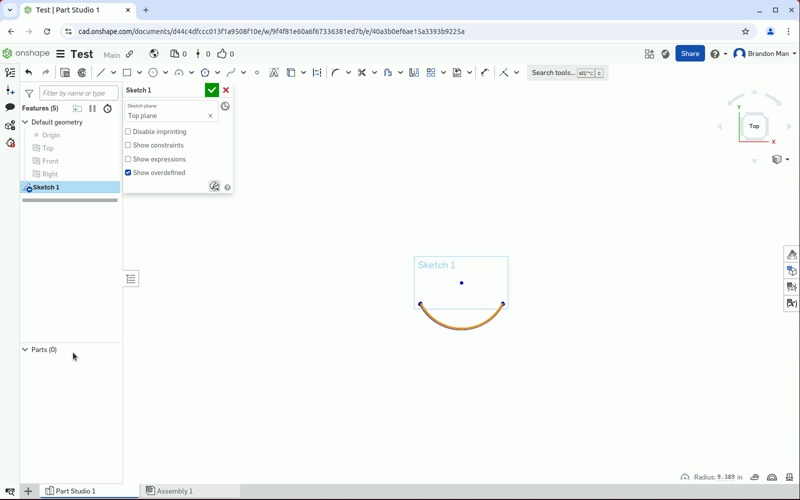
key(shift+e)
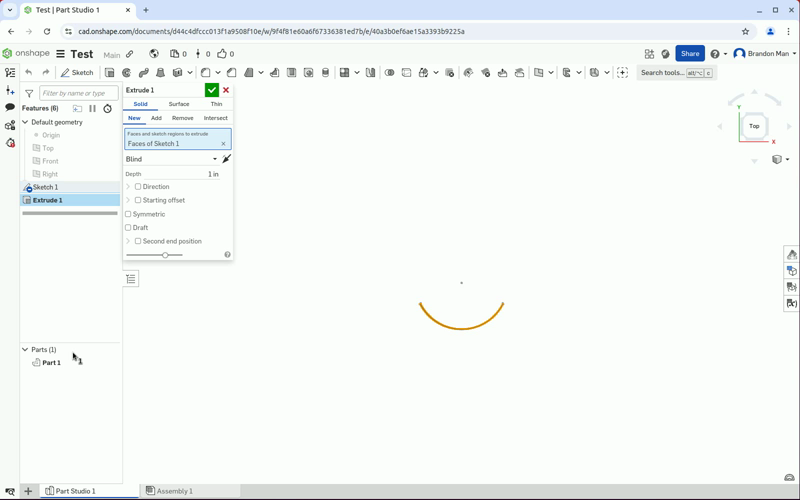
mouse_move(143, 106)
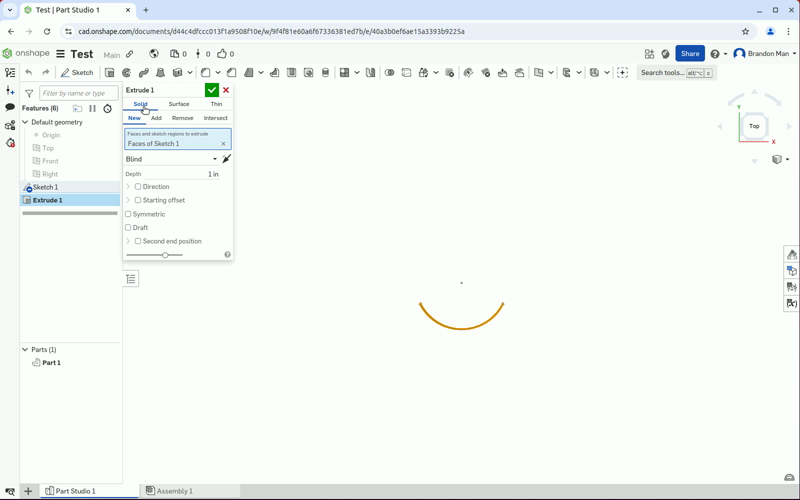
click(143, 106)
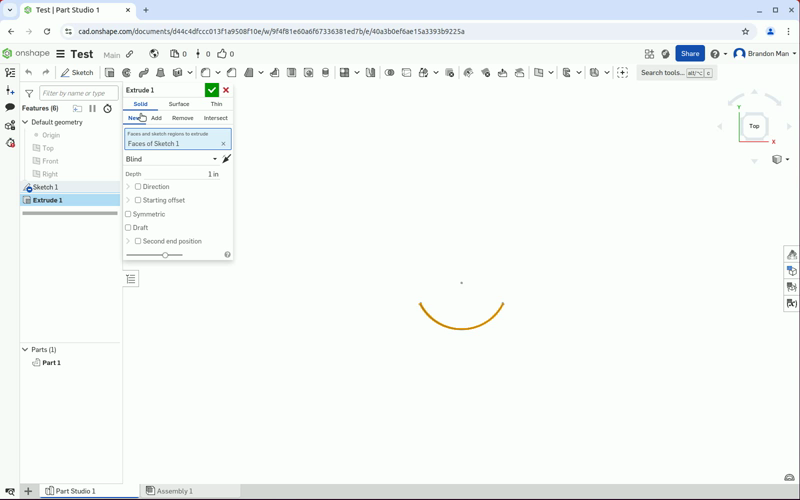
mouse_move(137, 120)
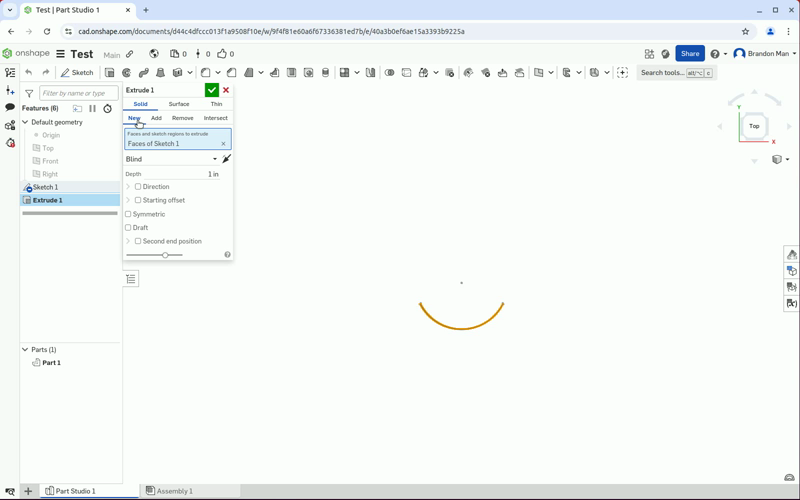
click(137, 120)
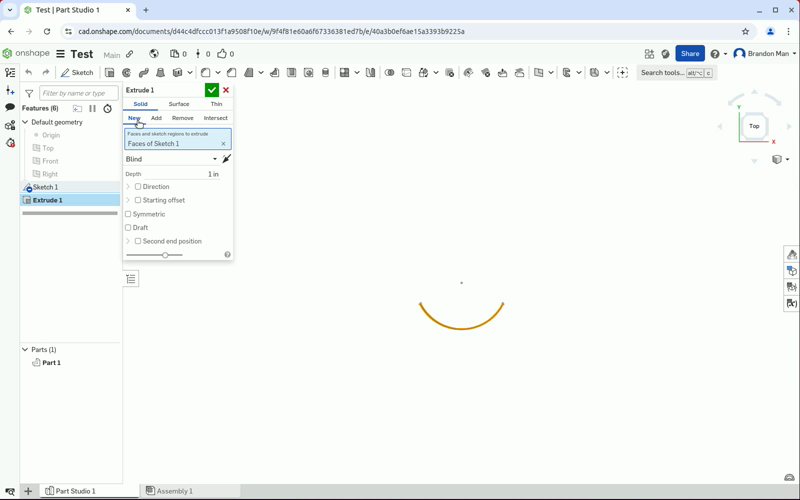
key(tab, 4)
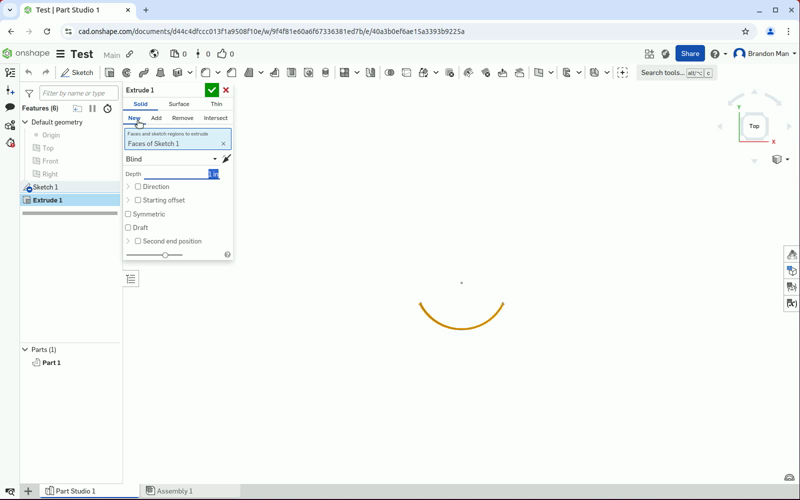
text(23.108)
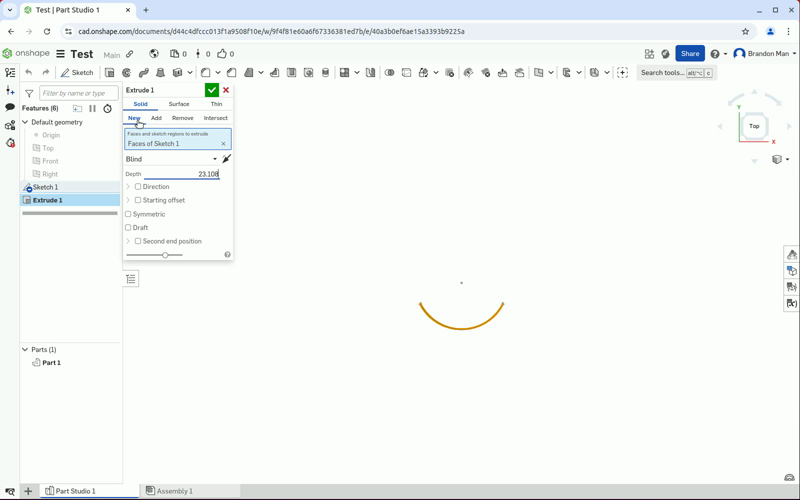
key(enter)
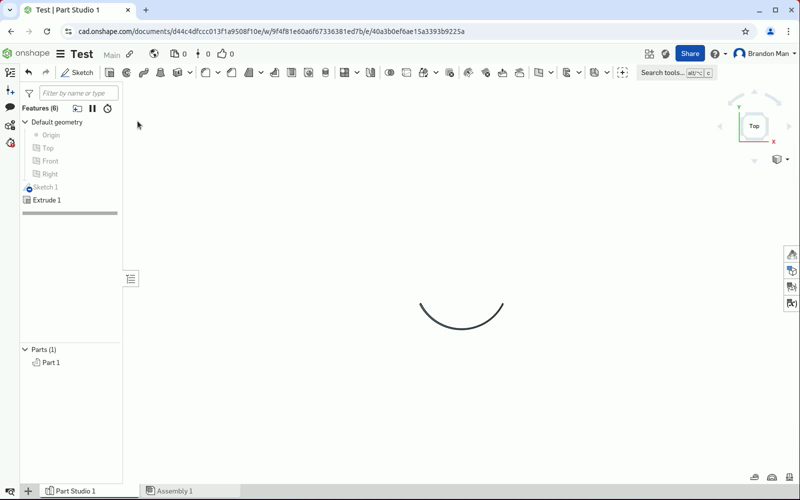
key(shift+h)
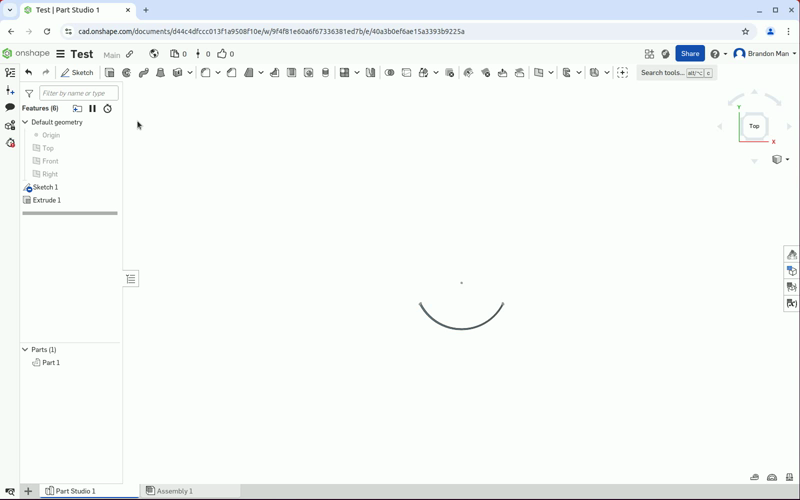
key(shift+h)
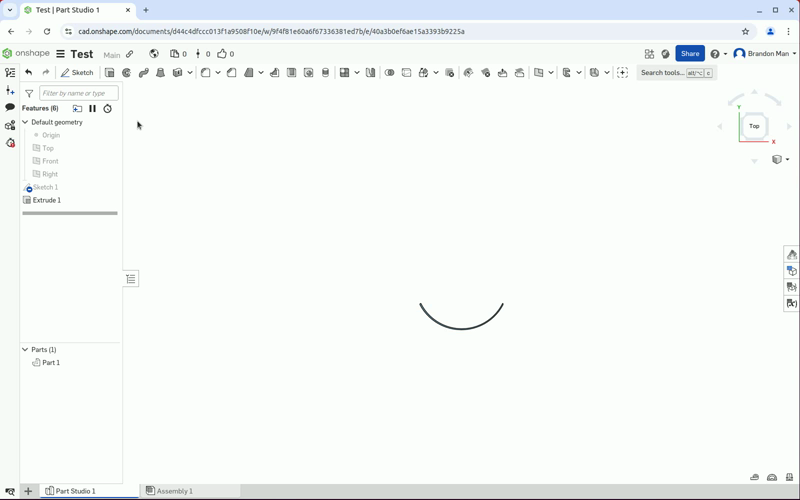
mouse_move(73, 189)
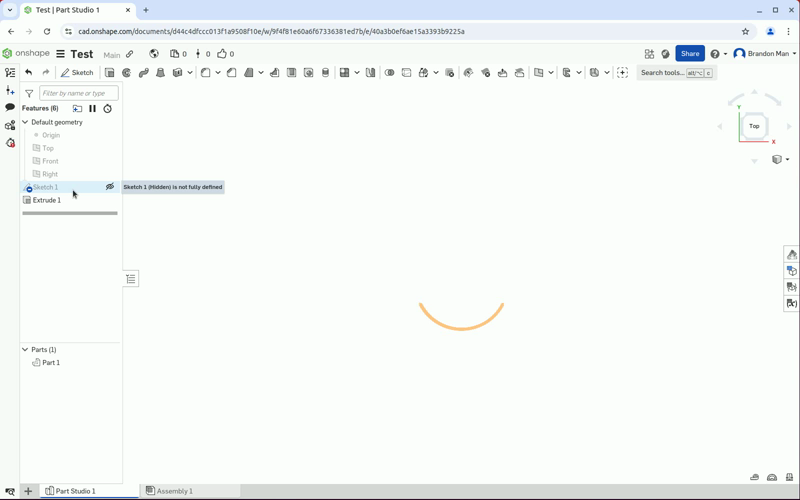
click(73, 189)
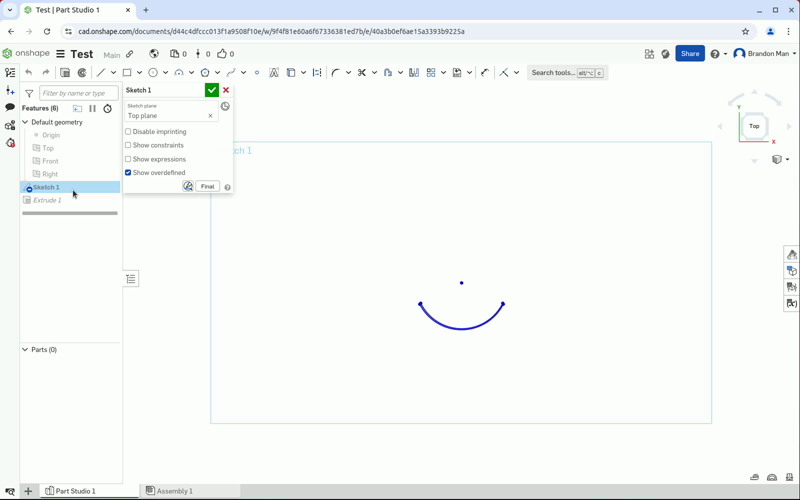
mouse_move(229, 92)
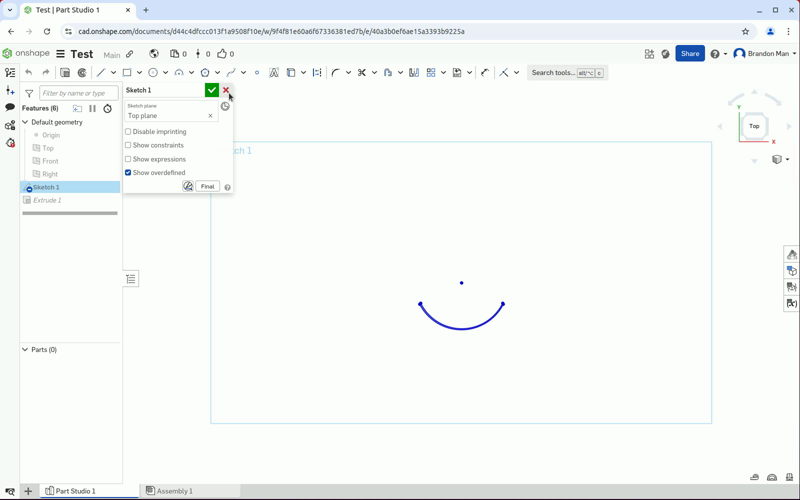
click(229, 92)
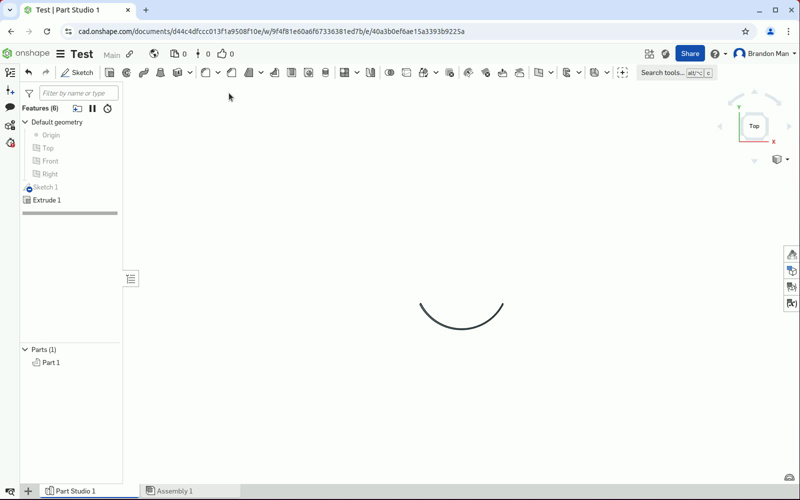
mouse_move(541, 75)
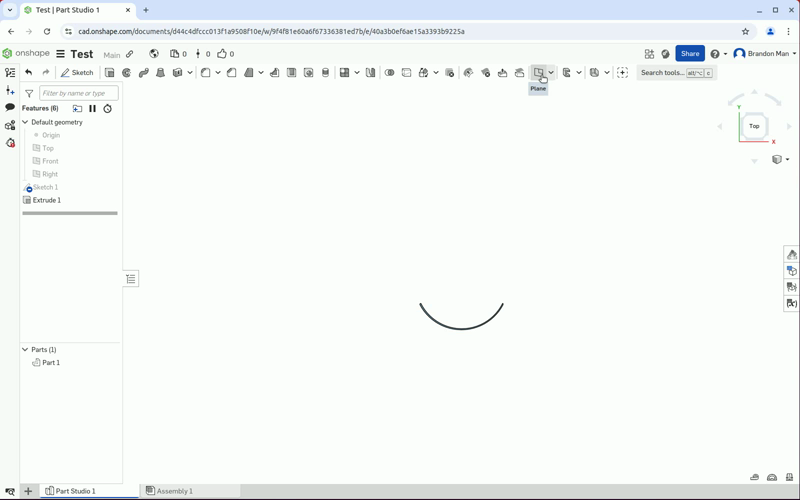
click(541, 75)
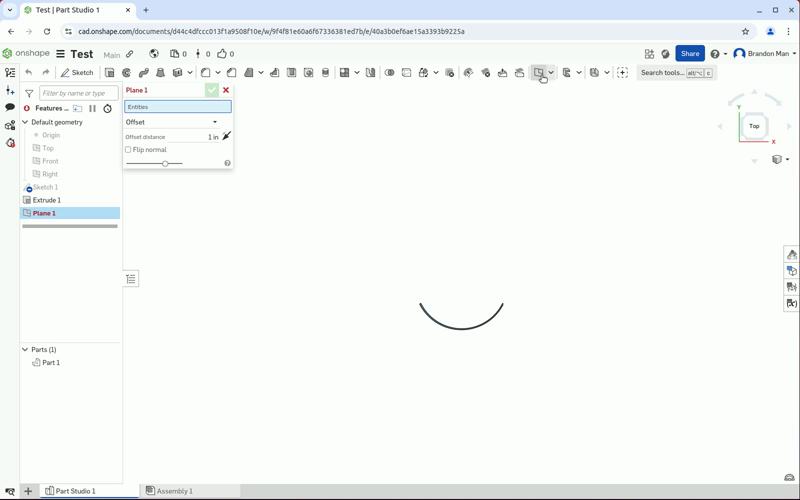
mouse_move(73, 150)
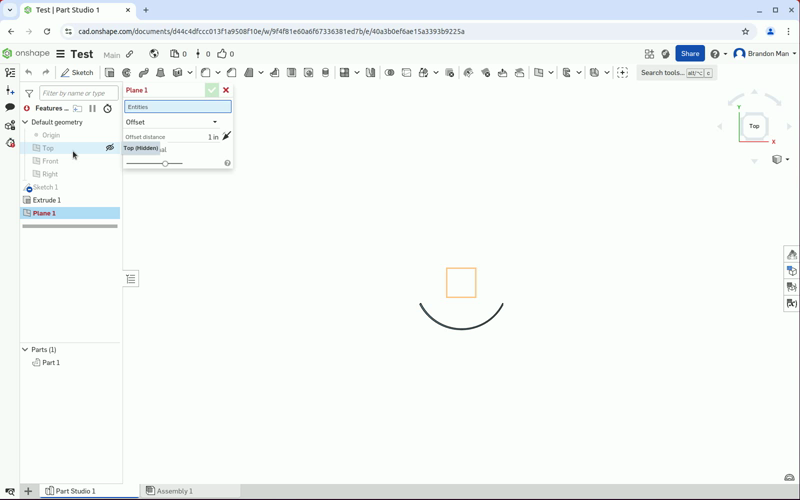
click(73, 150)
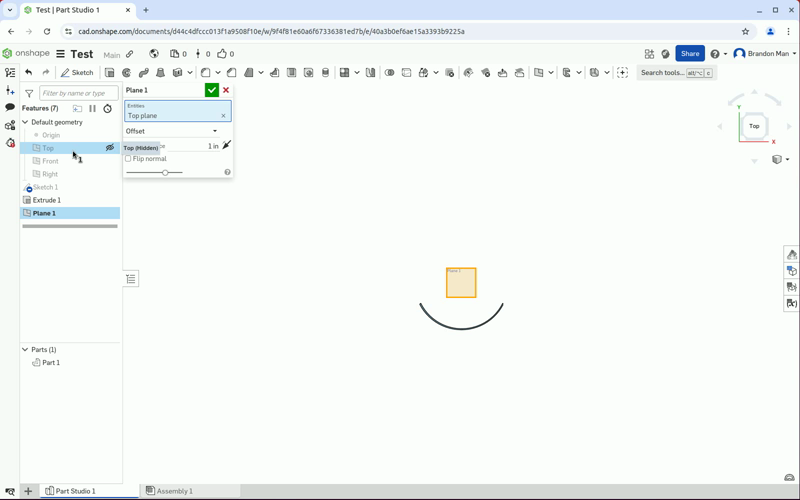
key(tab, 2)
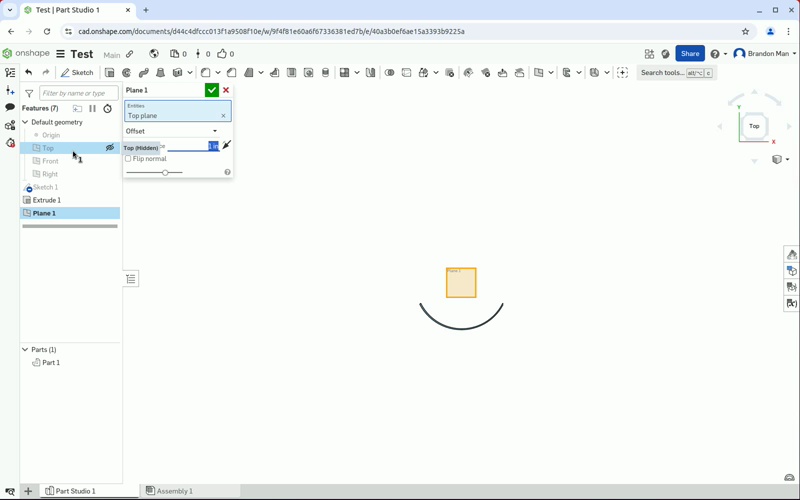
text(23.108)
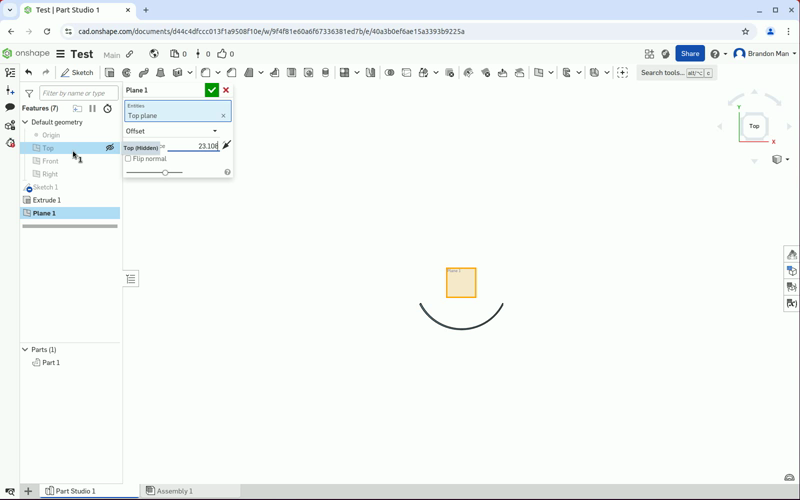
key(enter, 2)
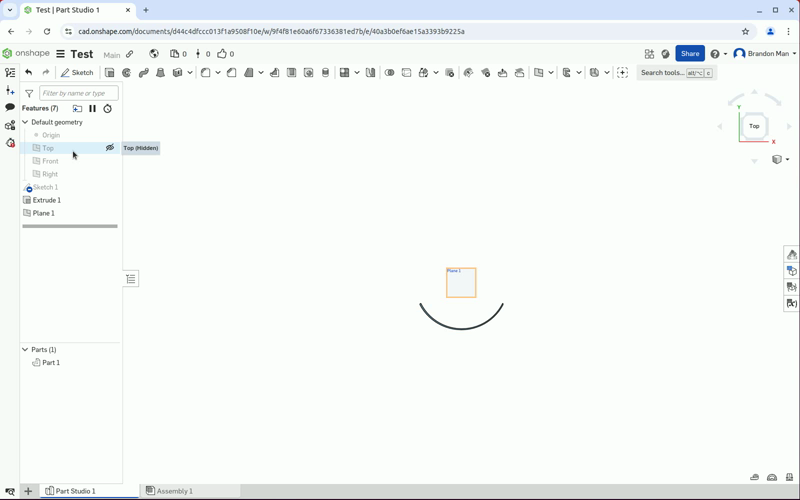
key(shift+s)
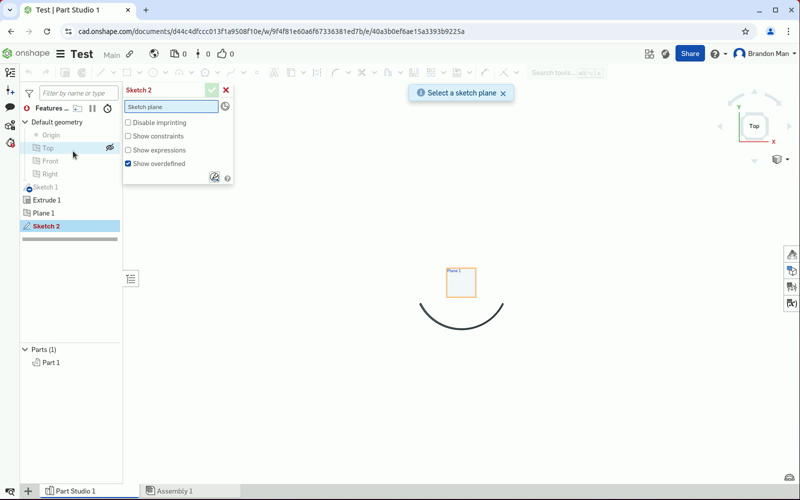
mouse_move(73, 215)
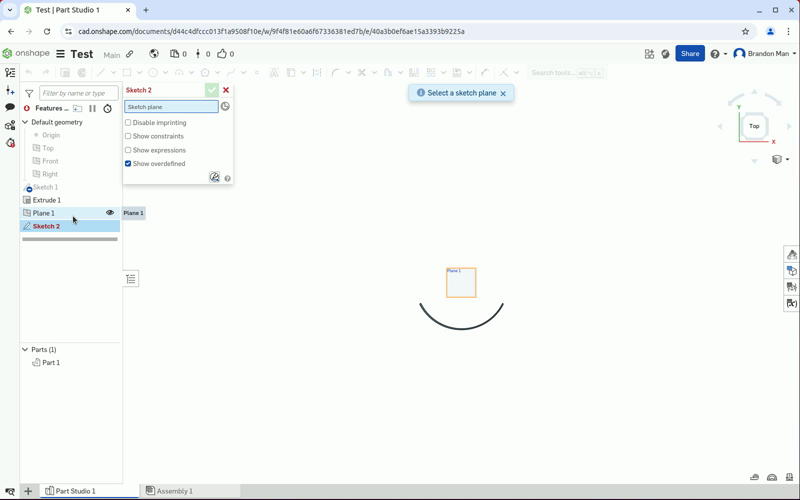
click(73, 215)
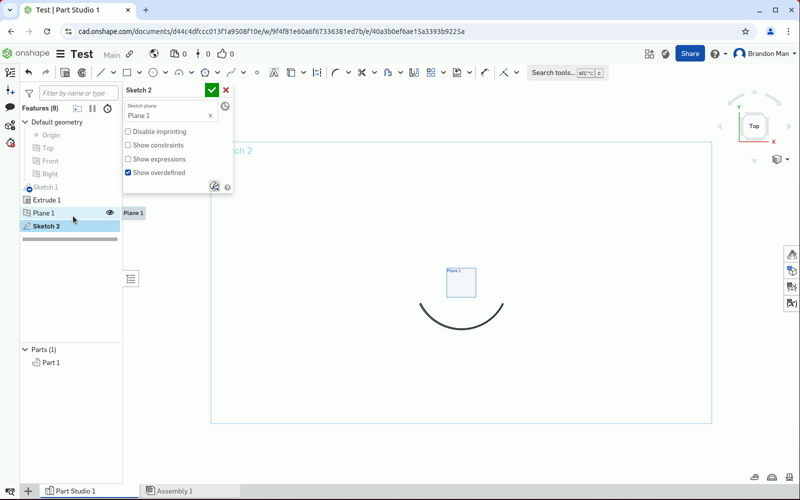
mouse_move(73, 352)
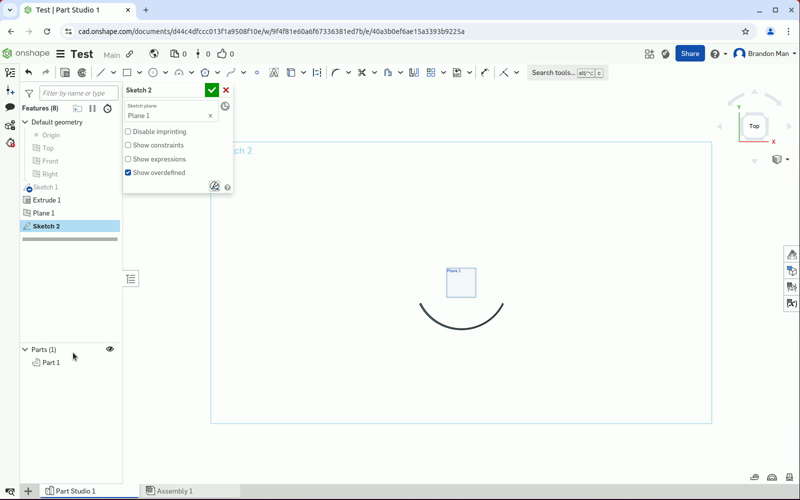
key(y)
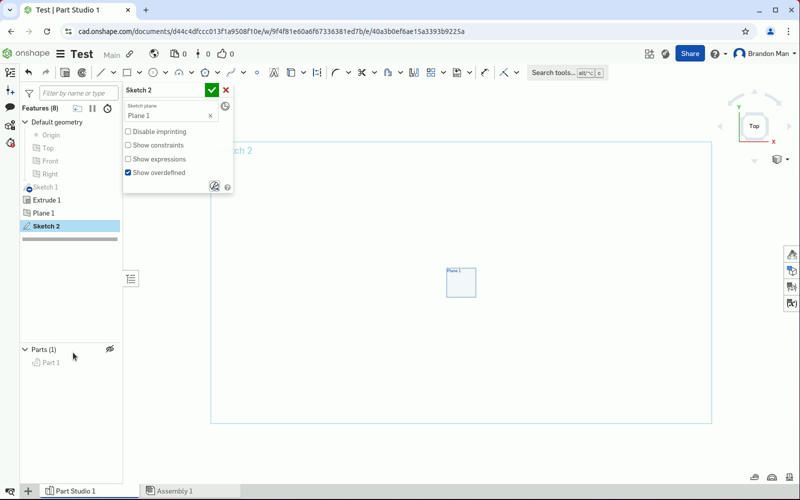
key(a)
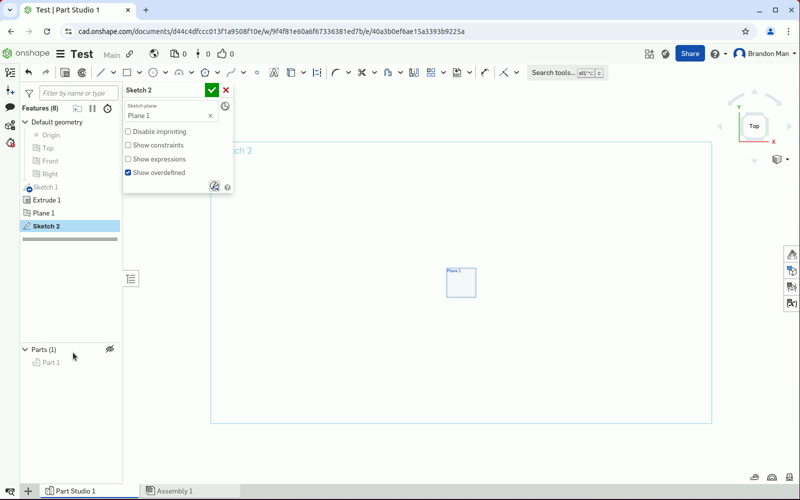
key_down(shift)
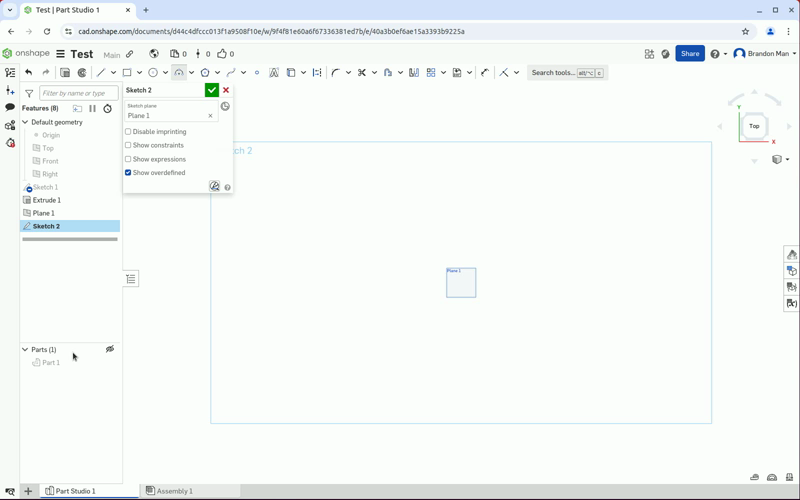
mouse_move(419, 304)
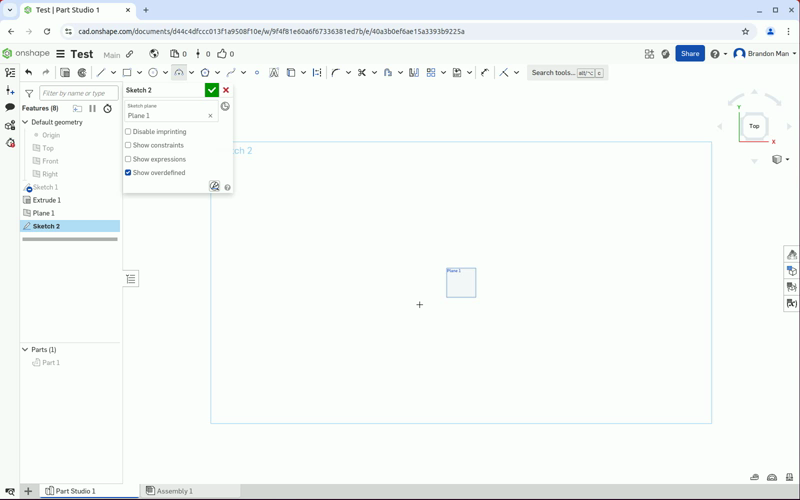
click(419, 304)
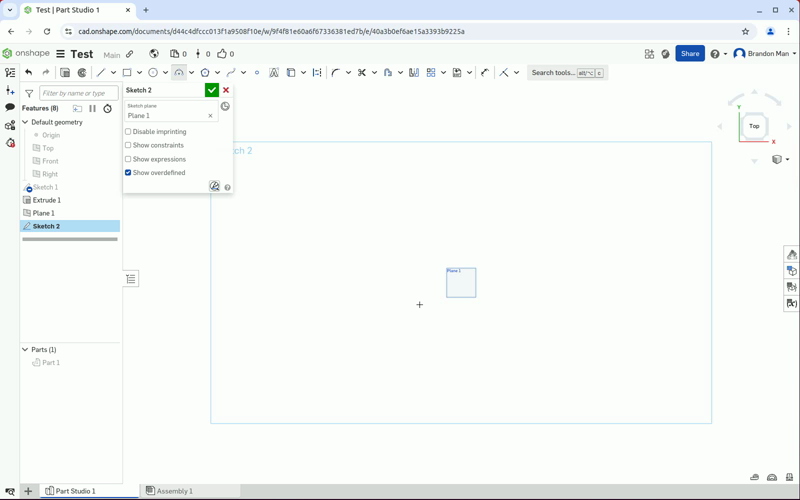
key_up(shift)
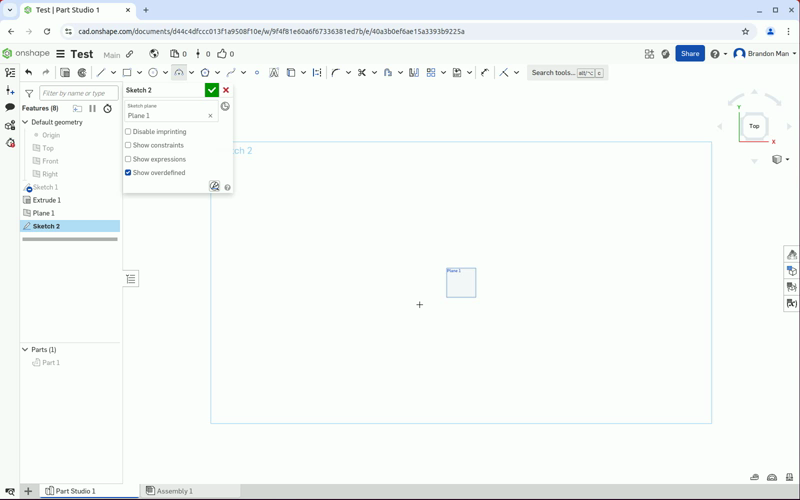
key_down(shift)
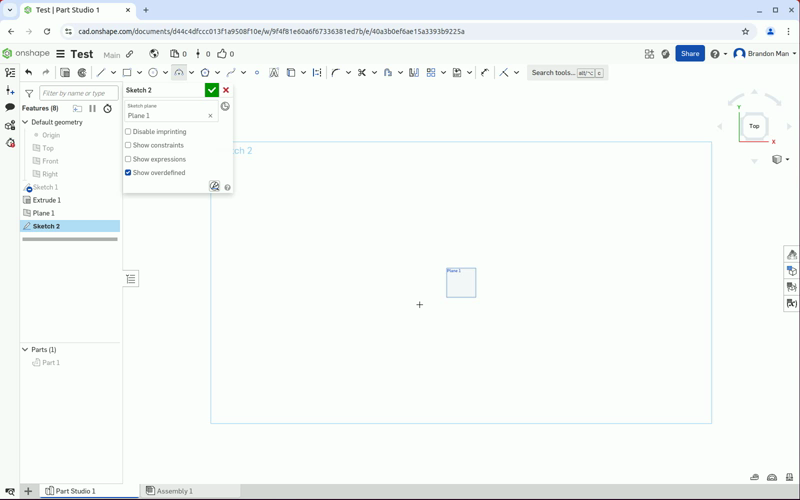
mouse_move(503, 304)
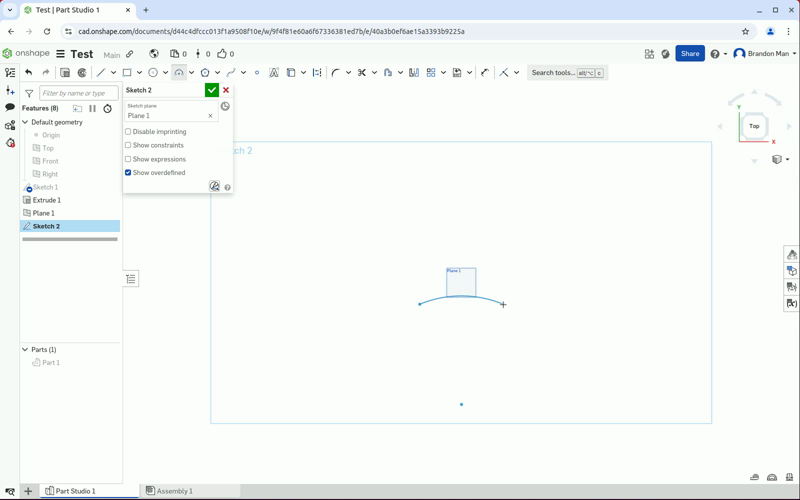
click(503, 304)
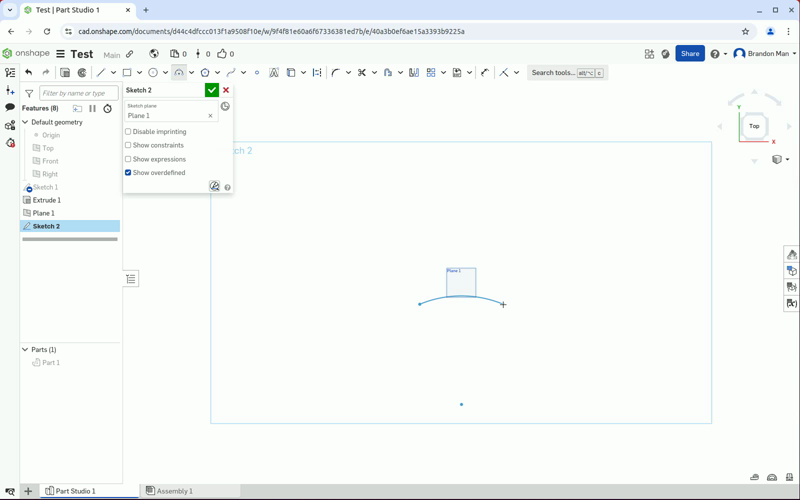
mouse_move(461, 329)
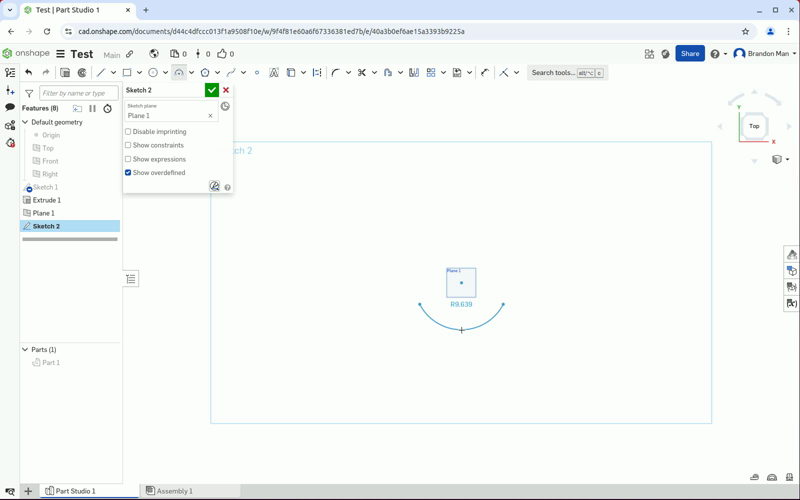
click(461, 329)
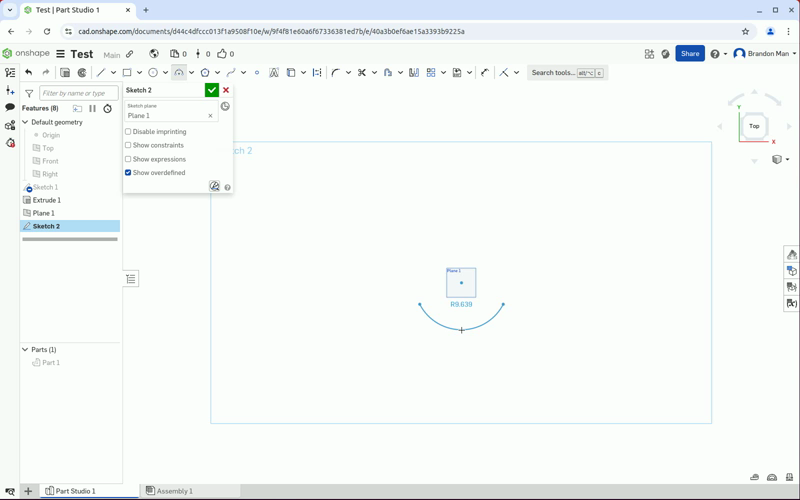
key_up(shift)
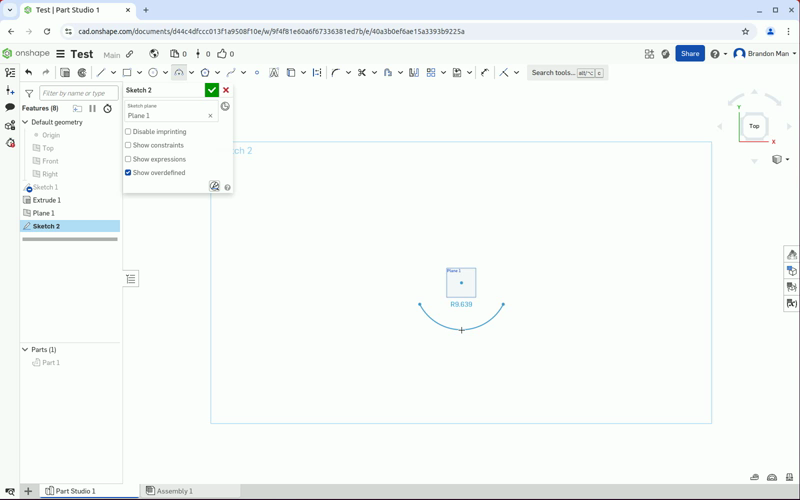
key(esc)
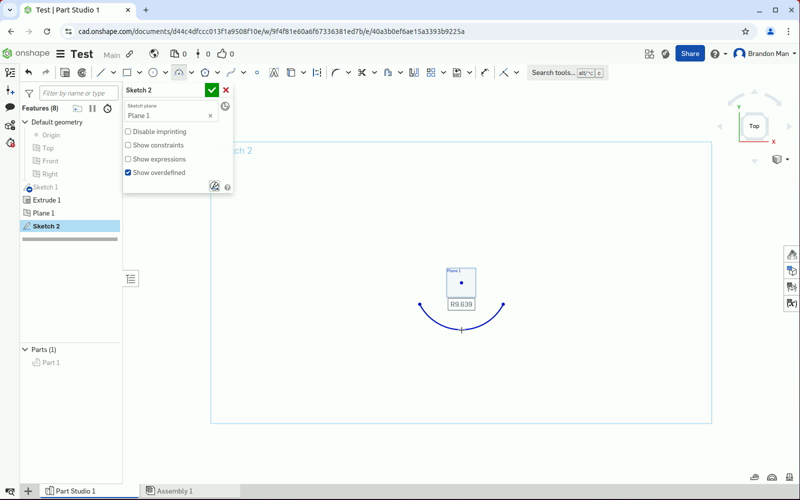
key(l)
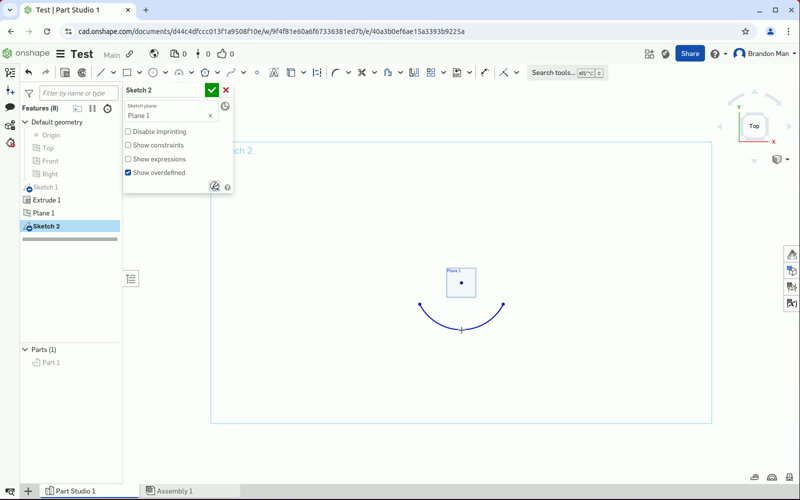
mouse_move(503, 304)
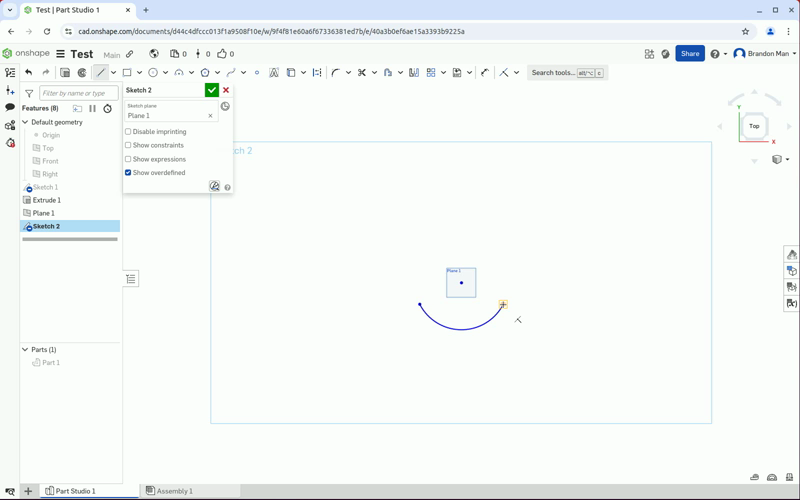
click(503, 304)
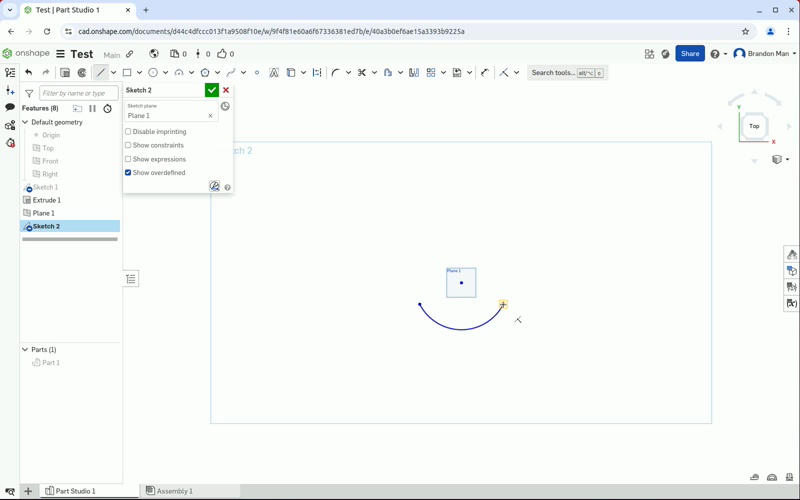
key_down(shift)
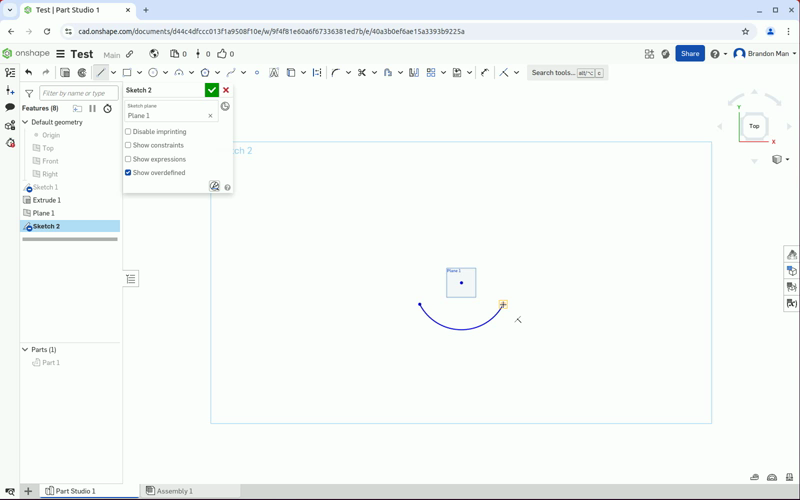
mouse_move(533, 304)
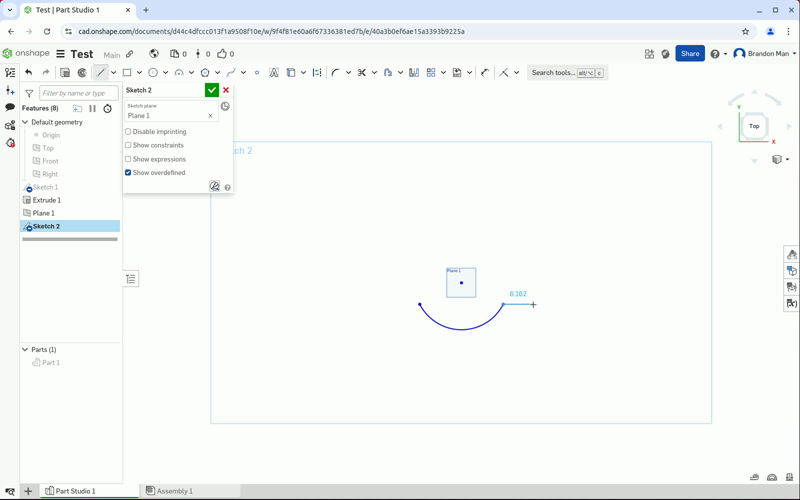
mouse_move(502, 304)
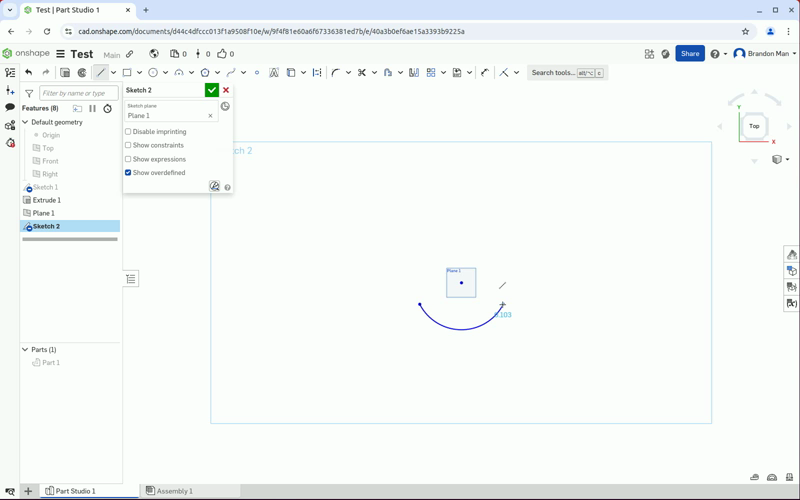
scroll(6)
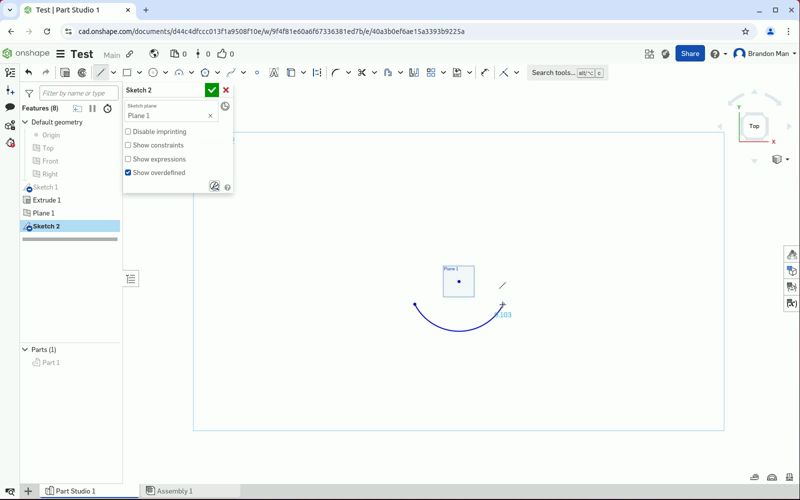
scroll(6)
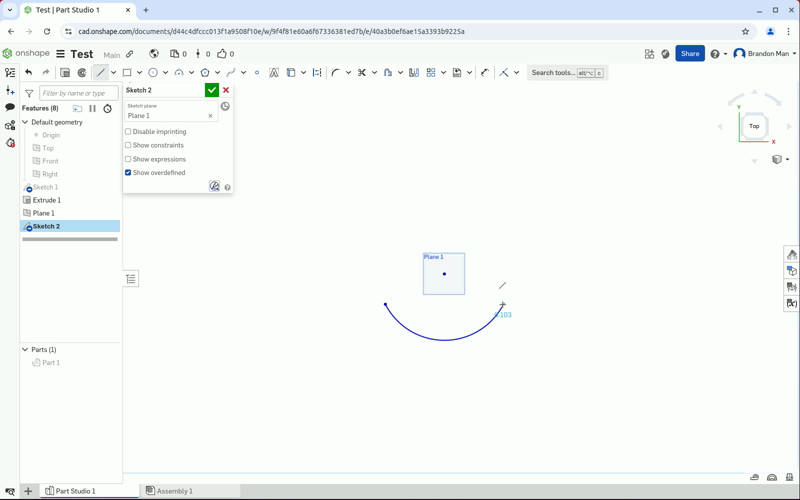
scroll(6)
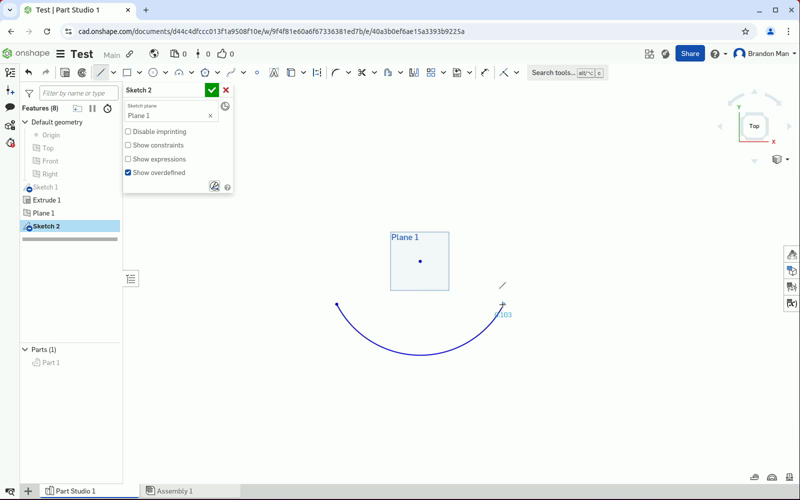
scroll(6)
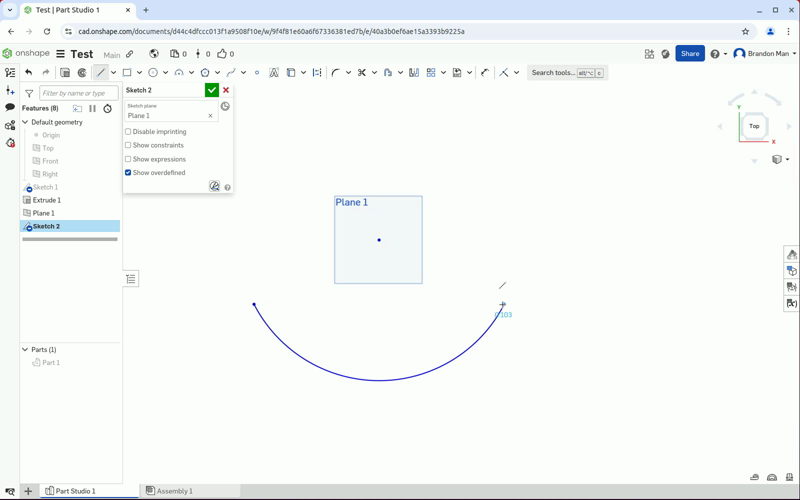
scroll(6)
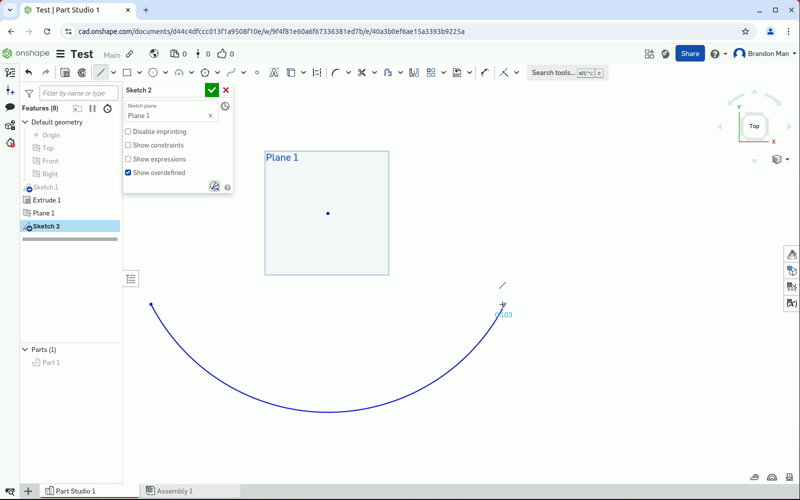
scroll(6)
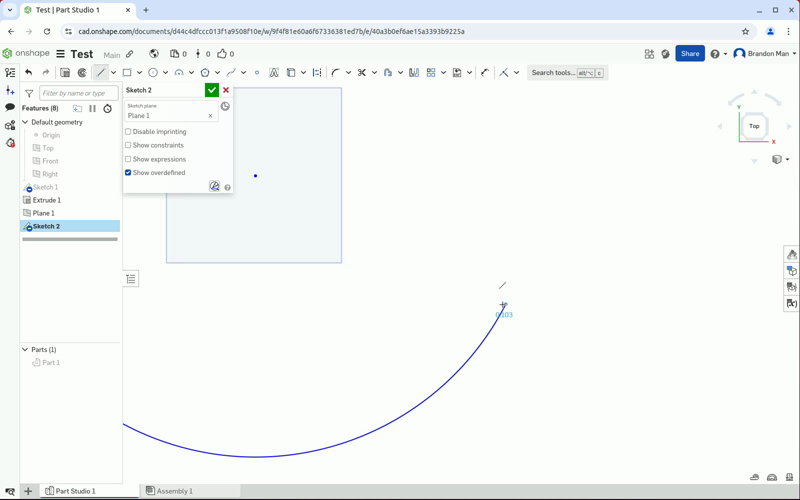
scroll(6)
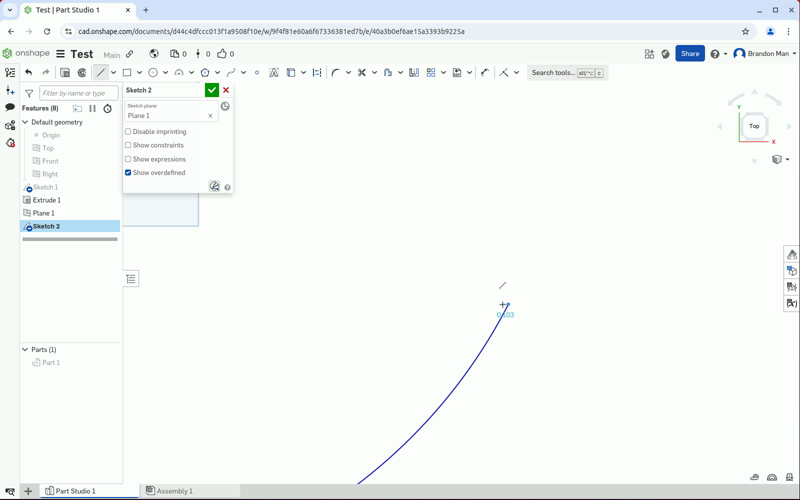
click(502, 304)
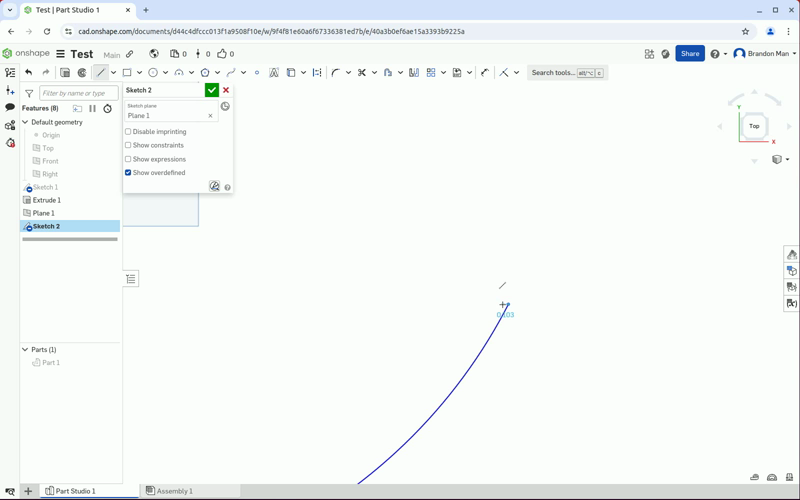
scroll(-6)
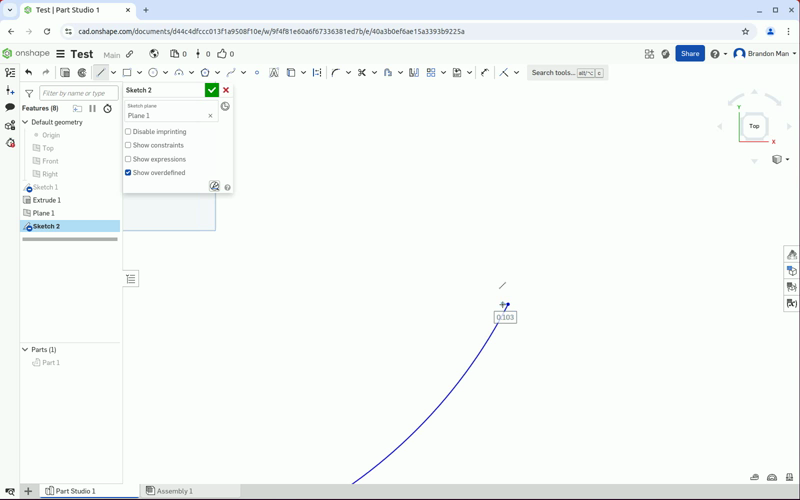
scroll(-6)
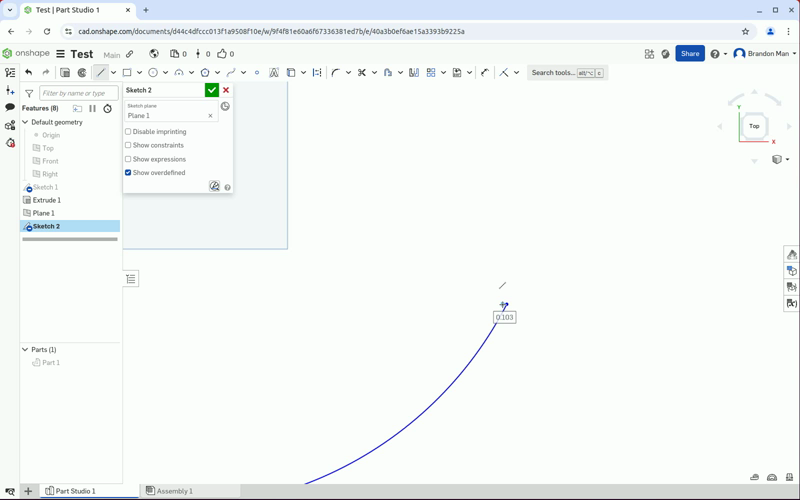
scroll(-6)
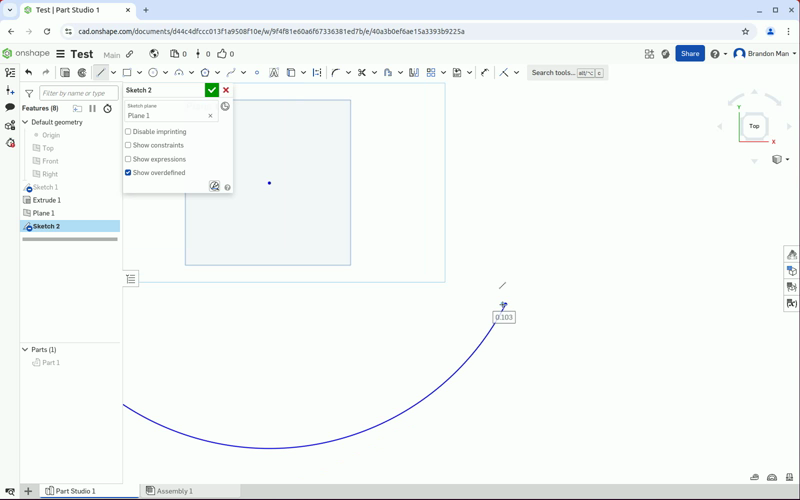
scroll(-6)
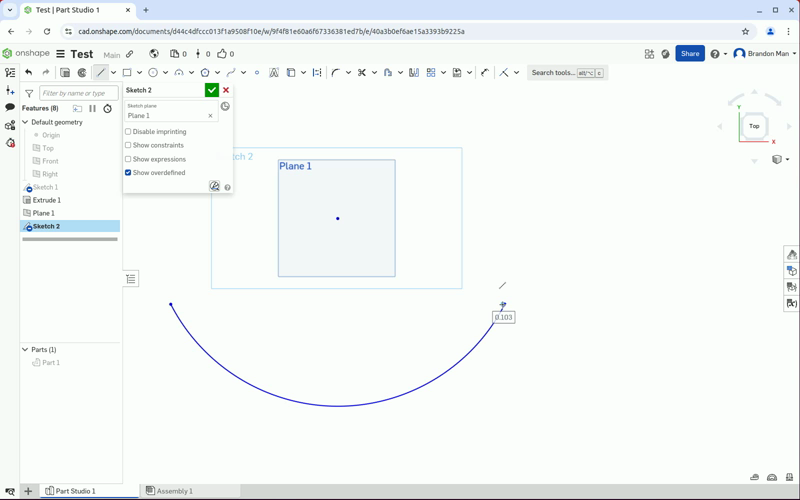
scroll(-6)
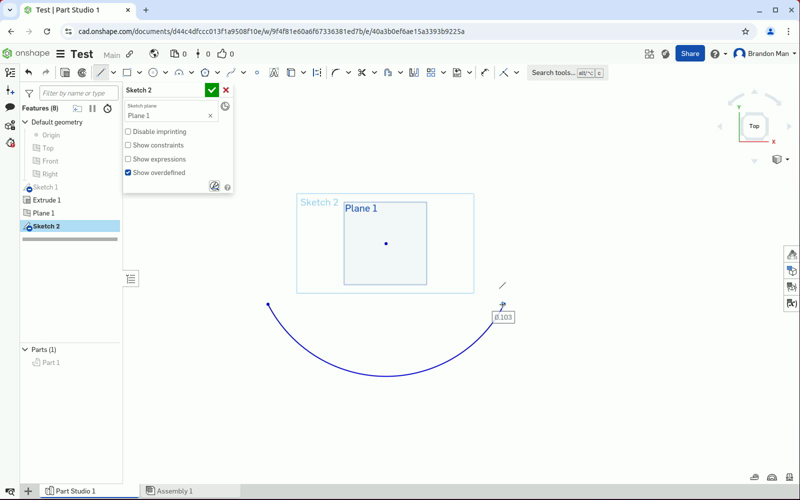
scroll(-6)
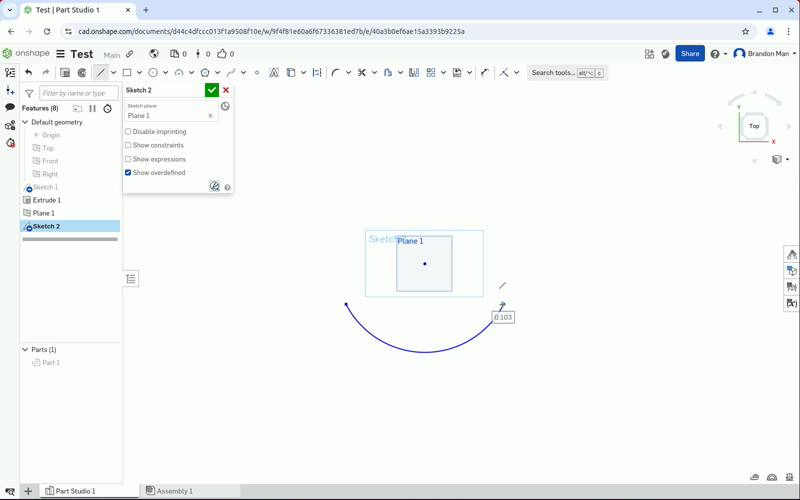
scroll(-6)
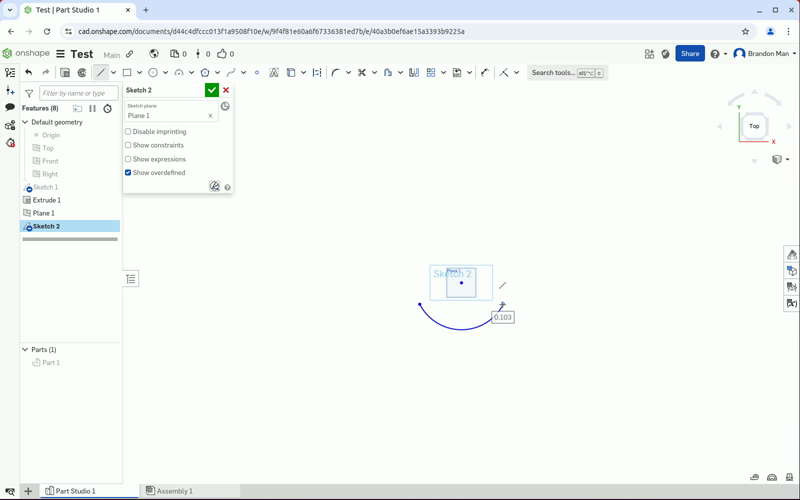
key_up(shift)
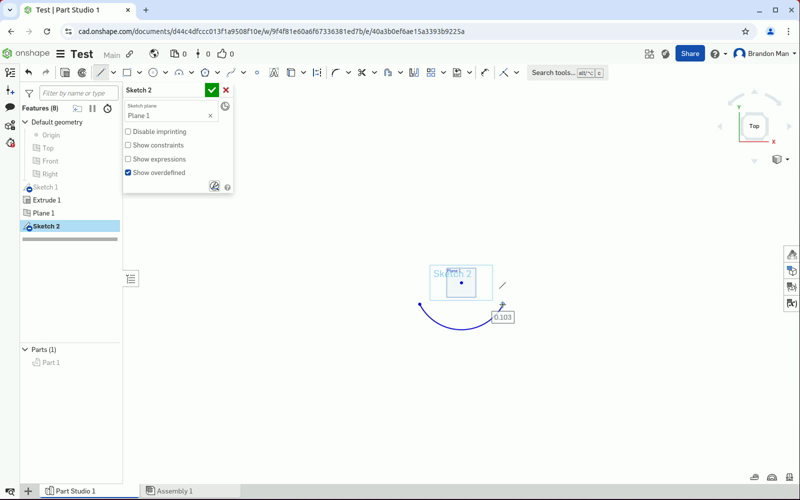
key(esc)
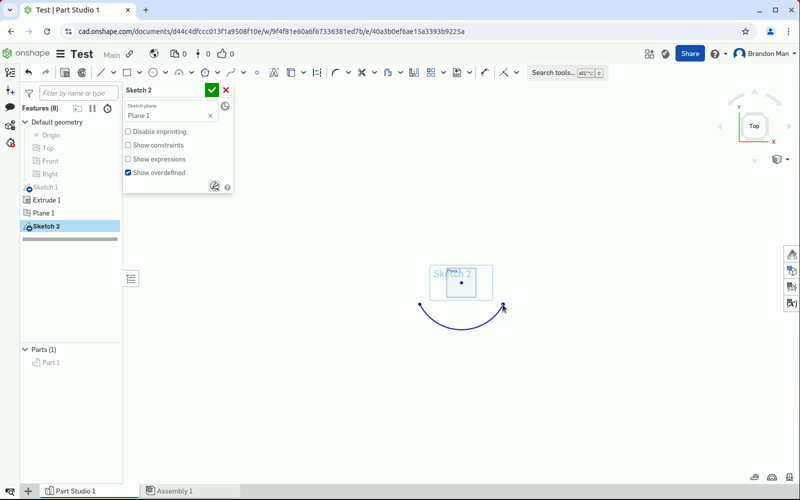
key(a)
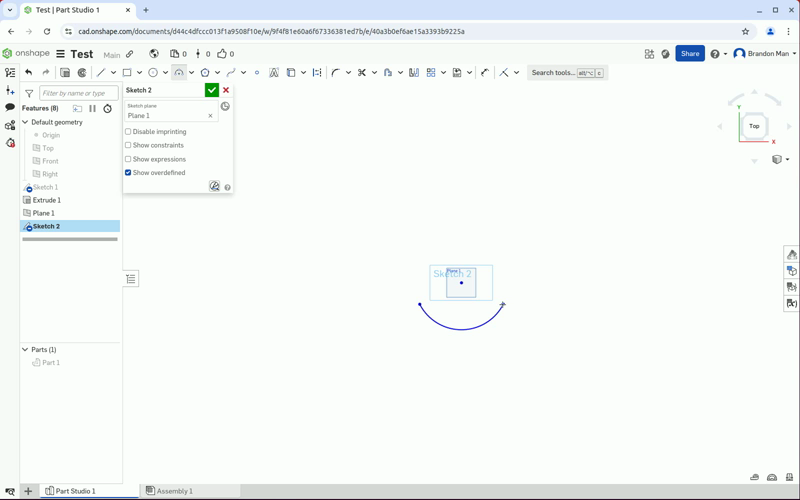
mouse_move(502, 304)
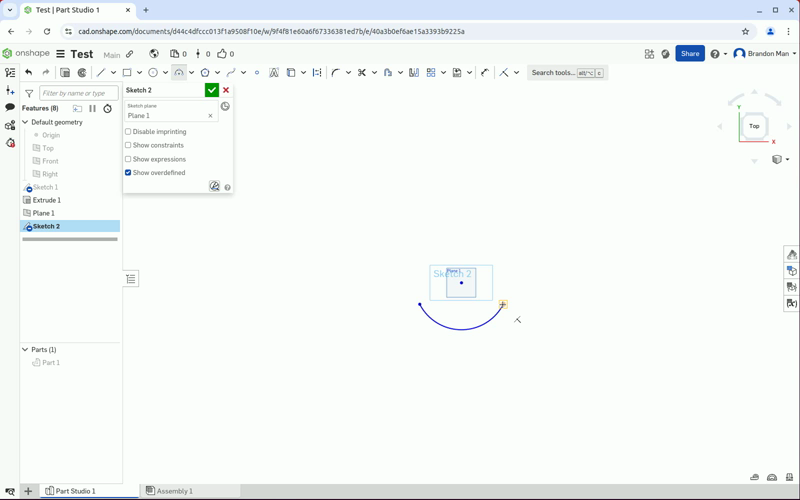
scroll(6)
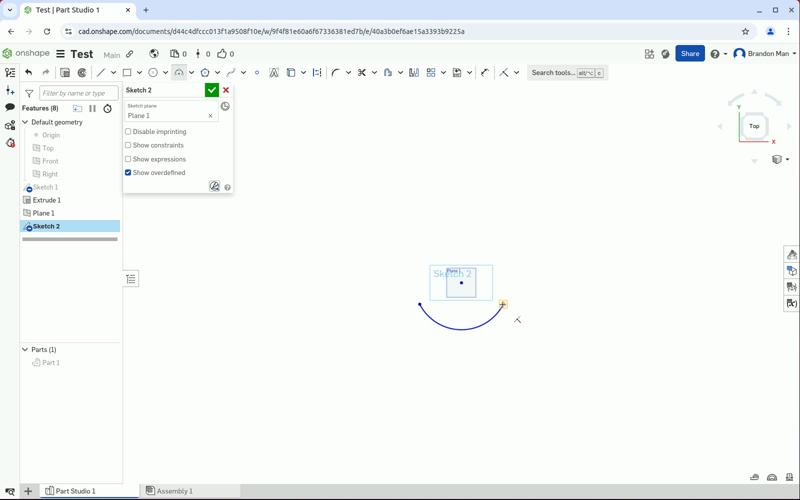
scroll(6)
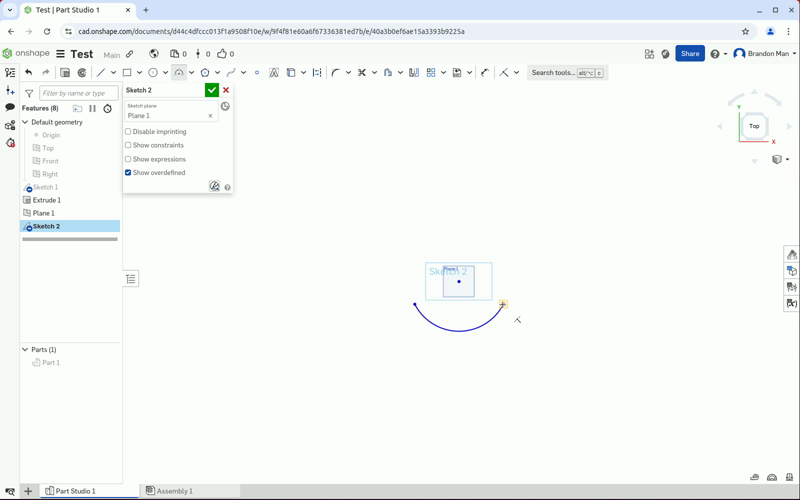
scroll(6)
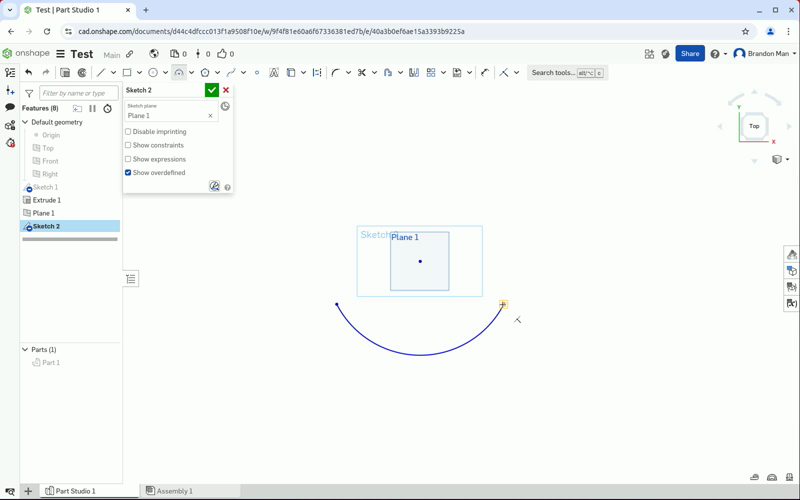
scroll(6)
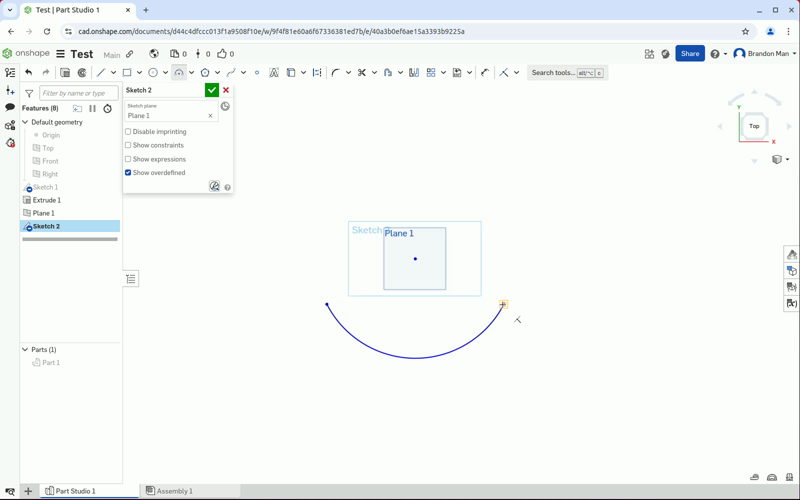
scroll(6)
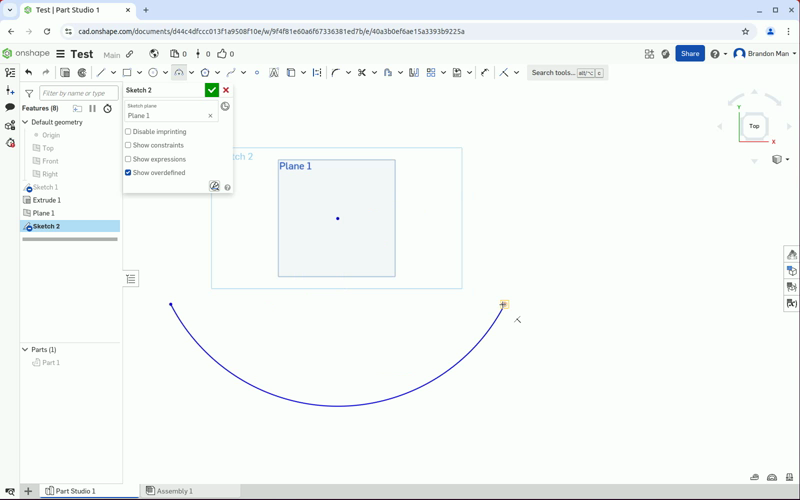
scroll(6)
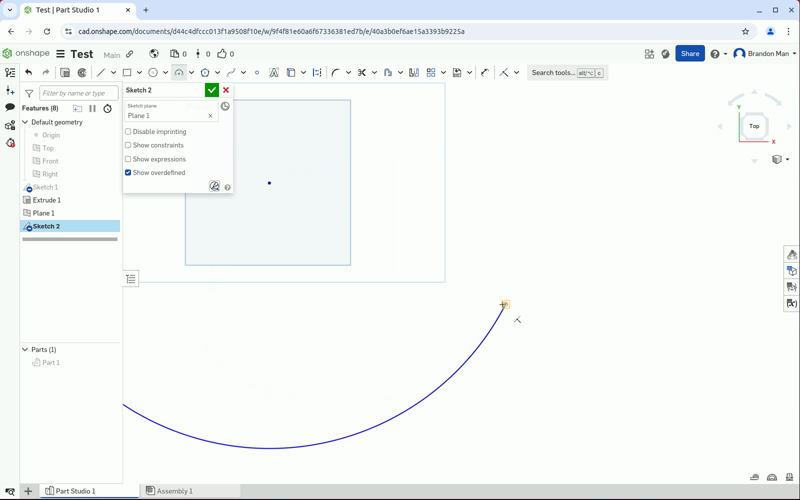
scroll(6)
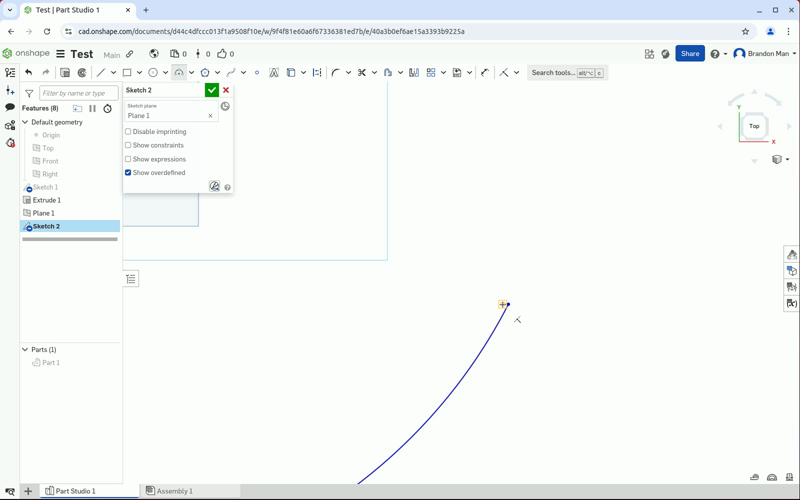
click(502, 304)
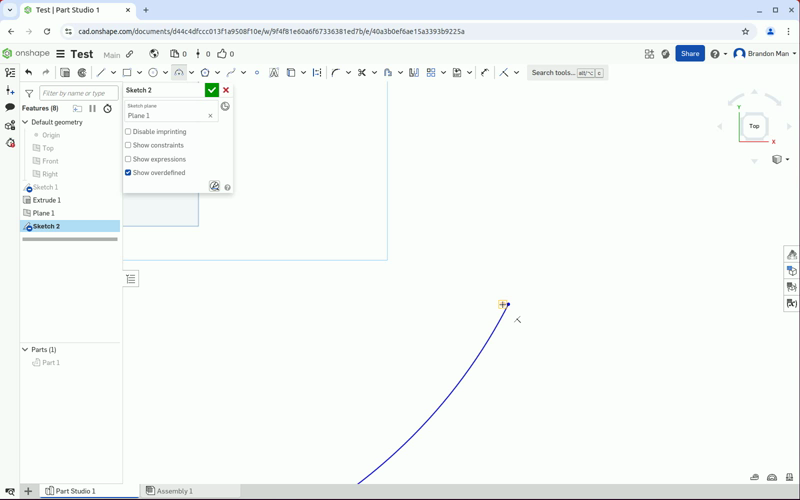
scroll(-6)
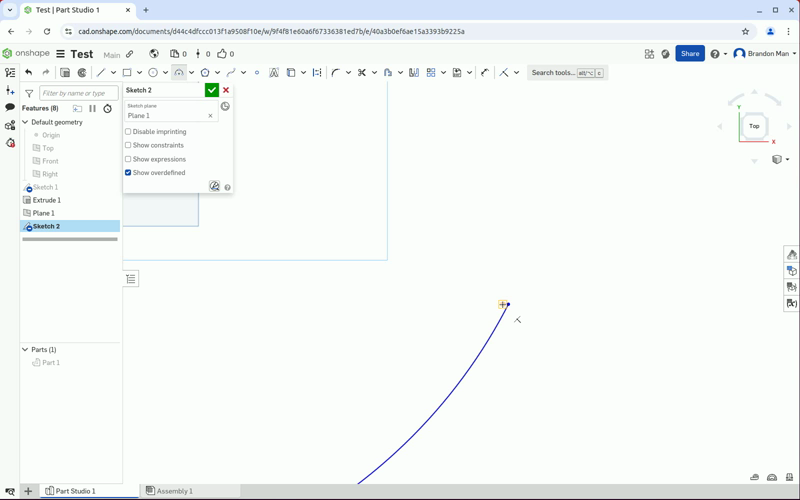
scroll(-6)
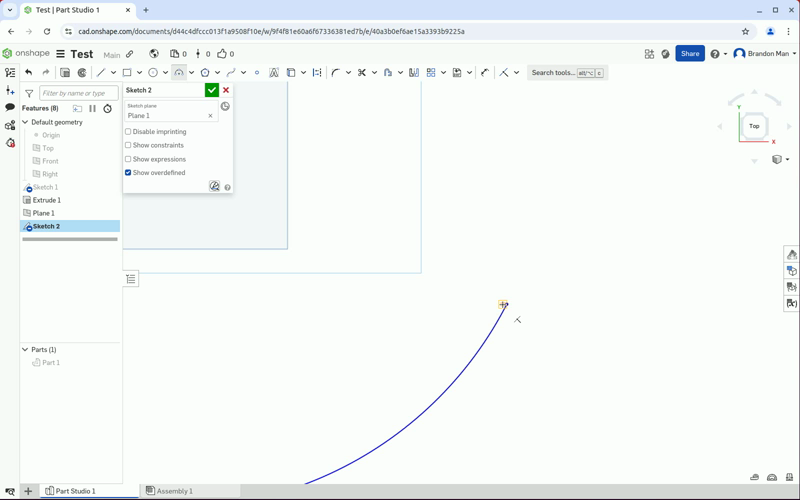
scroll(-6)
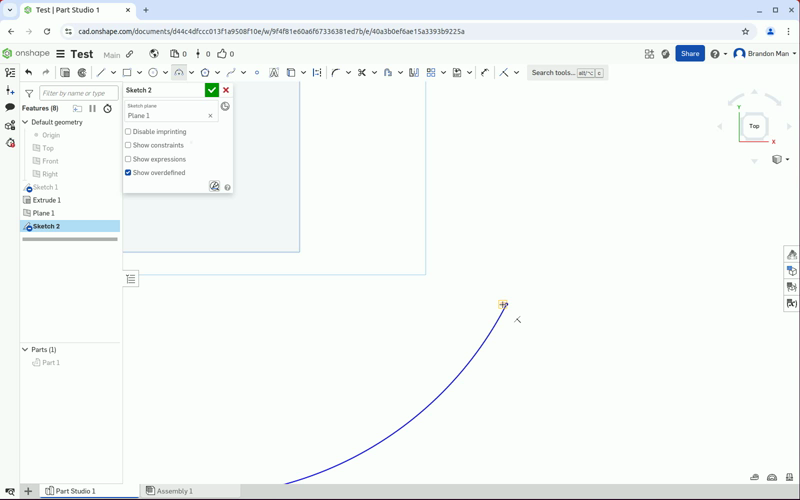
scroll(-6)
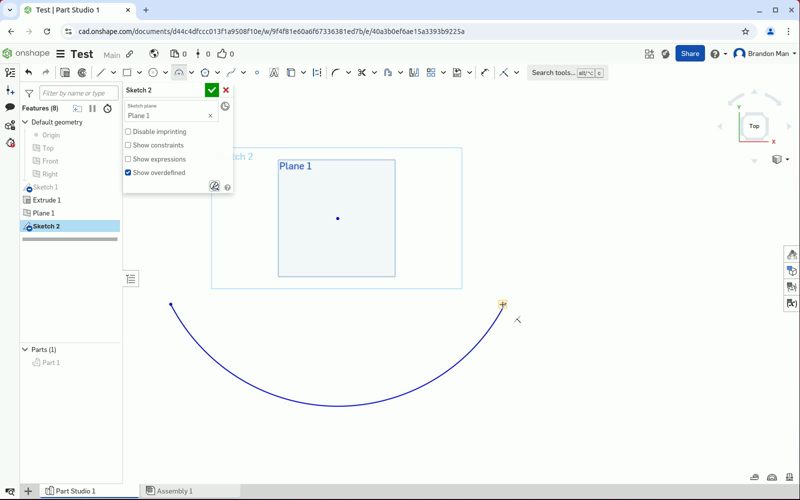
scroll(-6)
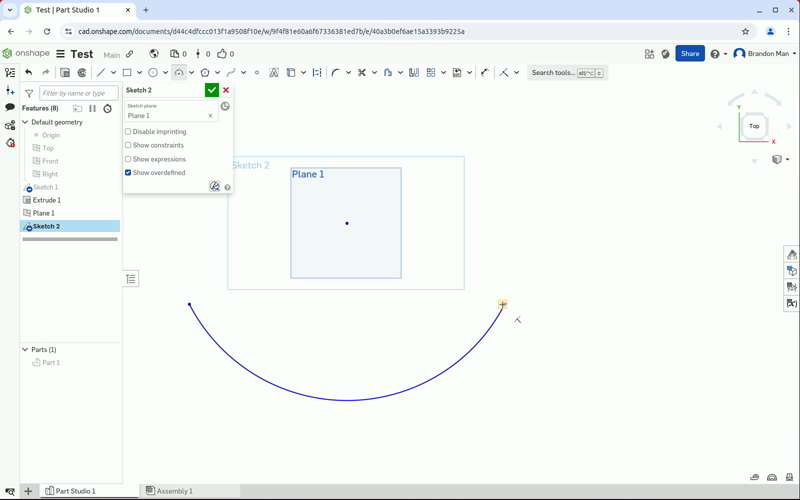
scroll(-6)
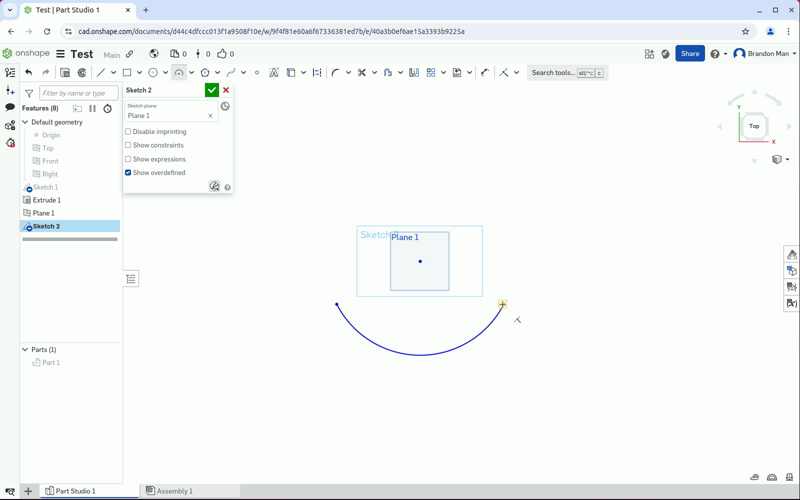
scroll(-6)
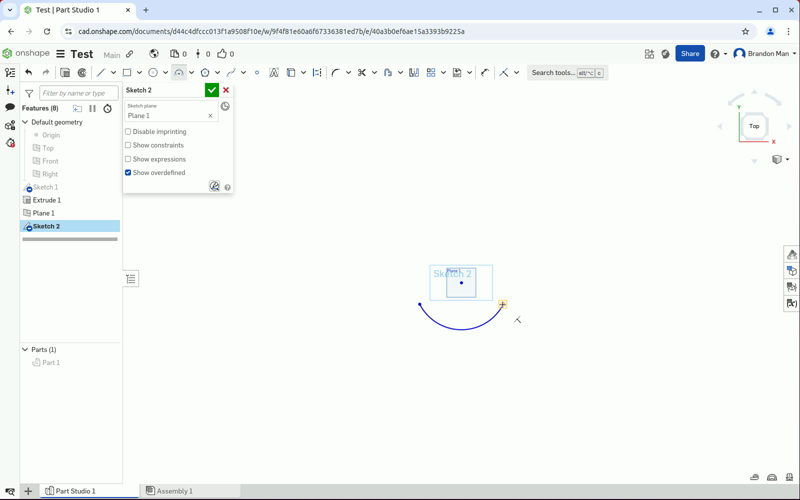
key_down(shift)
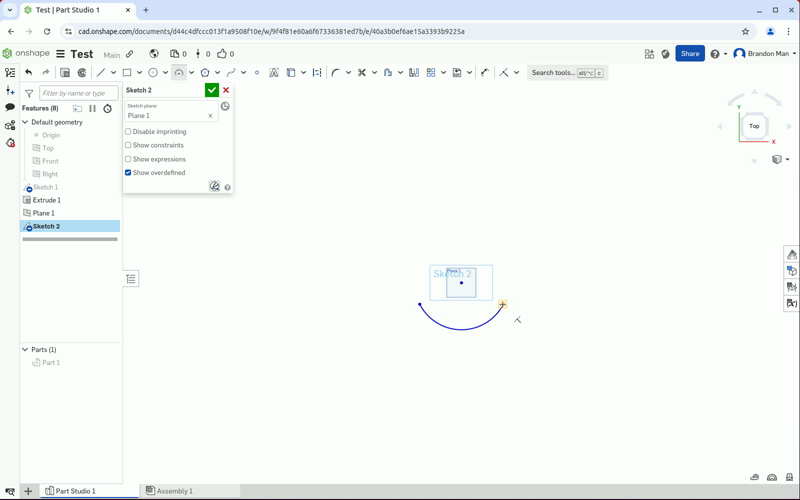
mouse_move(420, 304)
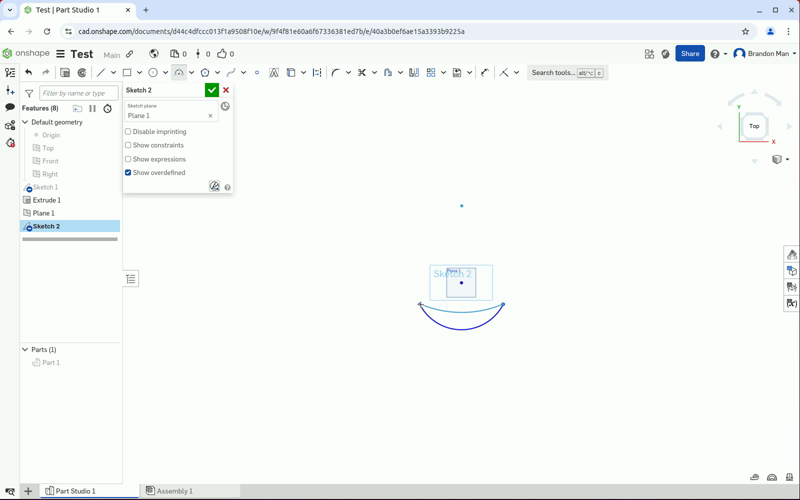
scroll(6)
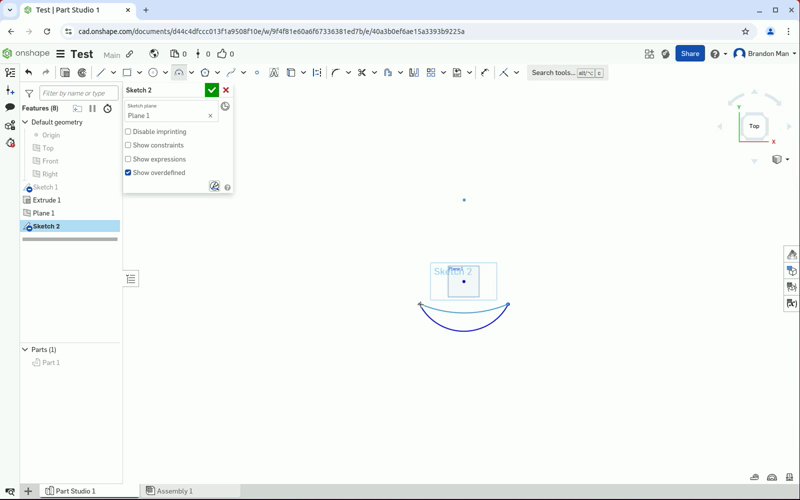
scroll(6)
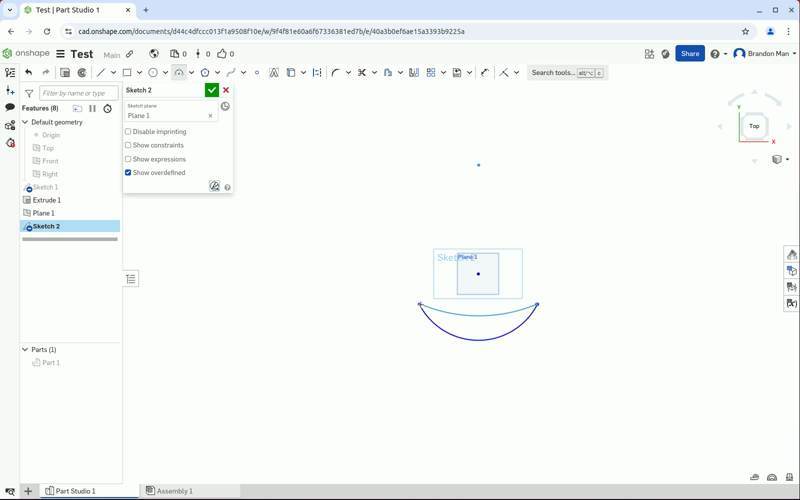
scroll(6)
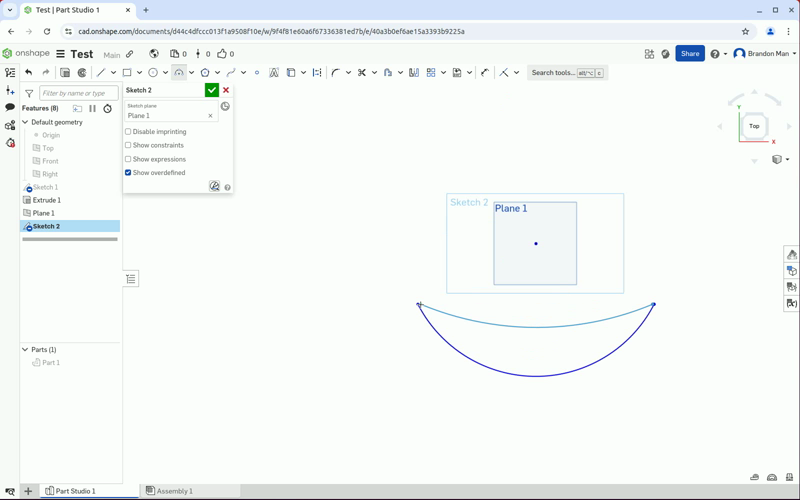
scroll(6)
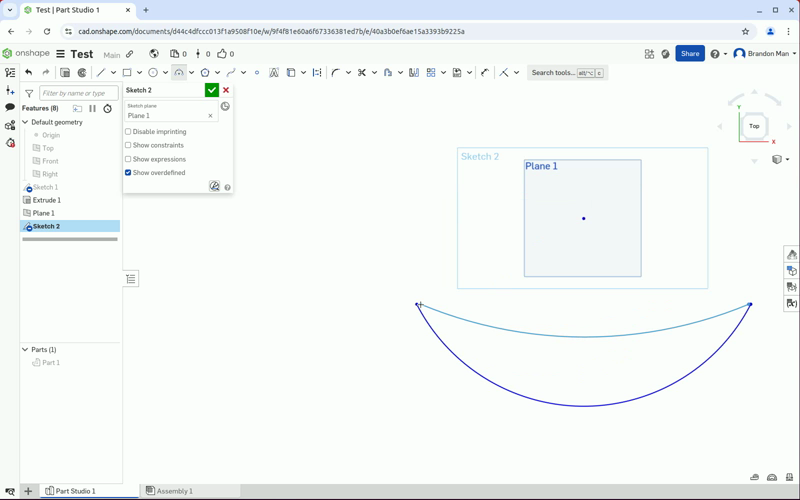
scroll(6)
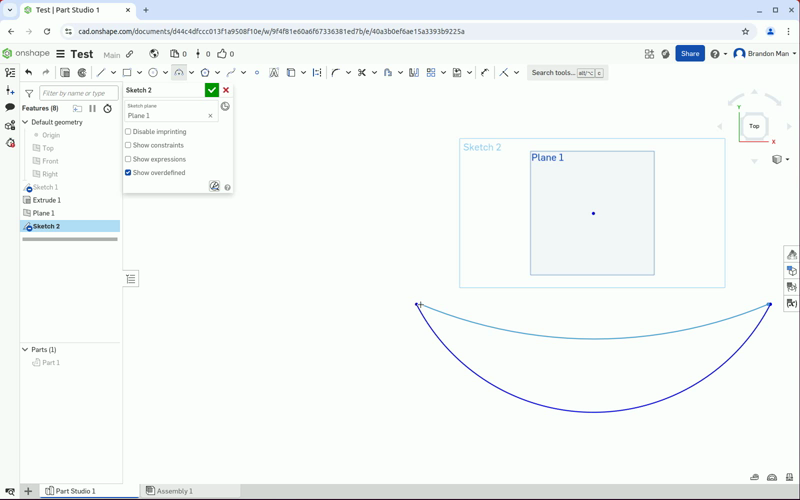
scroll(6)
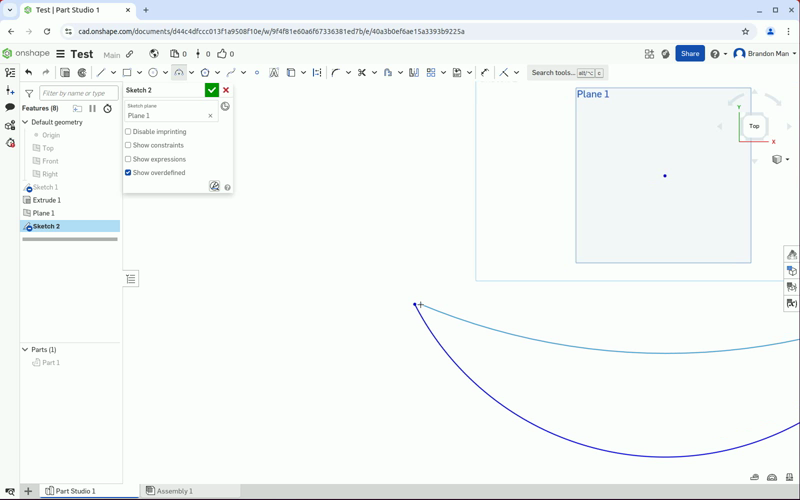
scroll(6)
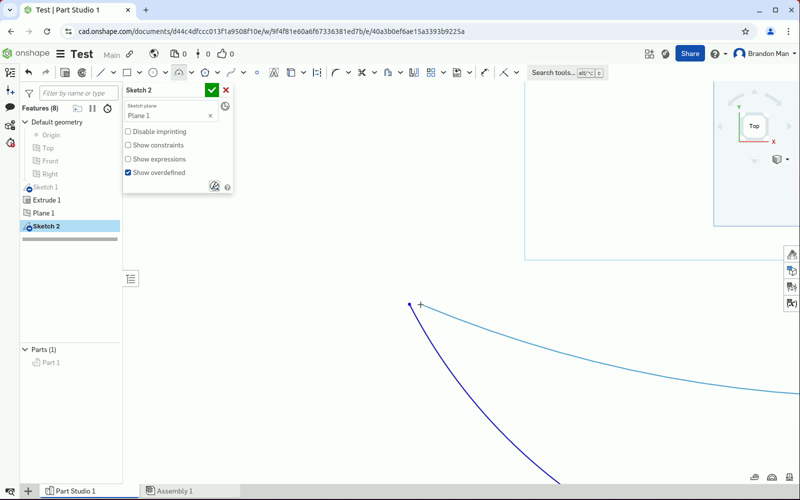
click(420, 304)
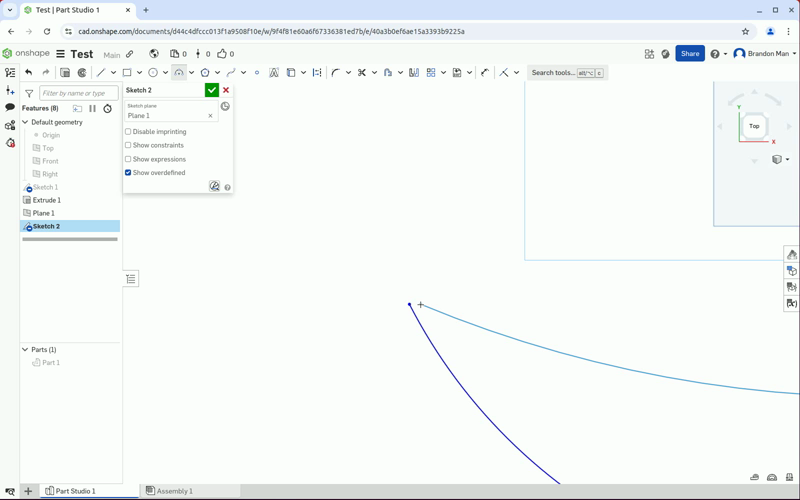
scroll(-6)
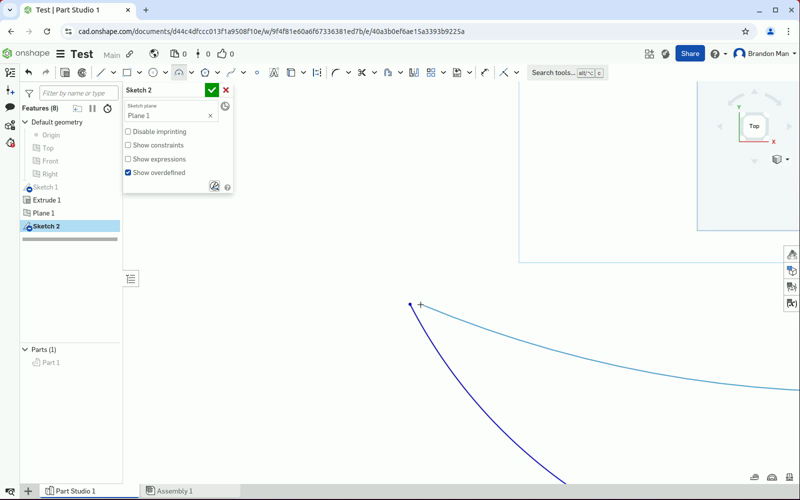
scroll(-6)
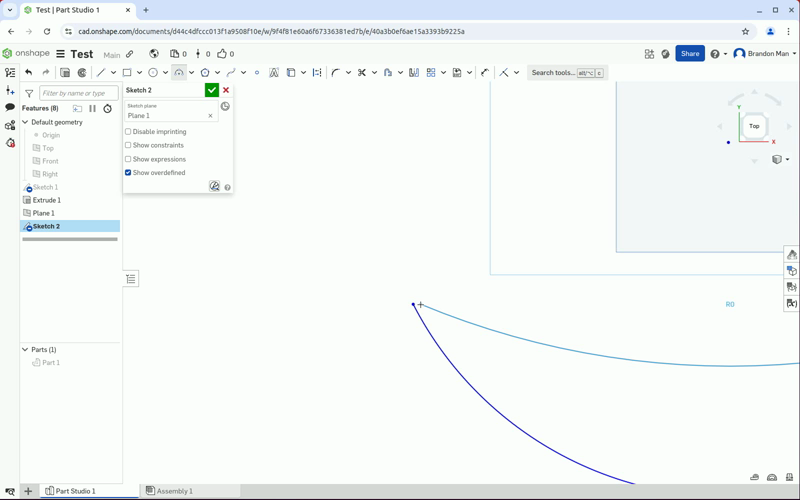
scroll(-6)
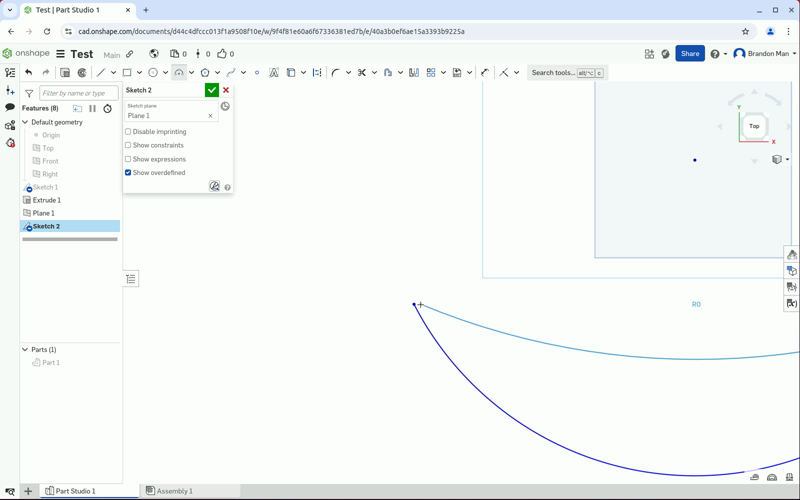
scroll(-6)
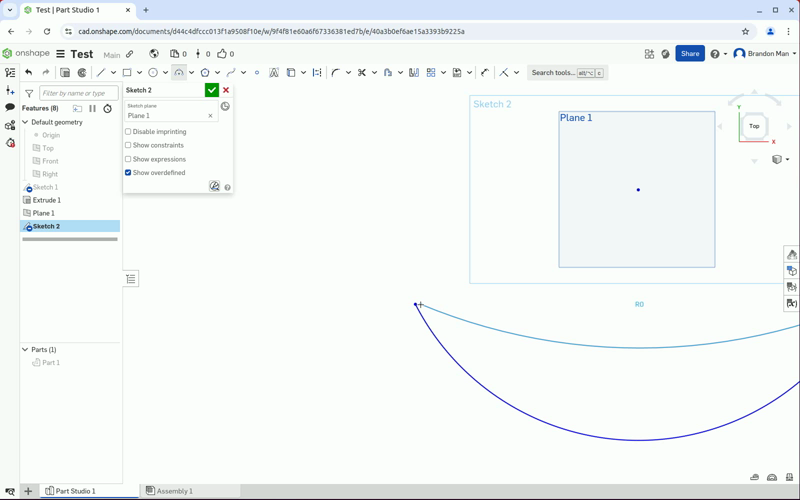
scroll(-6)
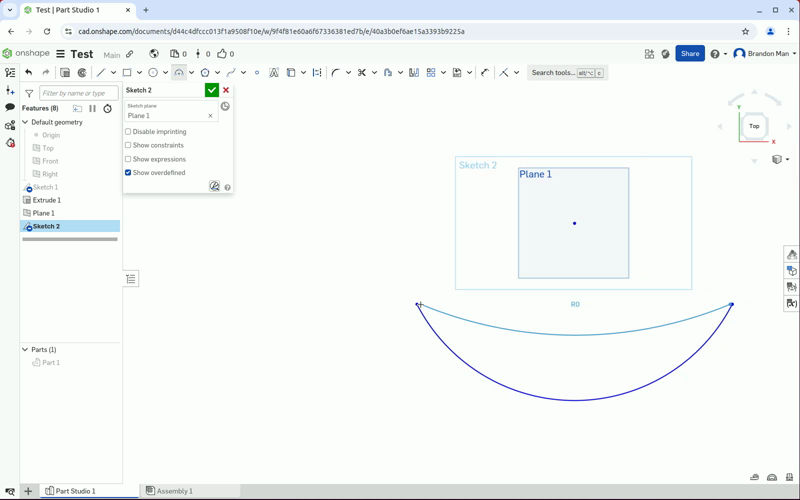
scroll(-6)
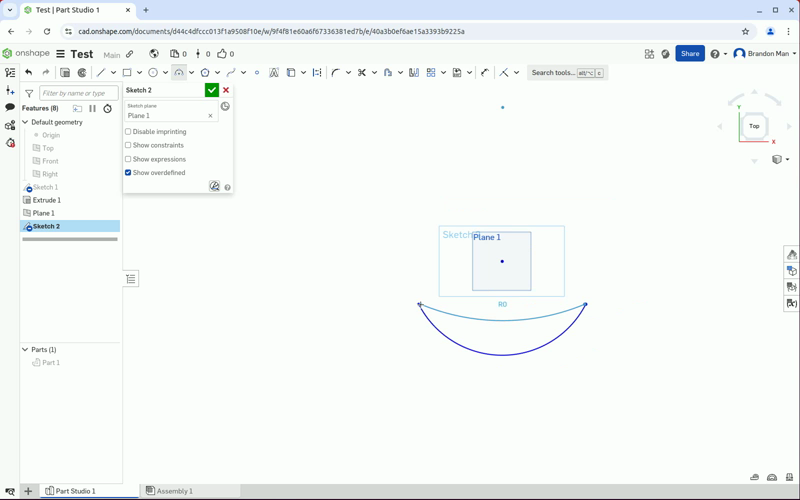
scroll(-6)
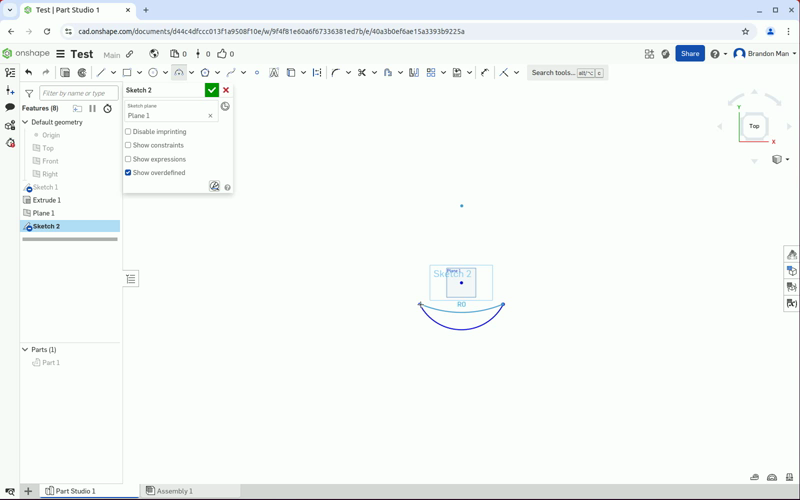
mouse_move(461, 329)
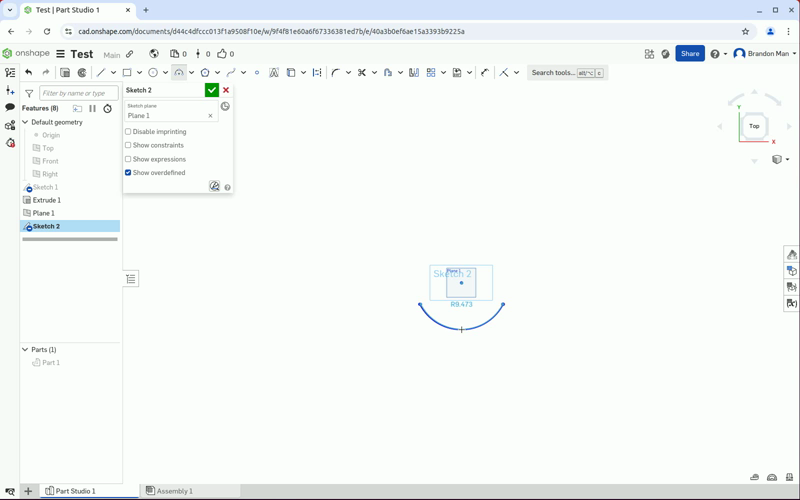
scroll(6)
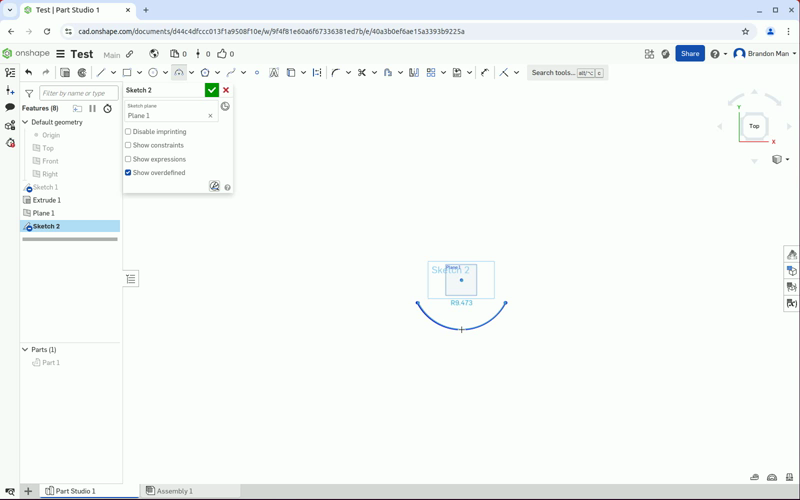
scroll(6)
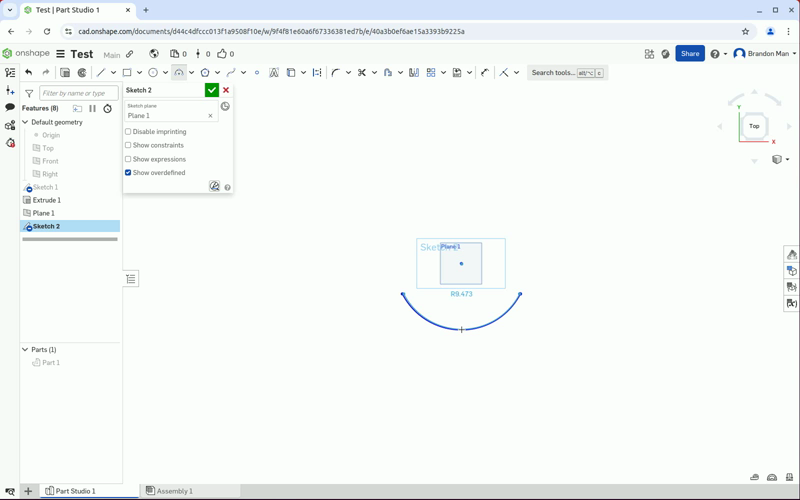
scroll(6)
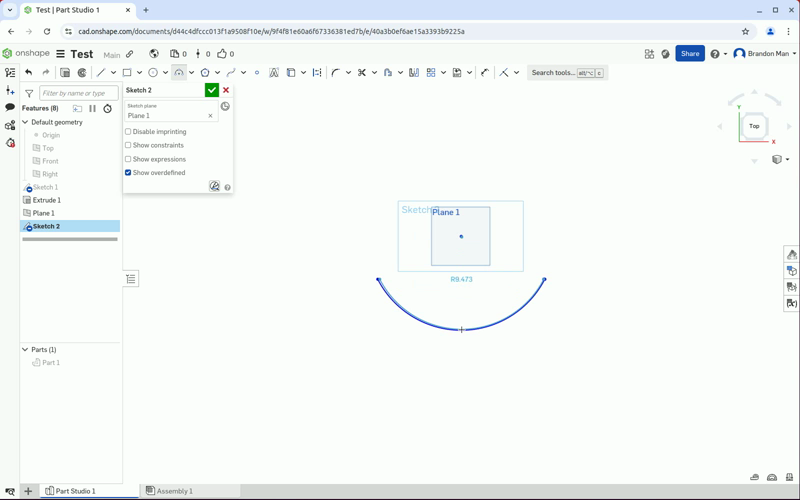
scroll(6)
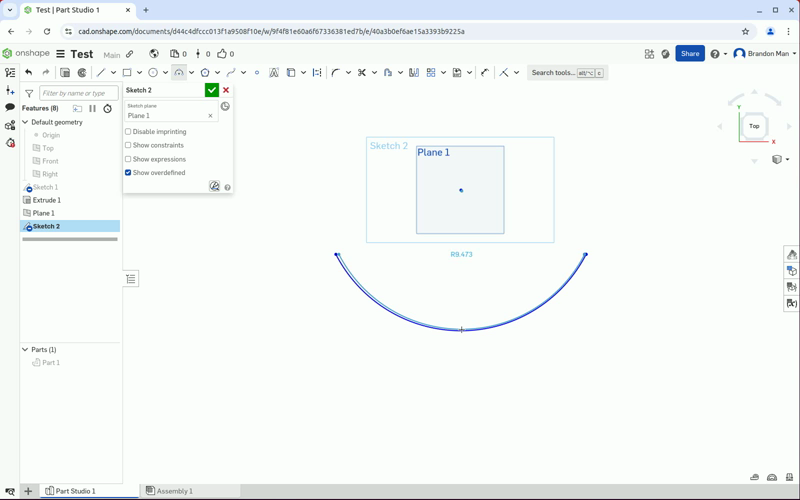
scroll(6)
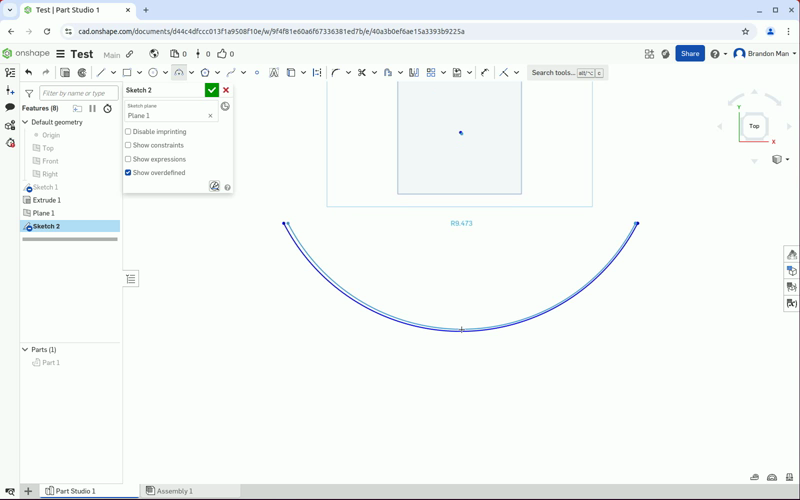
scroll(6)
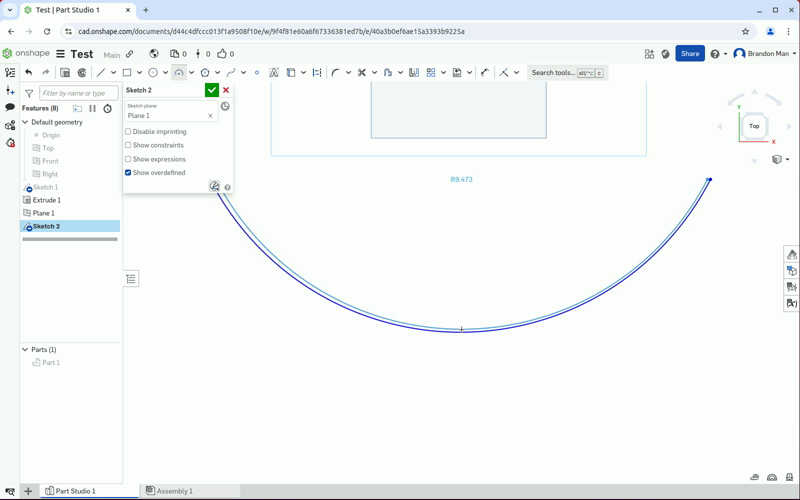
scroll(6)
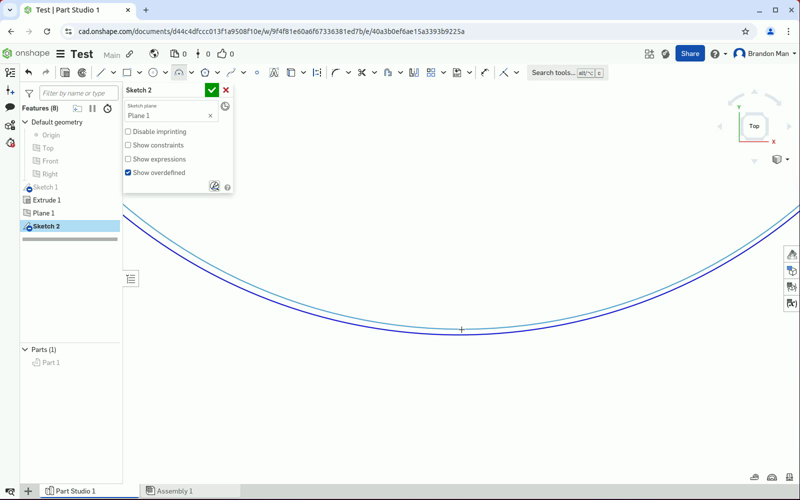
click(461, 329)
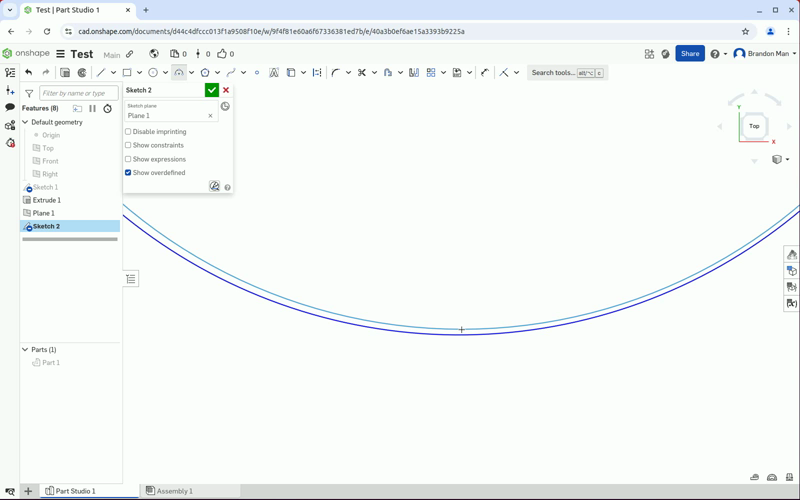
scroll(-6)
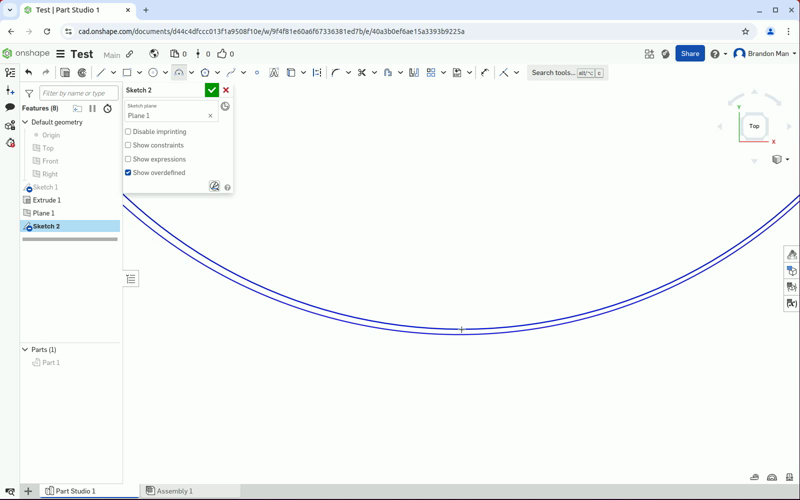
scroll(-6)
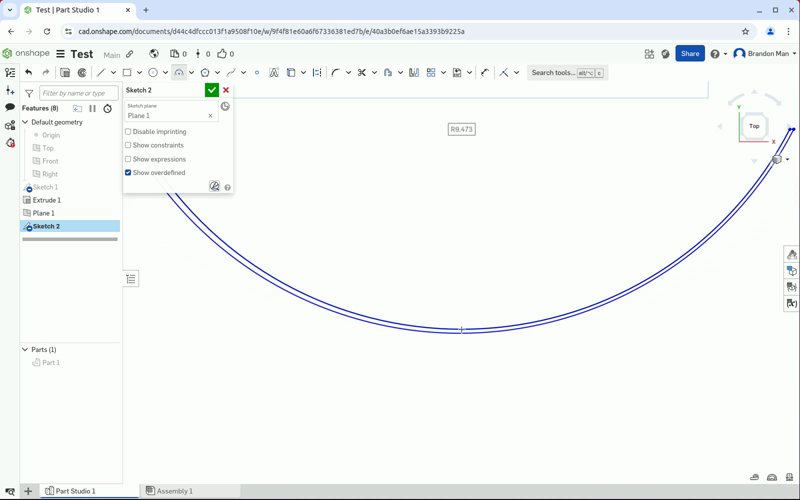
scroll(-6)
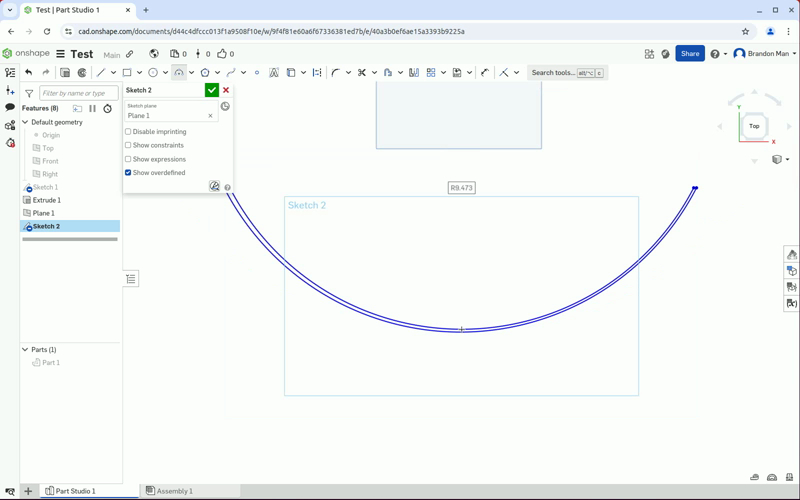
scroll(-6)
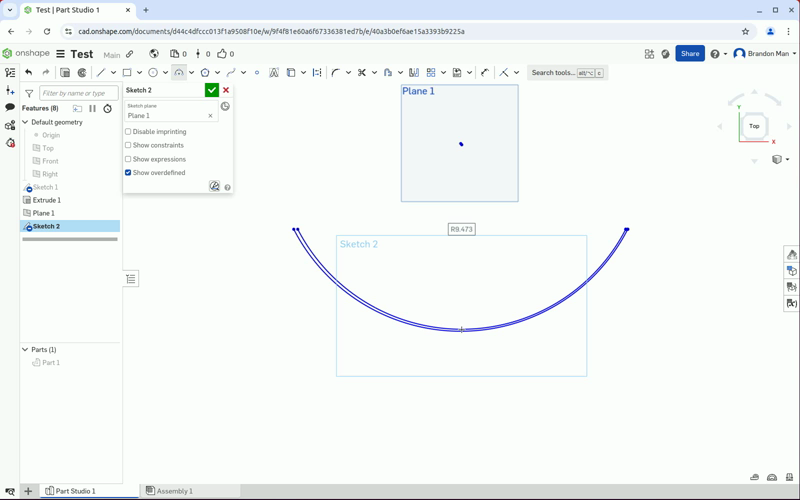
scroll(-6)
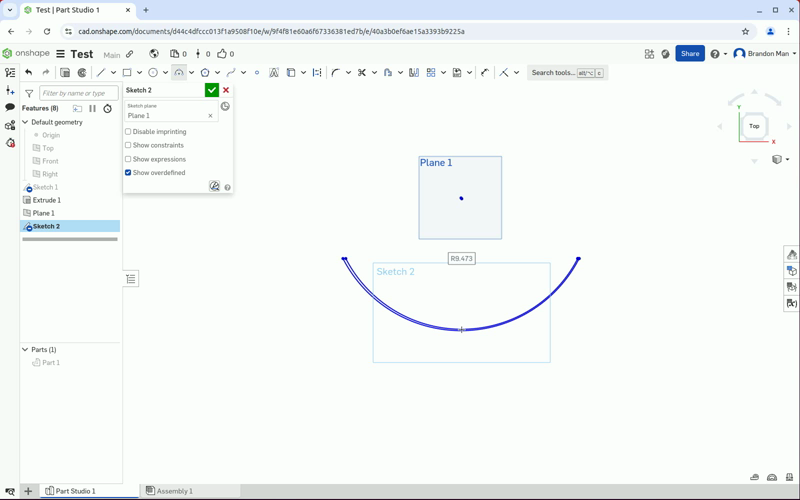
scroll(-6)
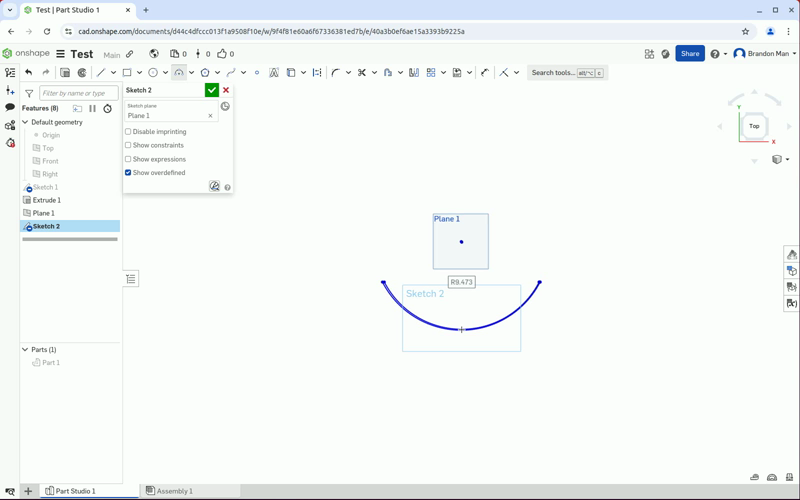
scroll(-6)
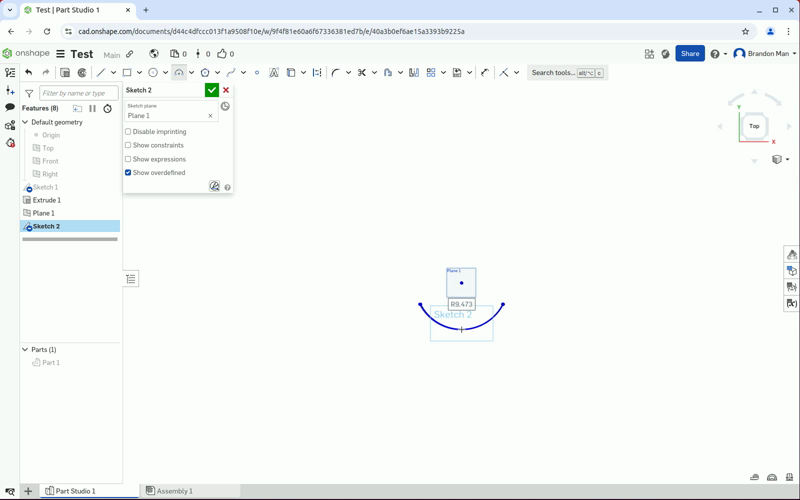
key_up(shift)
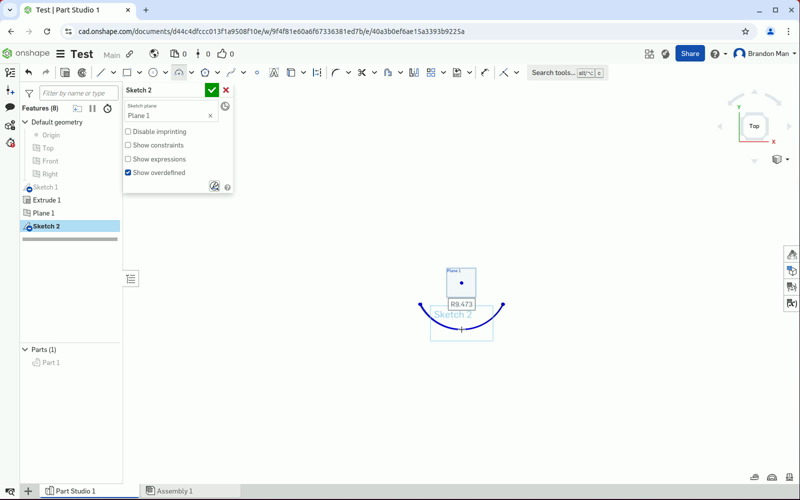
key(esc)
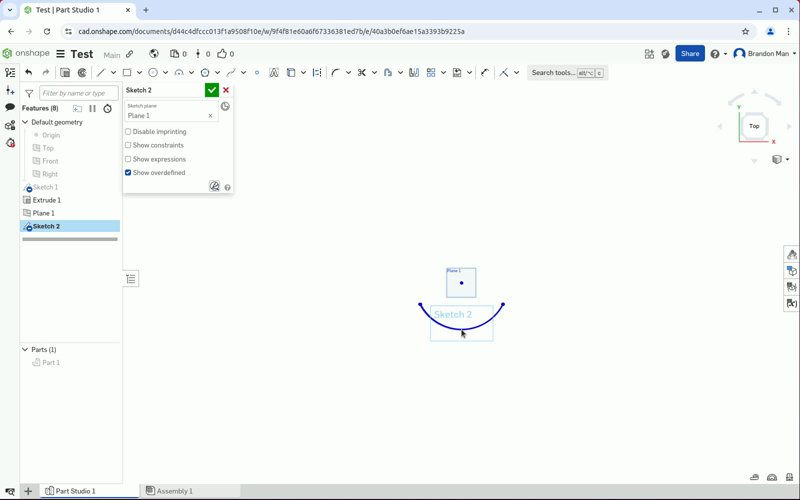
key(l)
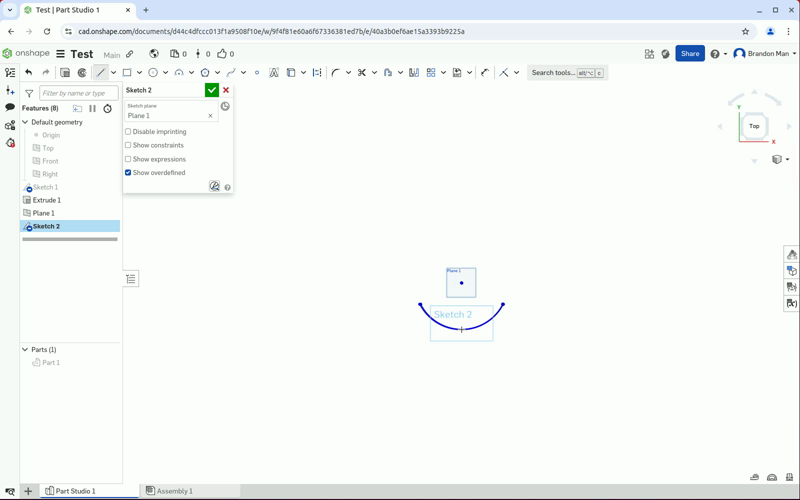
mouse_move(420, 304)
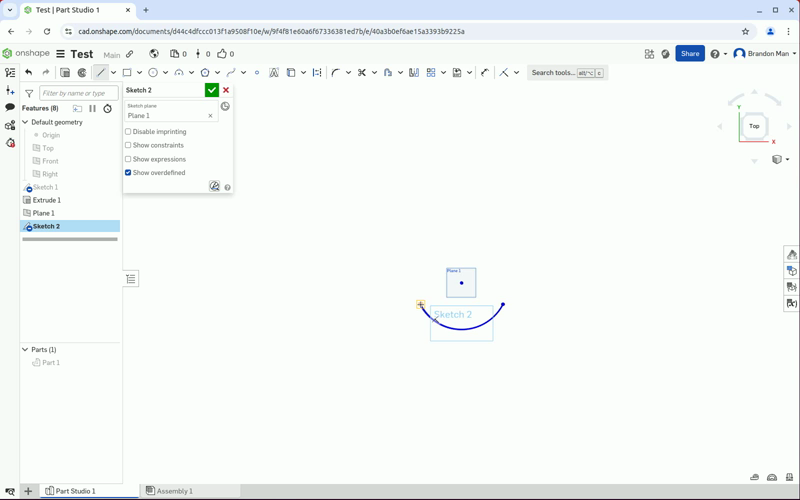
scroll(6)
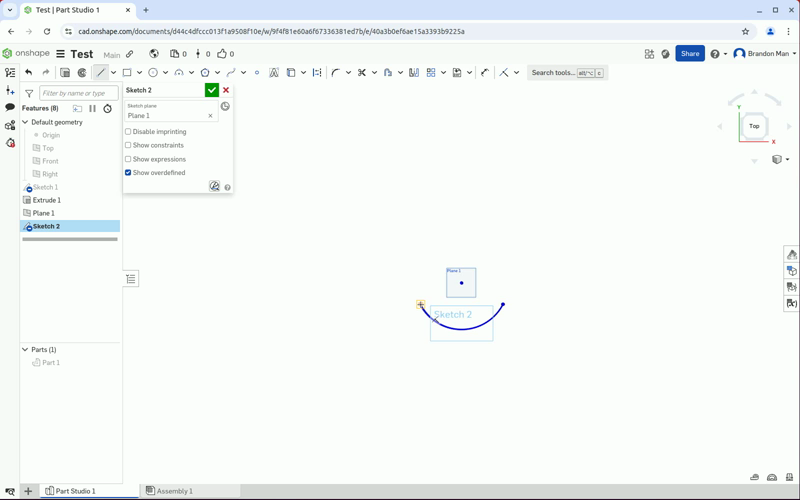
scroll(6)
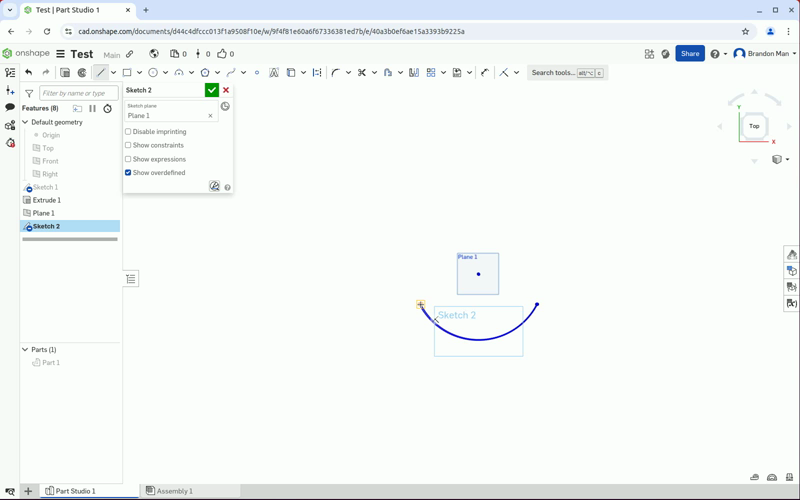
scroll(6)
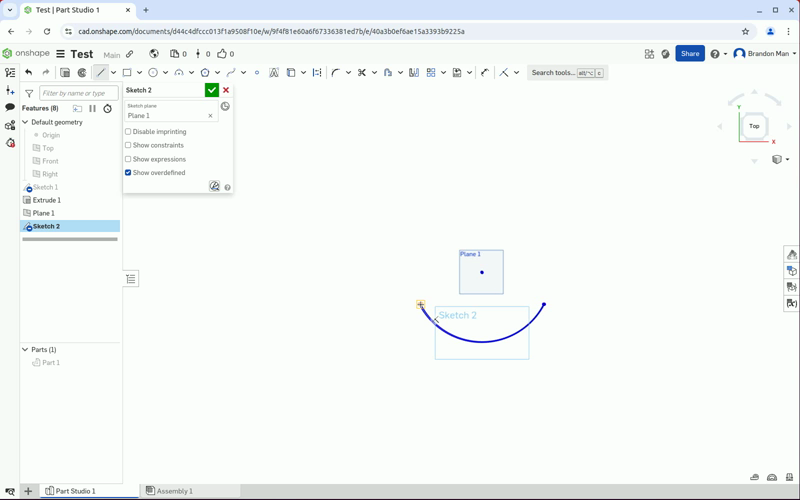
scroll(6)
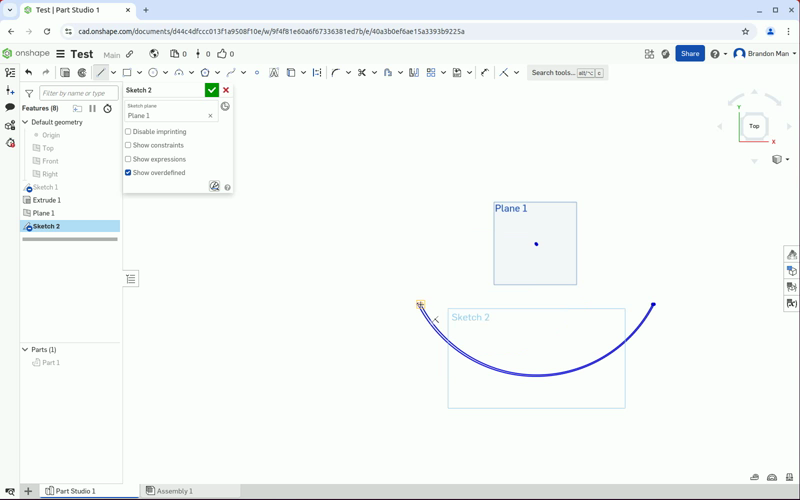
scroll(6)
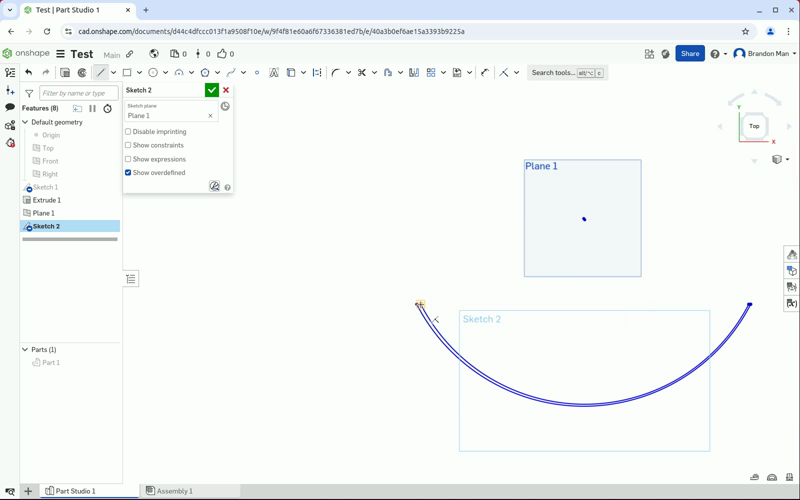
scroll(6)
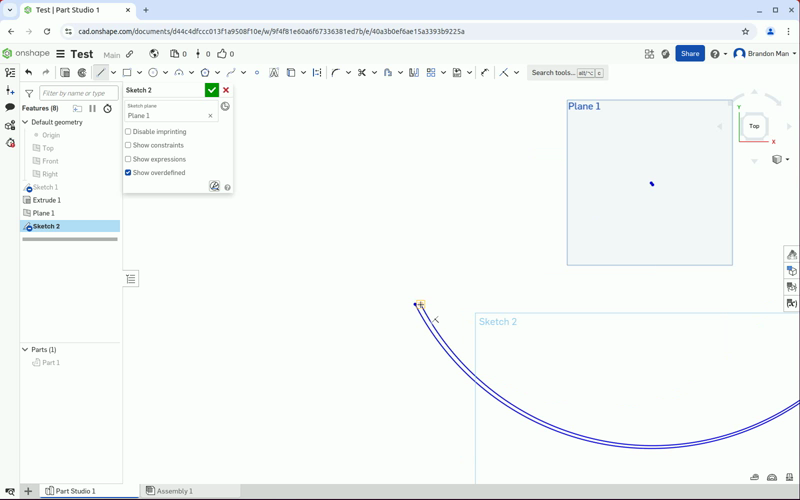
scroll(6)
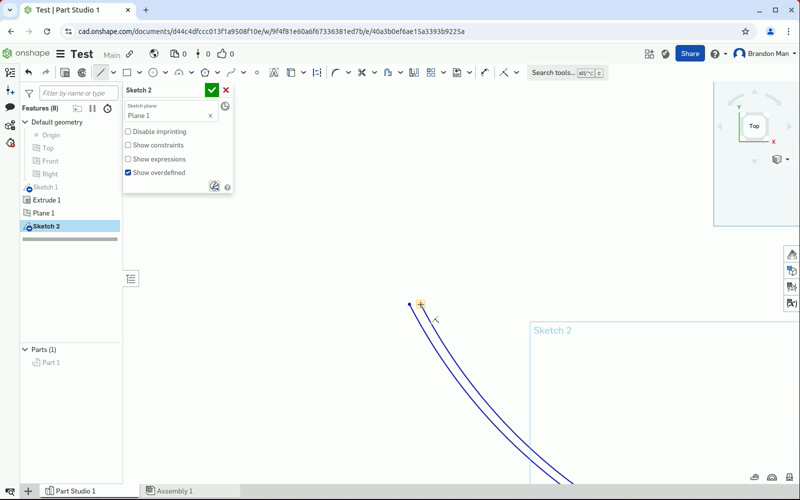
click(420, 304)
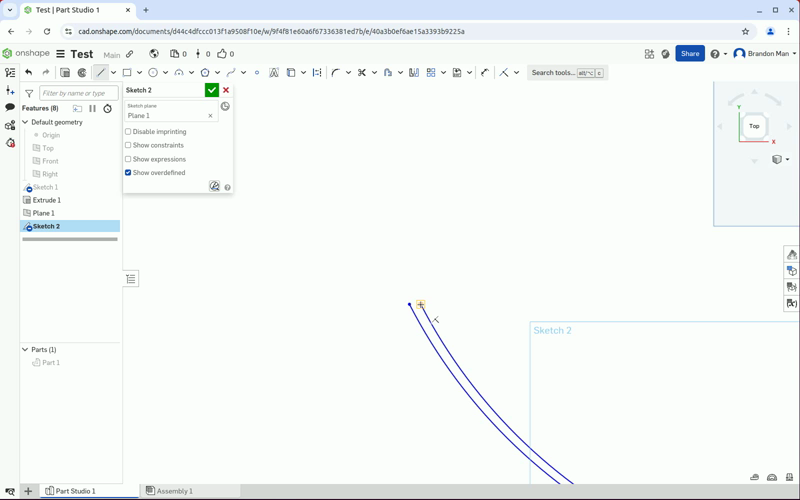
scroll(-6)
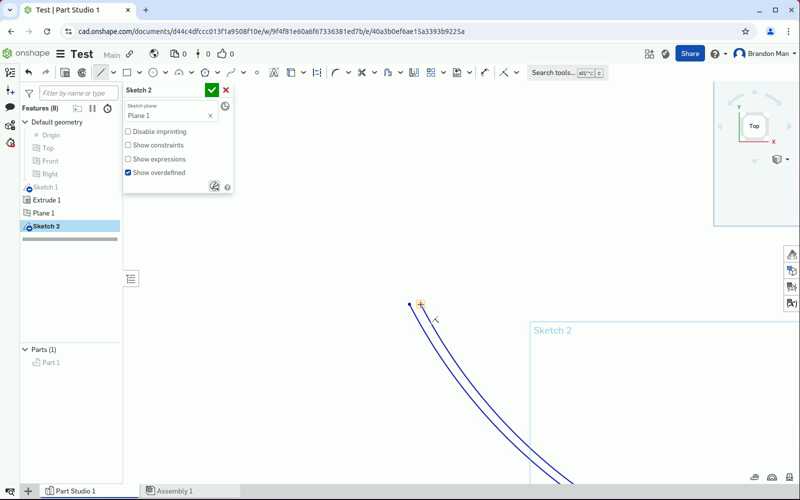
scroll(-6)
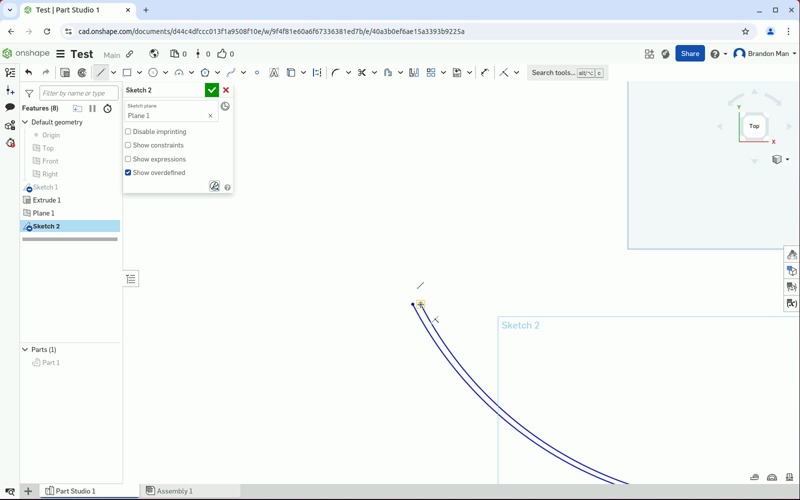
scroll(-6)
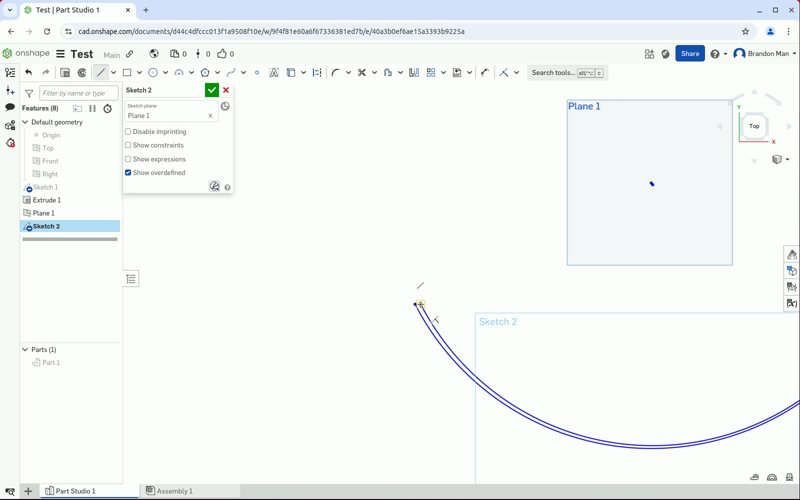
scroll(-6)
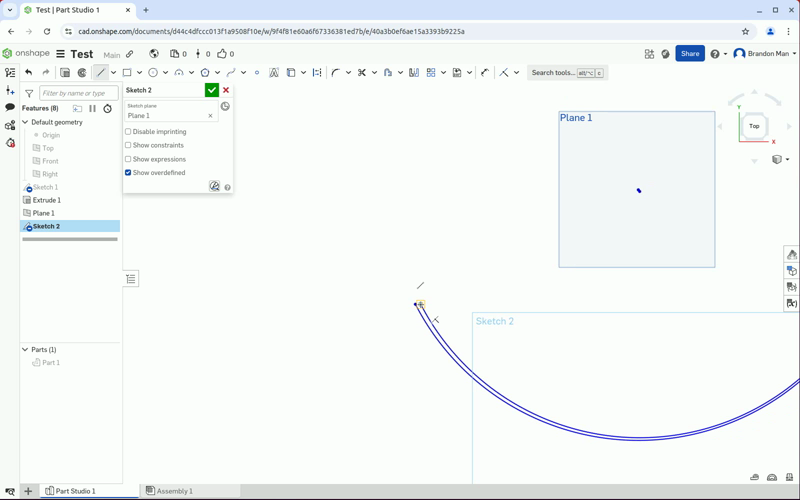
scroll(-6)
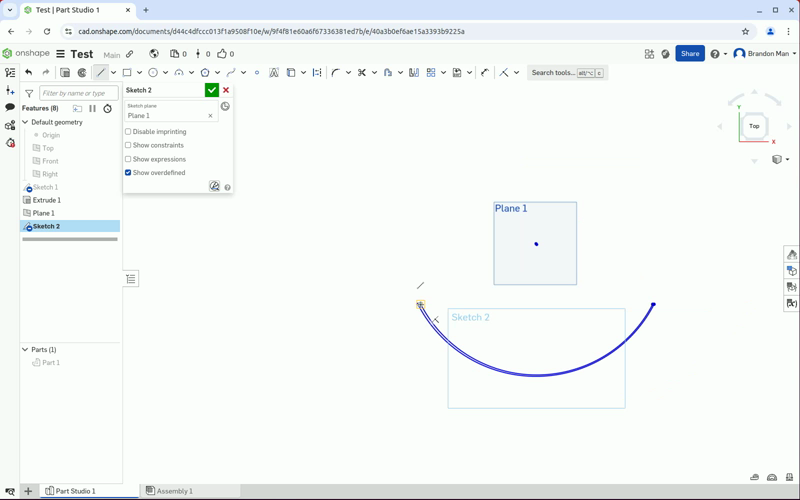
scroll(-6)
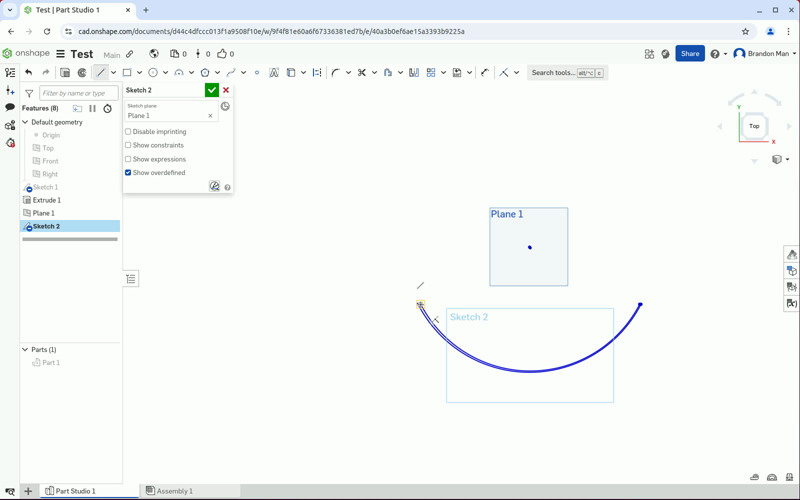
scroll(-6)
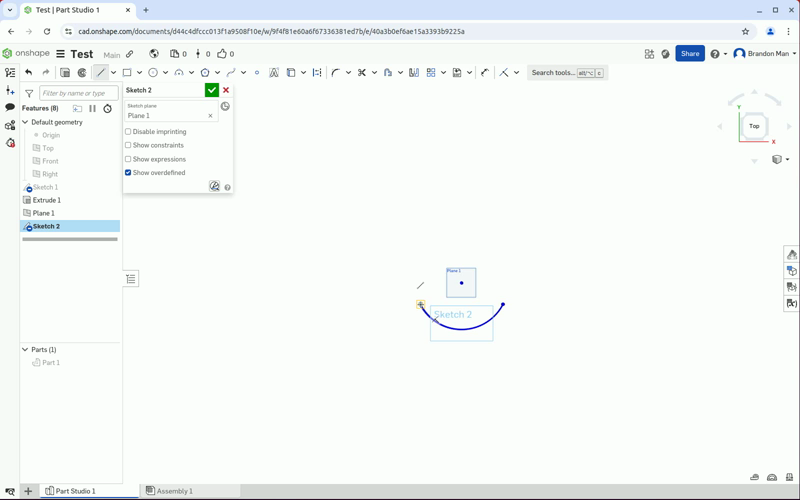
mouse_move(450, 304)
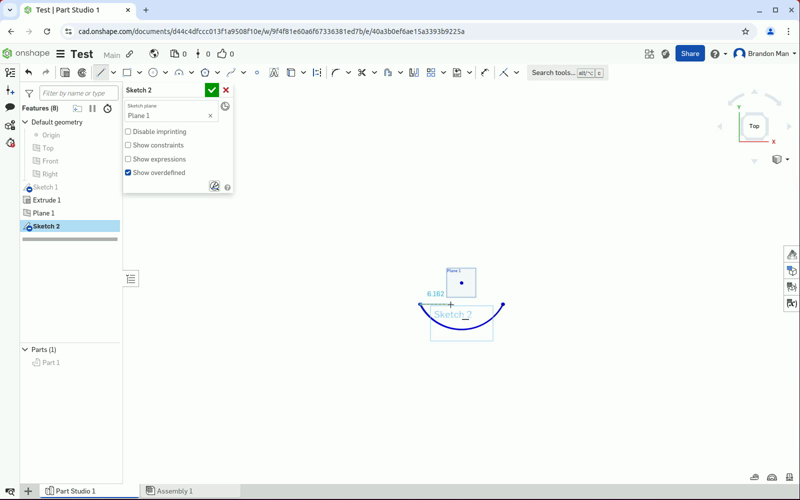
key_down(shift)
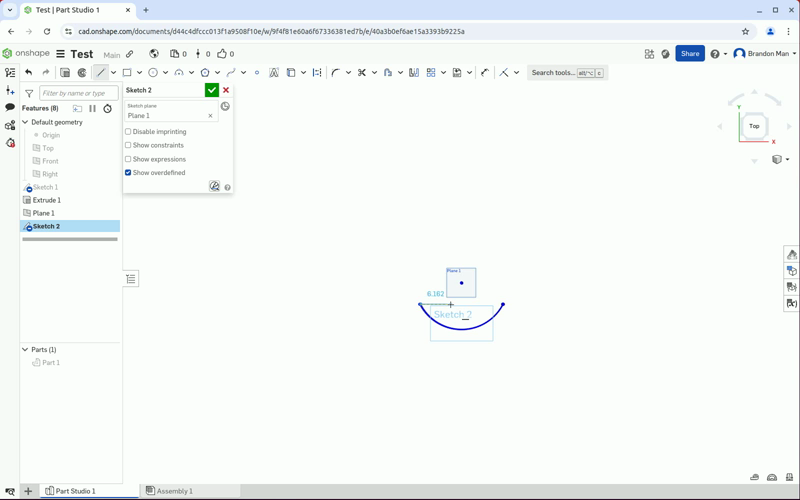
mouse_move(419, 304)
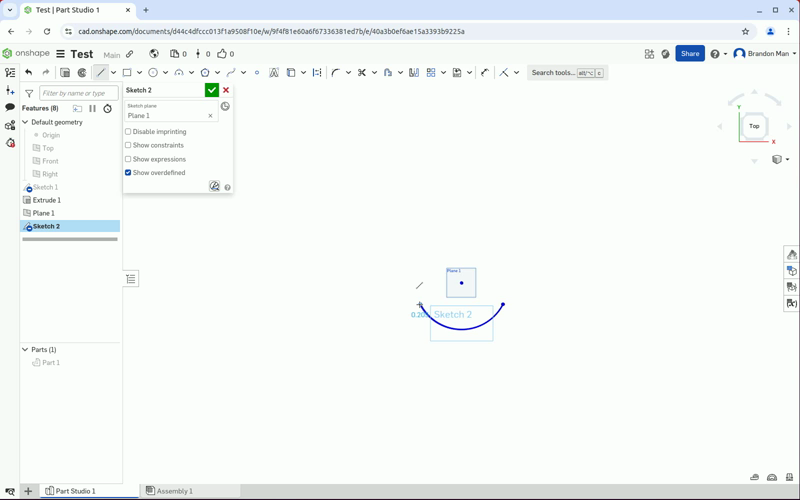
scroll(6)
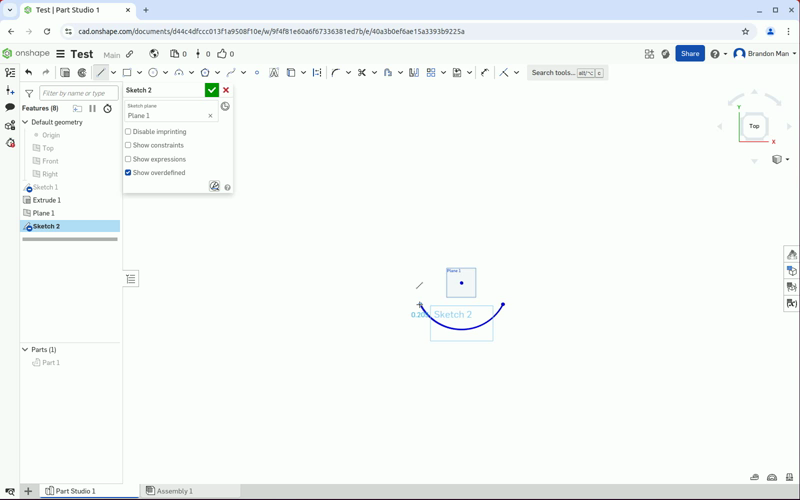
scroll(6)
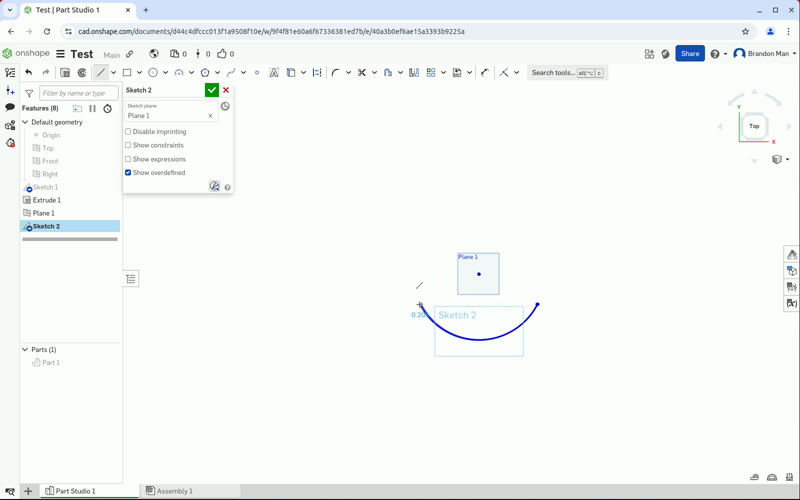
scroll(6)
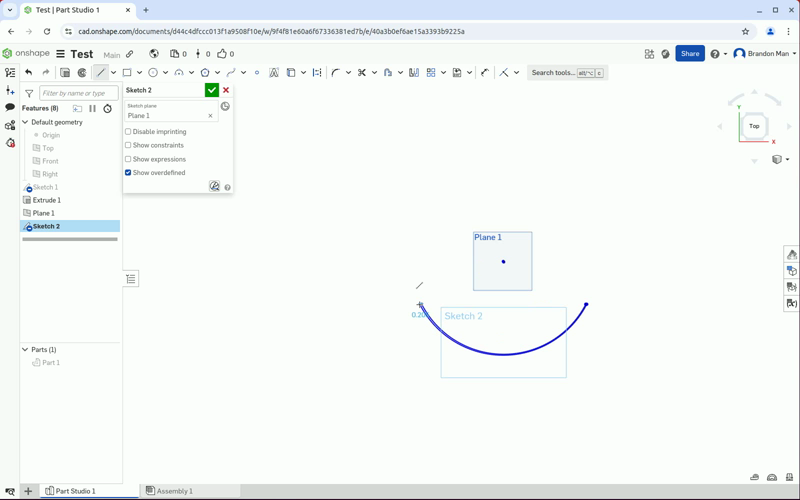
scroll(6)
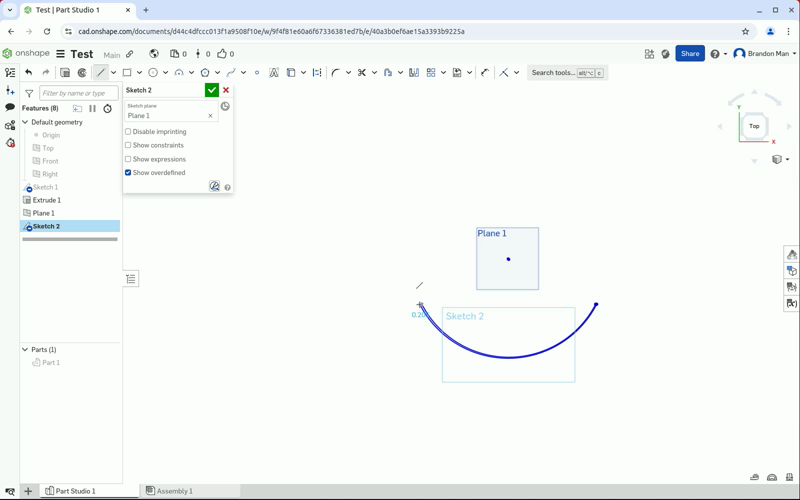
scroll(6)
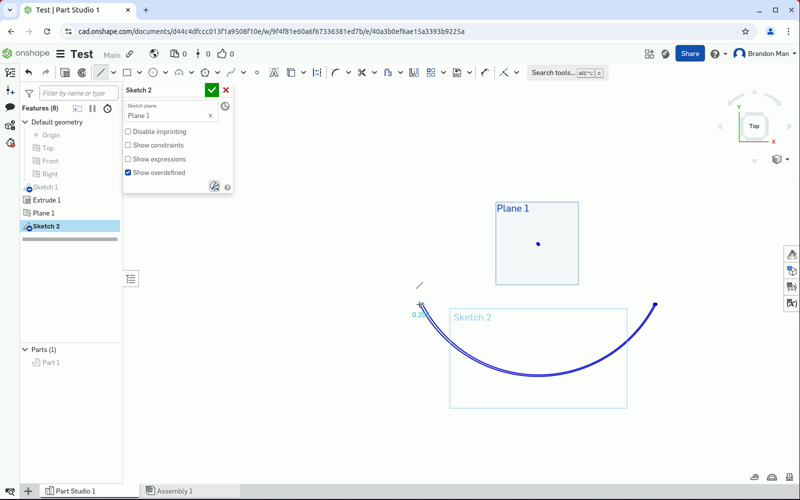
scroll(6)
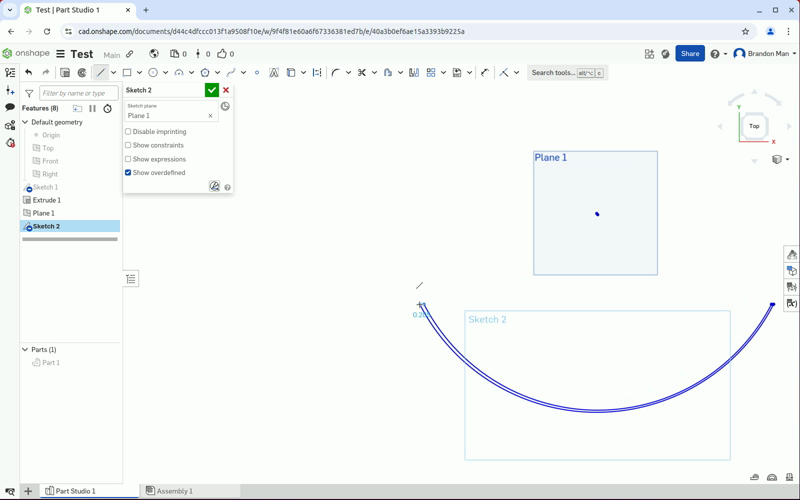
scroll(6)
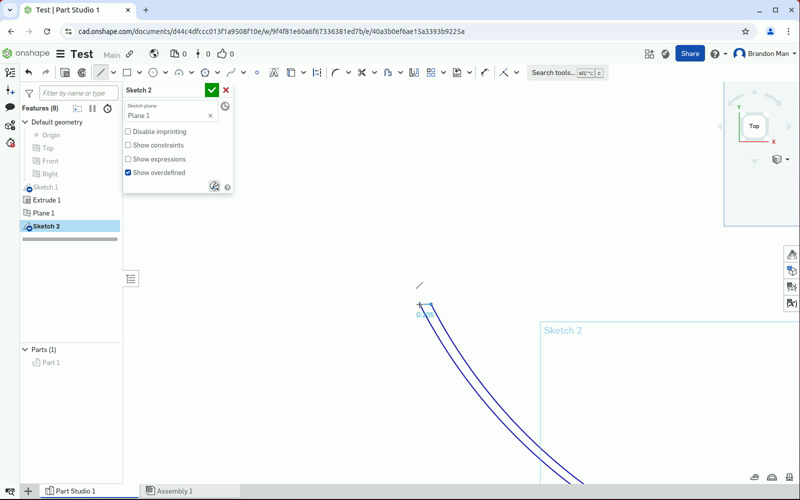
key_up(shift)
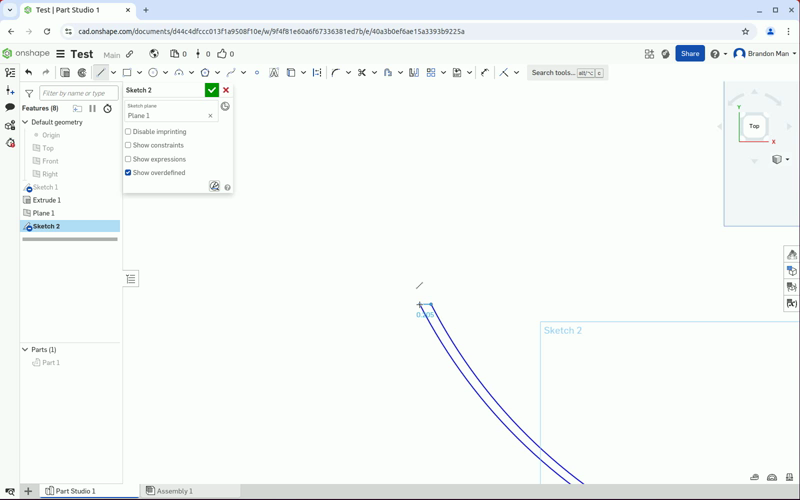
click(419, 304)
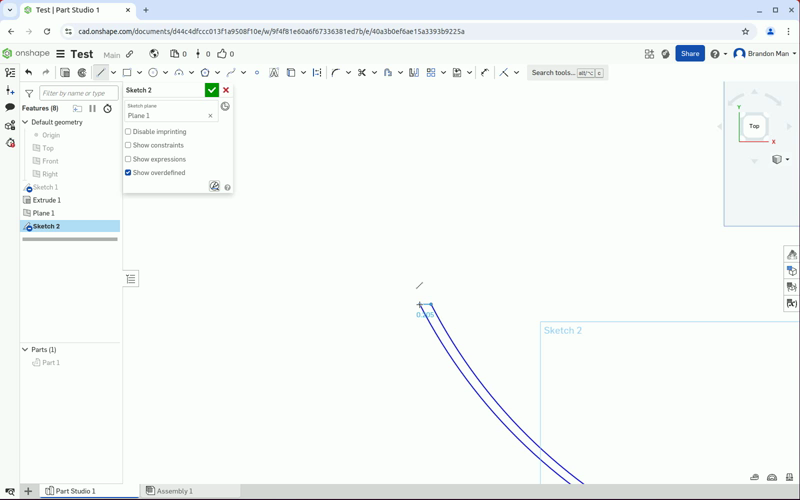
scroll(-6)
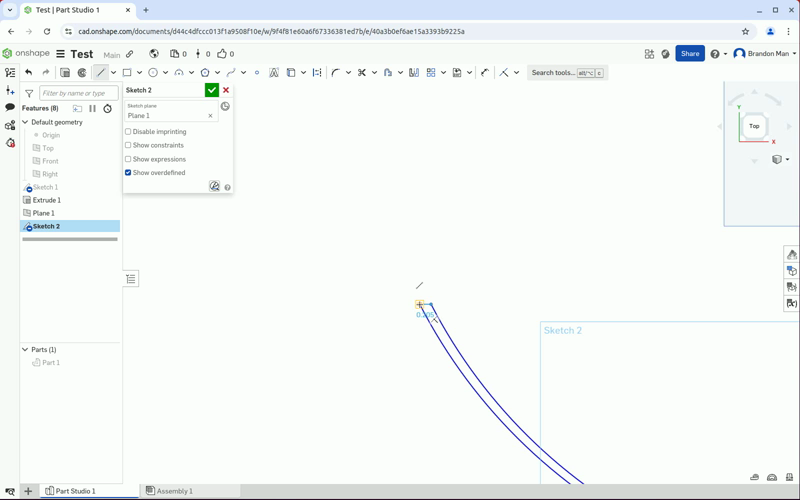
scroll(-6)
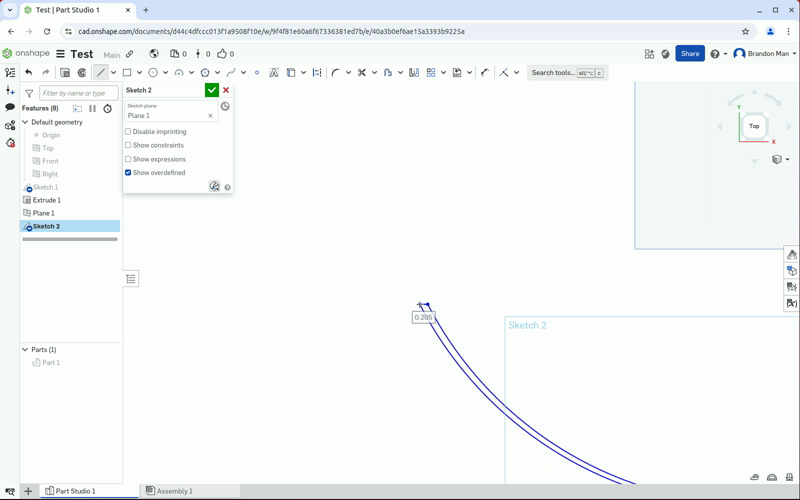
scroll(-6)
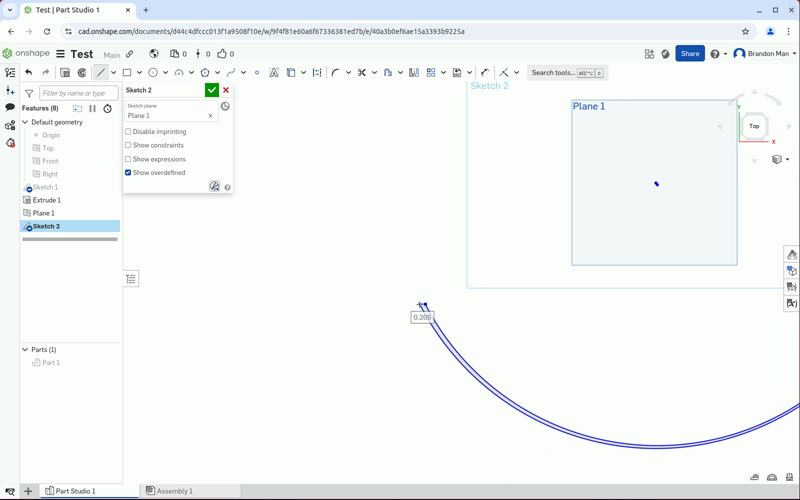
scroll(-6)
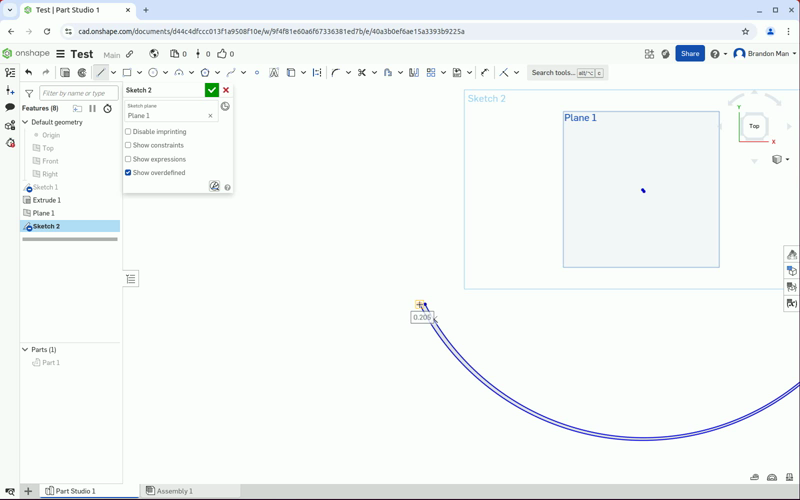
scroll(-6)
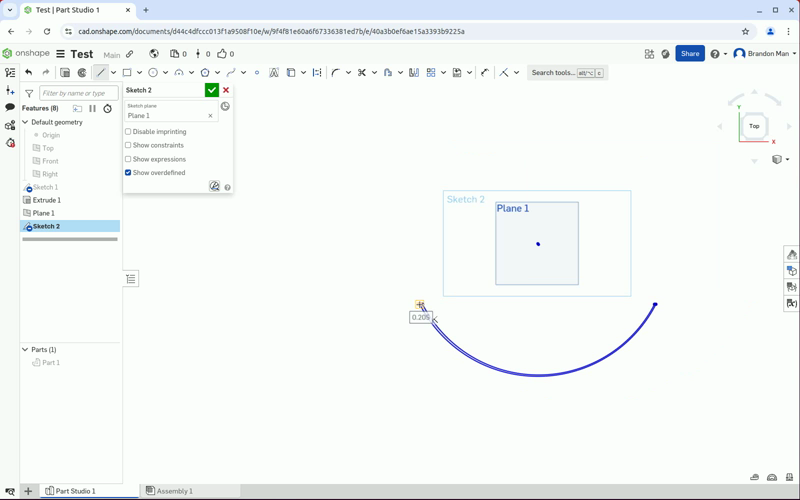
scroll(-6)
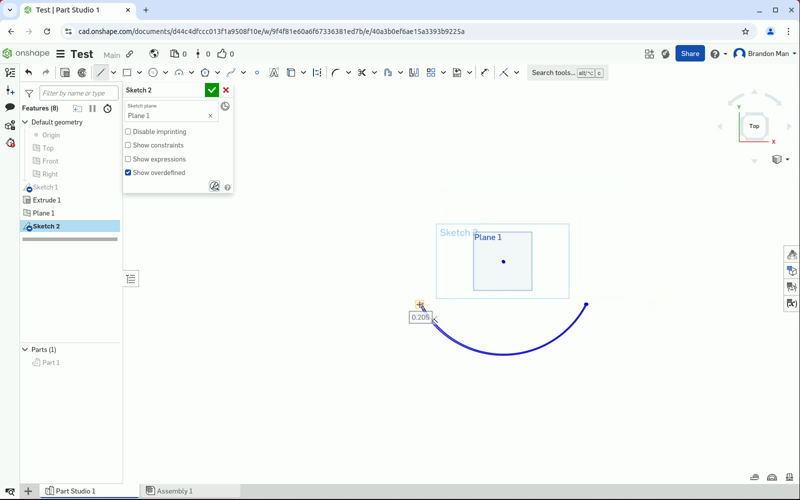
scroll(-6)
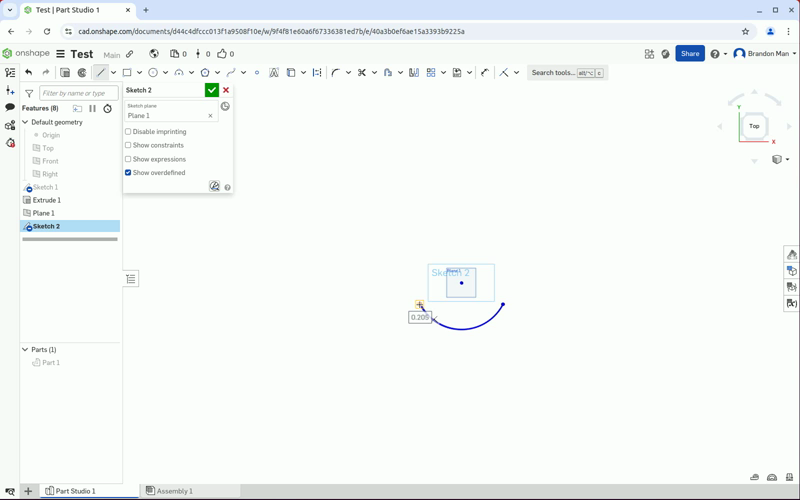
key(esc)
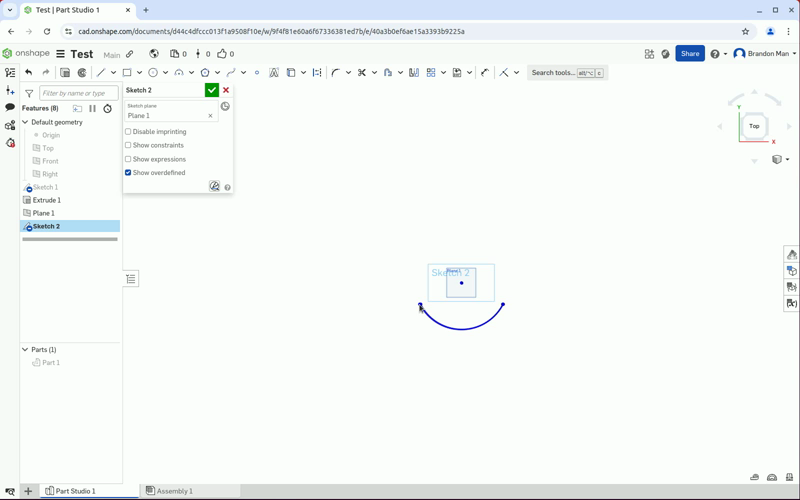
mouse_move(498, 311)
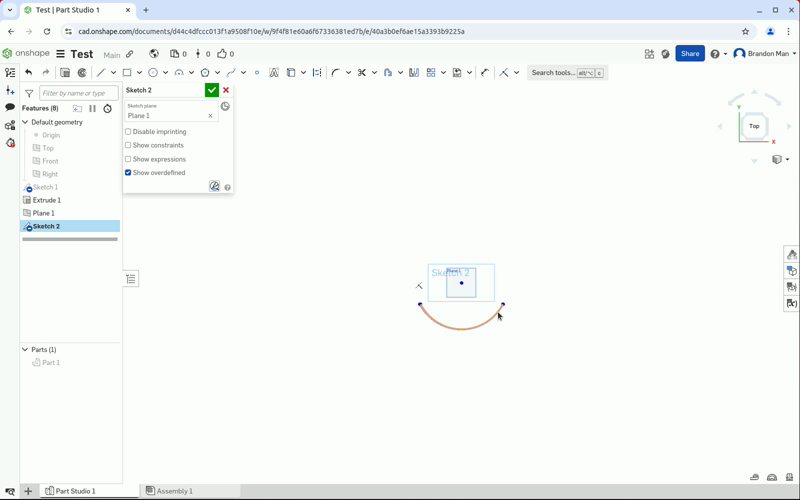
scroll(6)
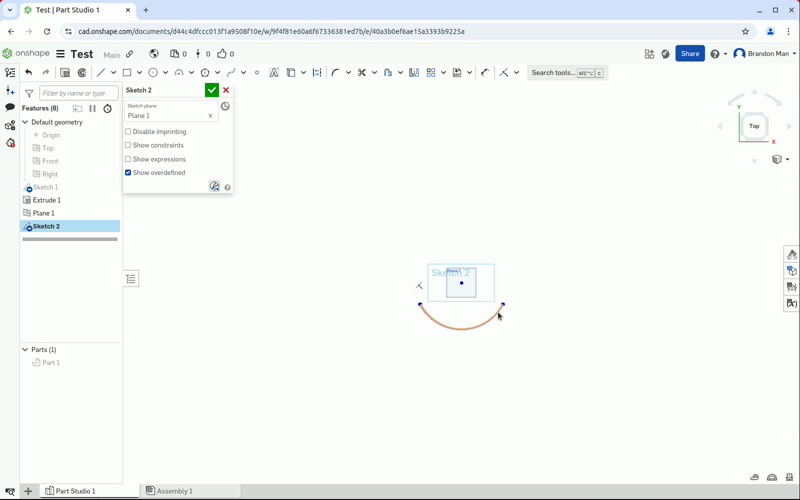
scroll(6)
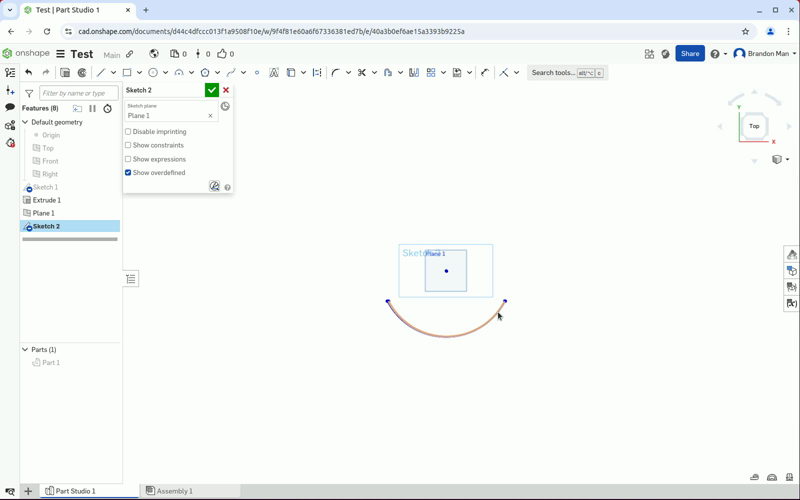
scroll(6)
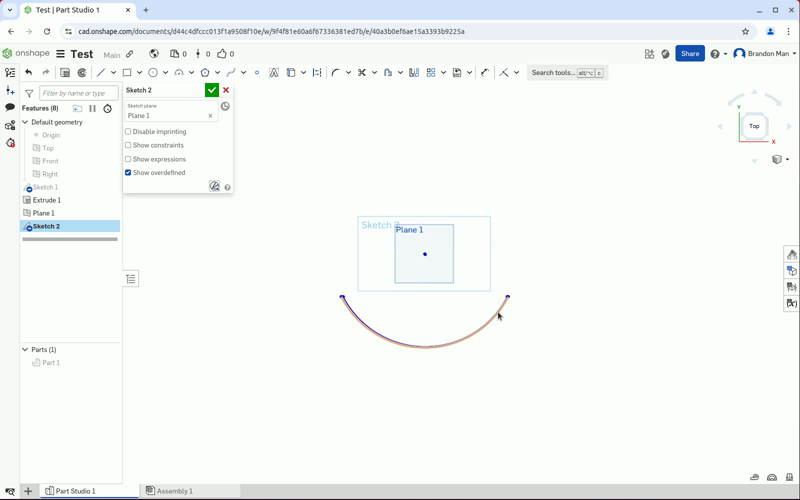
scroll(6)
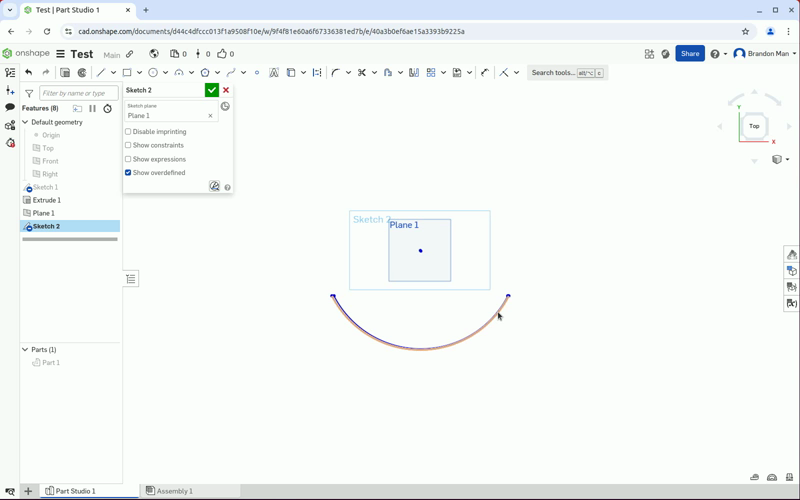
scroll(6)
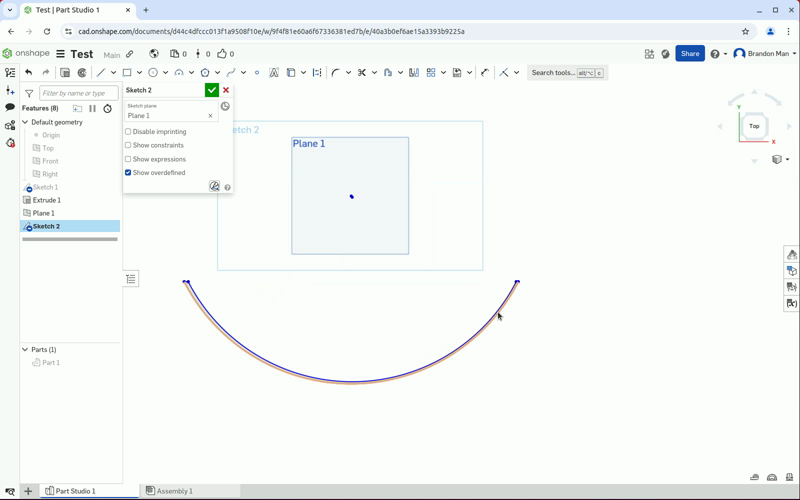
scroll(6)
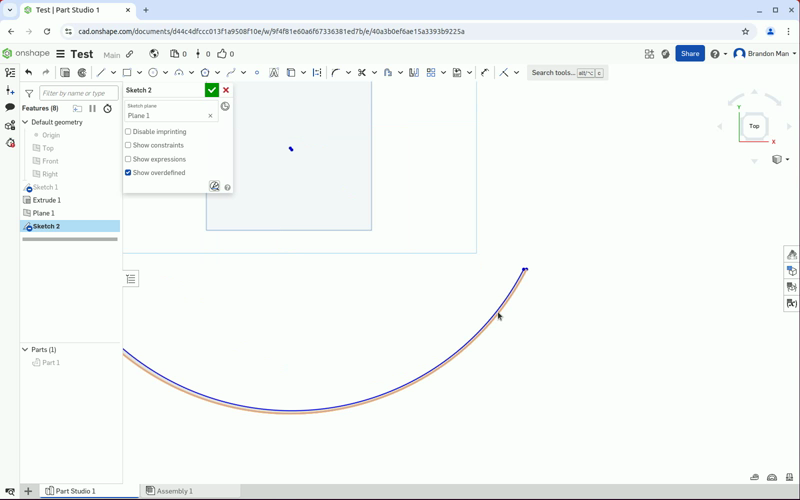
scroll(6)
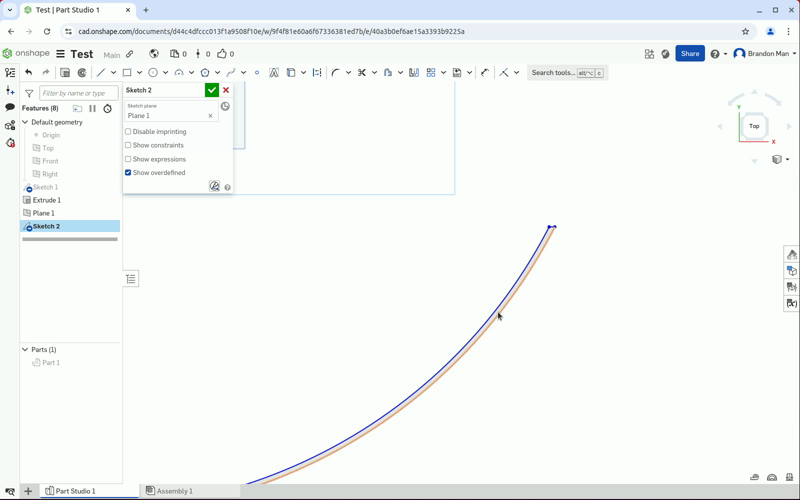
click(498, 311)
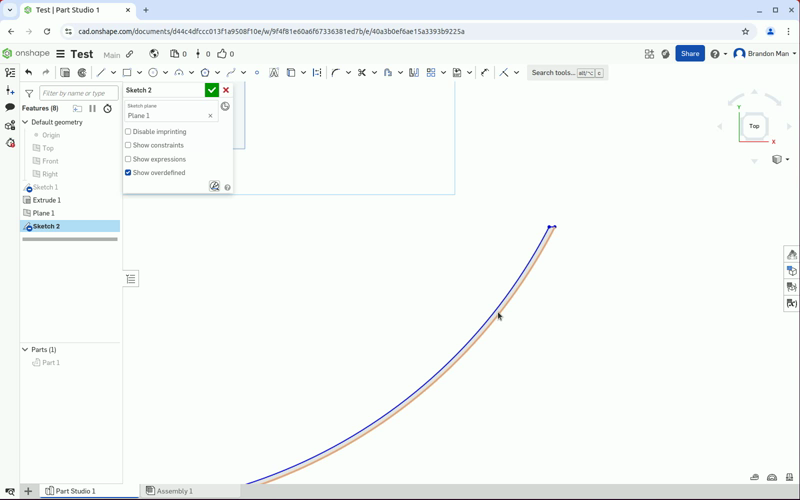
scroll(-6)
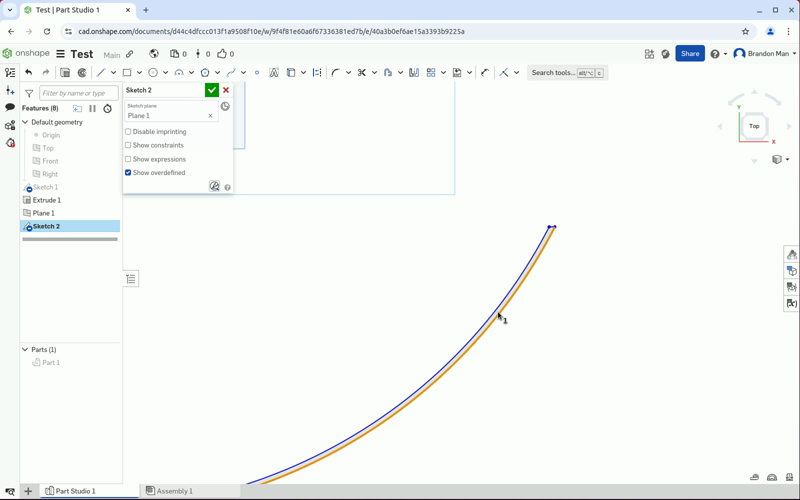
scroll(-6)
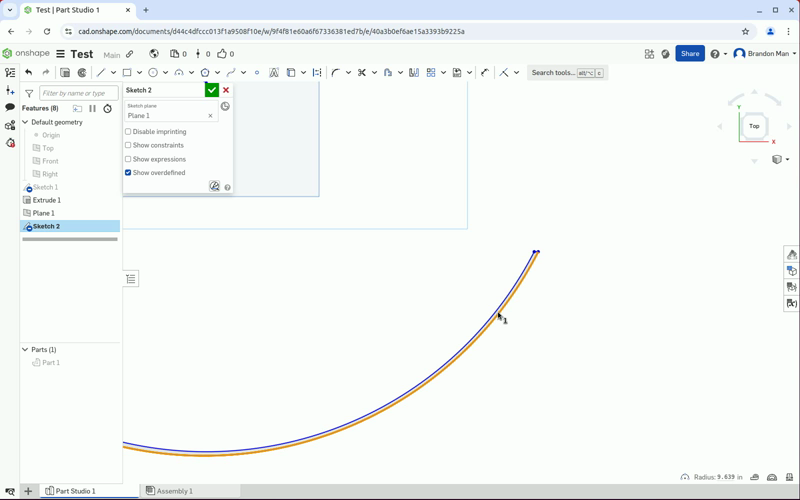
scroll(-6)
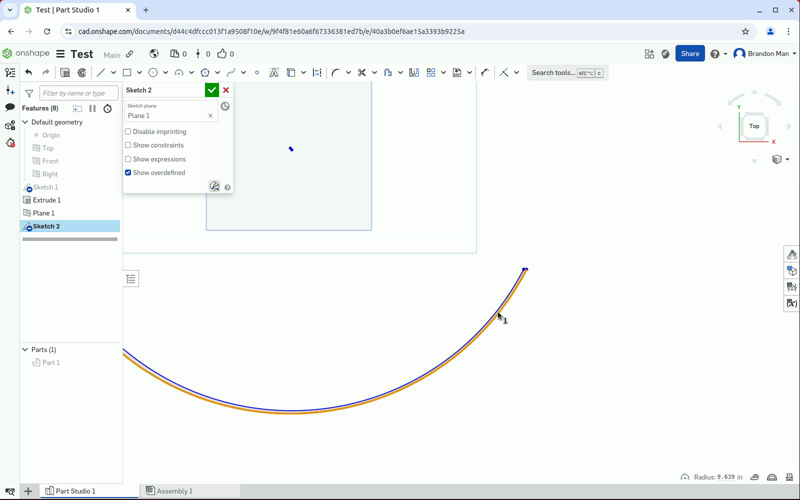
scroll(-6)
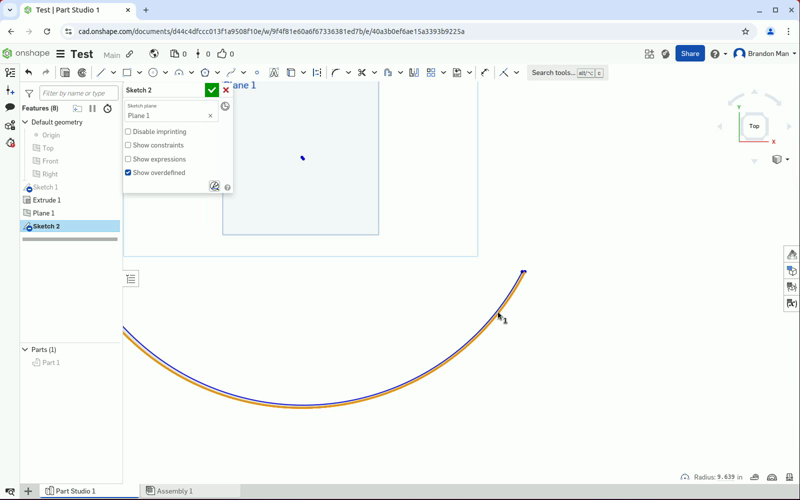
scroll(-6)
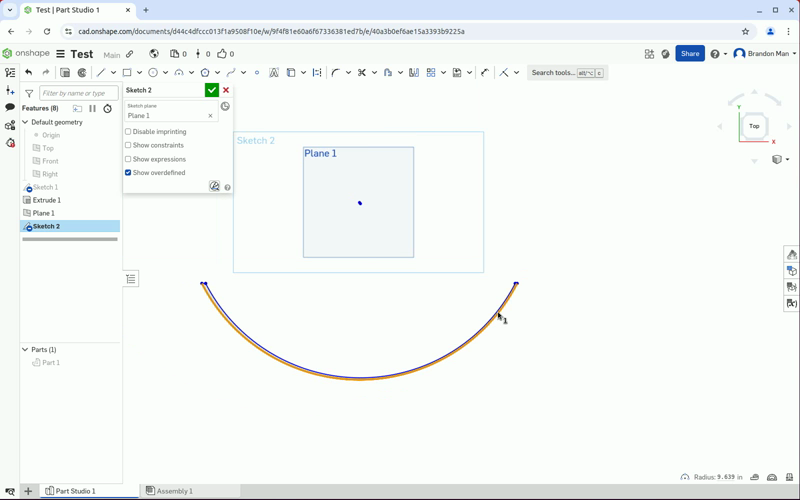
scroll(-6)
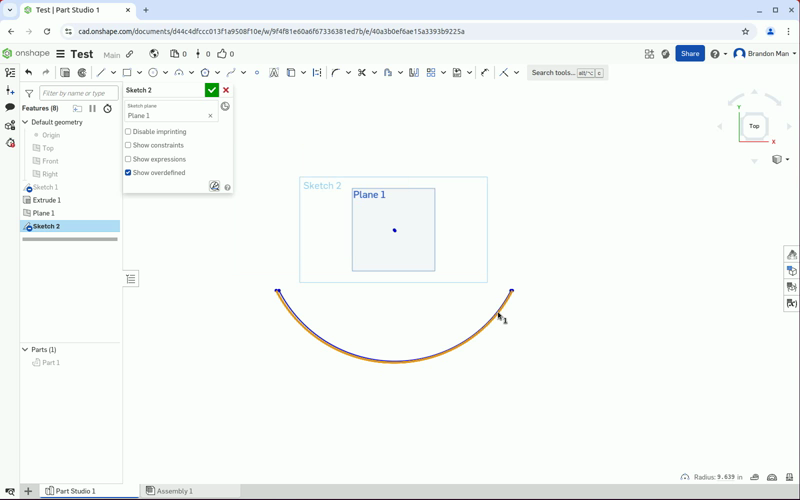
scroll(-6)
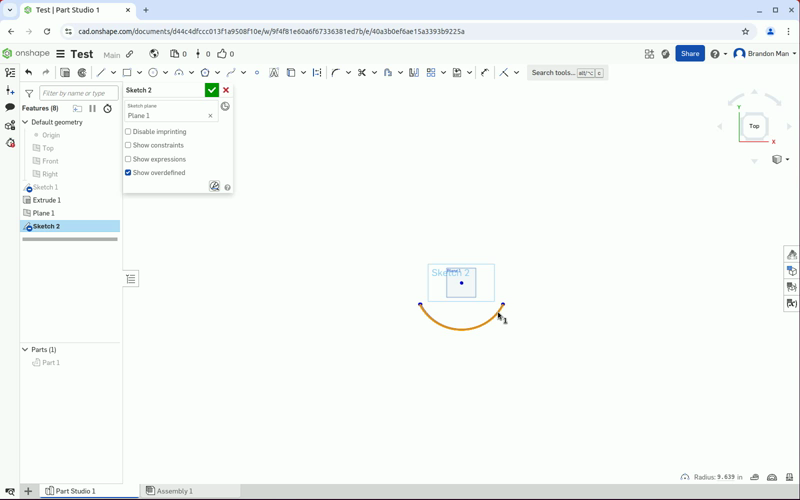
mouse_move(73, 352)
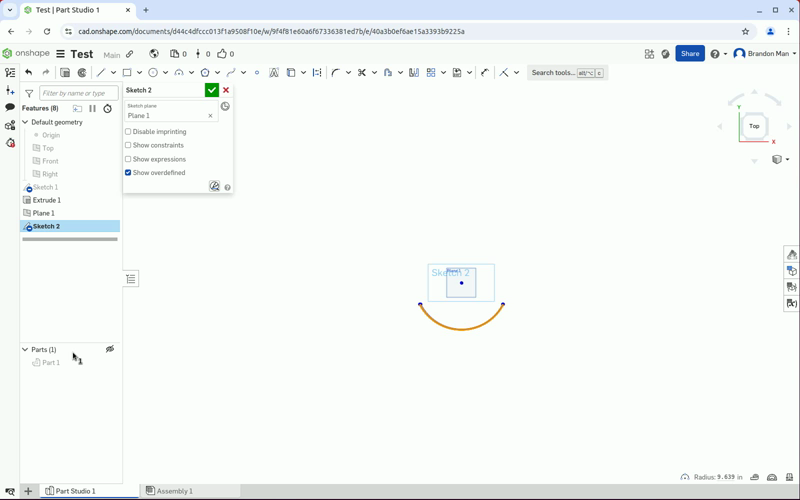
key(shift+y)
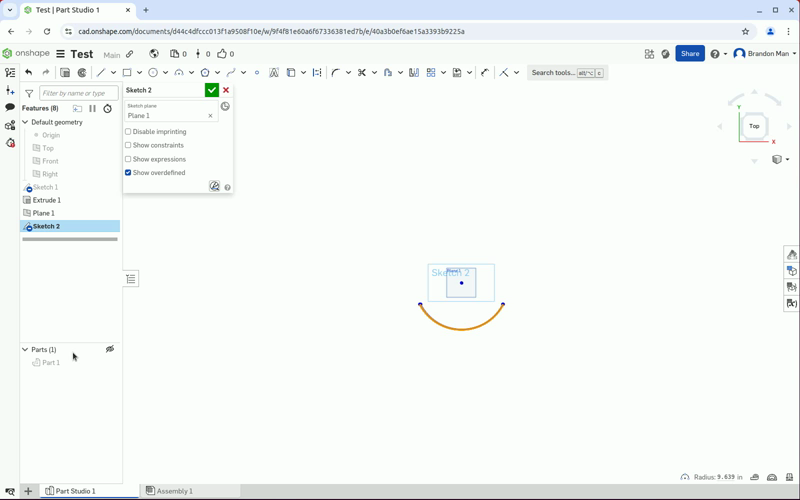
key(shift+e)
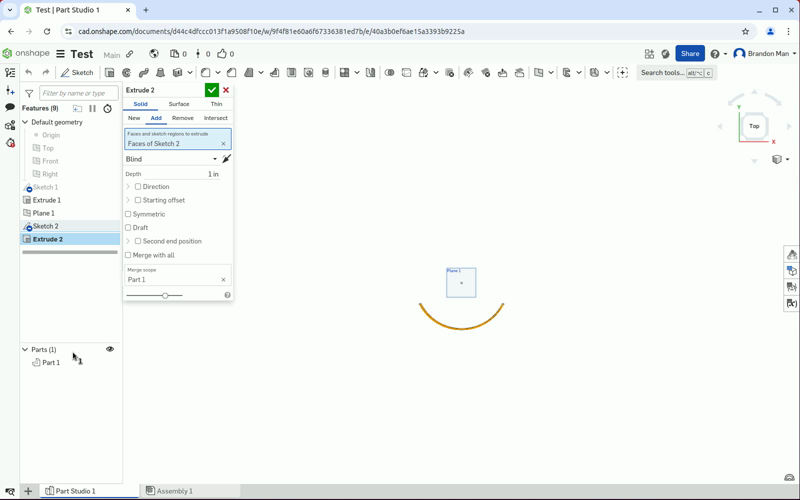
mouse_move(143, 106)
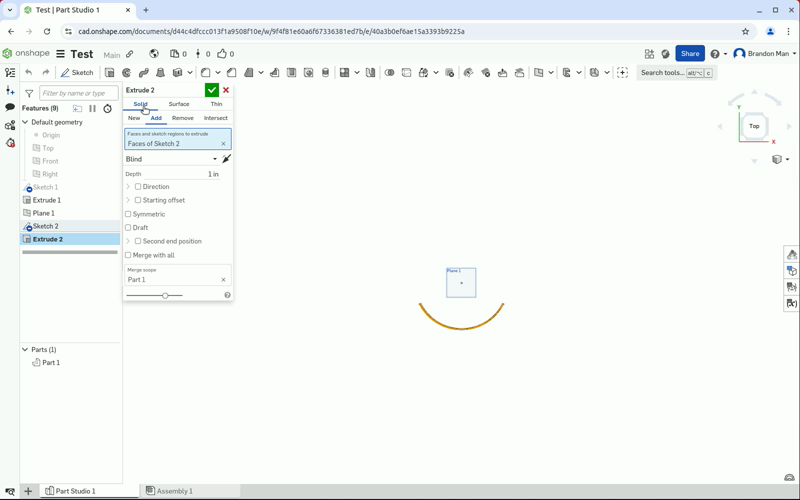
click(143, 106)
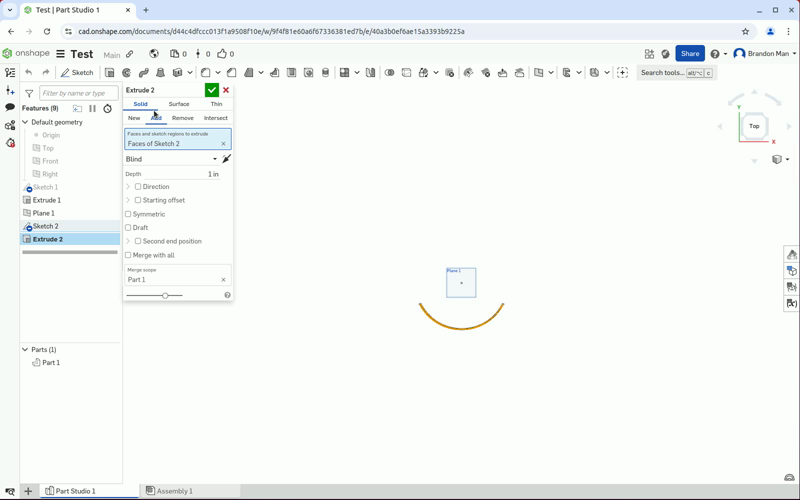
mouse_move(186, 120)
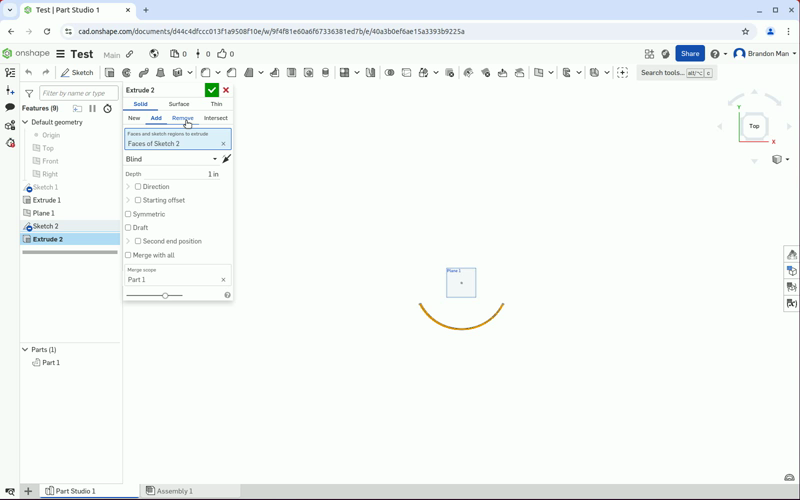
click(186, 120)
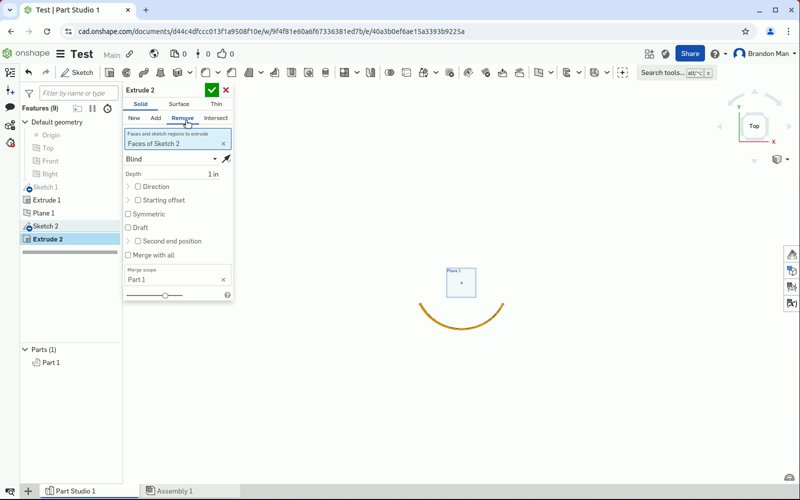
key(tab, 4)
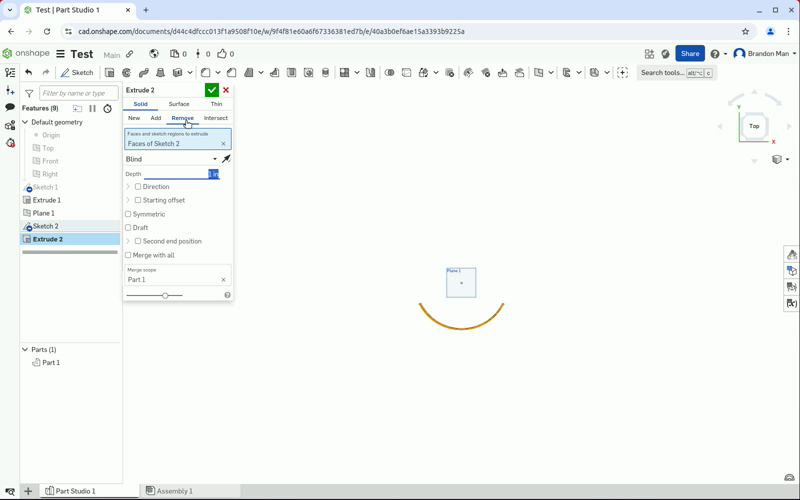
text(0.963)
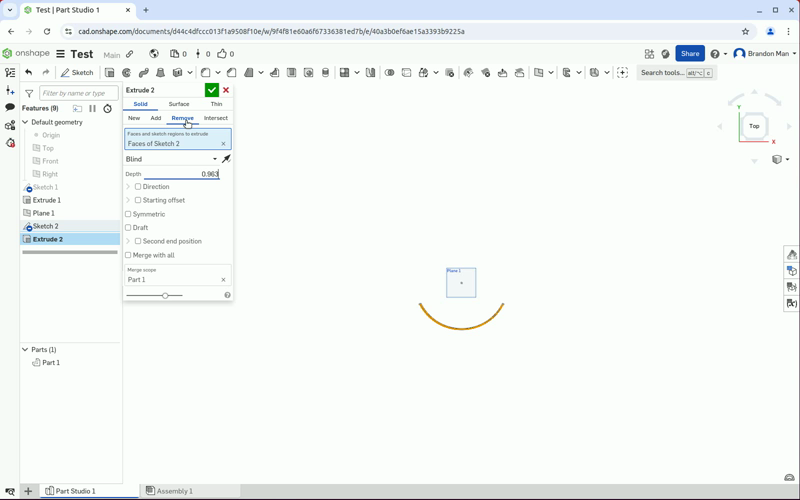
key(tab, 6)
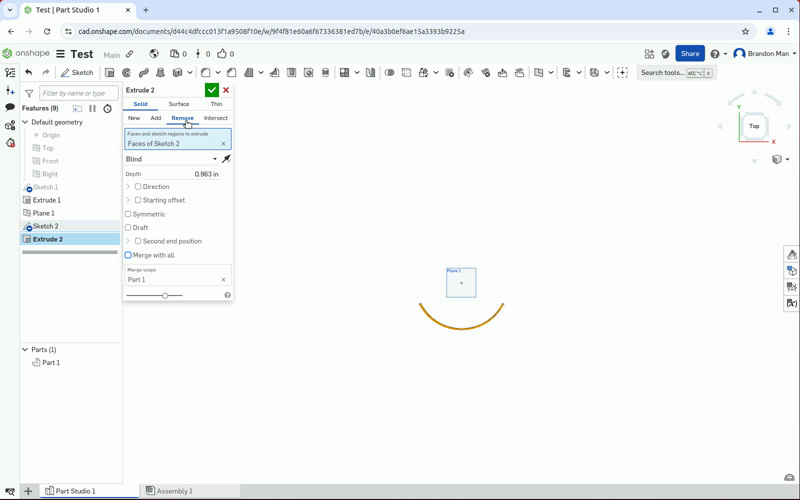
key(space)
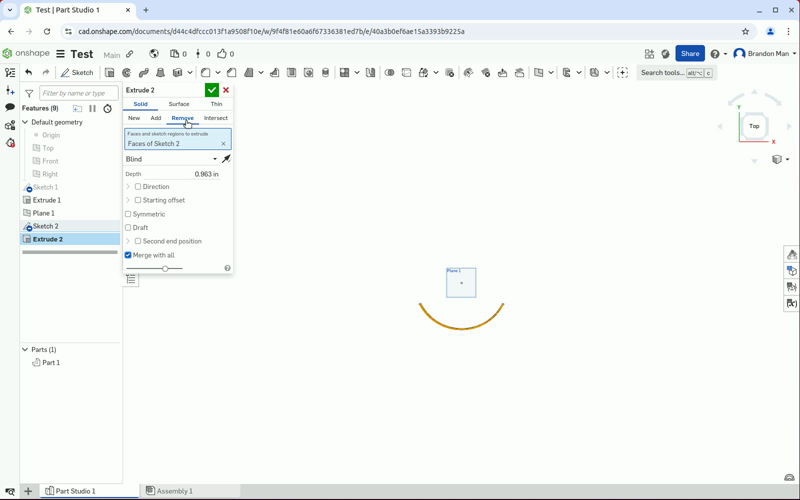
key(enter)
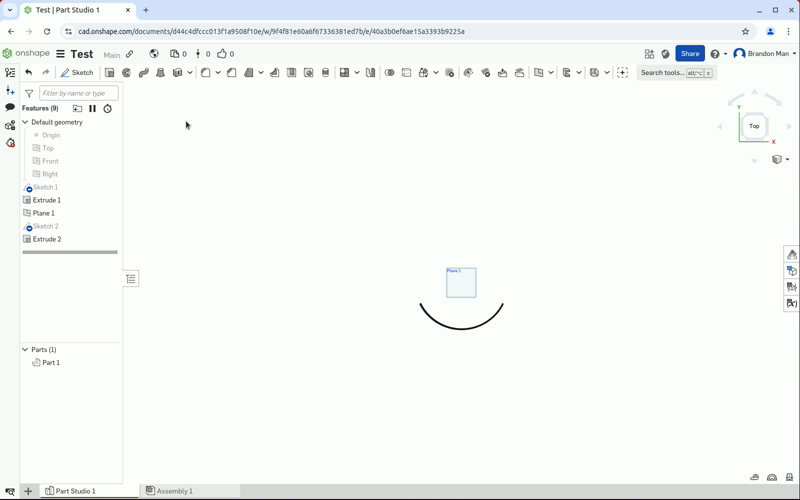
key(shift+h)
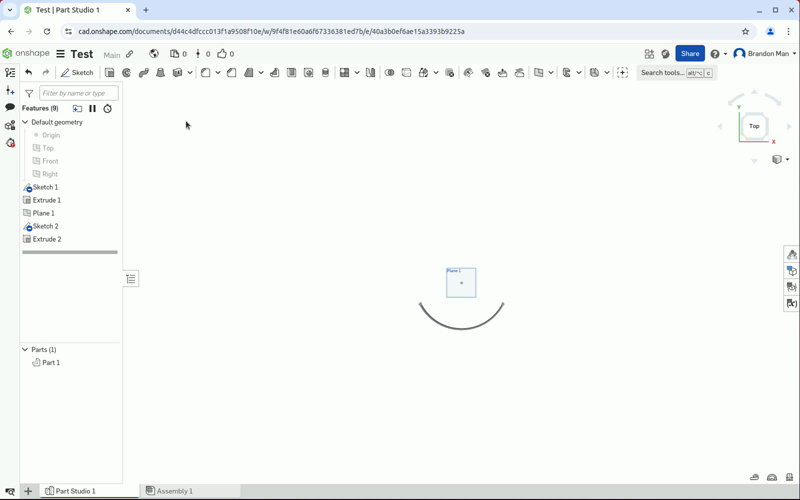
key(shift+h)
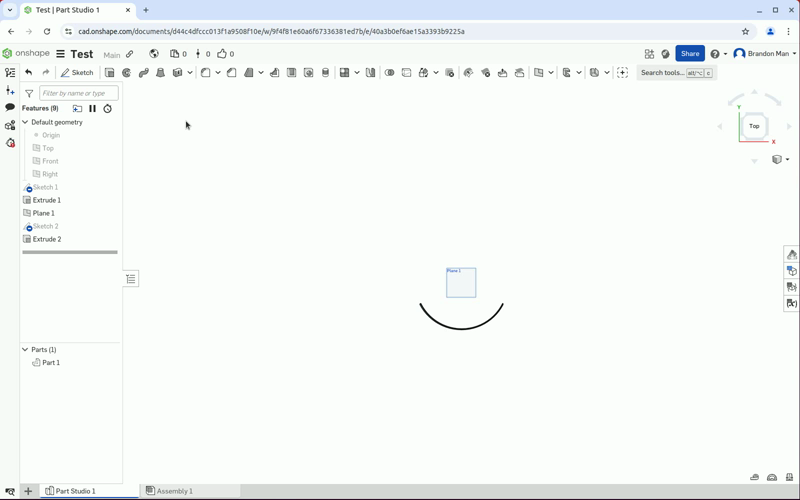
mouse_move(73, 189)
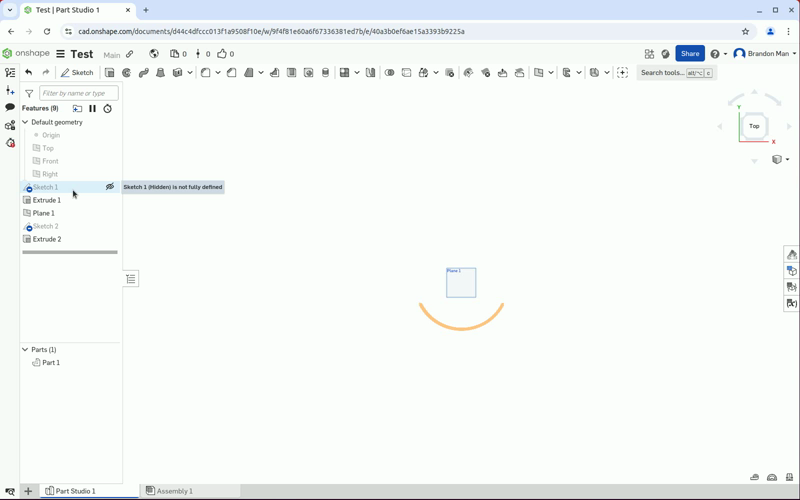
click(73, 189)
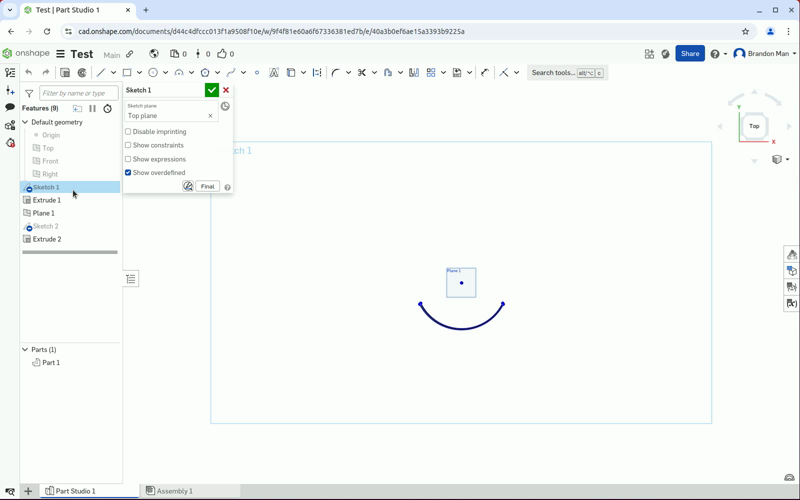
mouse_move(229, 92)
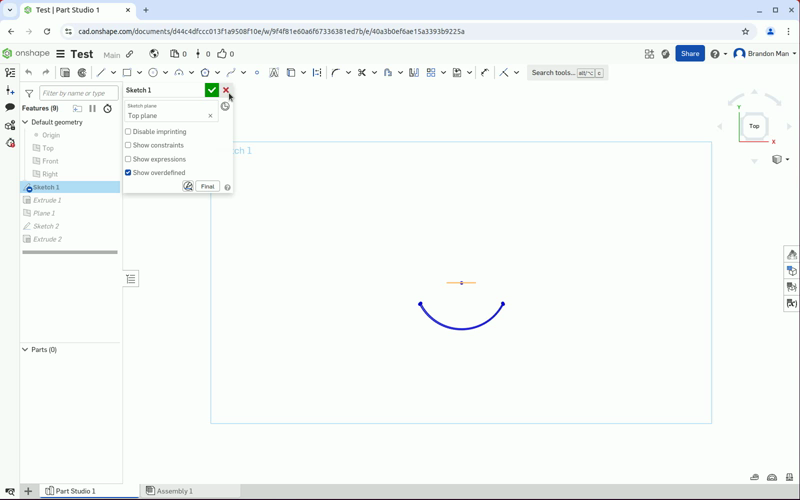
click(229, 92)
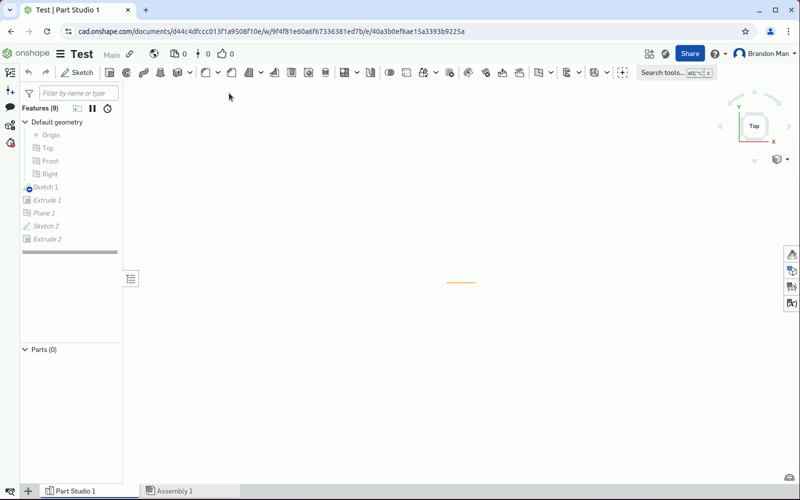
key(shift+s)
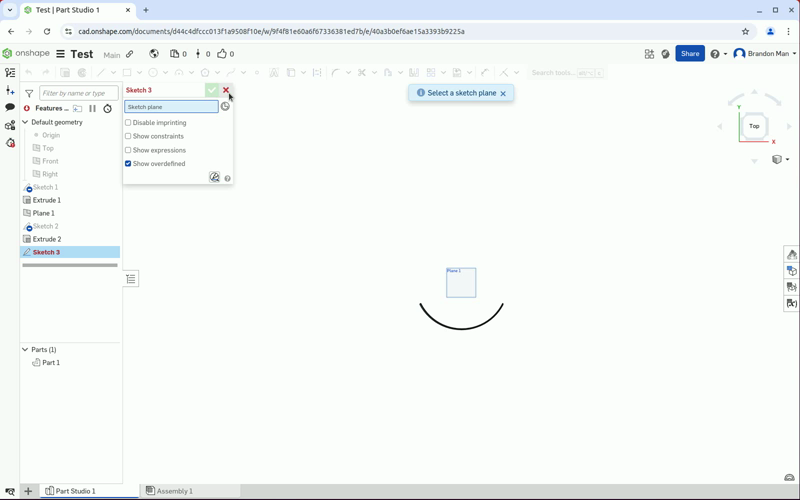
mouse_move(73, 215)
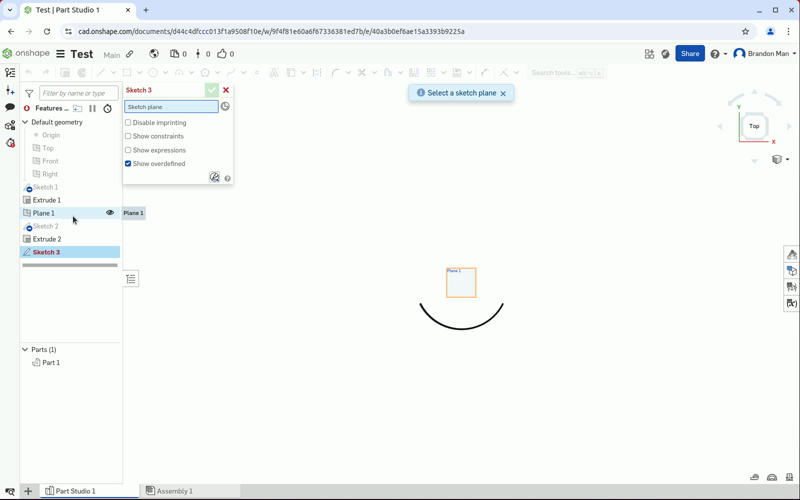
click(73, 215)
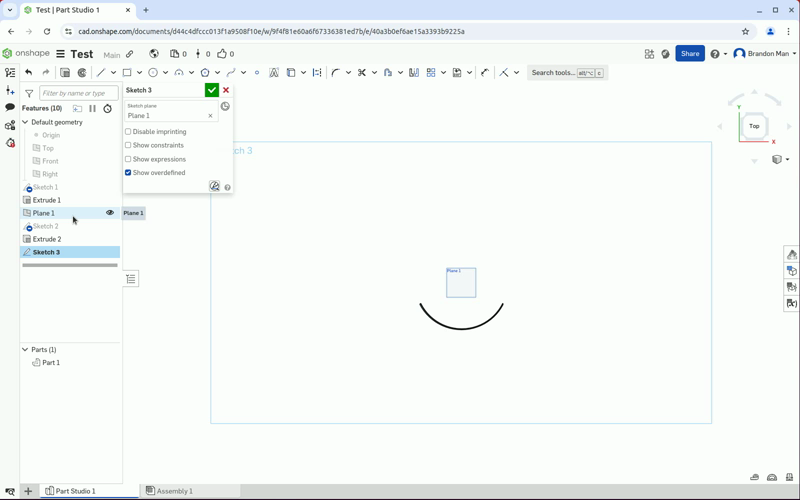
mouse_move(73, 352)
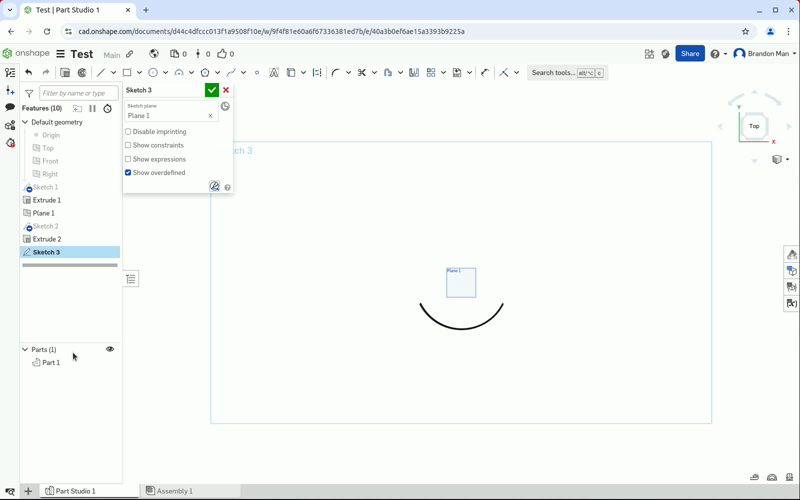
key(y)
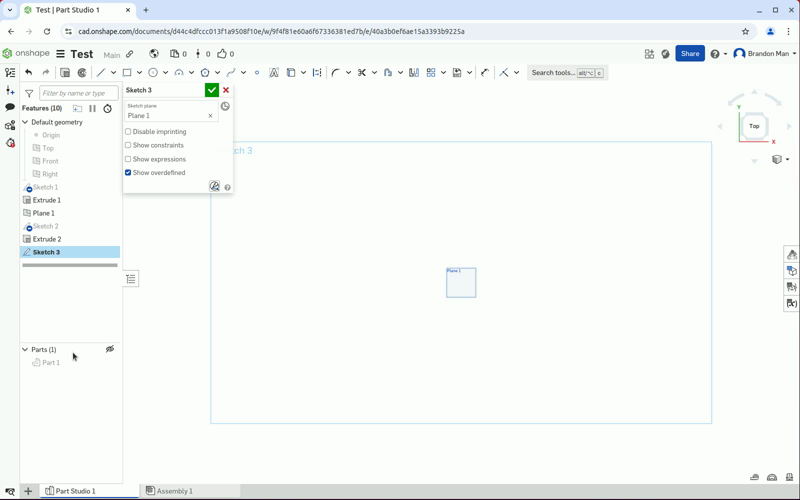
key(l)
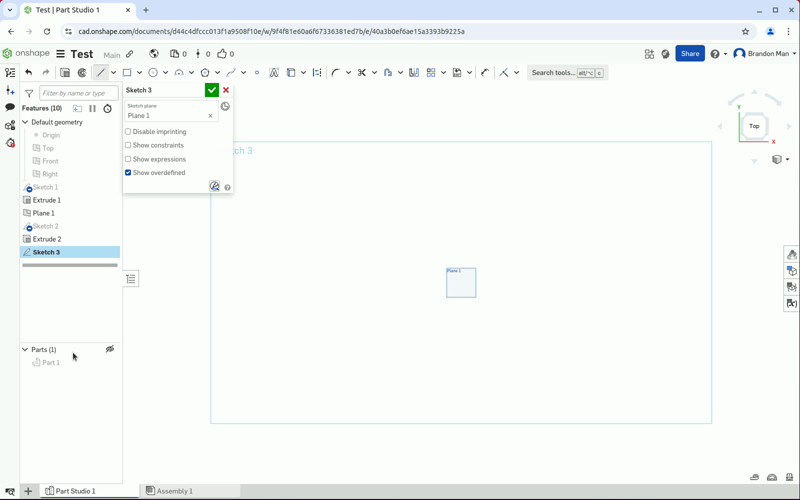
key_down(shift)
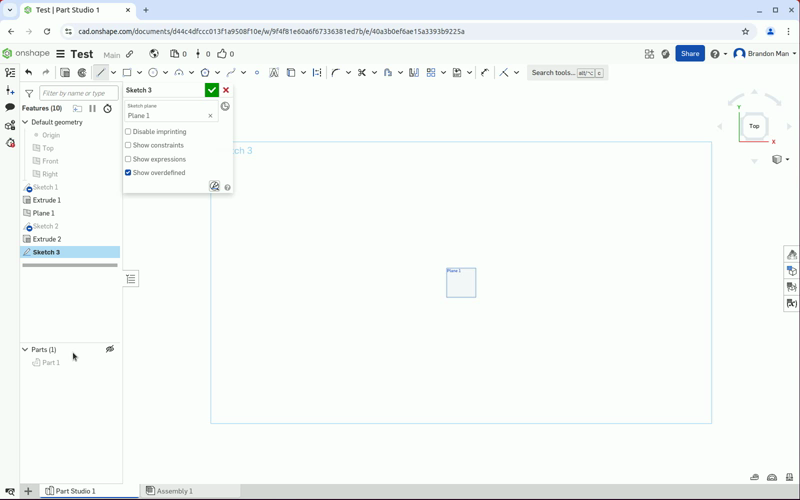
mouse_move(419, 304)
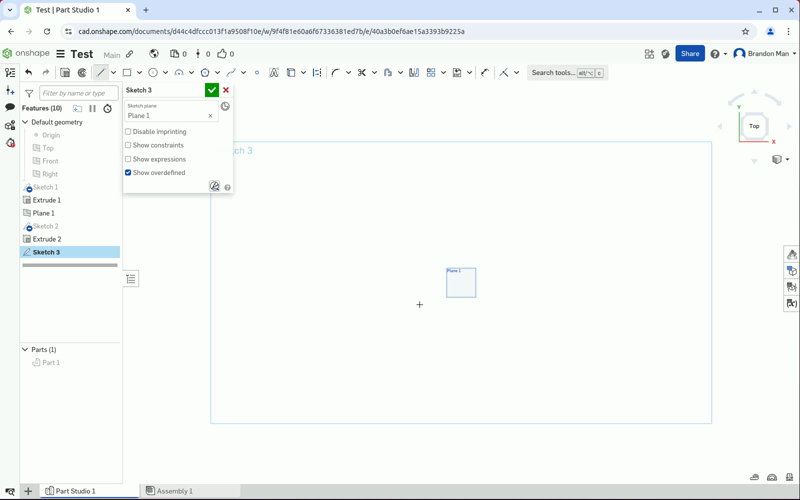
click(419, 304)
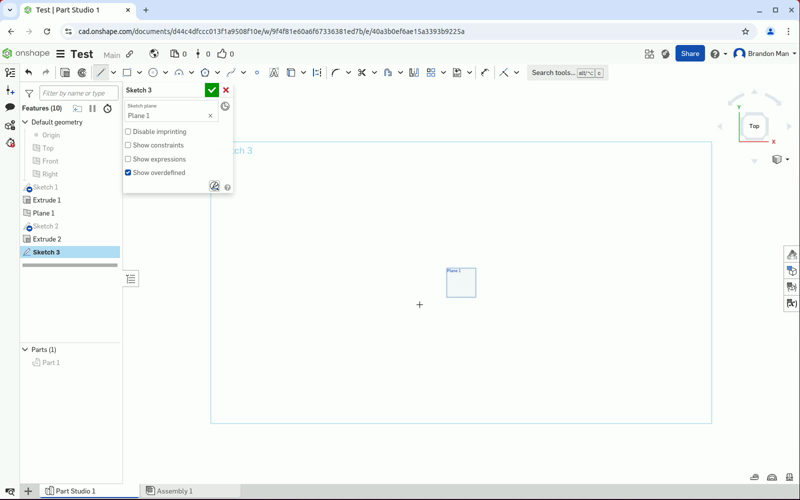
key_up(shift)
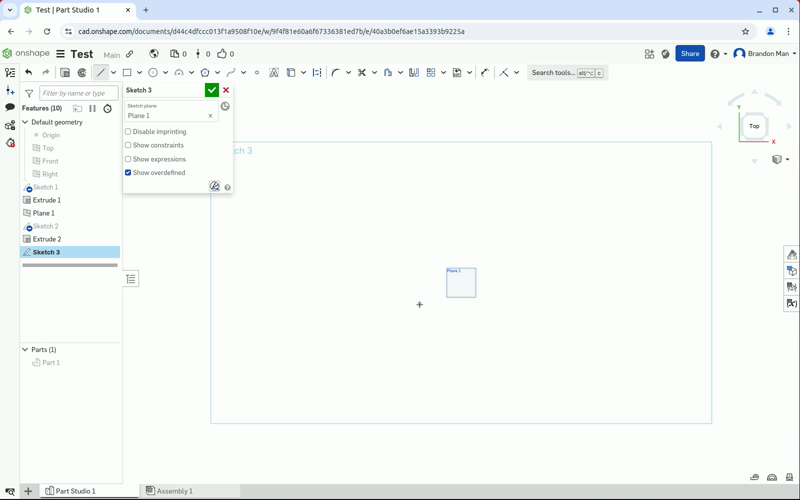
key_down(shift)
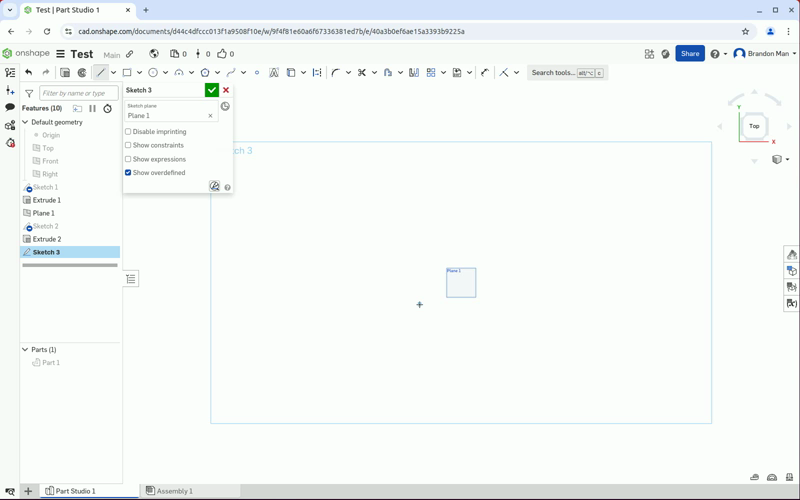
mouse_move(449, 304)
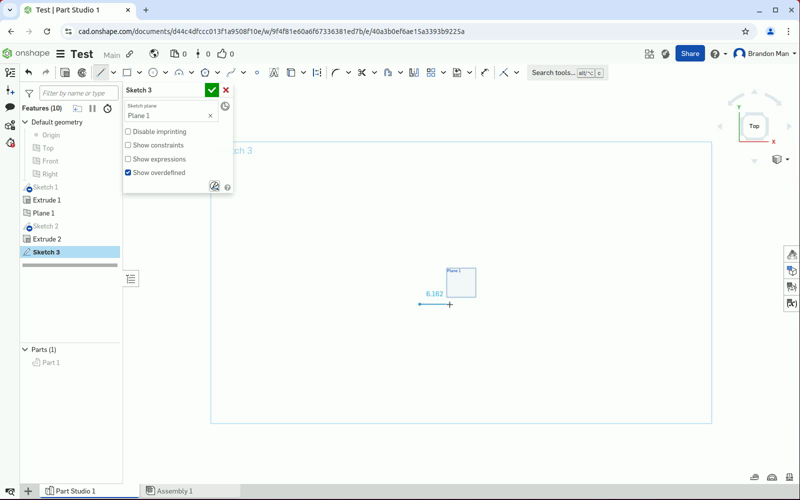
mouse_move(420, 304)
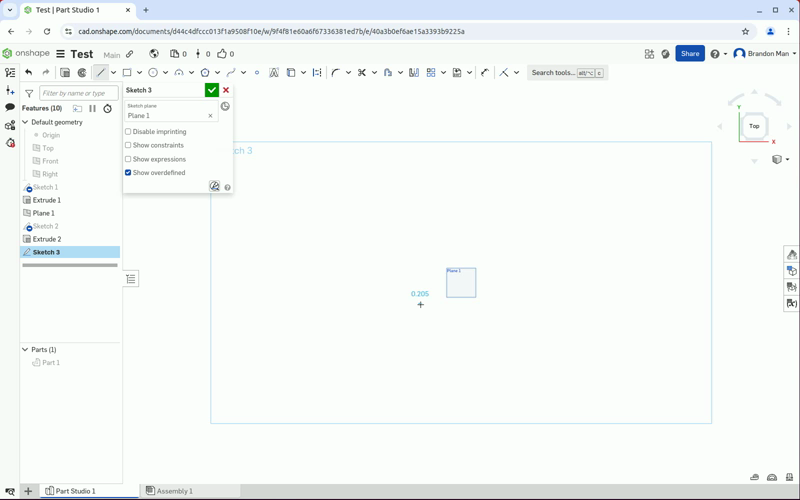
scroll(6)
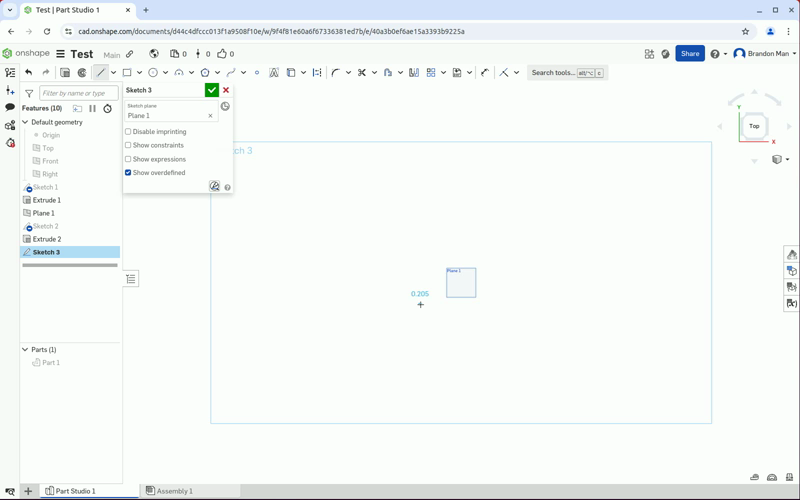
scroll(6)
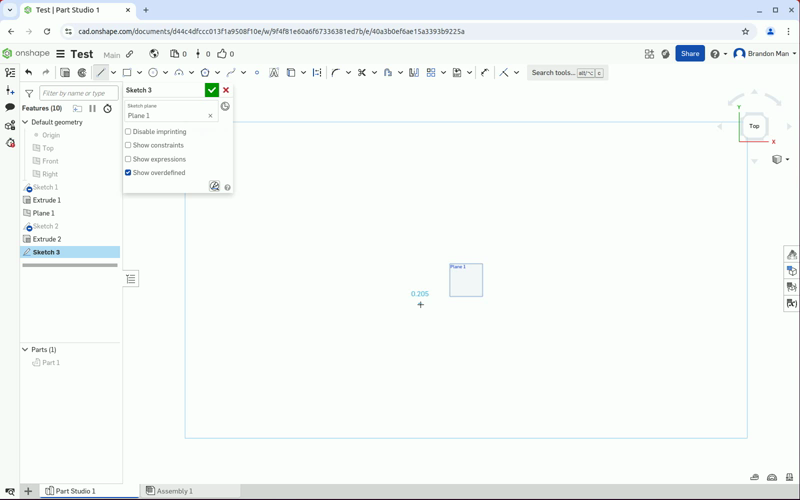
scroll(6)
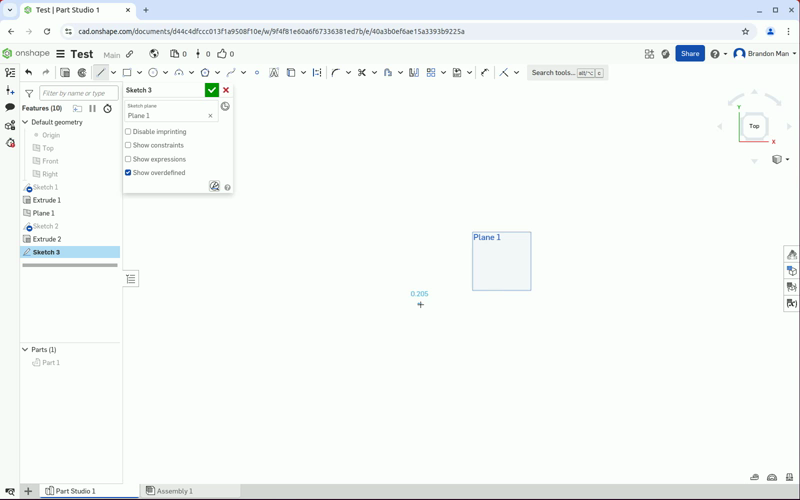
scroll(6)
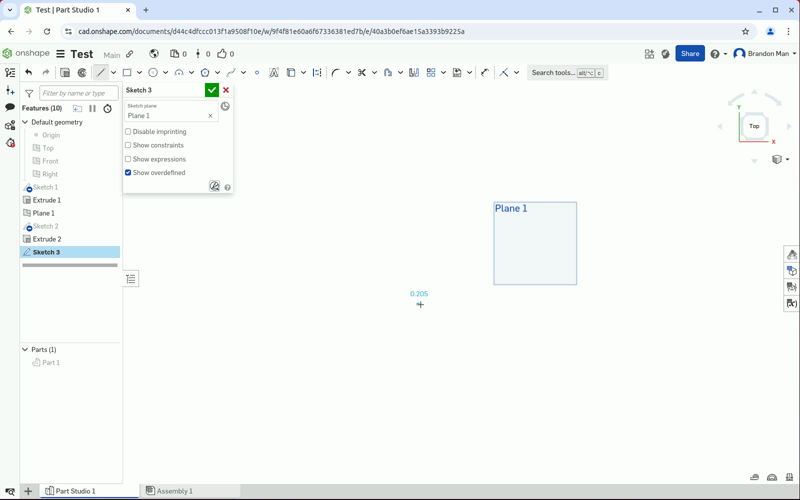
scroll(6)
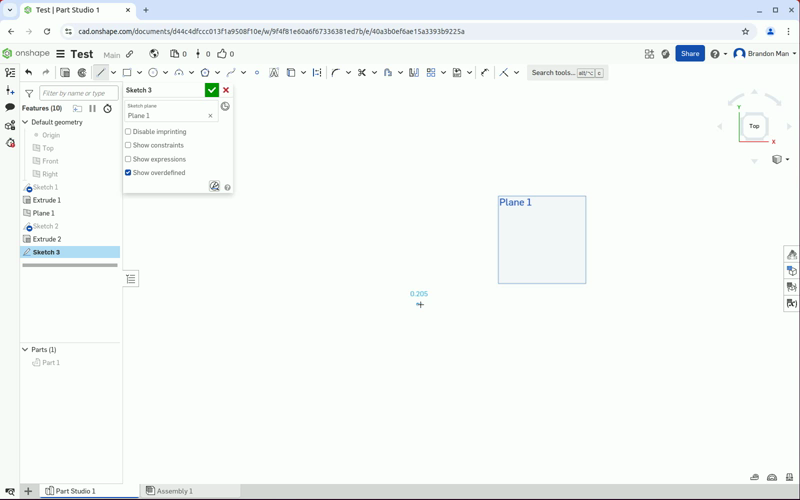
scroll(6)
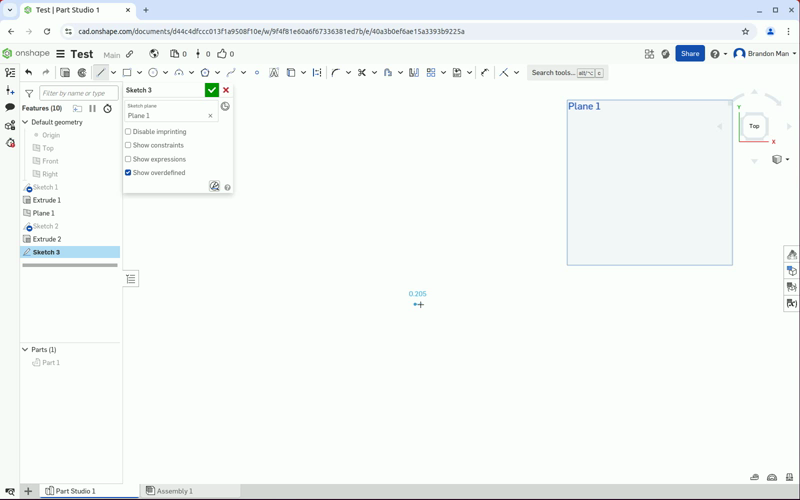
scroll(6)
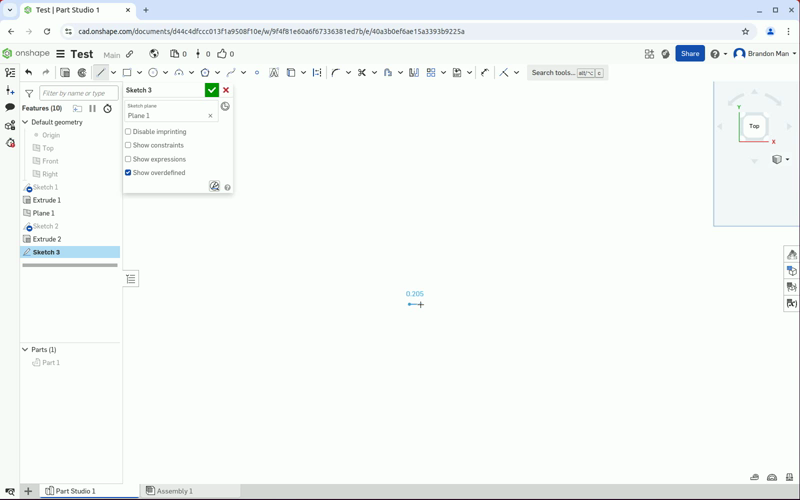
click(420, 304)
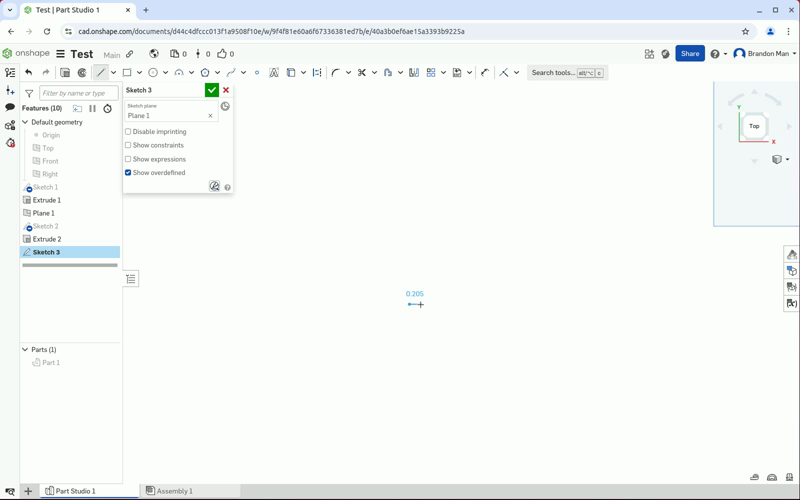
scroll(-6)
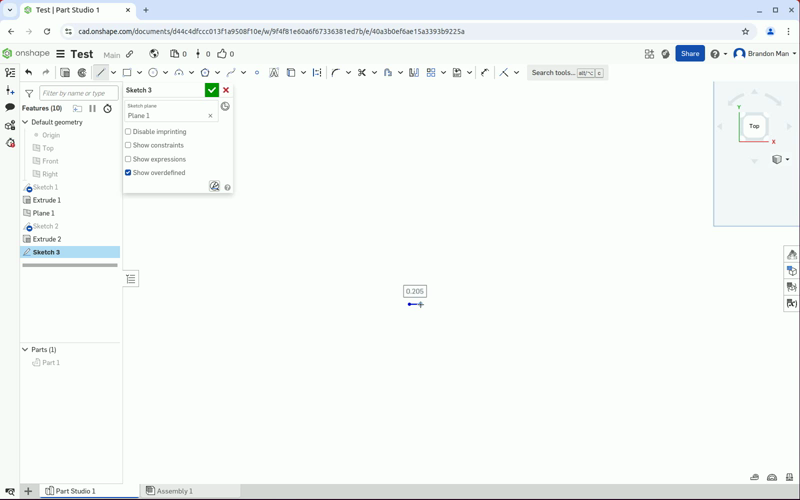
scroll(-6)
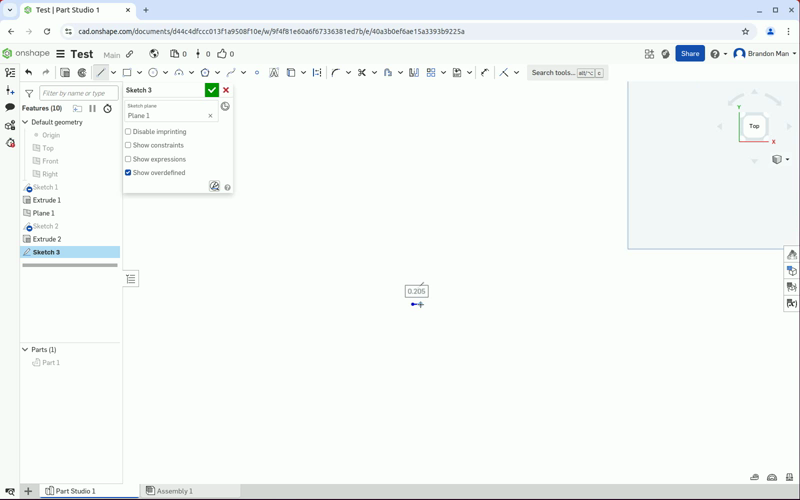
scroll(-6)
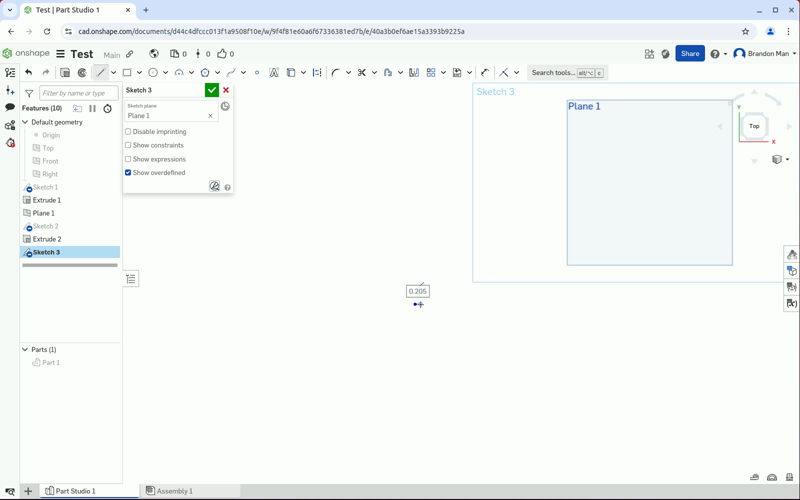
scroll(-6)
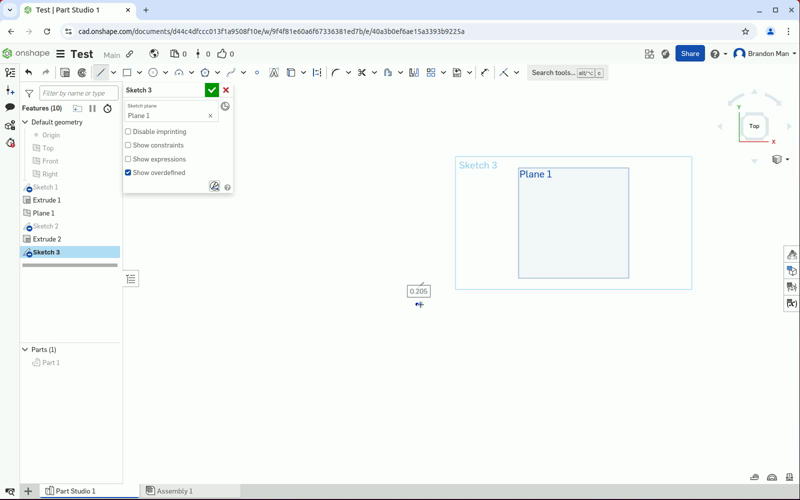
scroll(-6)
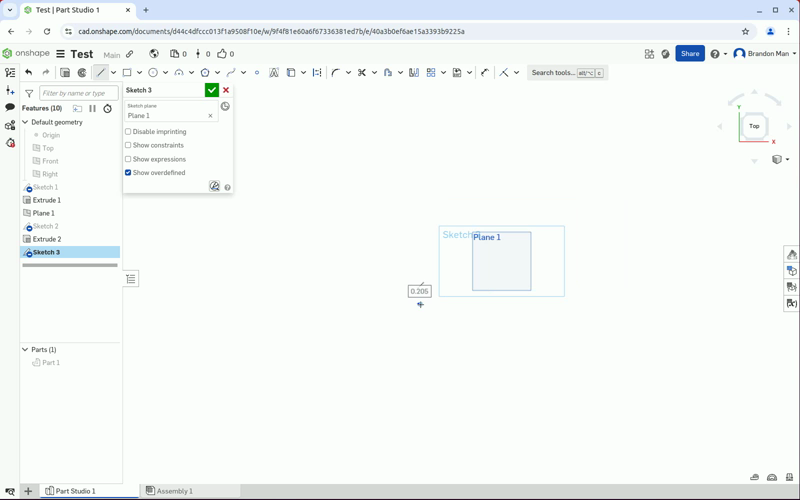
scroll(-6)
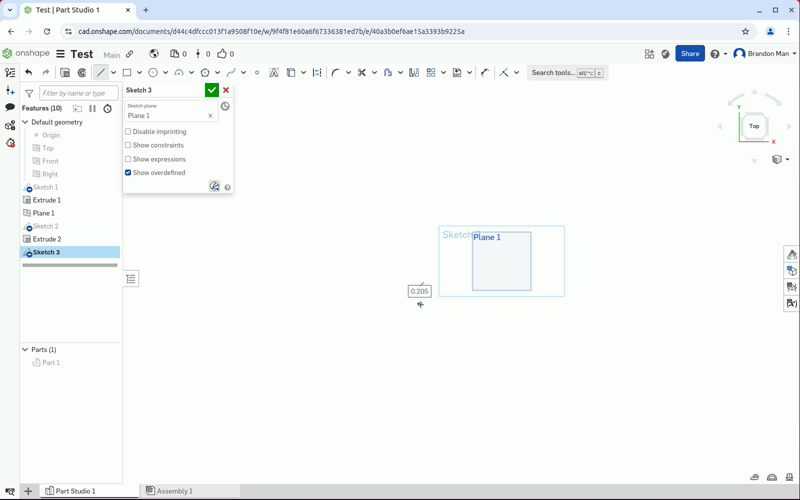
scroll(-6)
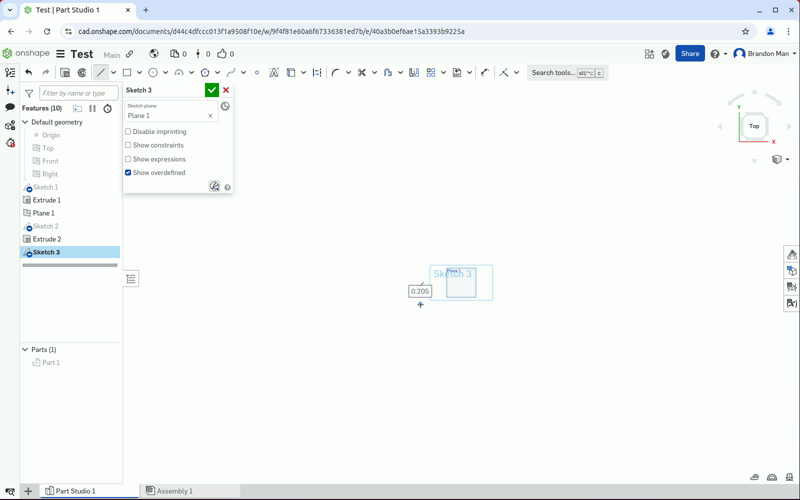
key_up(shift)
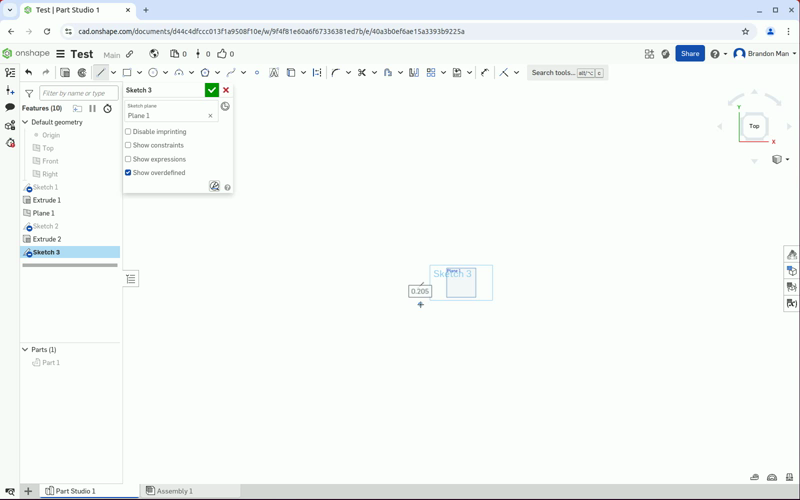
key(esc)
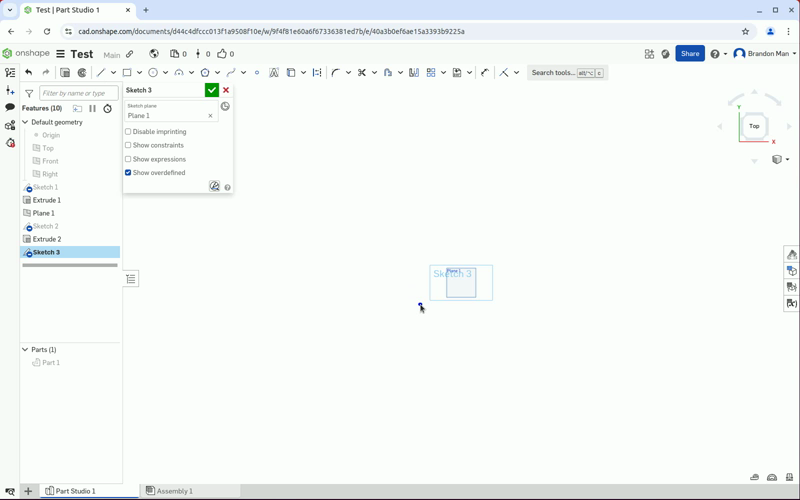
key(a)
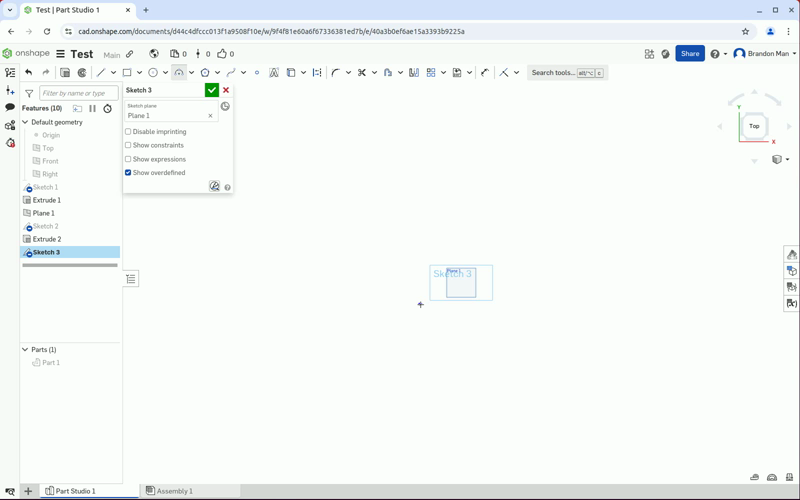
mouse_move(420, 304)
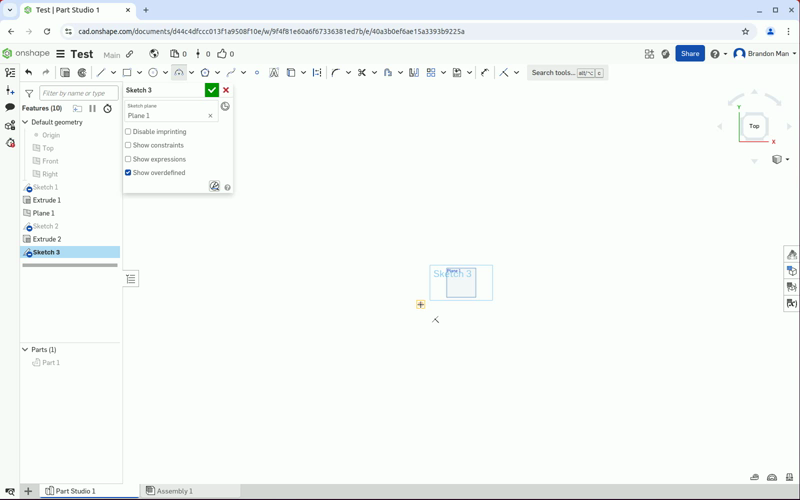
scroll(6)
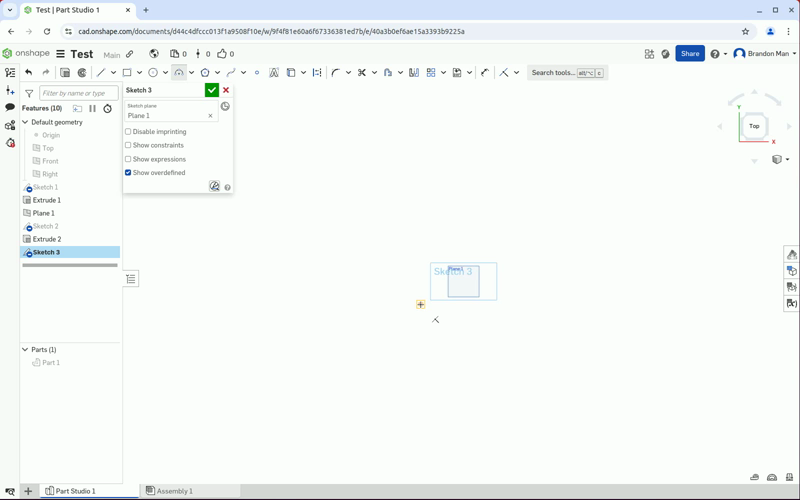
scroll(6)
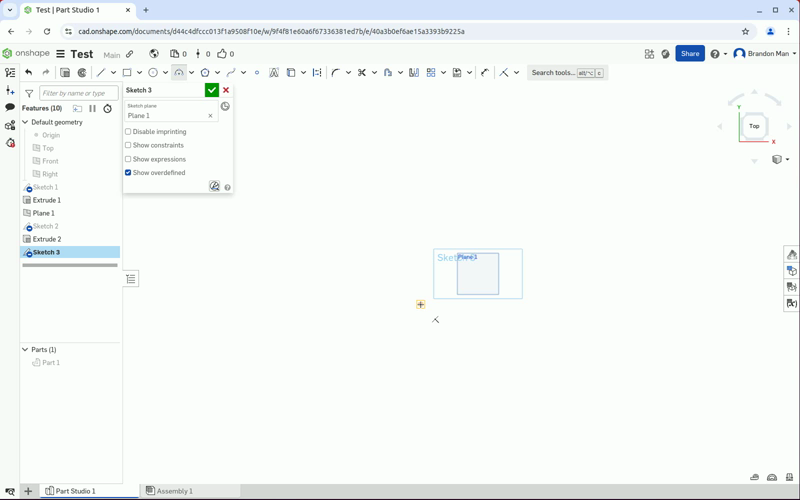
scroll(6)
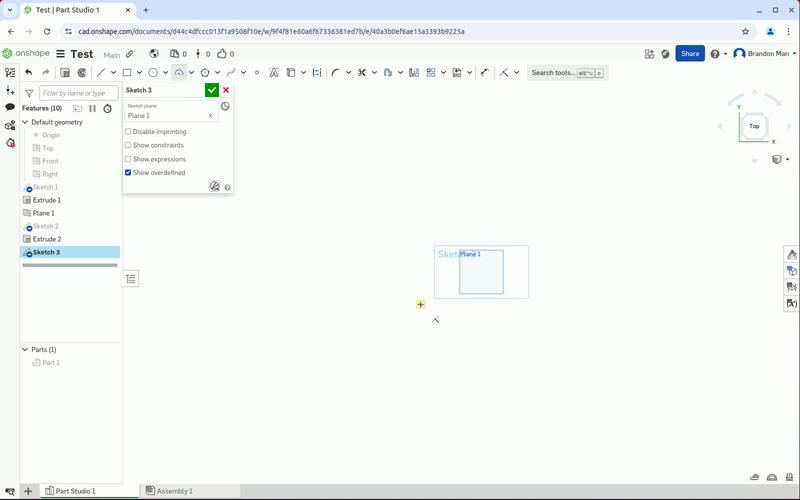
scroll(6)
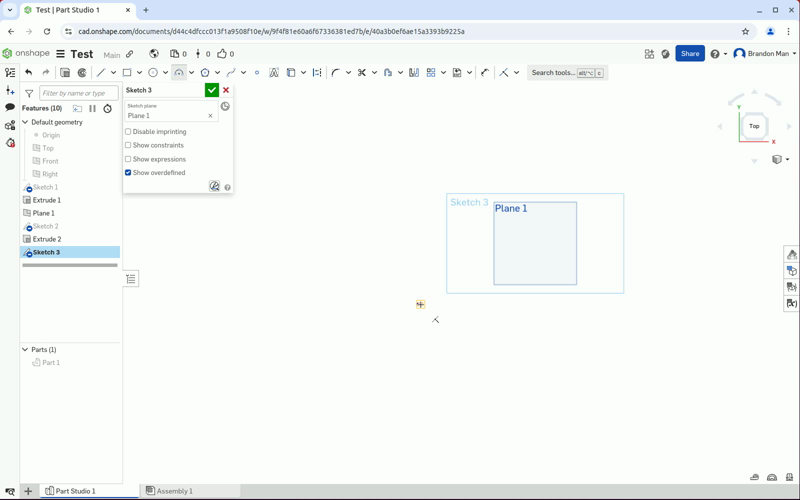
scroll(6)
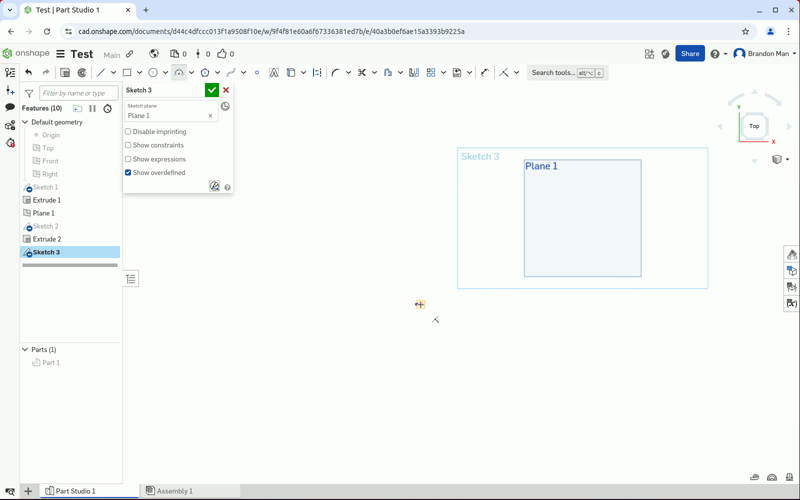
scroll(6)
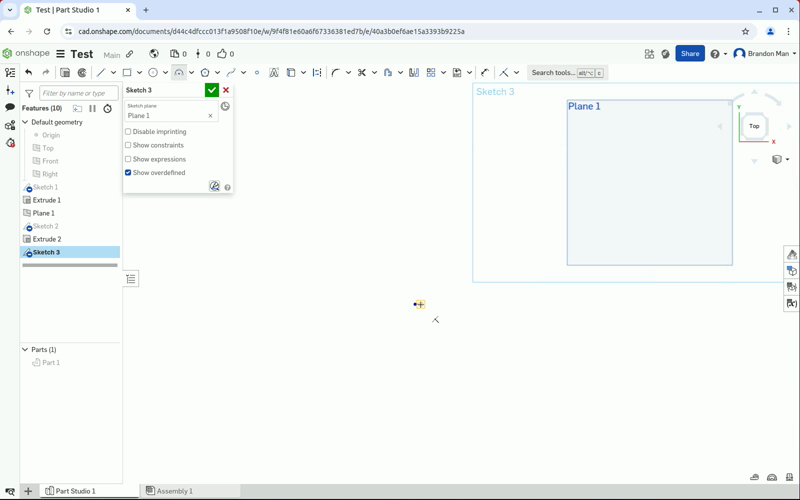
scroll(6)
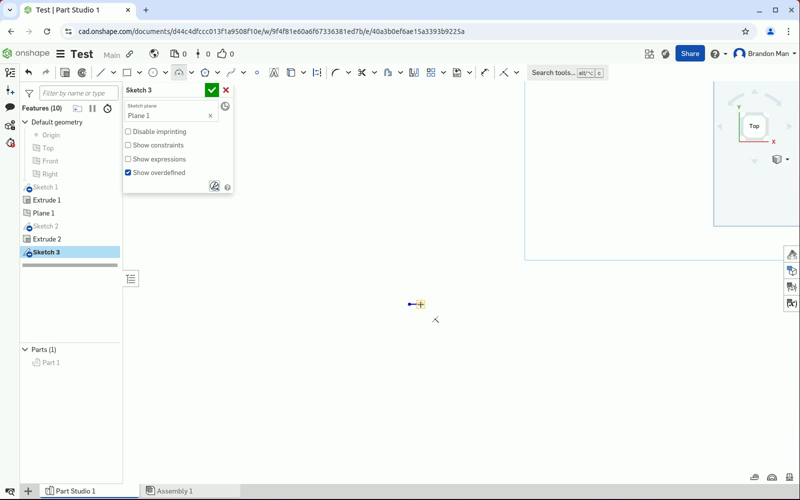
click(420, 304)
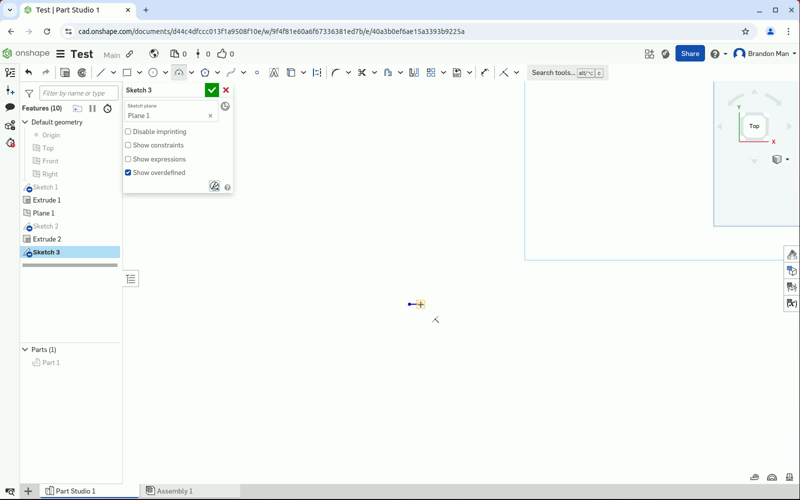
scroll(-6)
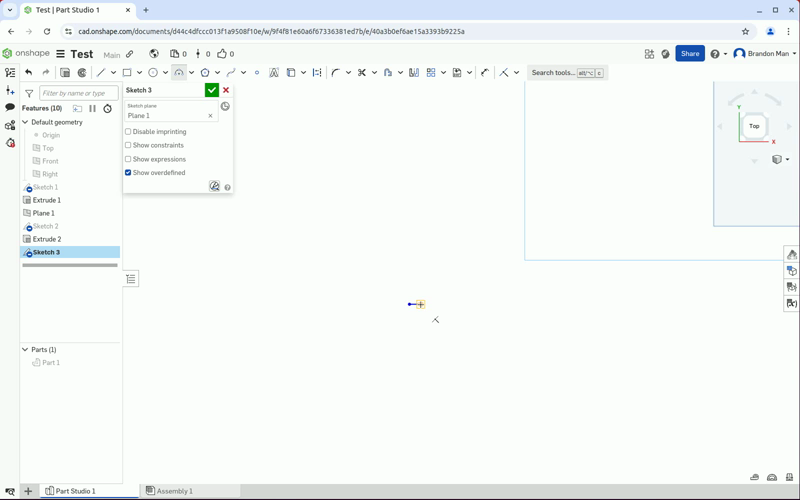
scroll(-6)
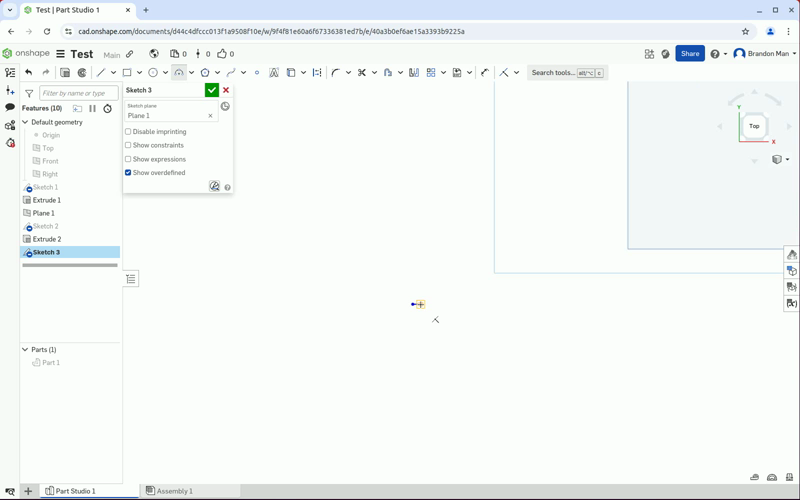
scroll(-6)
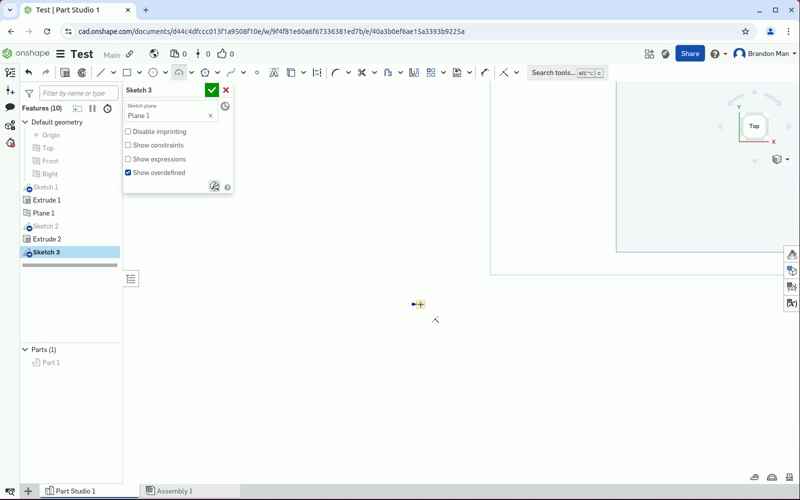
scroll(-6)
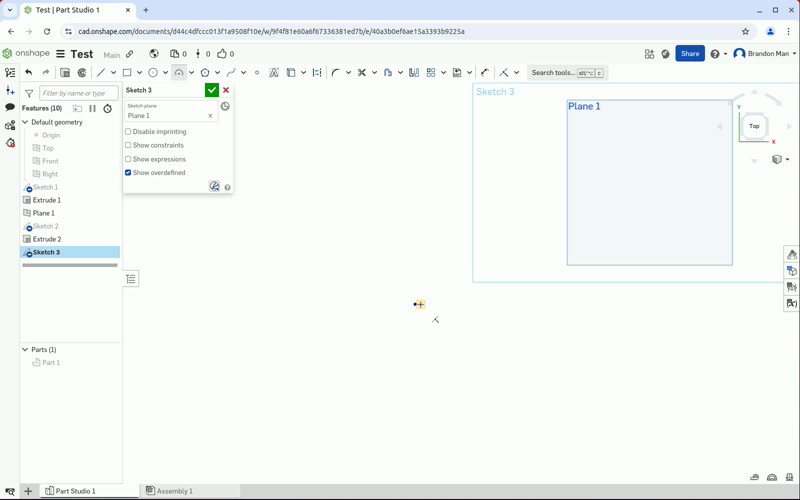
scroll(-6)
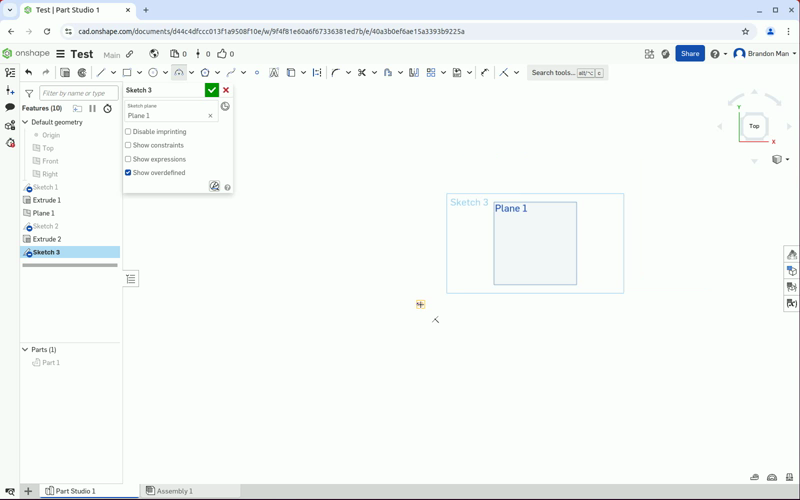
scroll(-6)
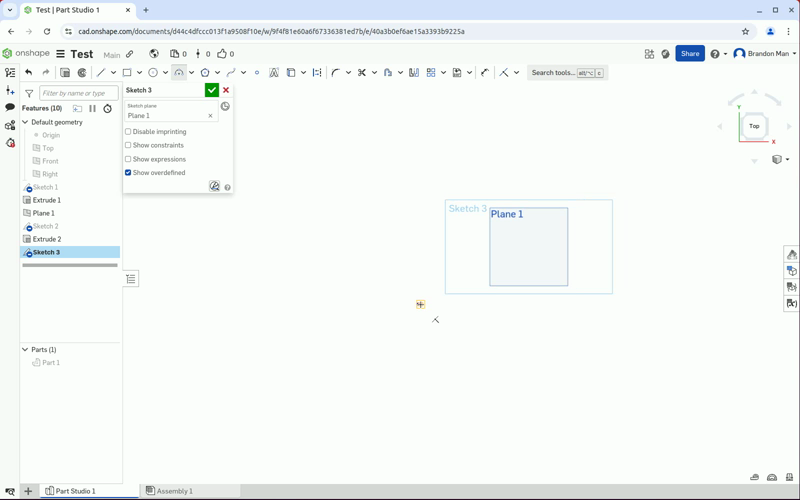
scroll(-6)
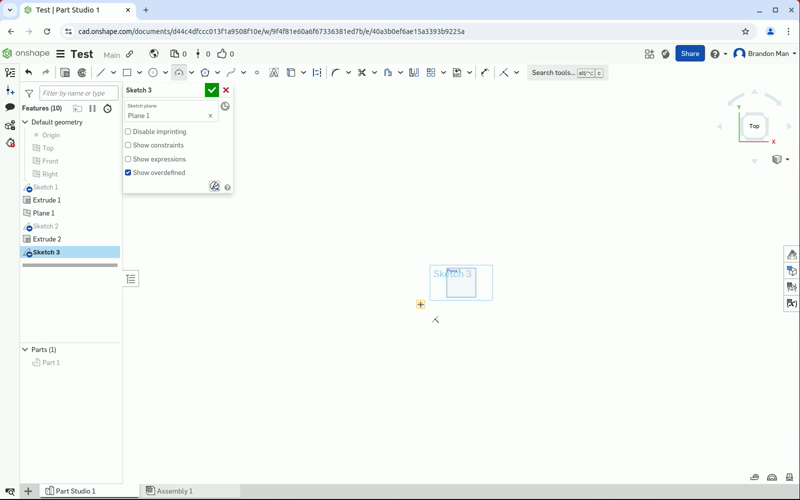
key_down(shift)
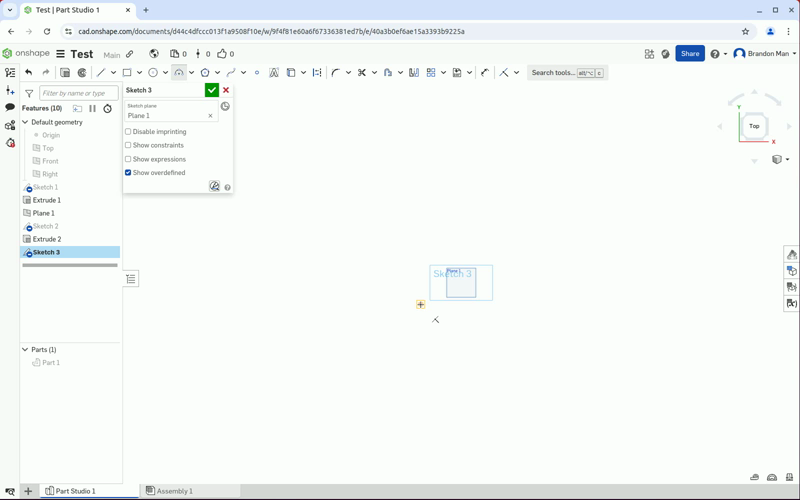
mouse_move(502, 304)
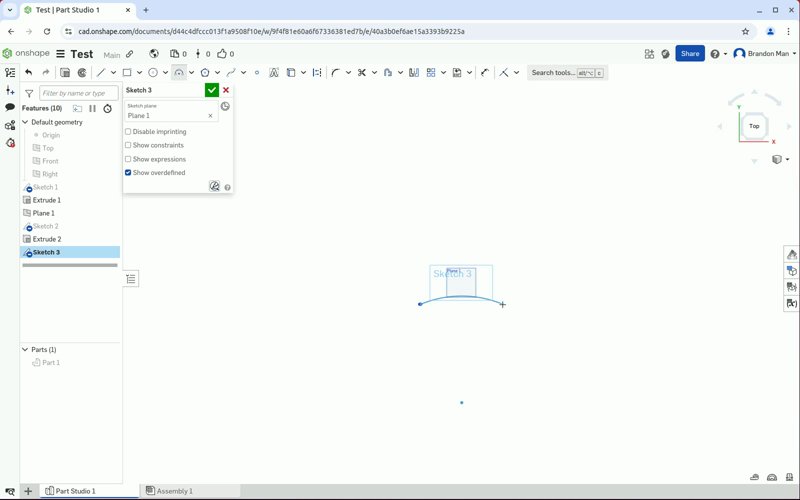
click(502, 304)
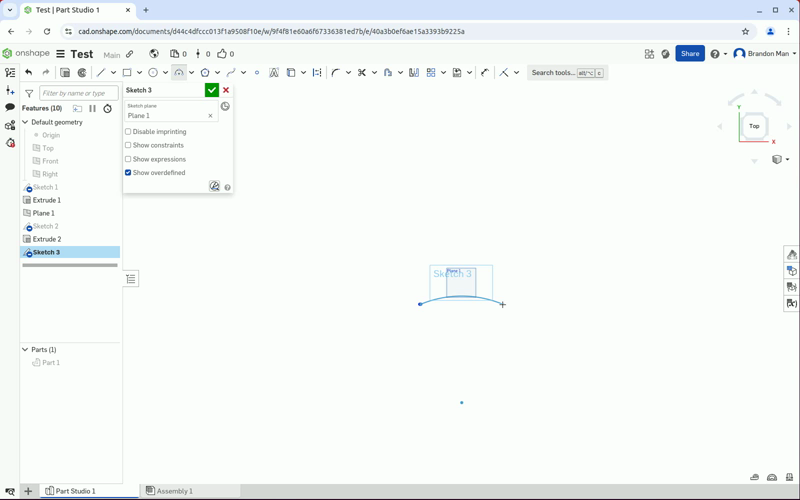
mouse_move(461, 237)
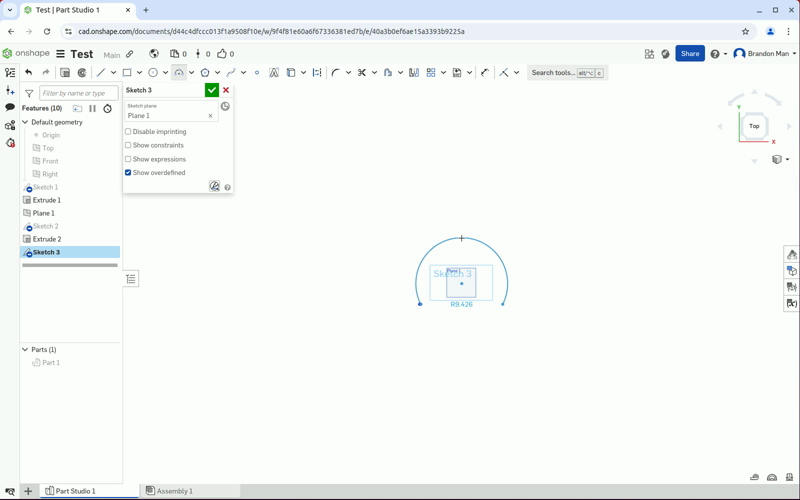
click(461, 237)
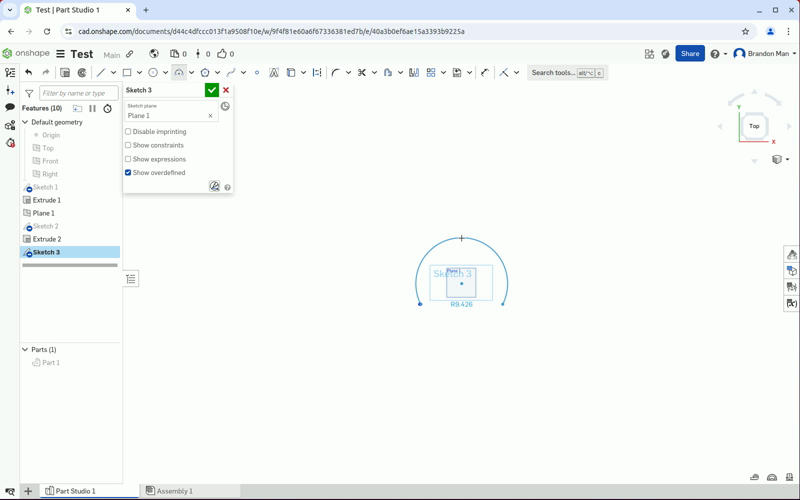
key_up(shift)
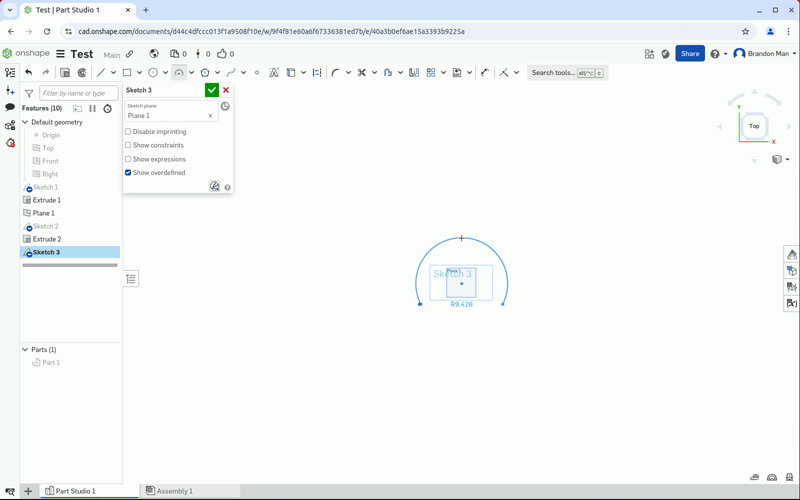
key(esc)
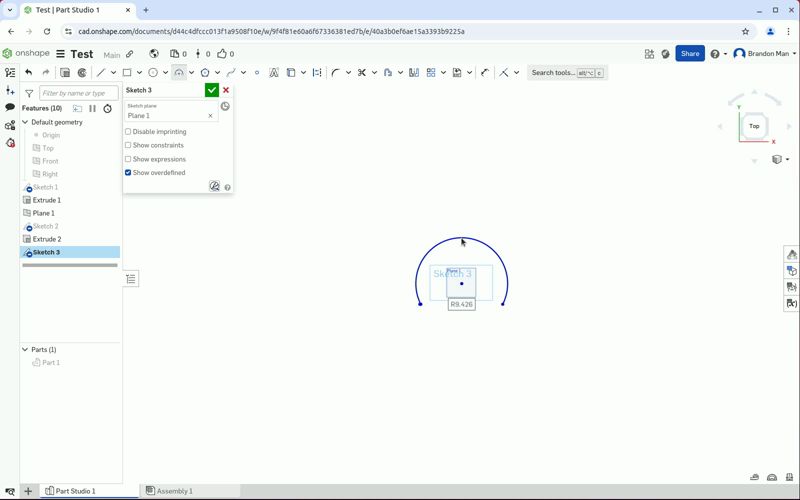
key(l)
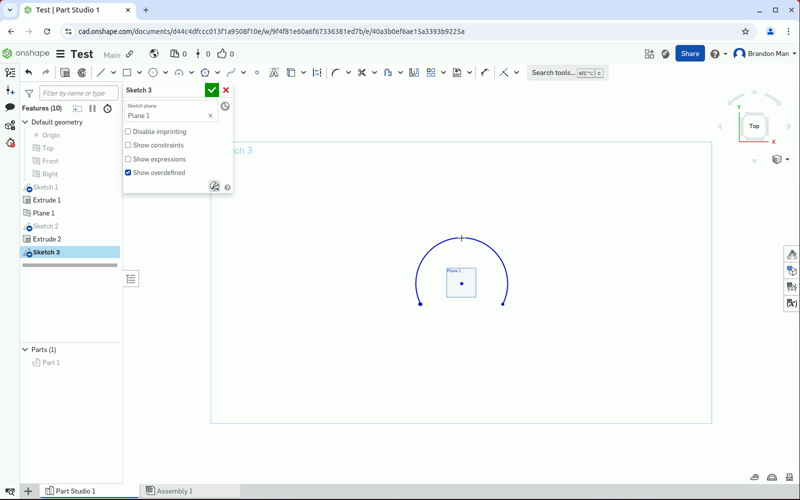
mouse_move(502, 304)
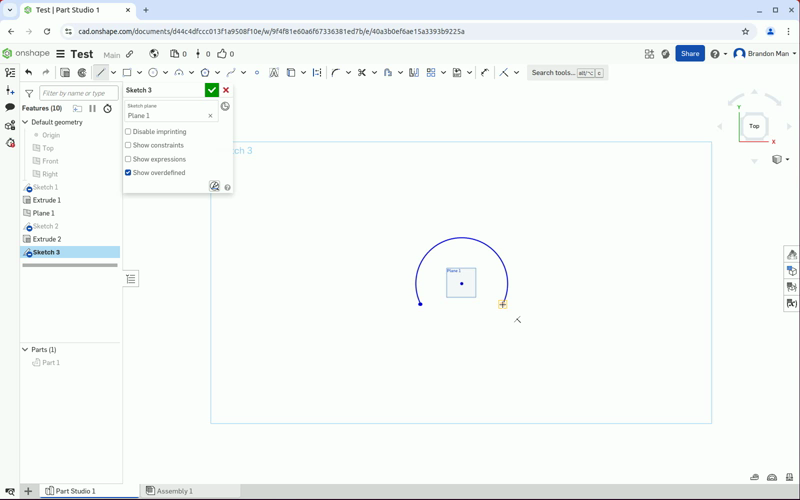
click(502, 304)
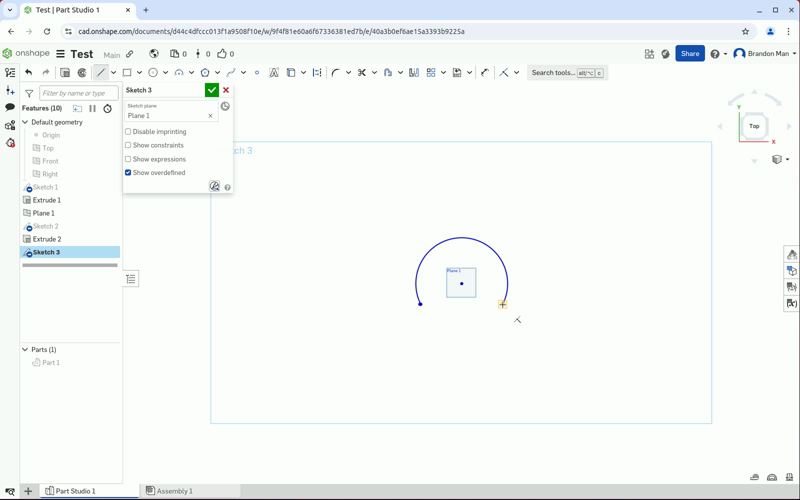
key_down(shift)
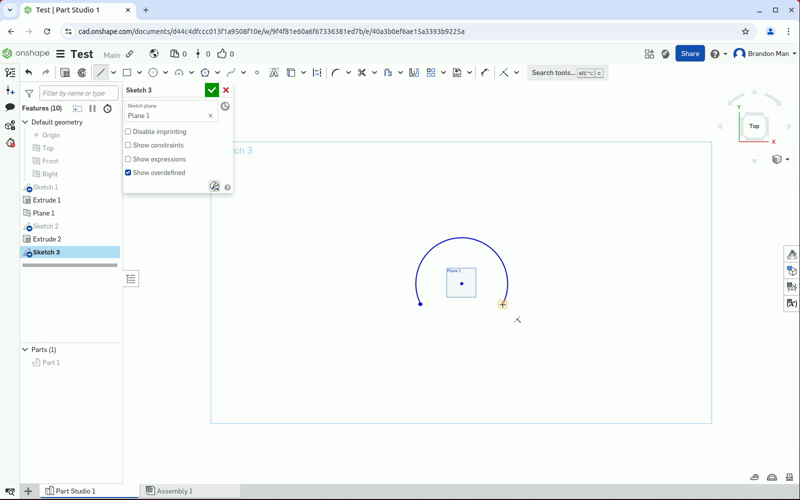
mouse_move(532, 304)
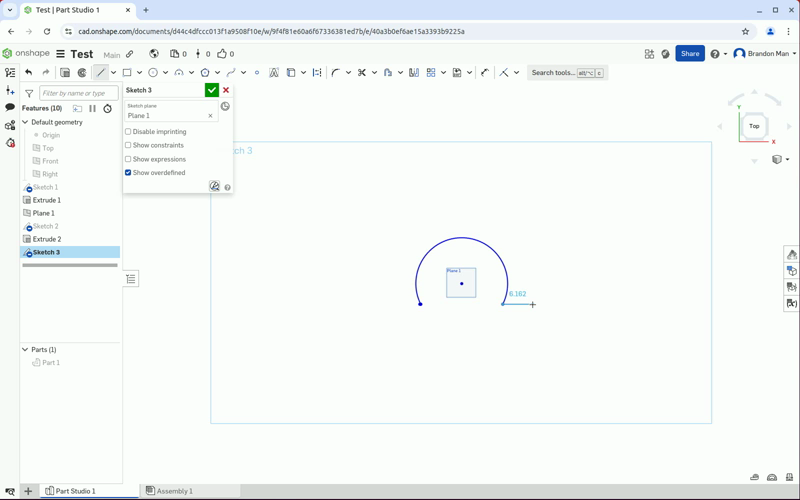
mouse_move(503, 304)
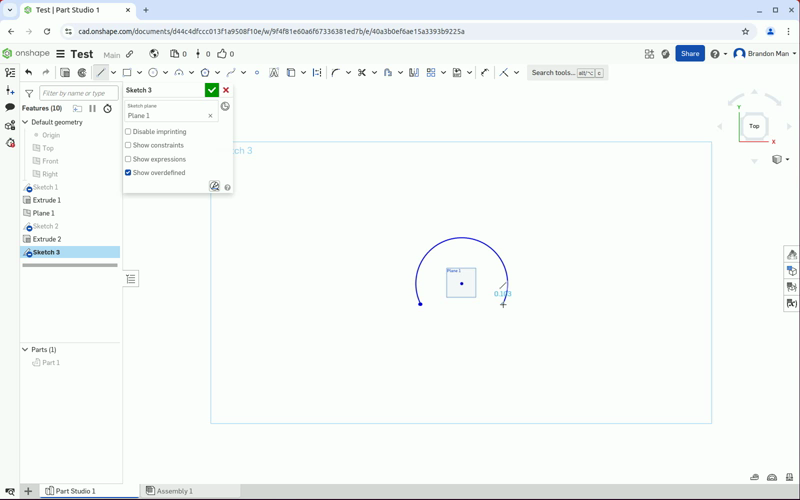
scroll(6)
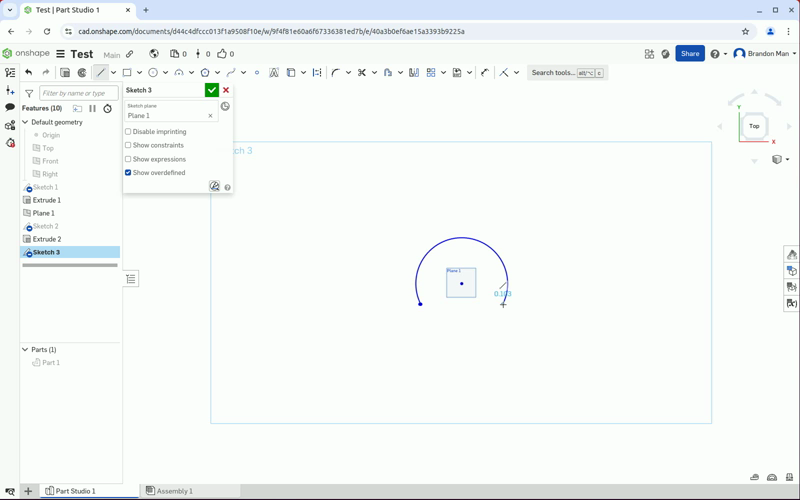
scroll(6)
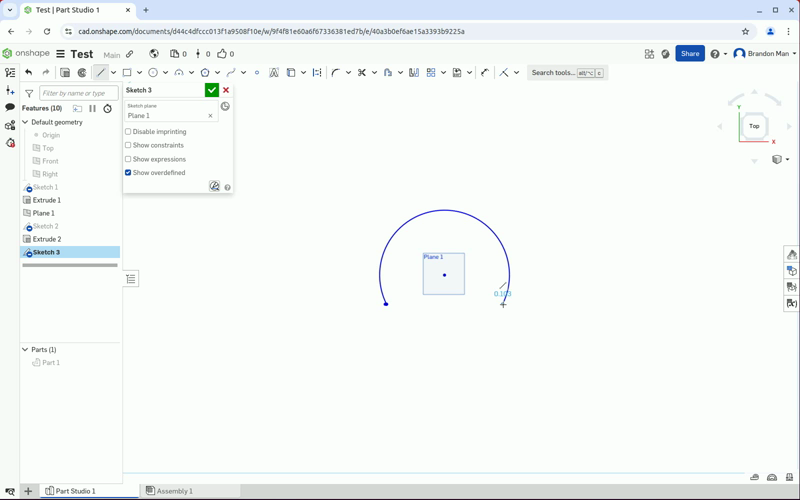
scroll(6)
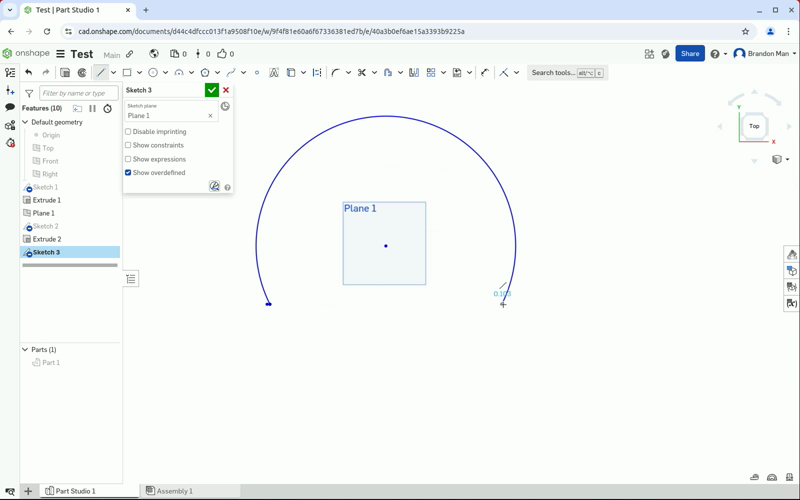
scroll(6)
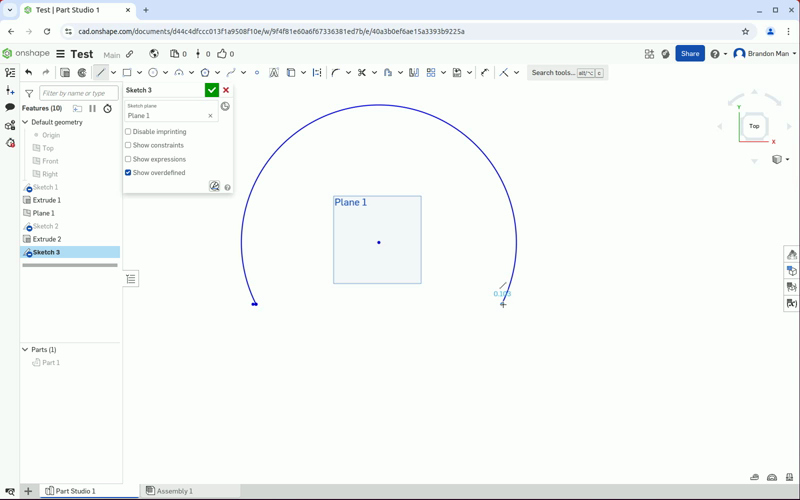
scroll(6)
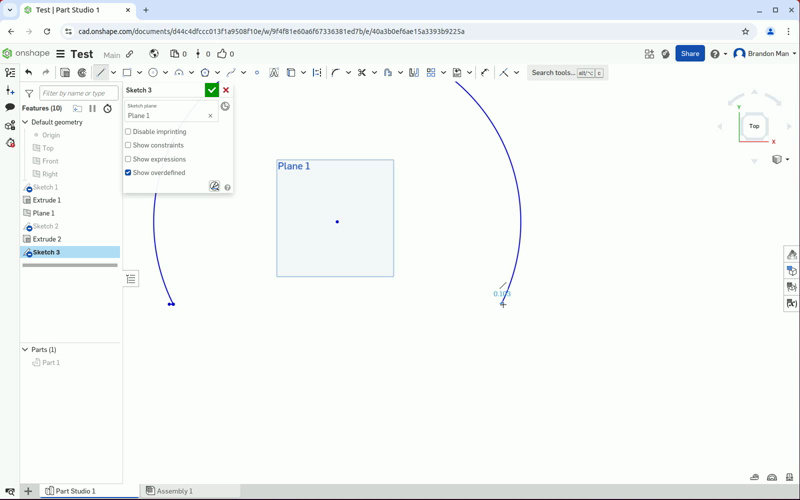
scroll(6)
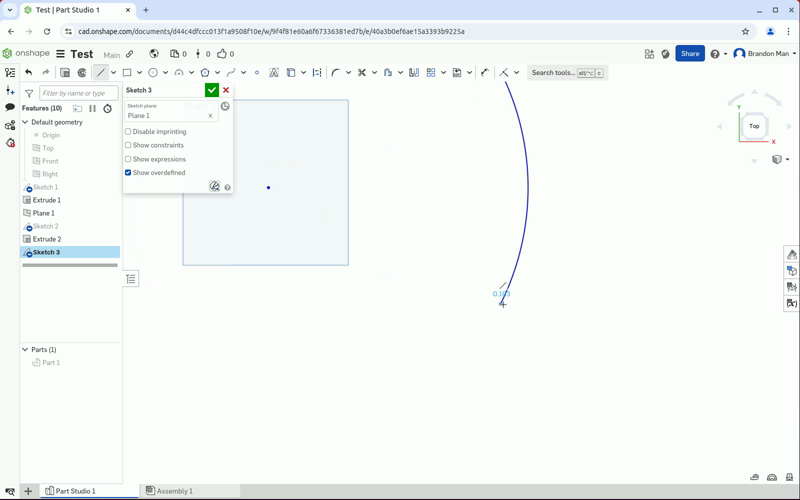
scroll(6)
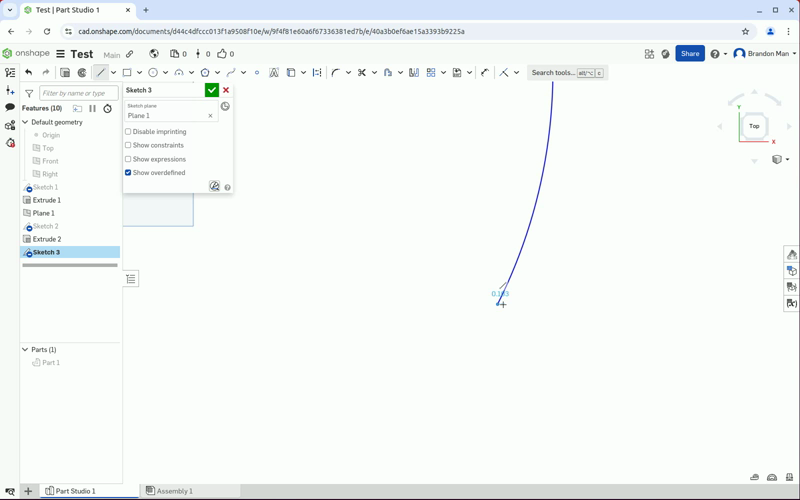
click(503, 304)
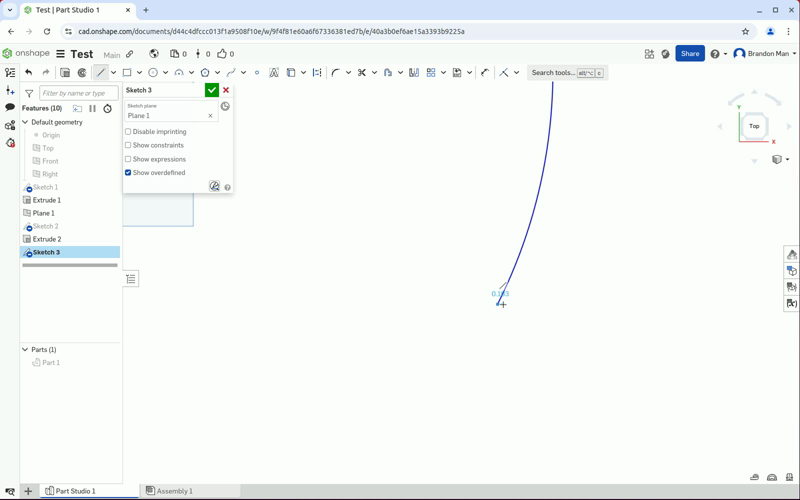
scroll(-6)
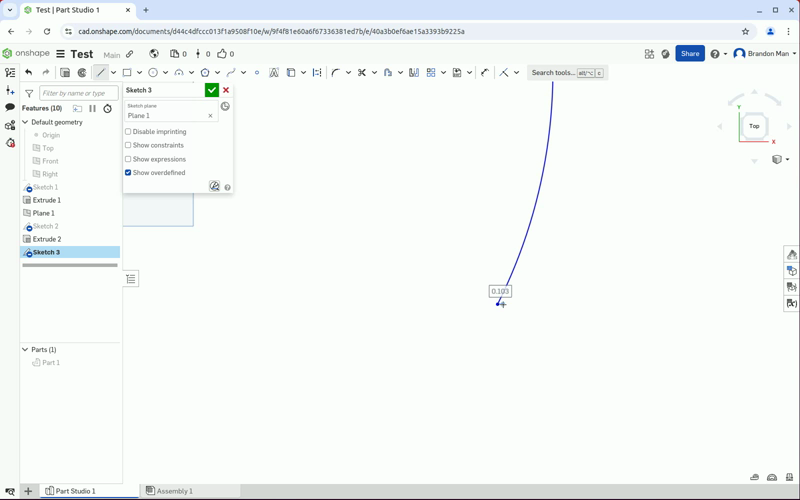
scroll(-6)
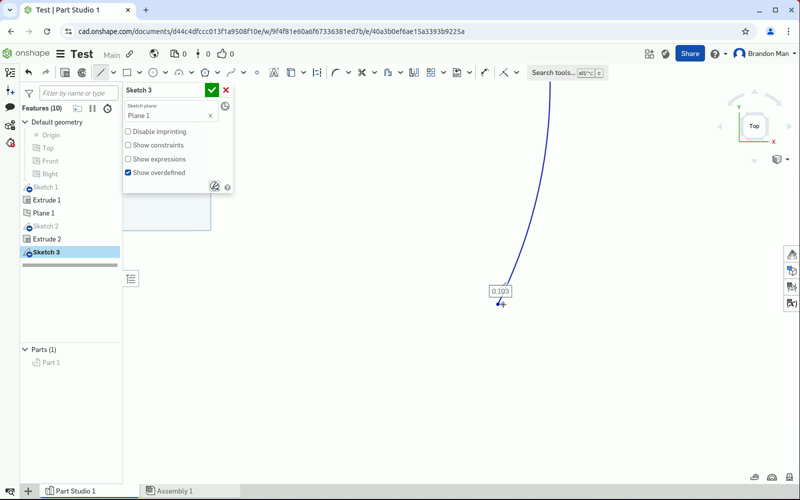
scroll(-6)
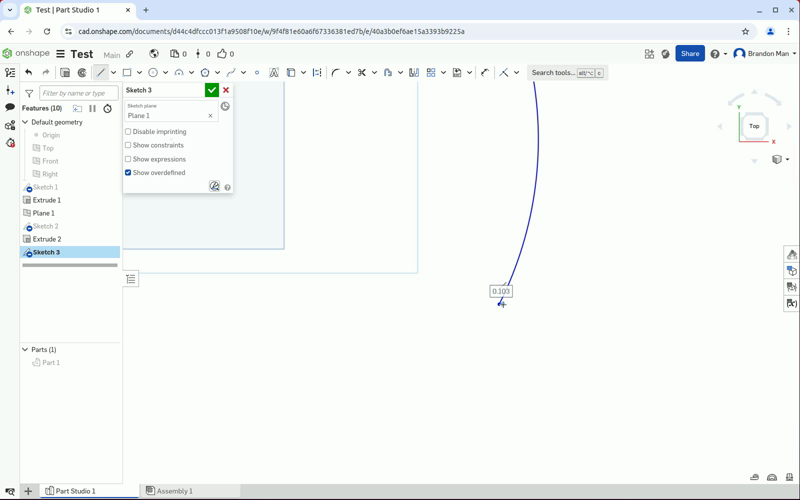
scroll(-6)
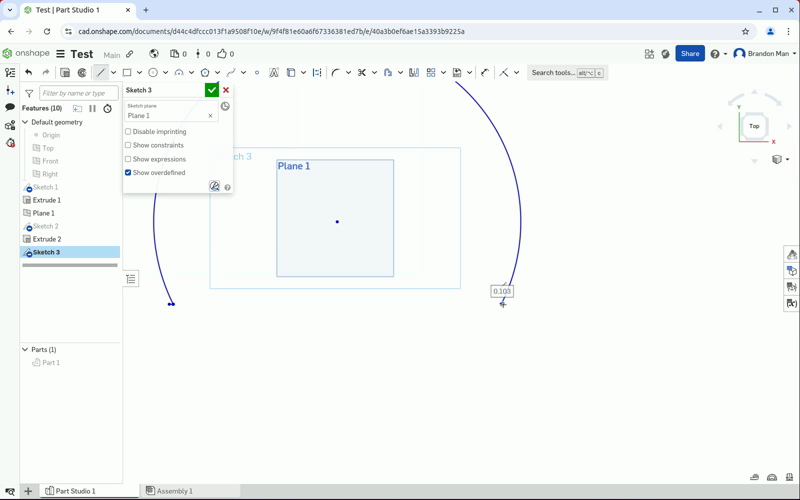
scroll(-6)
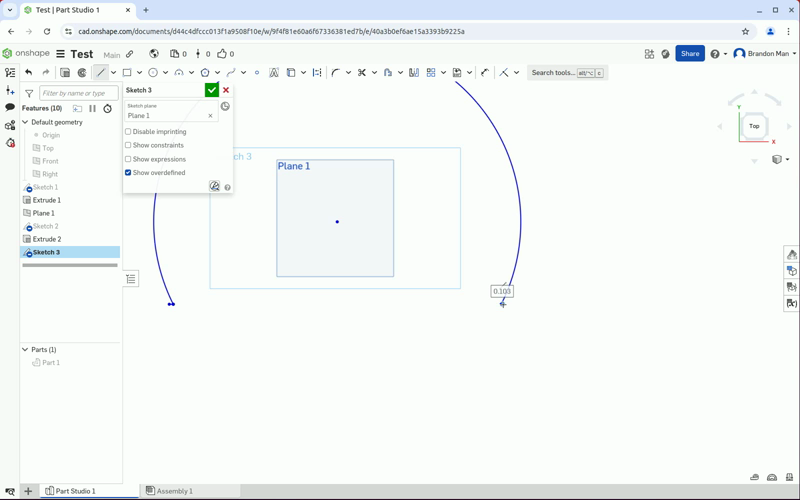
scroll(-6)
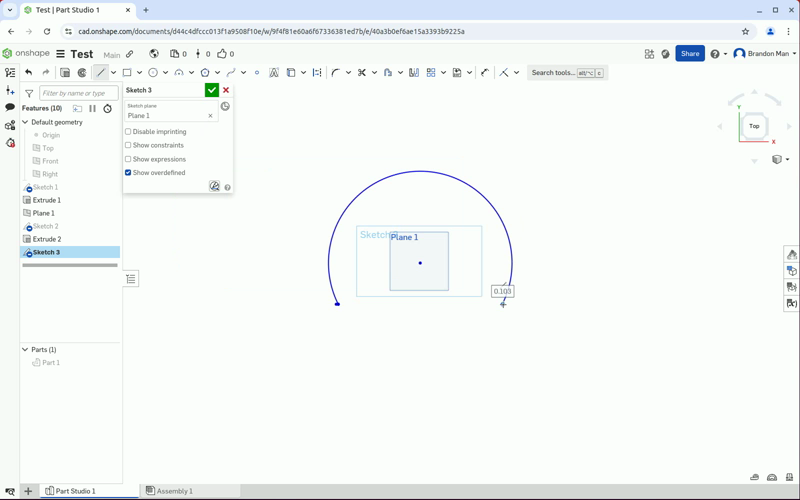
scroll(-6)
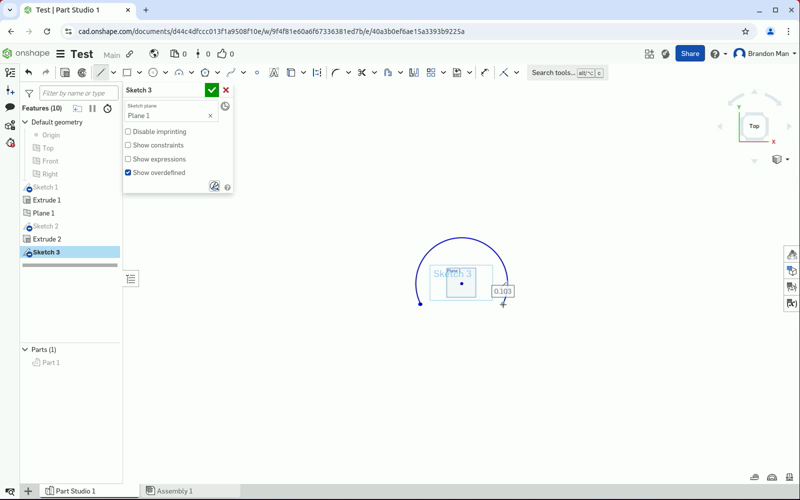
key_up(shift)
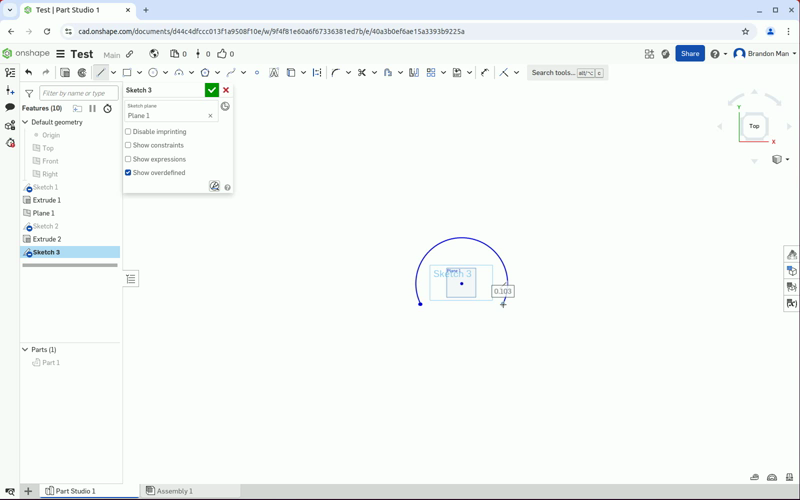
key(esc)
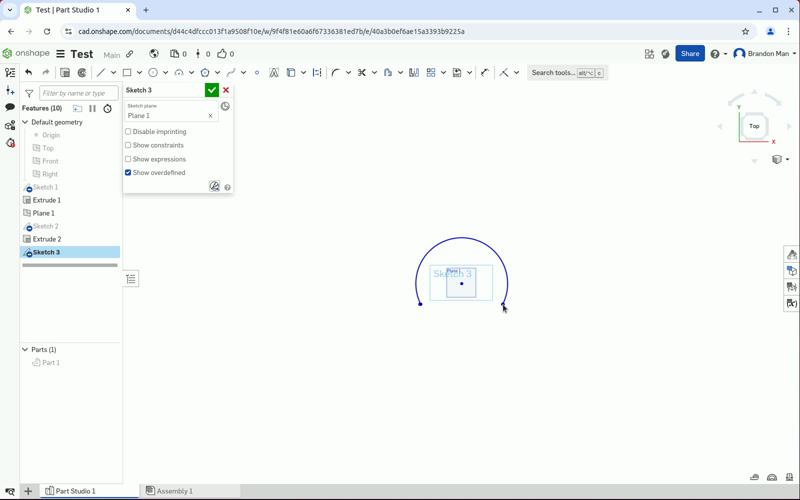
key(a)
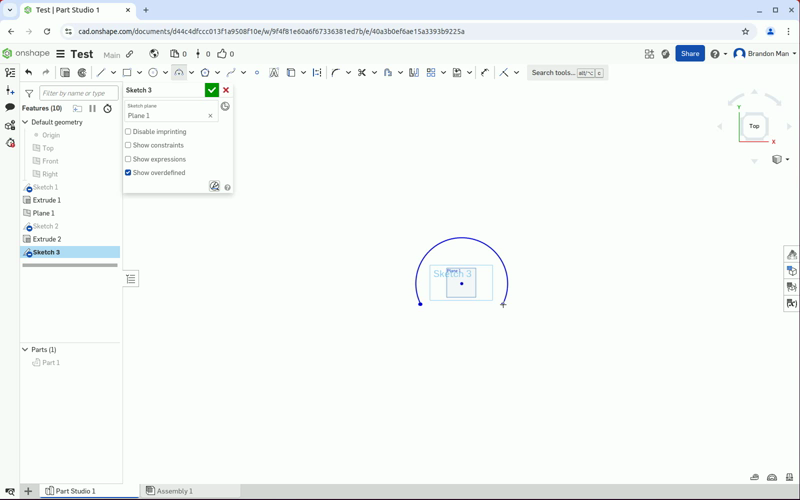
mouse_move(503, 304)
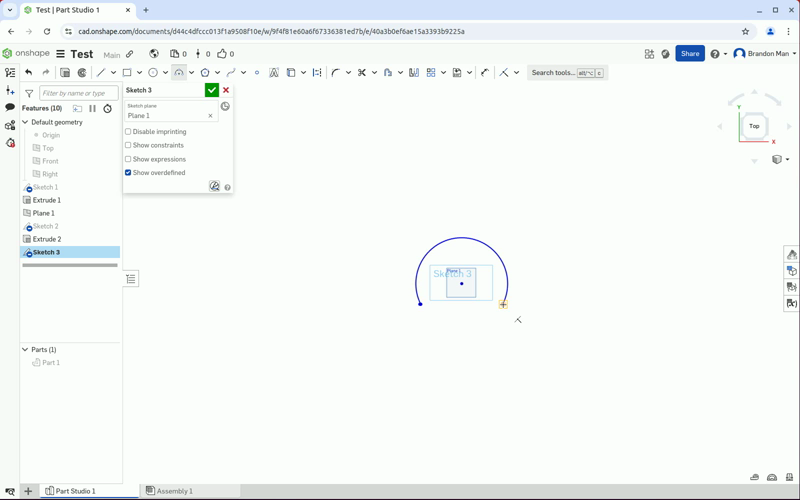
scroll(6)
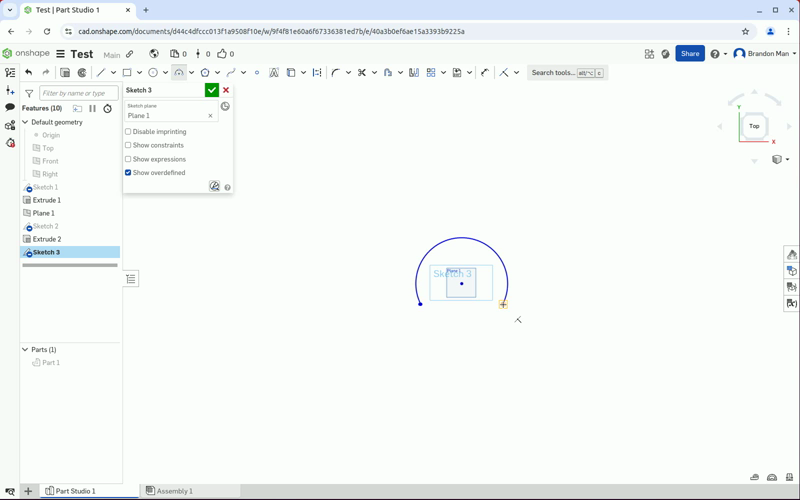
scroll(6)
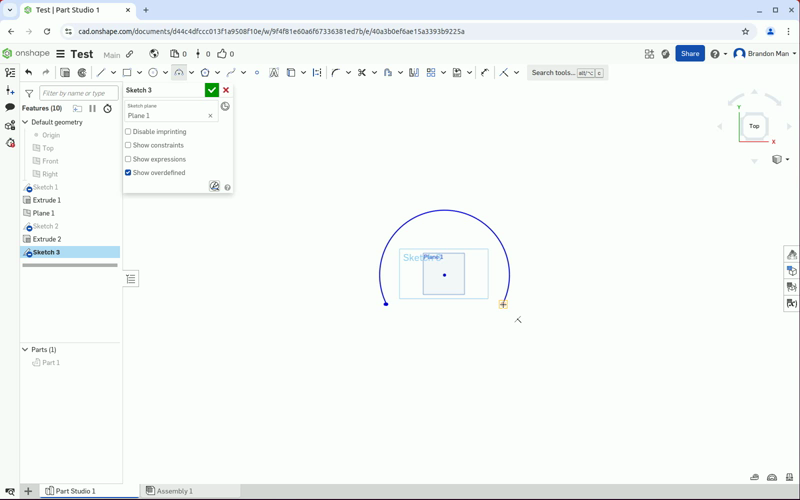
scroll(6)
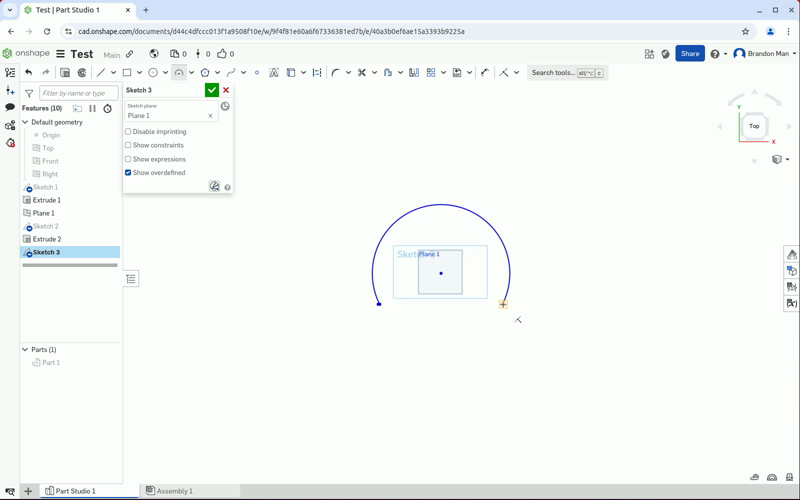
scroll(6)
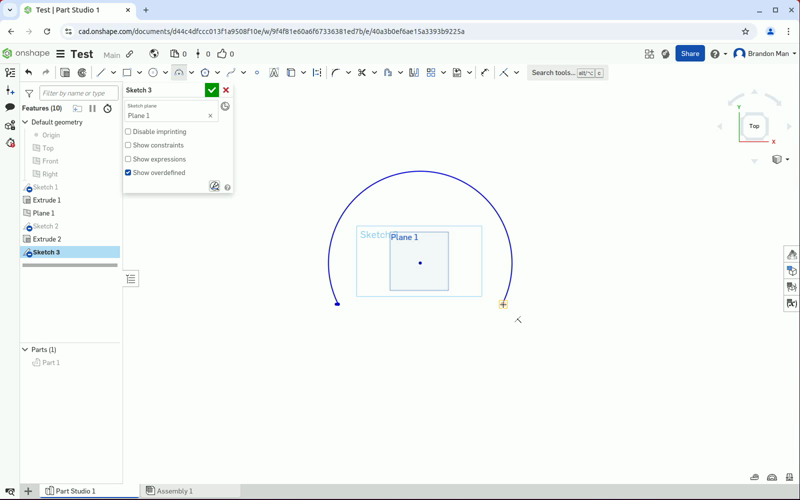
scroll(6)
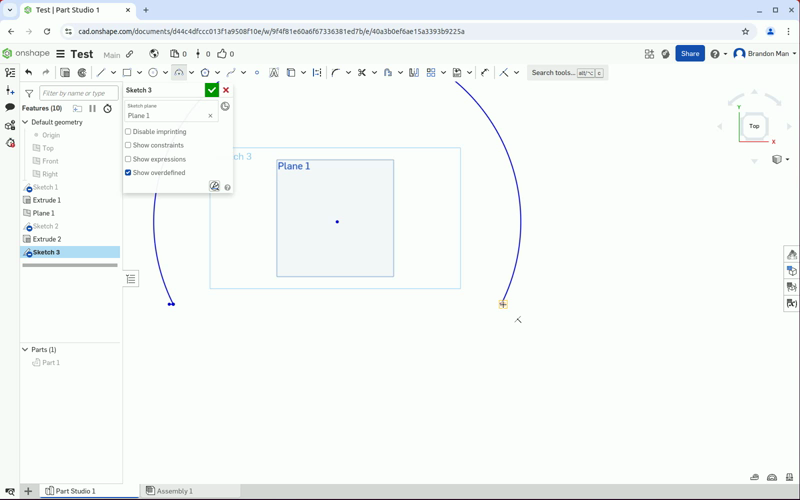
scroll(6)
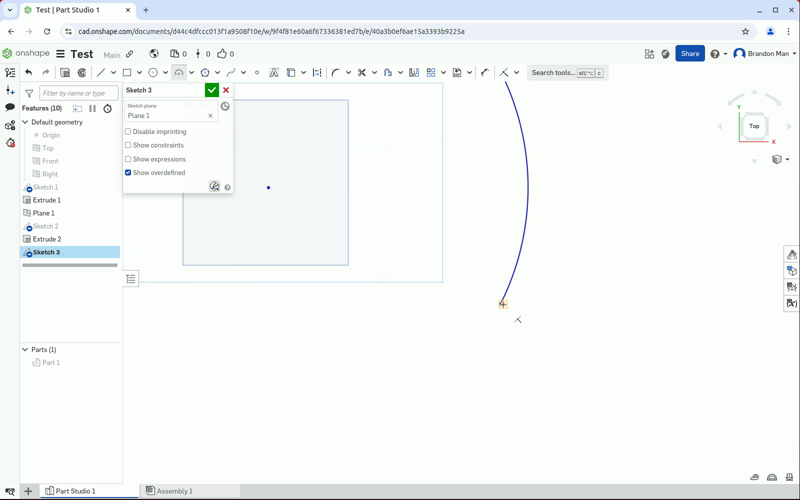
scroll(6)
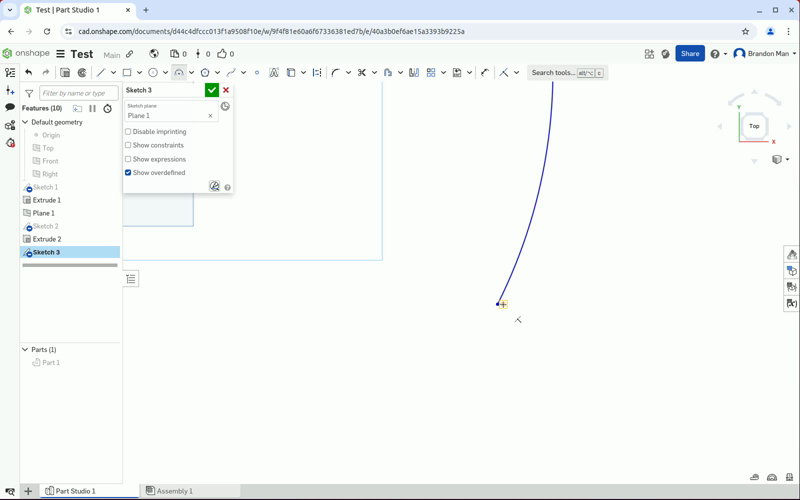
click(503, 304)
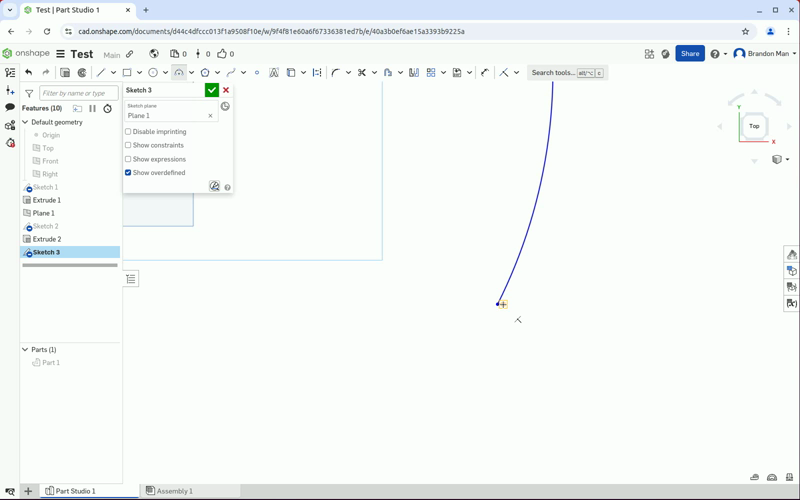
scroll(-6)
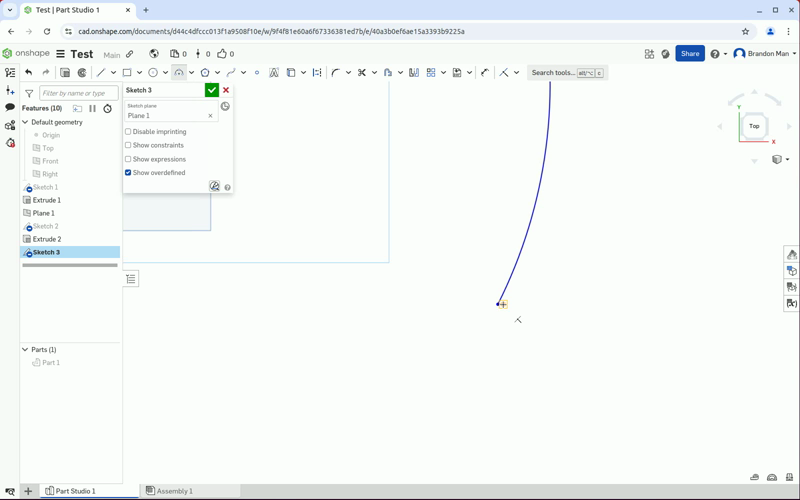
scroll(-6)
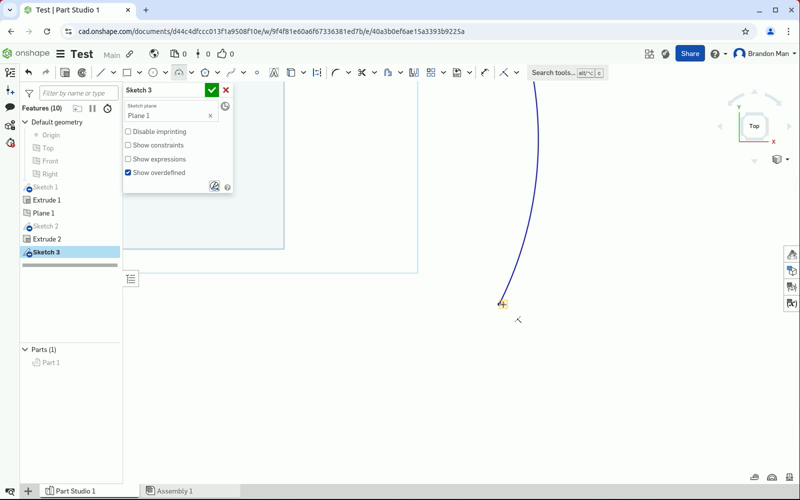
scroll(-6)
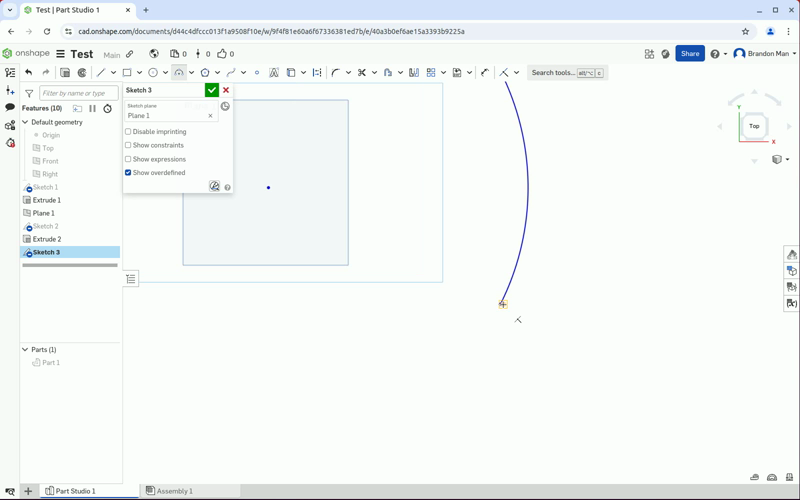
scroll(-6)
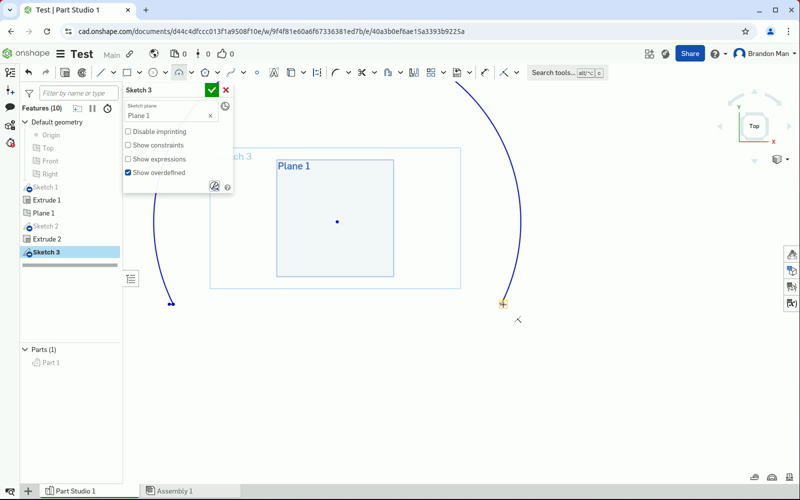
scroll(-6)
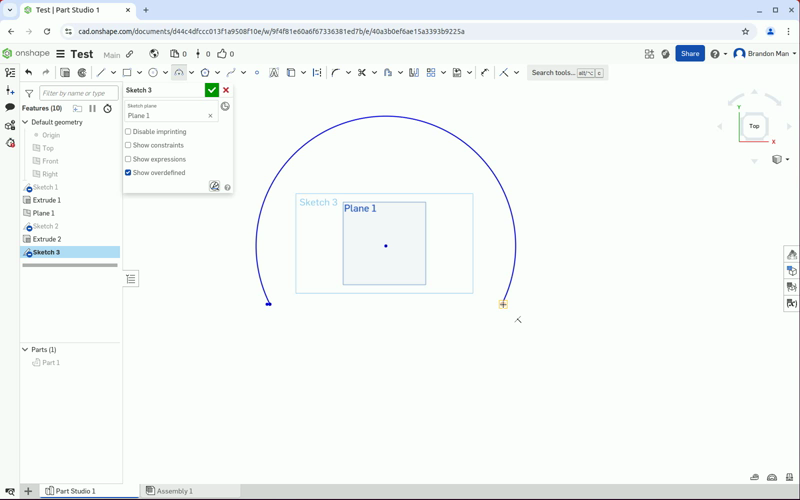
scroll(-6)
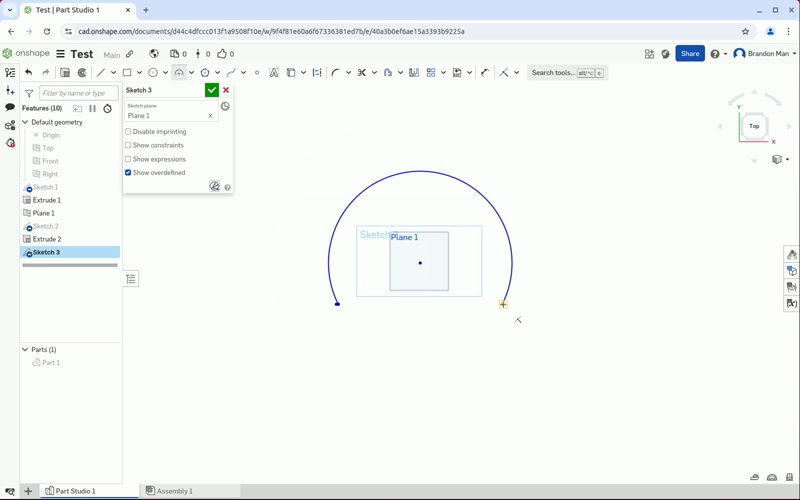
scroll(-6)
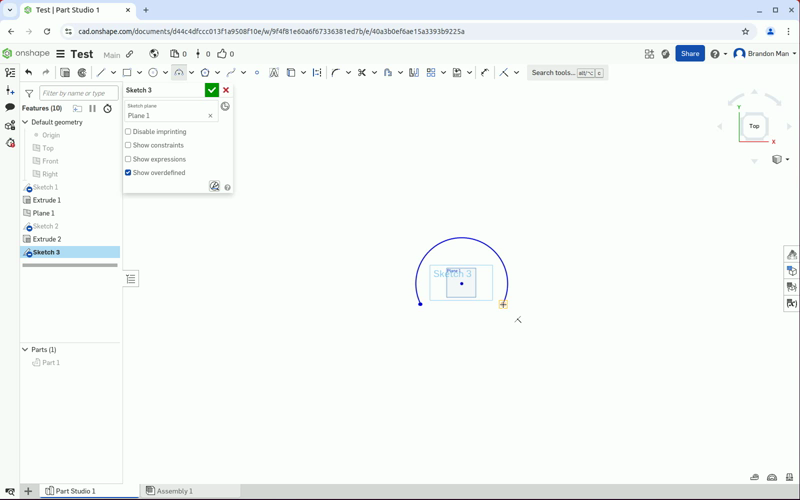
mouse_move(419, 304)
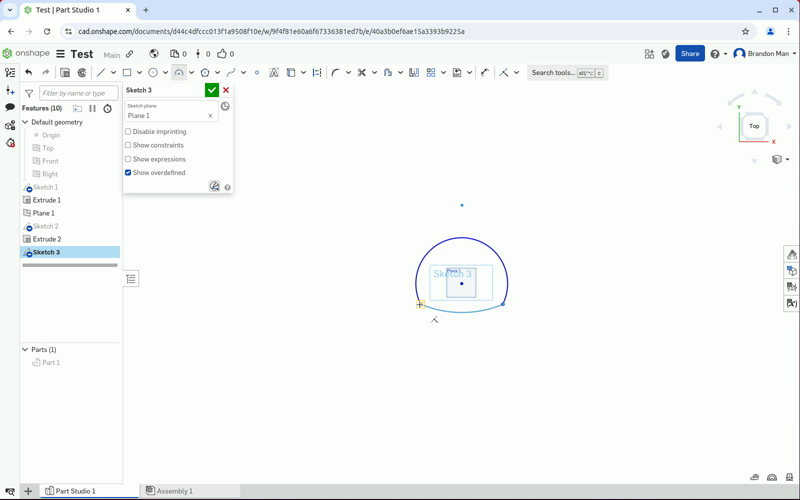
scroll(6)
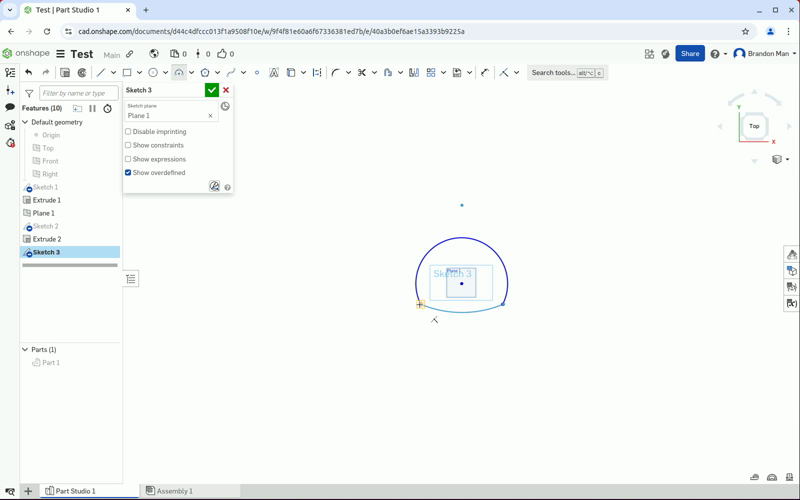
scroll(6)
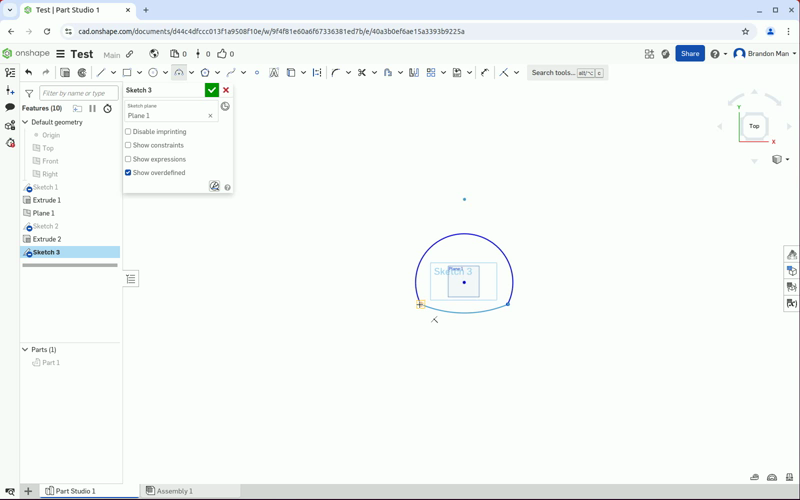
scroll(6)
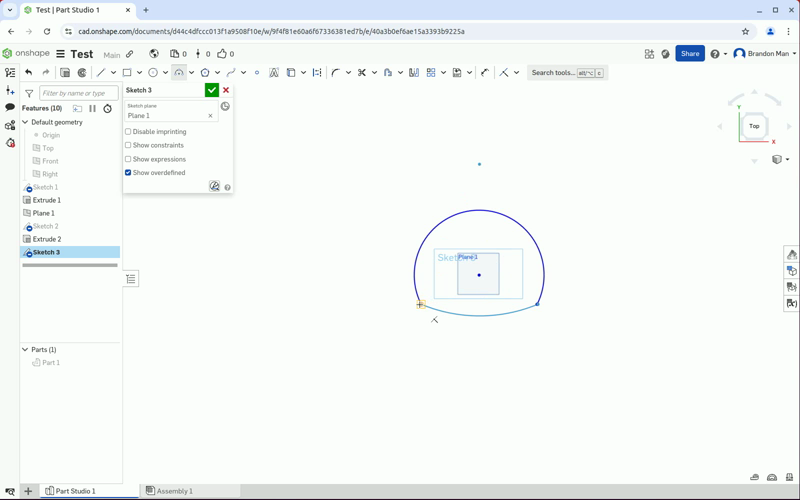
scroll(6)
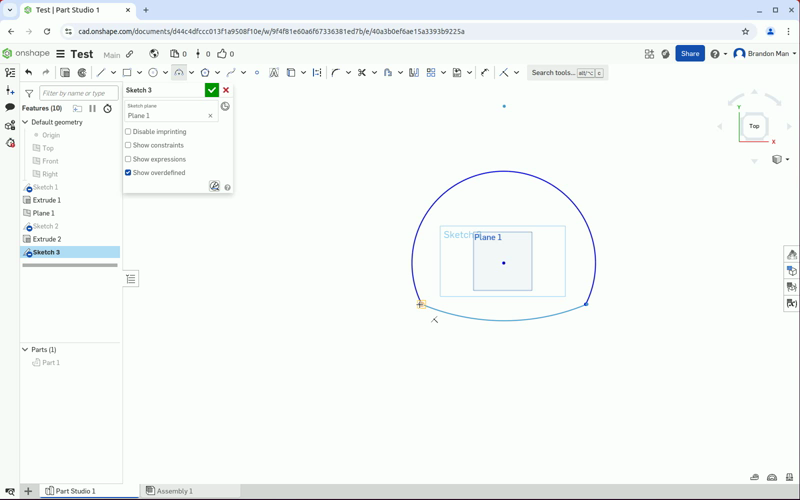
scroll(6)
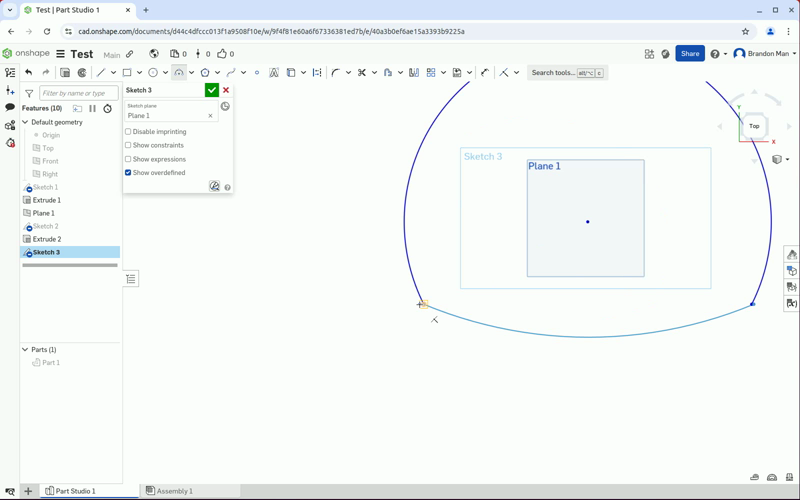
scroll(6)
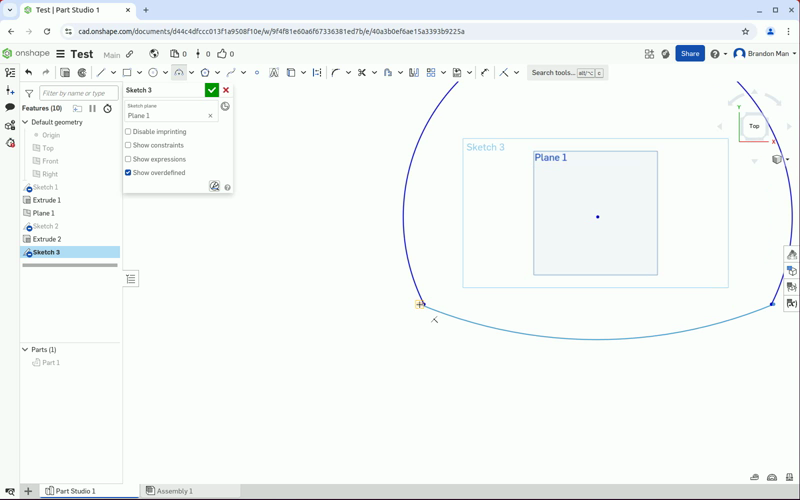
scroll(6)
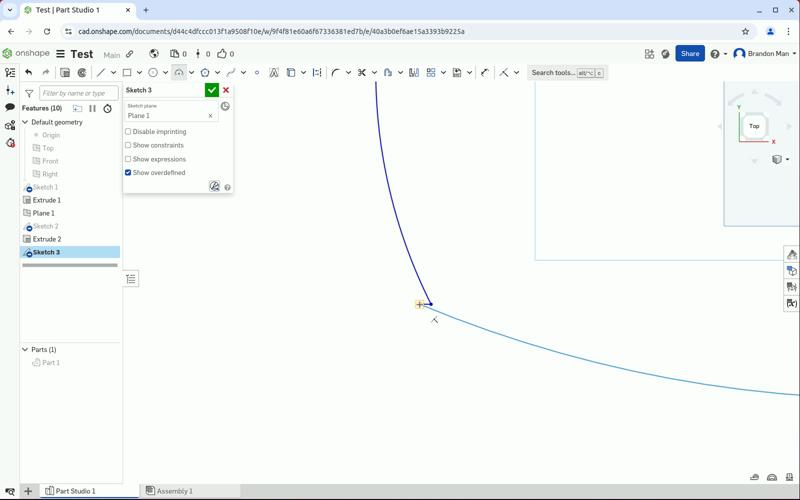
click(419, 304)
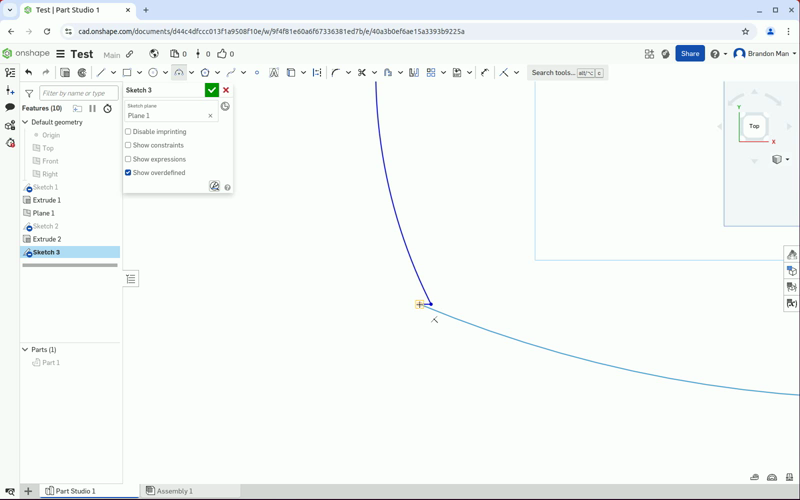
scroll(-6)
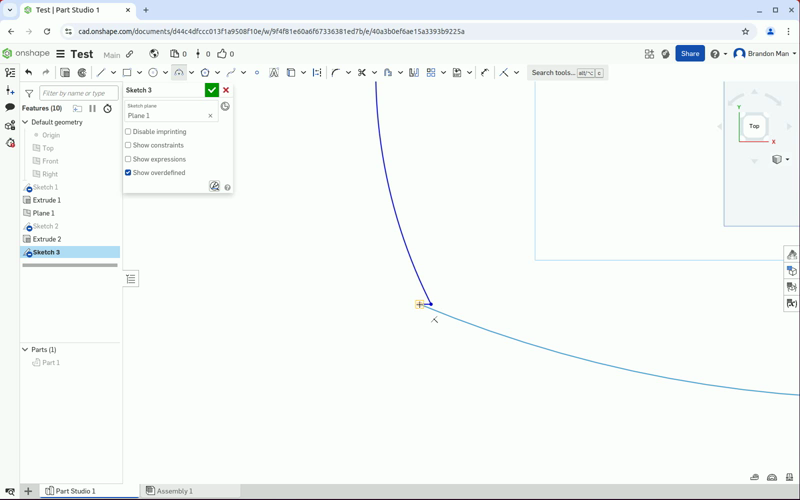
scroll(-6)
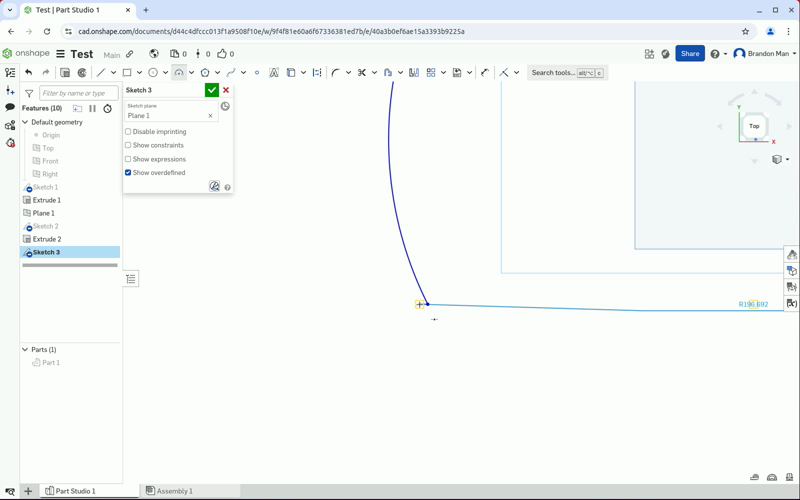
scroll(-6)
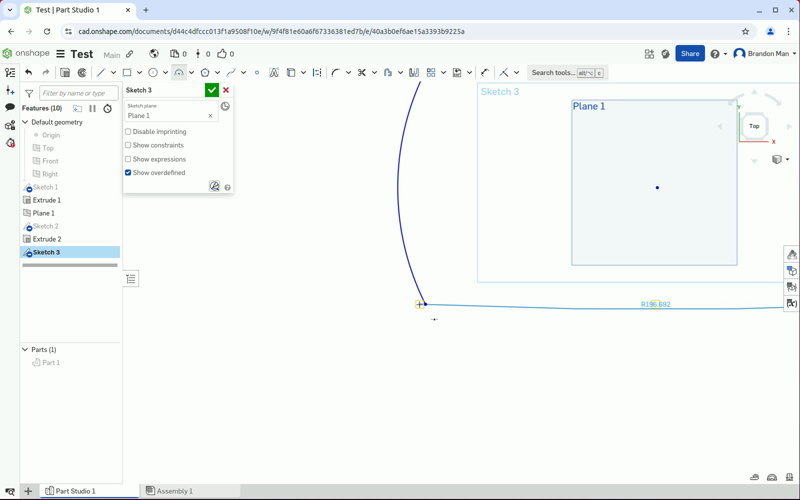
scroll(-6)
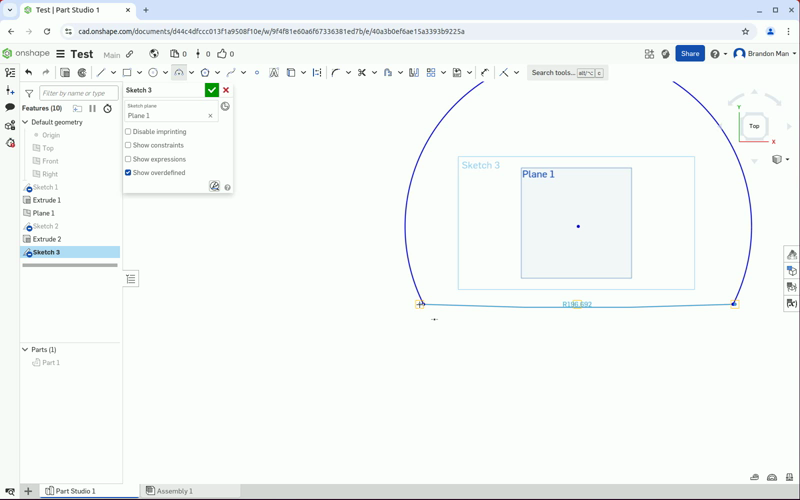
scroll(-6)
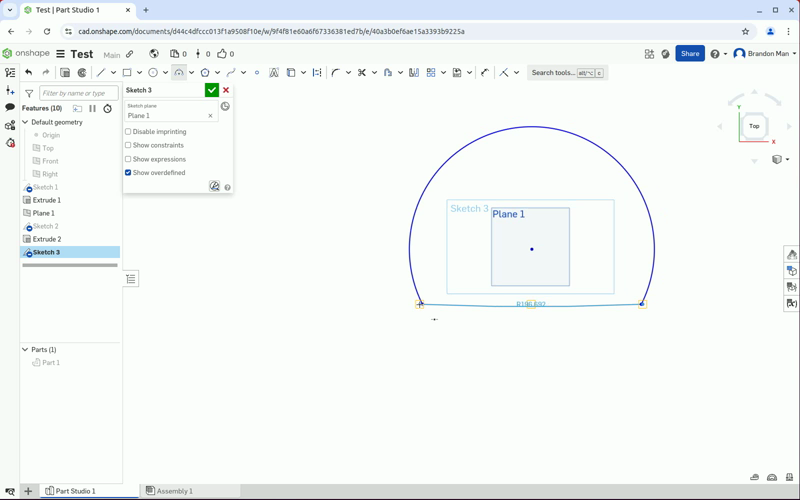
scroll(-6)
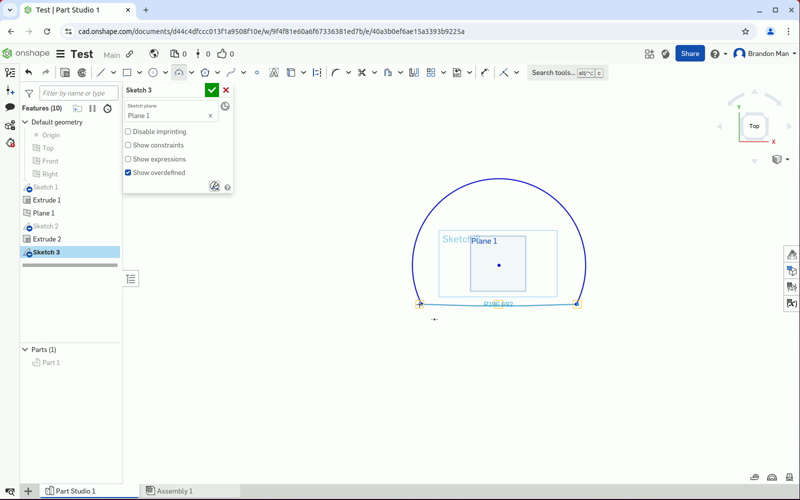
scroll(-6)
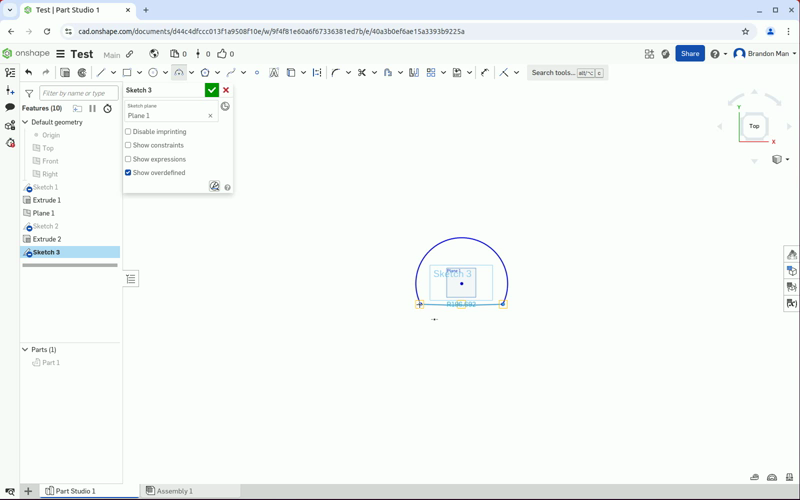
key_down(shift)
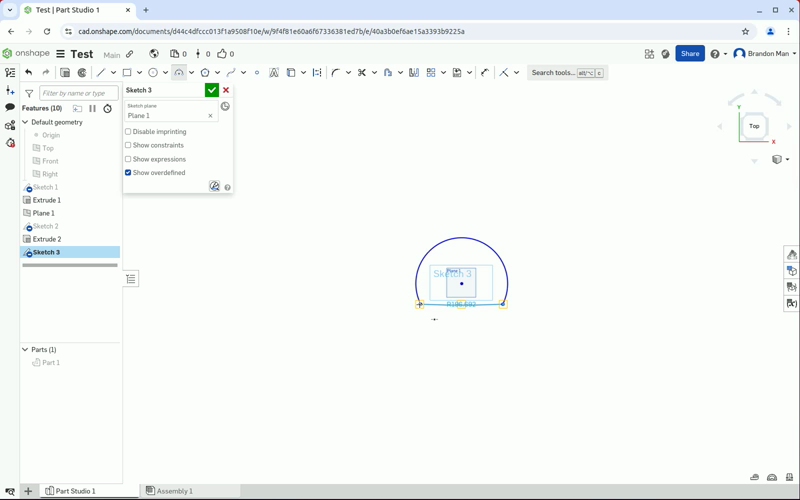
mouse_move(461, 236)
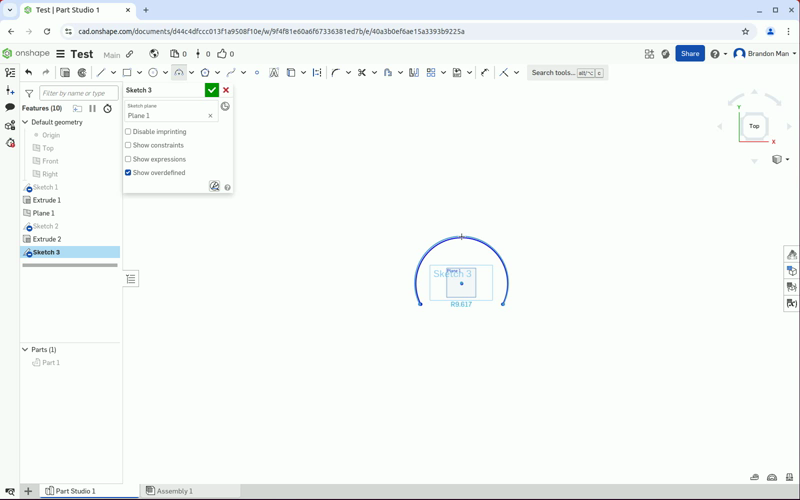
scroll(6)
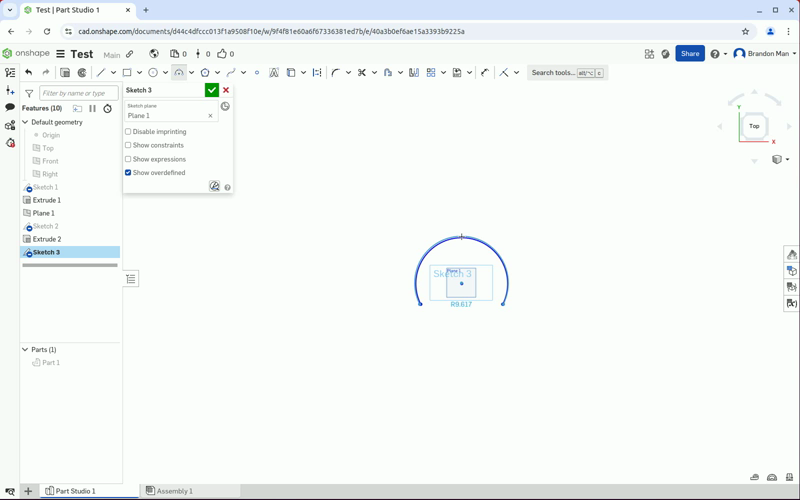
scroll(6)
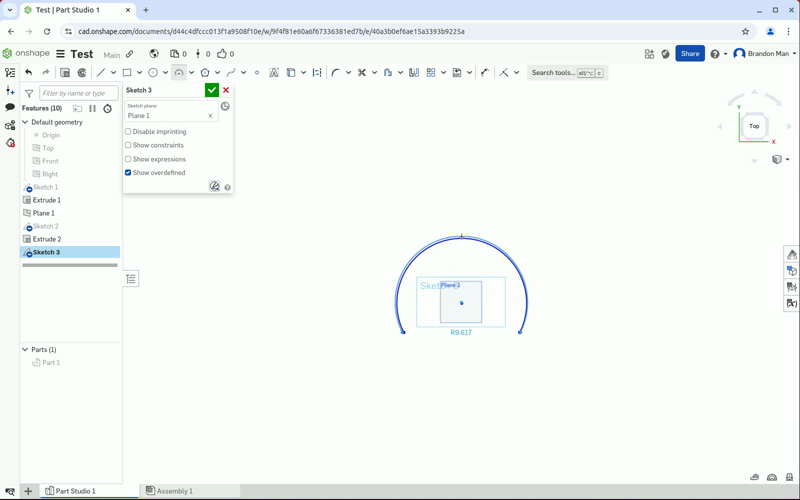
scroll(6)
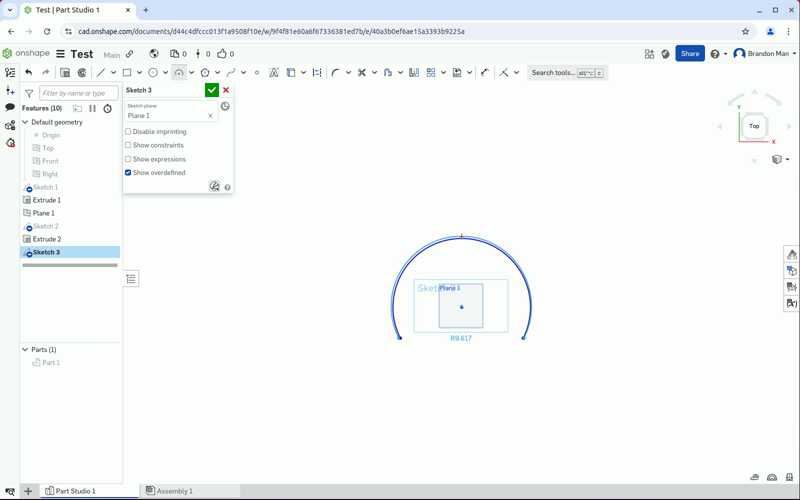
scroll(6)
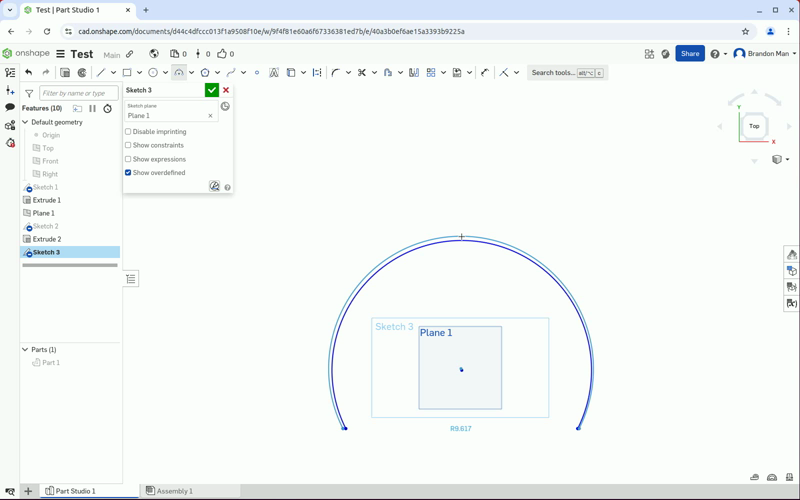
scroll(6)
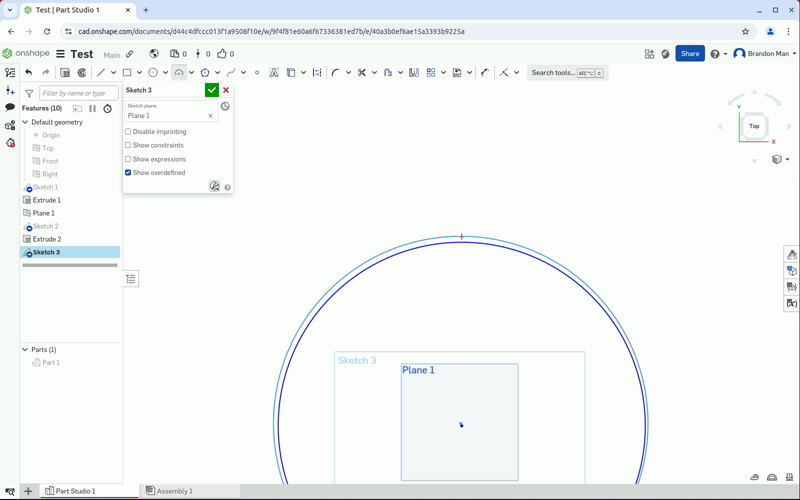
scroll(6)
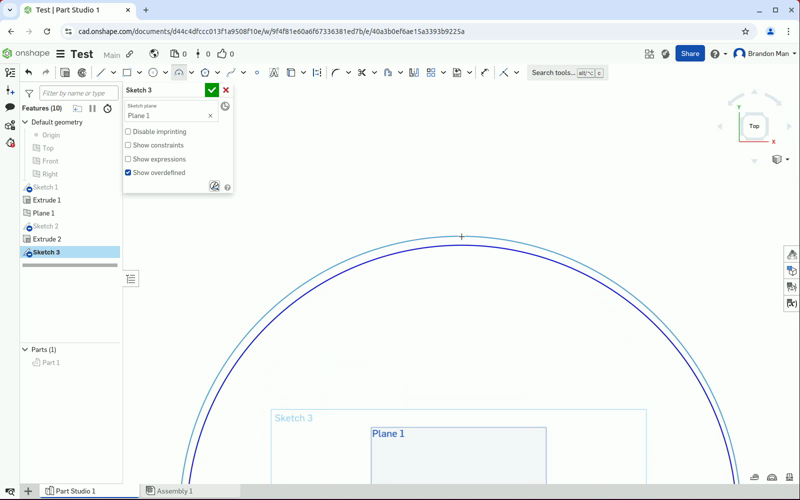
scroll(6)
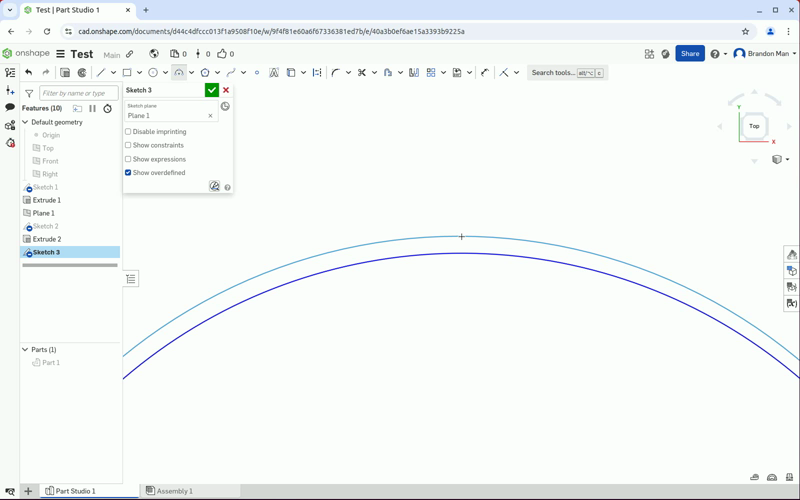
click(461, 236)
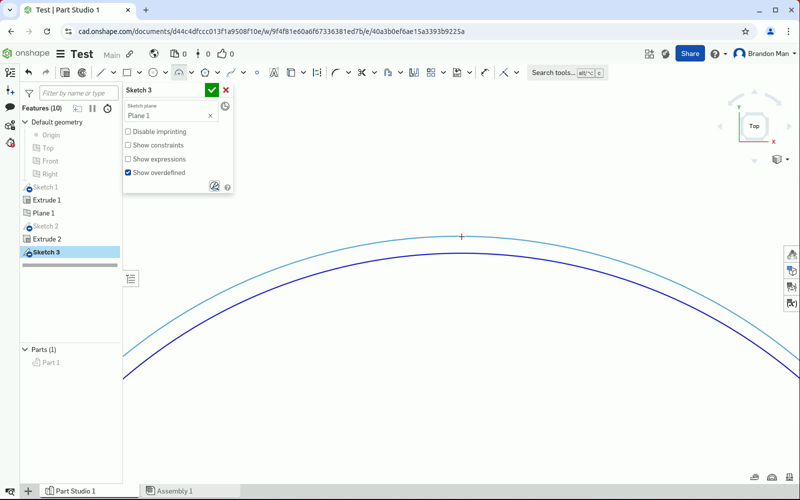
scroll(-6)
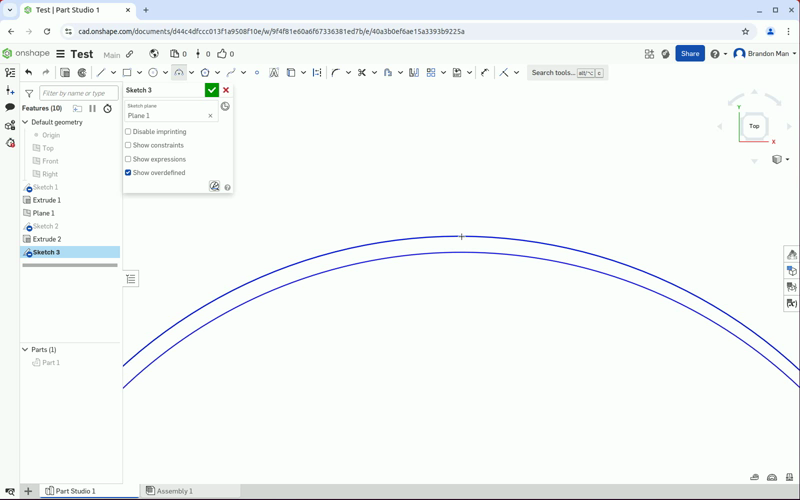
scroll(-6)
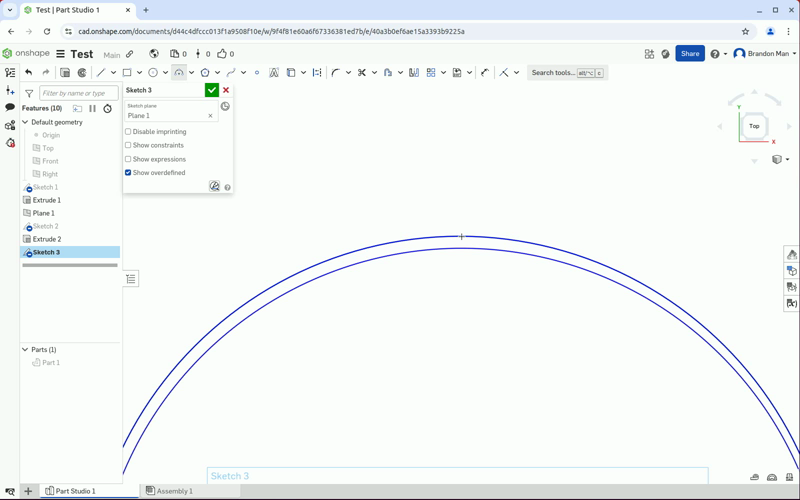
scroll(-6)
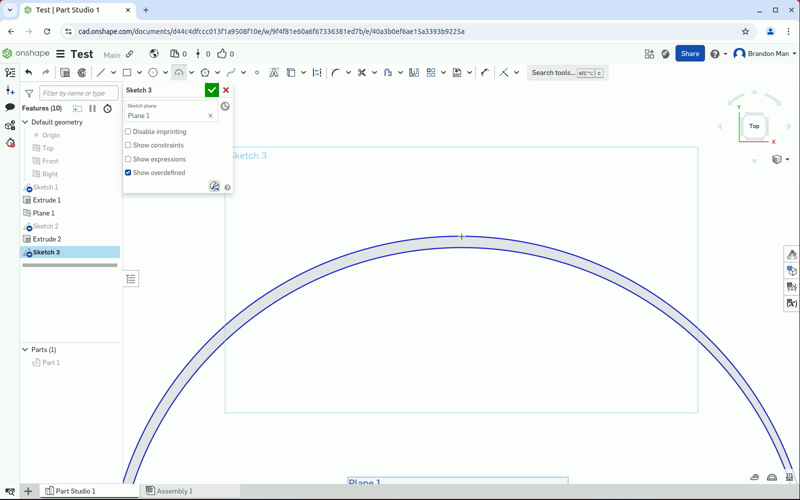
scroll(-6)
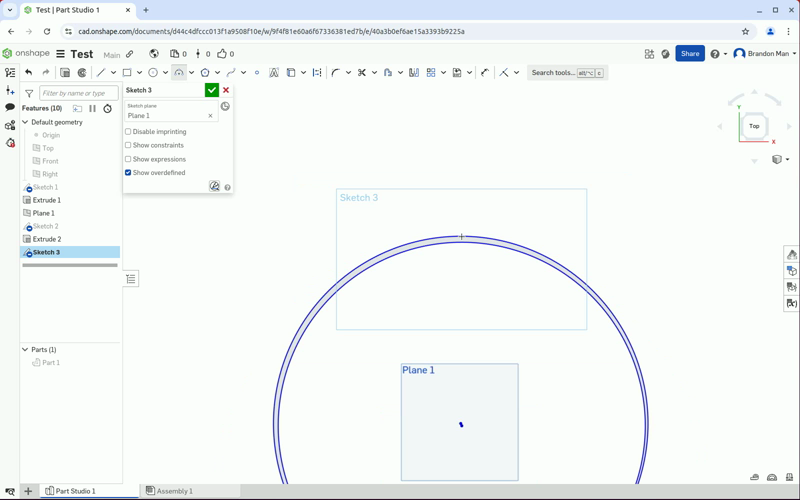
scroll(-6)
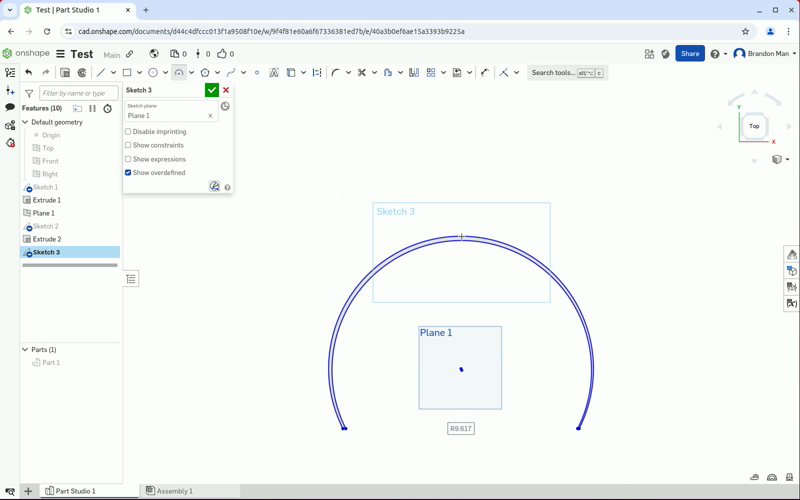
scroll(-6)
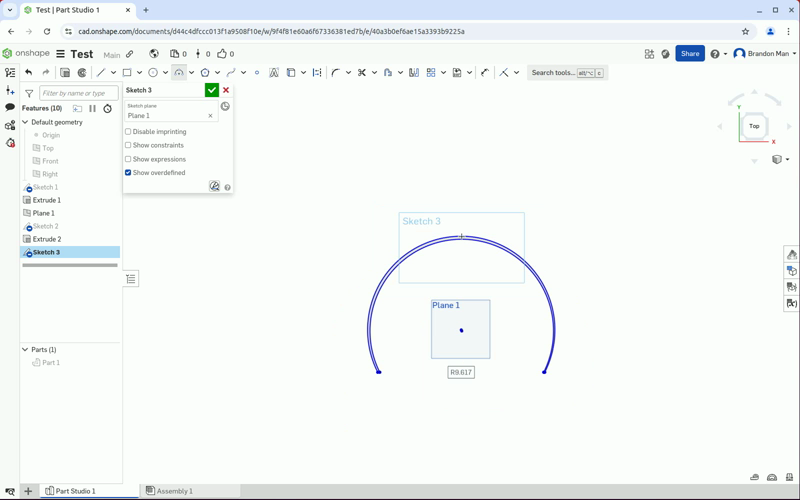
scroll(-6)
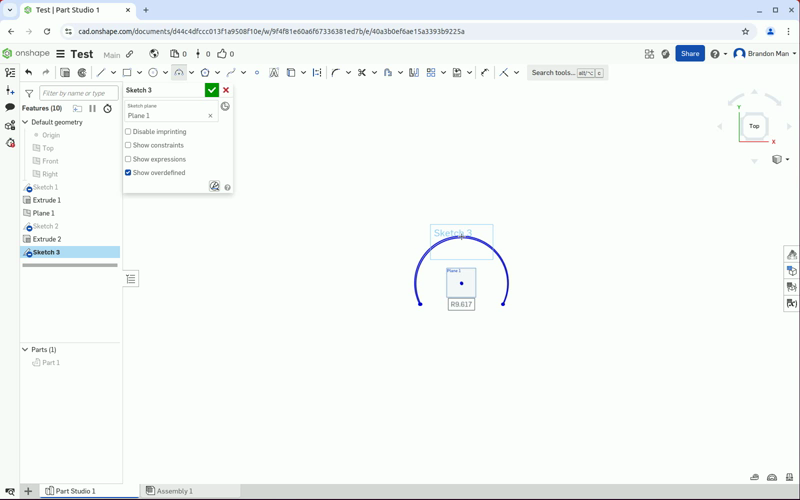
key_up(shift)
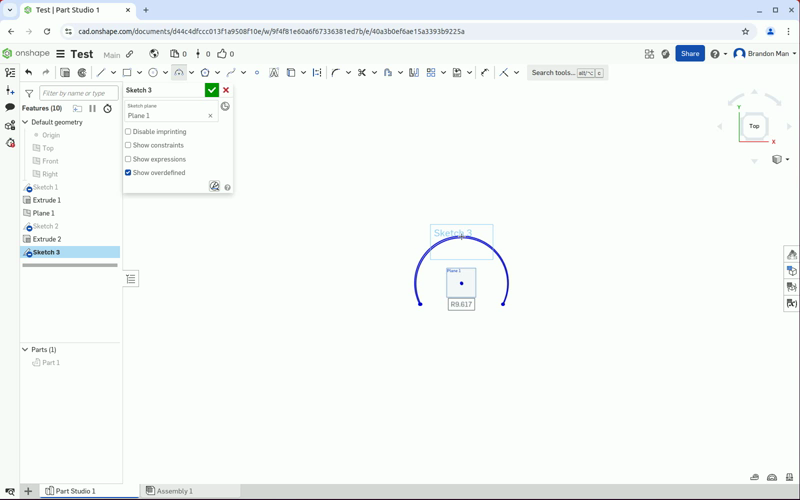
key(esc)
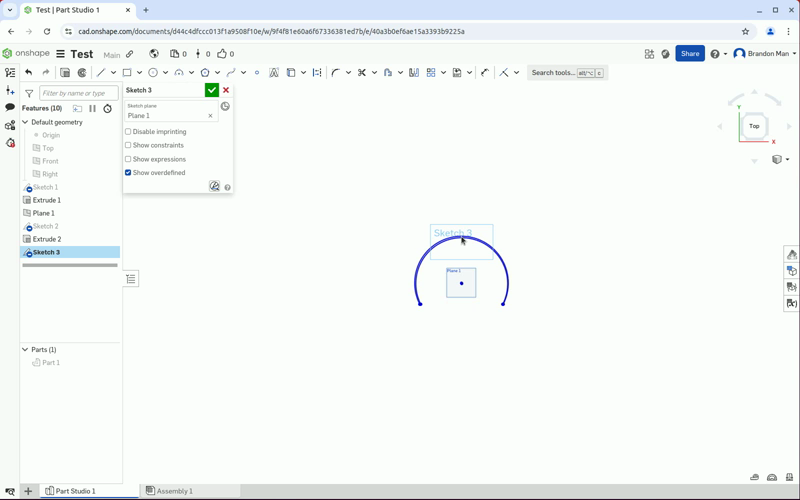
mouse_move(417, 269)
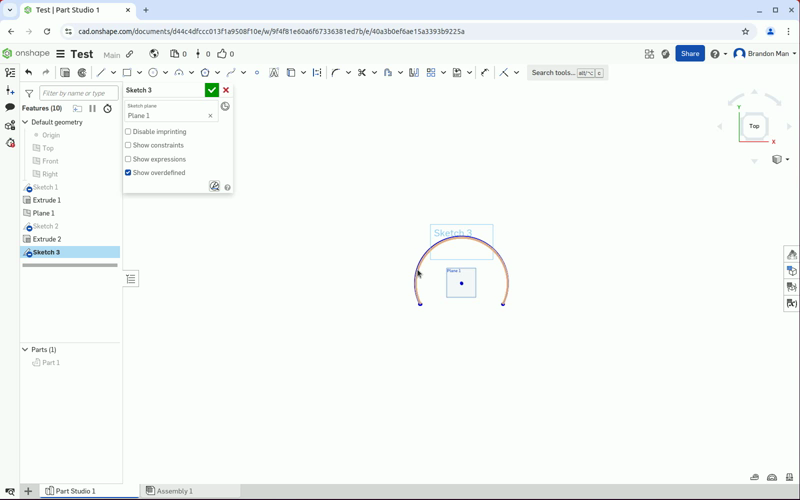
scroll(6)
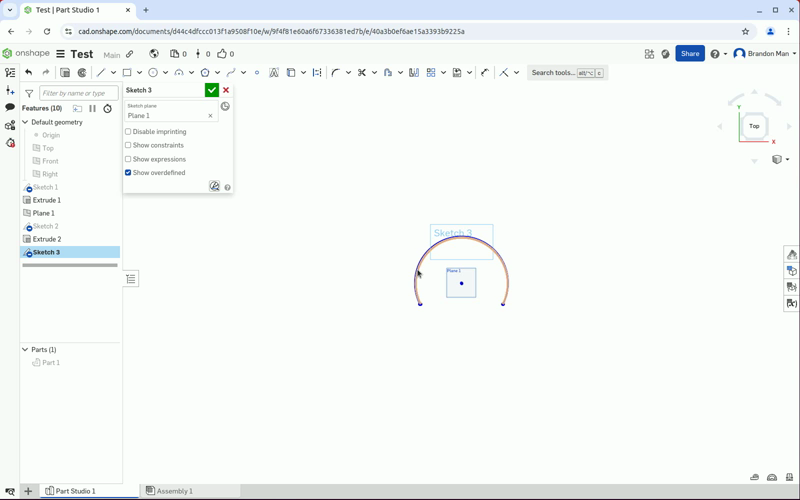
scroll(6)
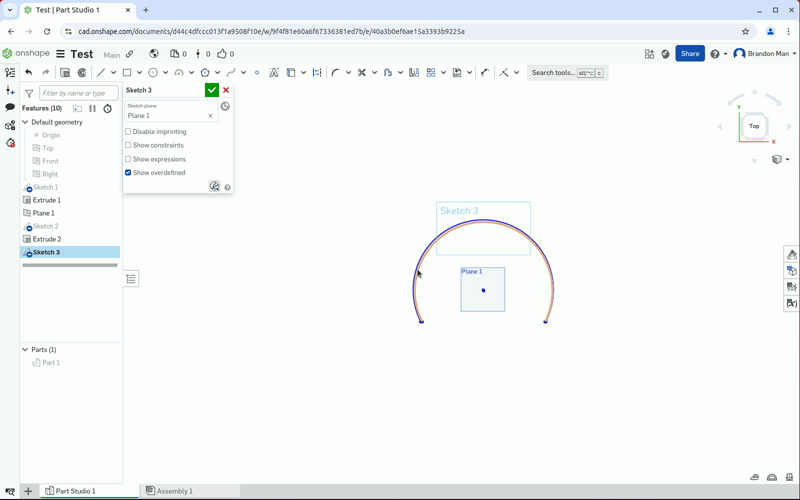
scroll(6)
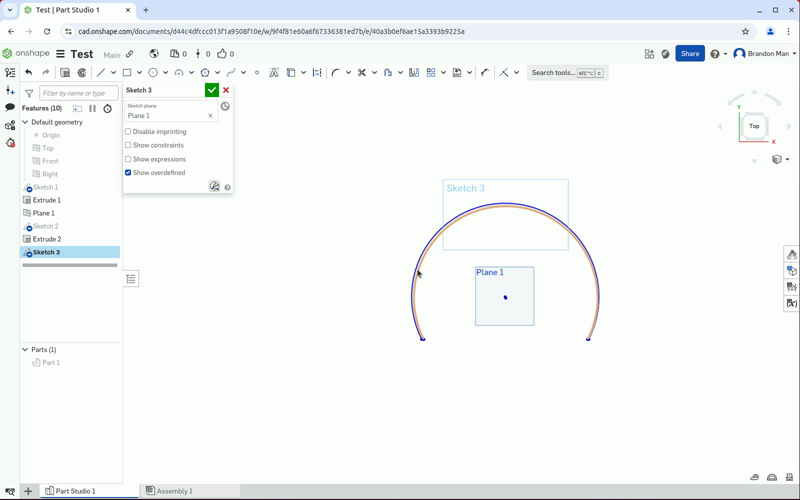
scroll(6)
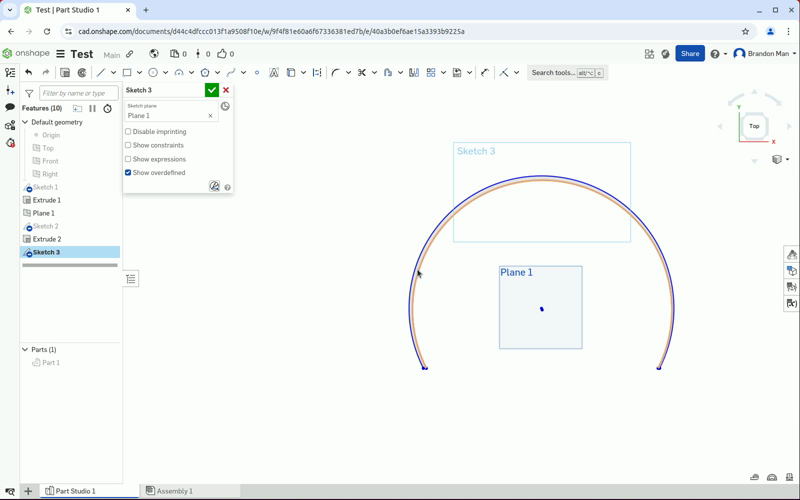
scroll(6)
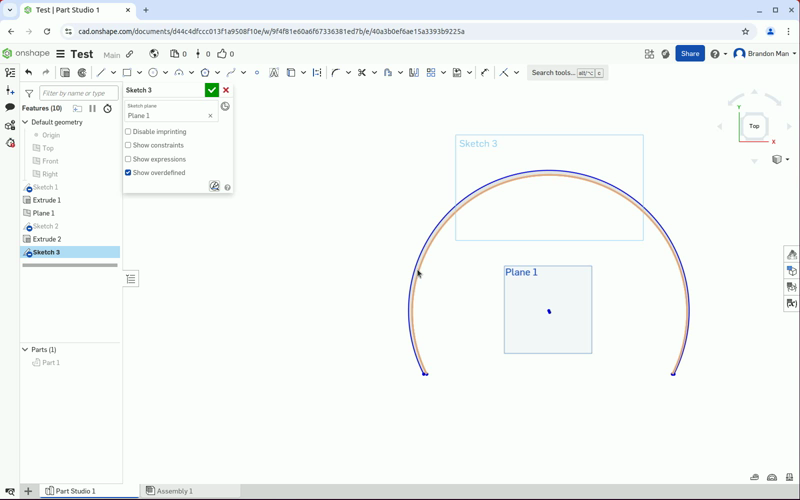
scroll(6)
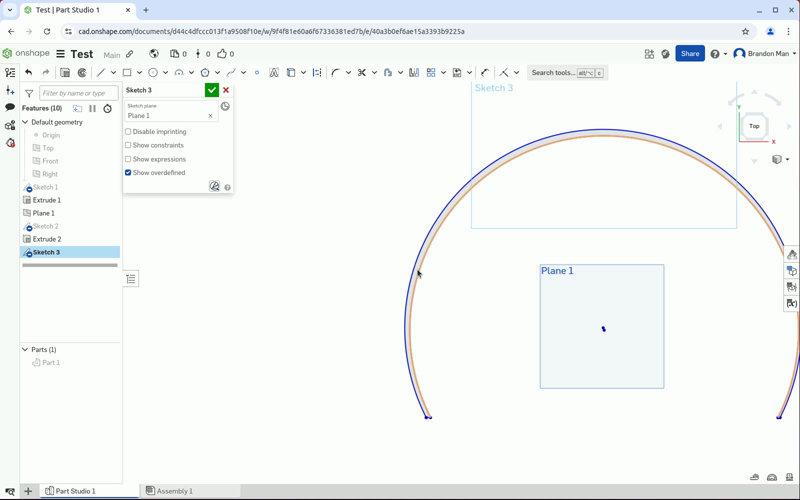
scroll(6)
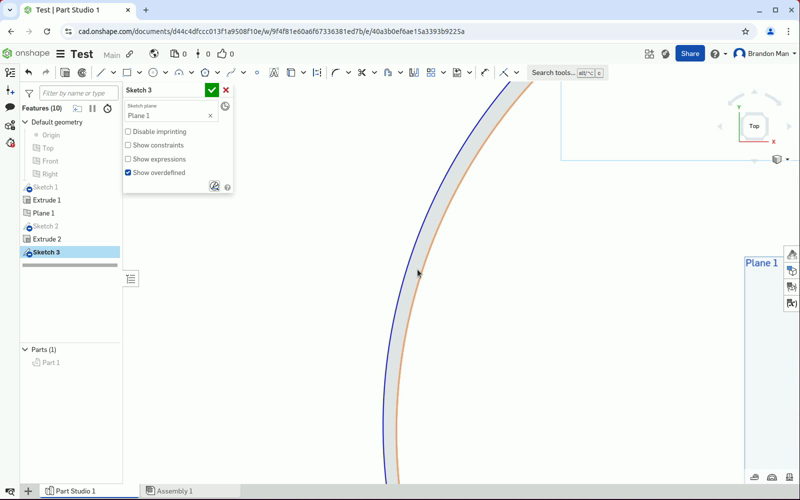
click(417, 269)
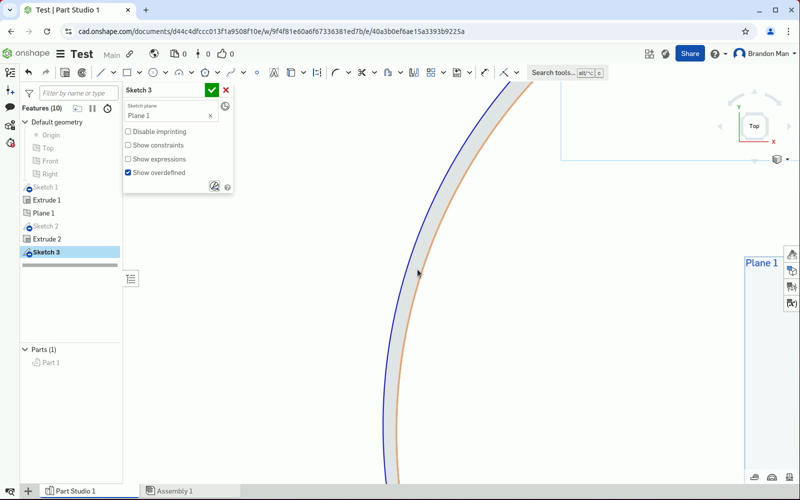
scroll(-6)
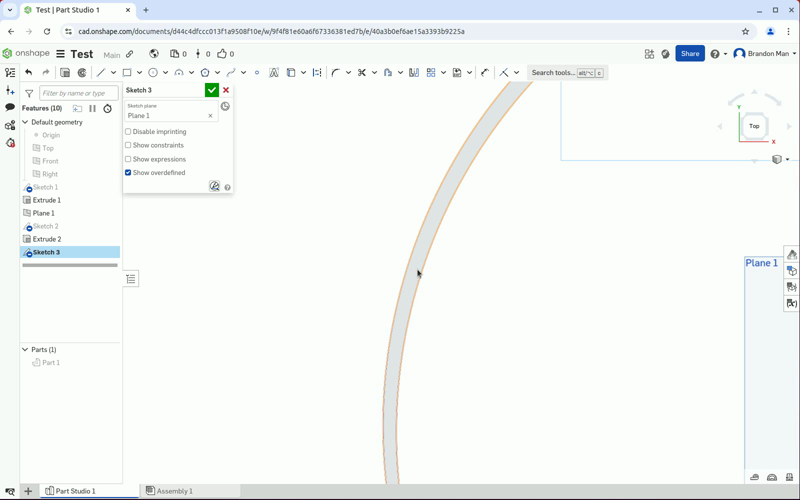
scroll(-6)
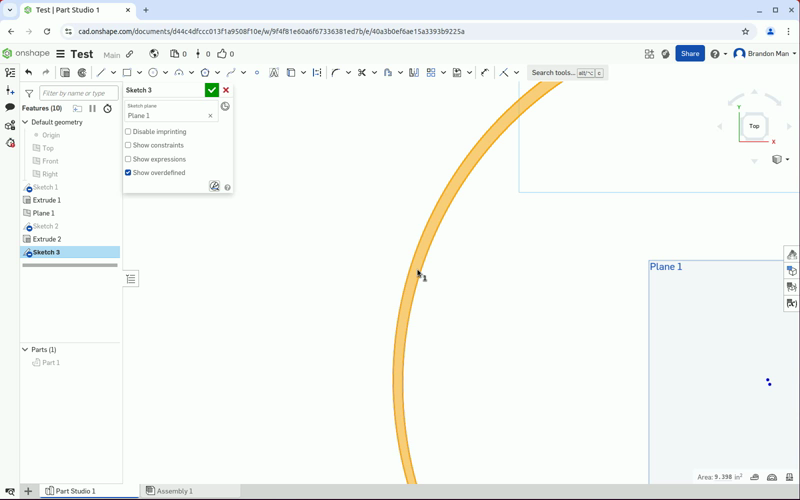
scroll(-6)
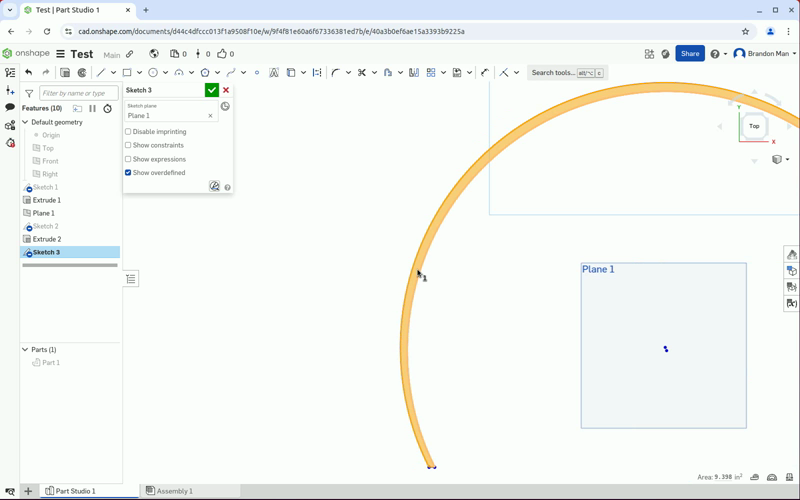
scroll(-6)
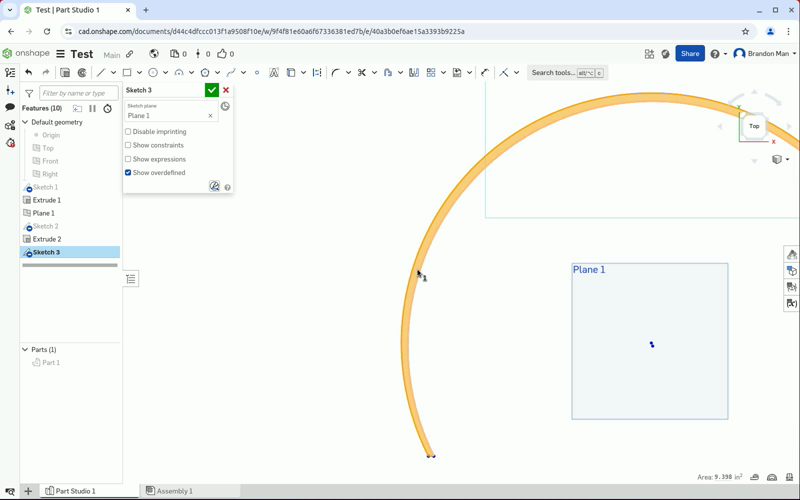
scroll(-6)
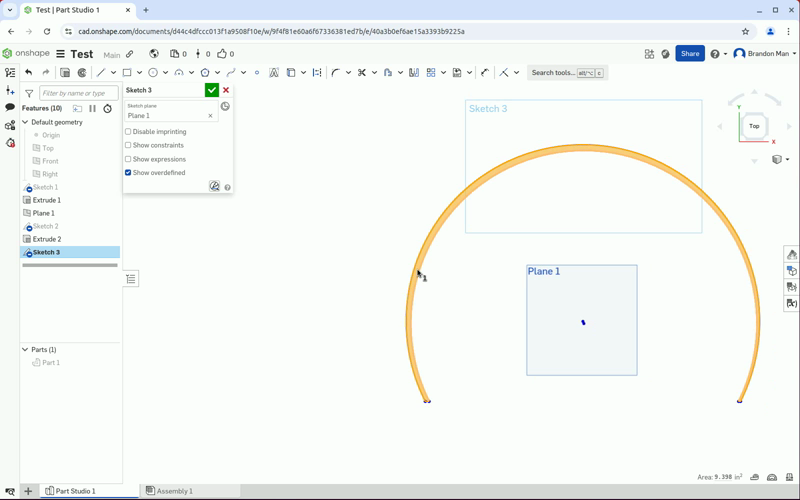
scroll(-6)
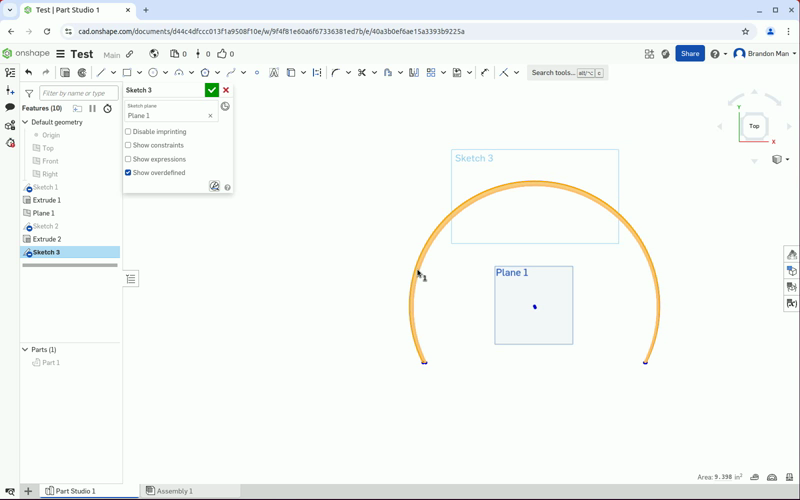
scroll(-6)
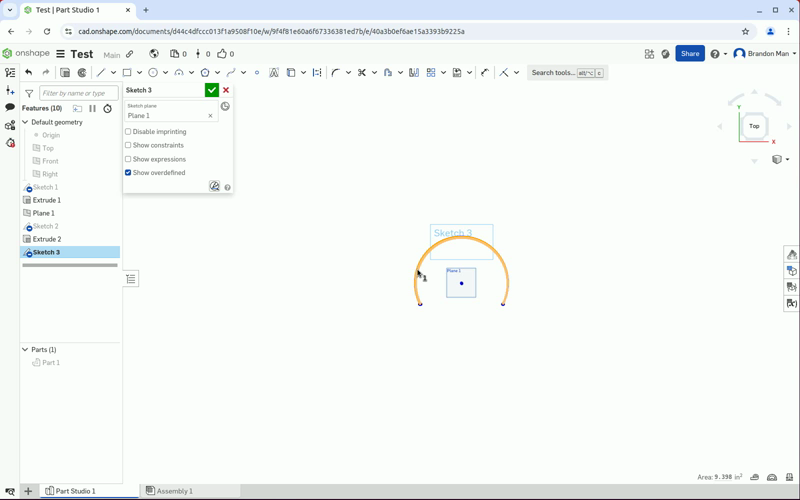
mouse_move(73, 352)
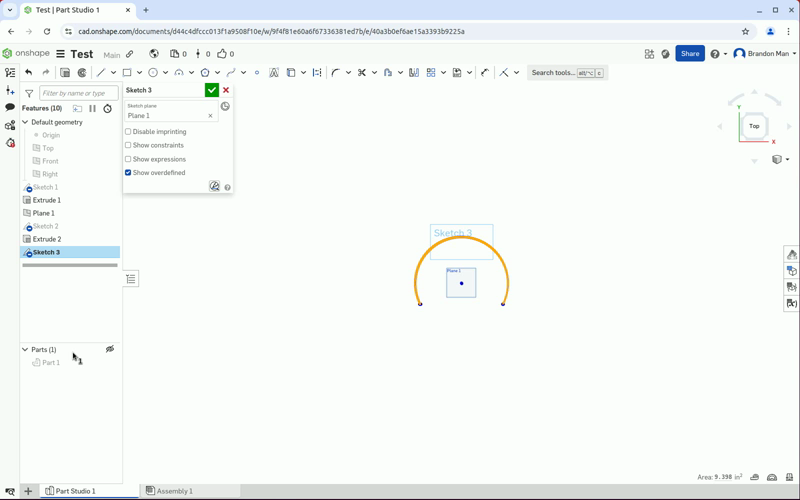
key(shift+y)
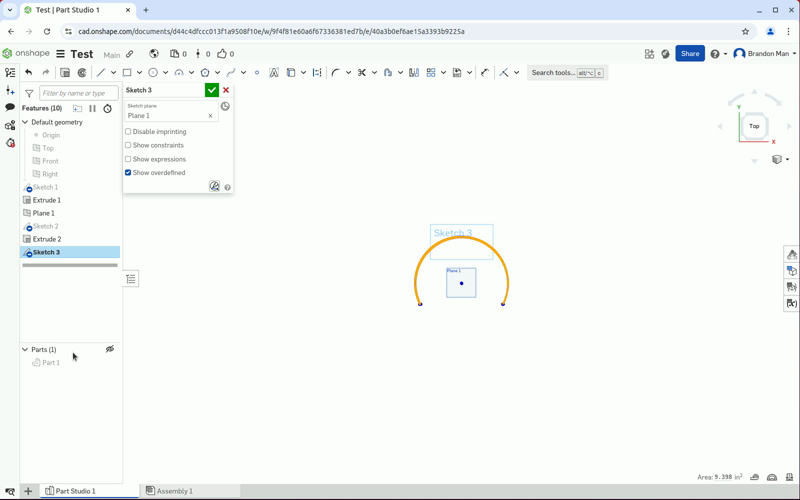
key(shift+e)
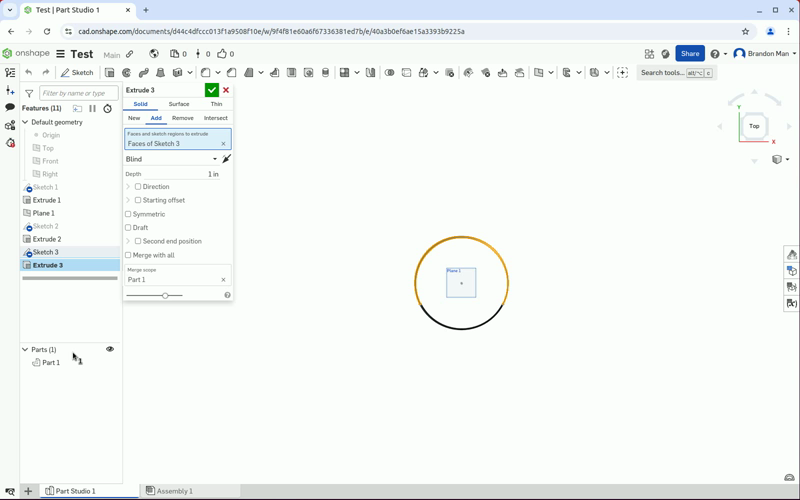
mouse_move(143, 106)
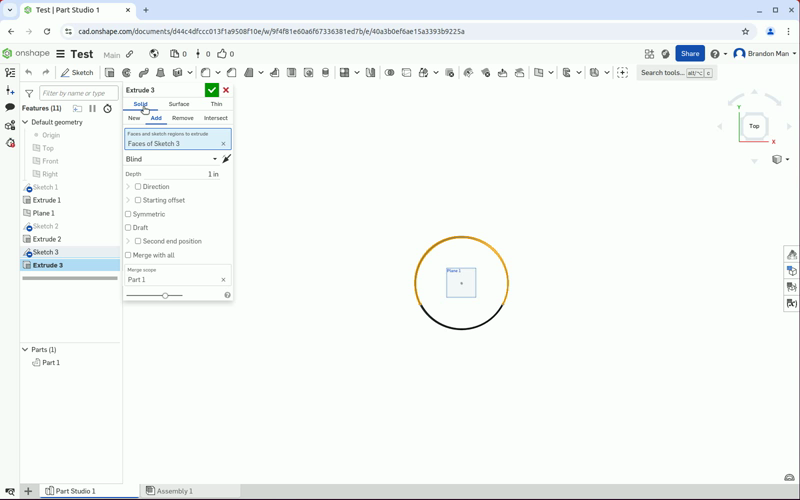
click(143, 106)
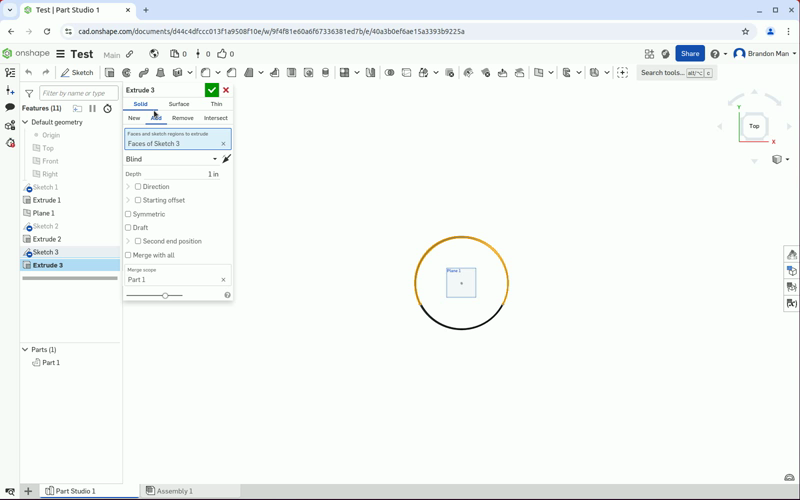
mouse_move(186, 120)
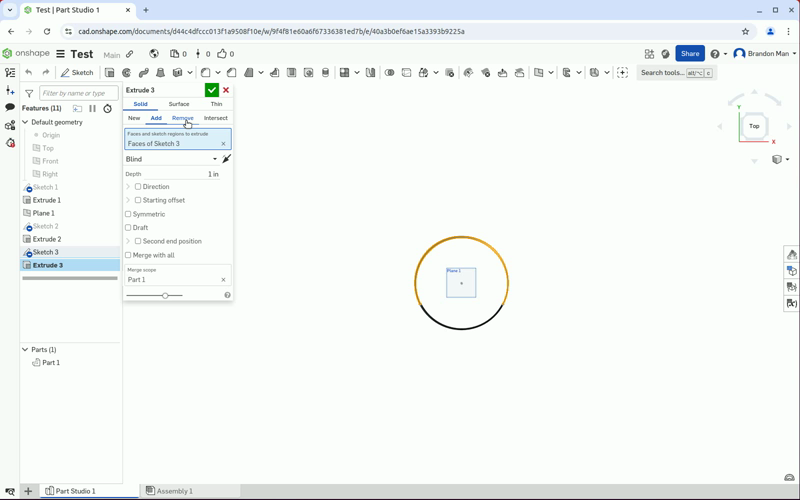
click(186, 120)
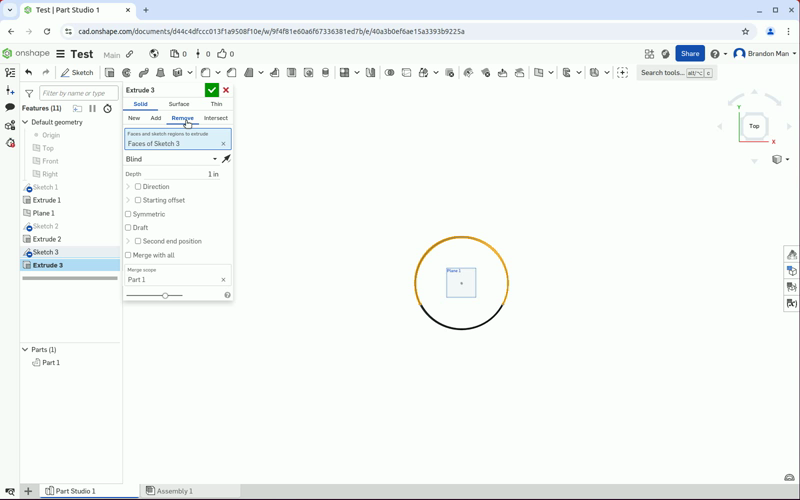
key(tab, 4)
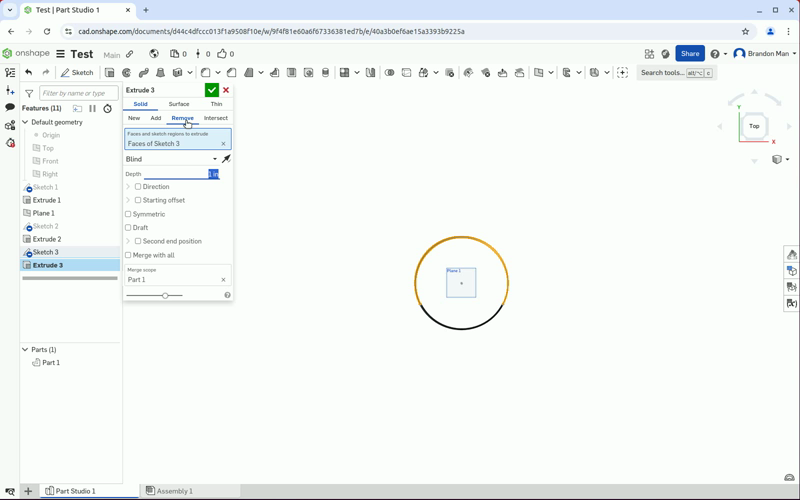
text(0.963)
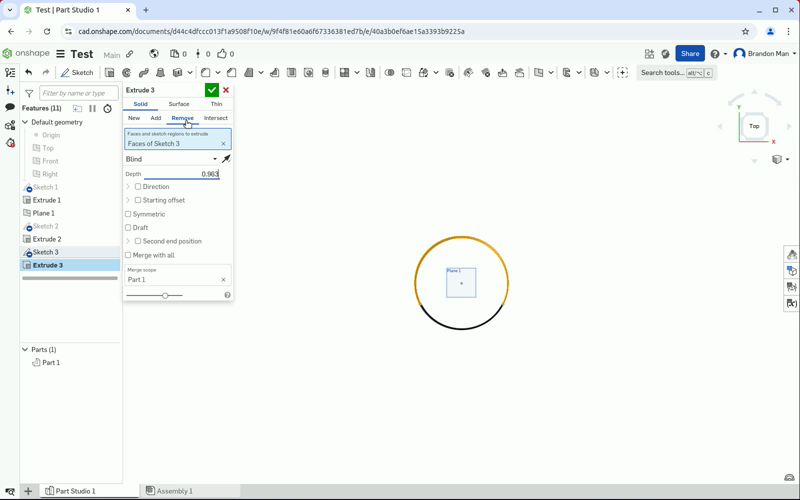
key(tab, 6)
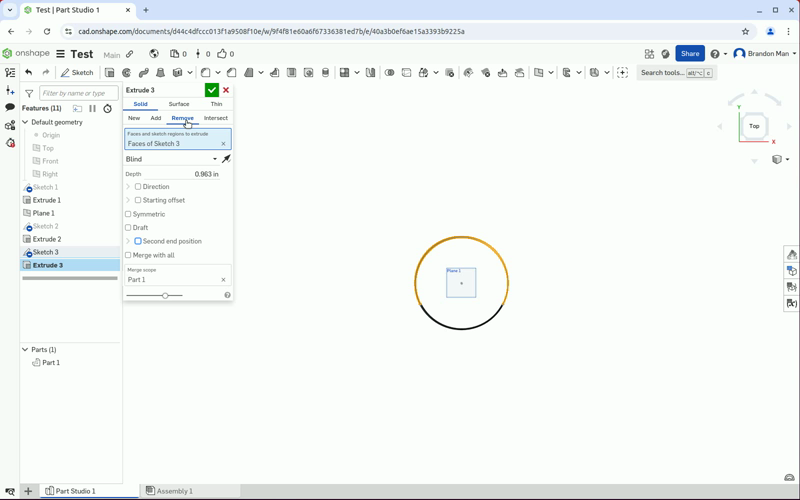
key(space)
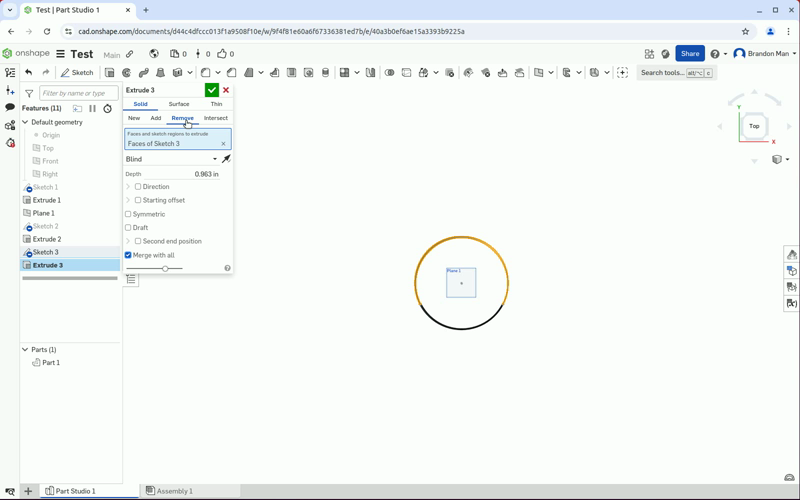
key(enter)
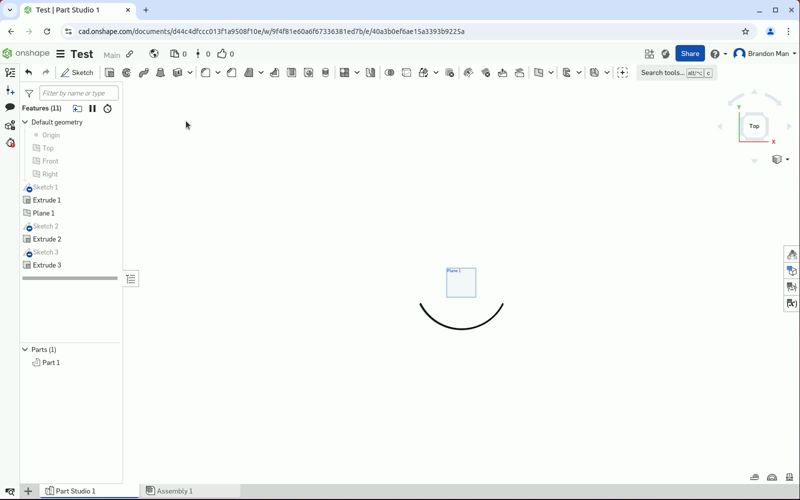
key(shift+h)
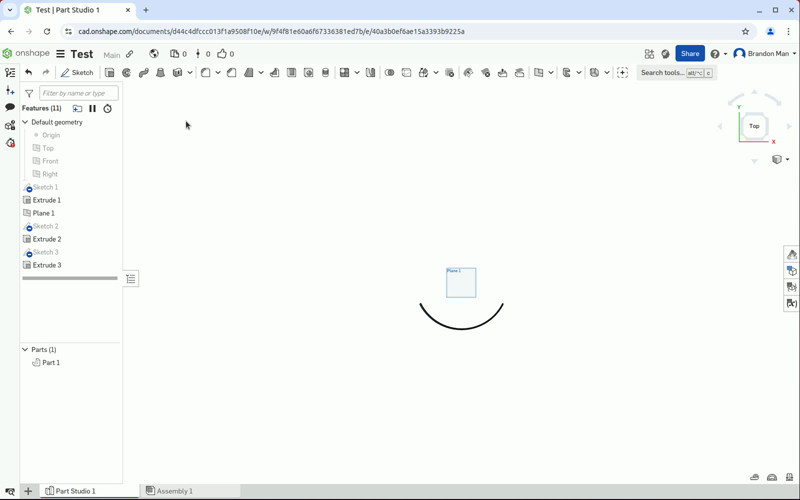
key(shift+h)
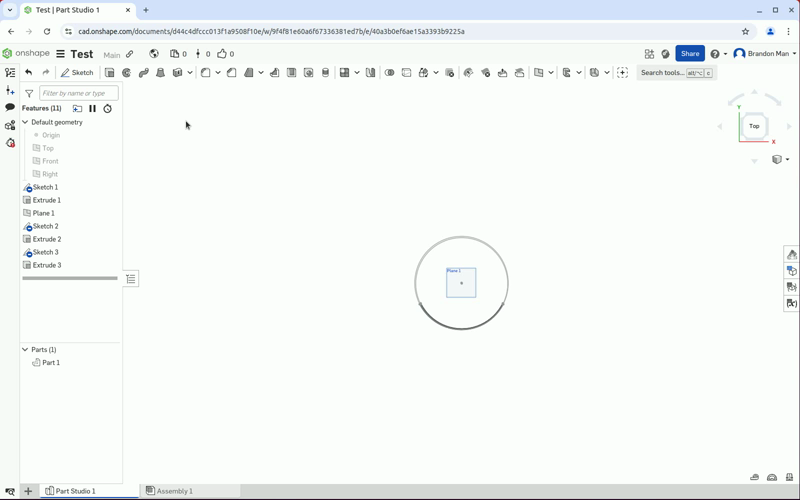
key(shift+7)
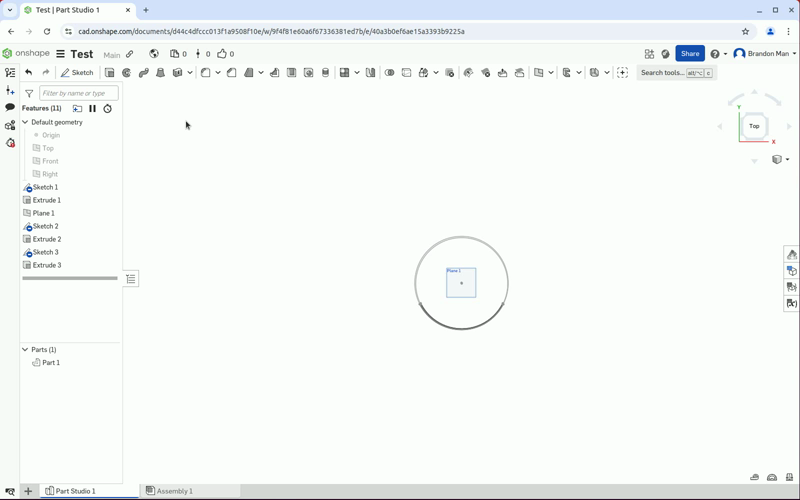
key(up, 3)
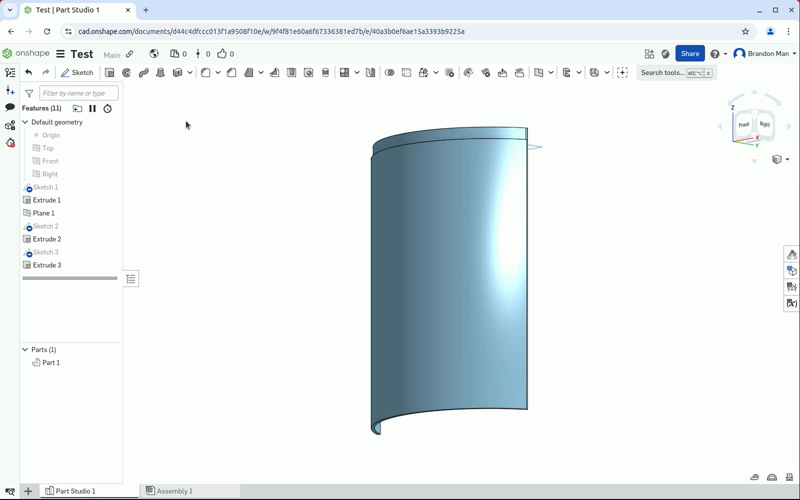
key(left, 3)
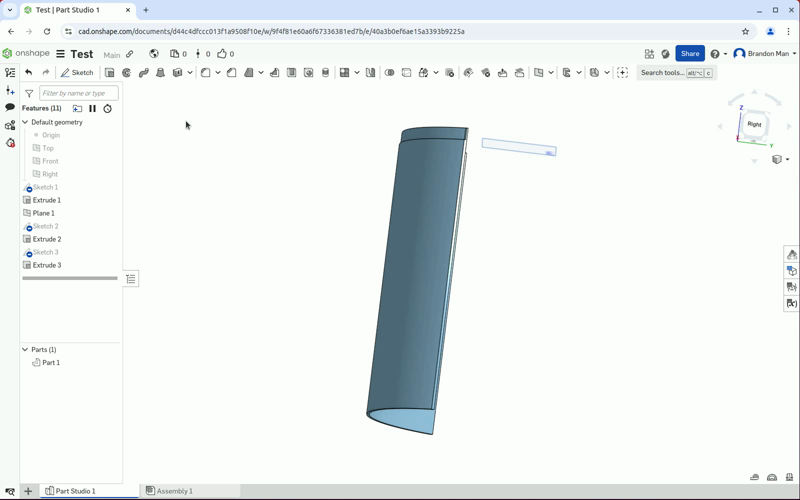
key(right, 3)
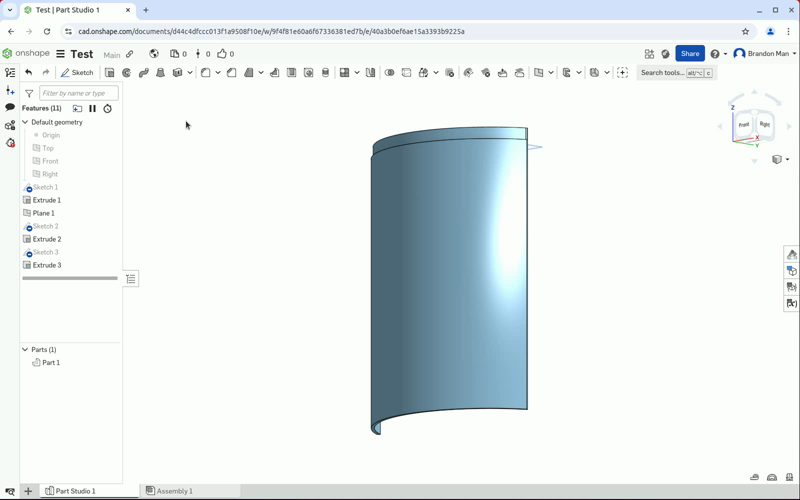
key(down, 3)
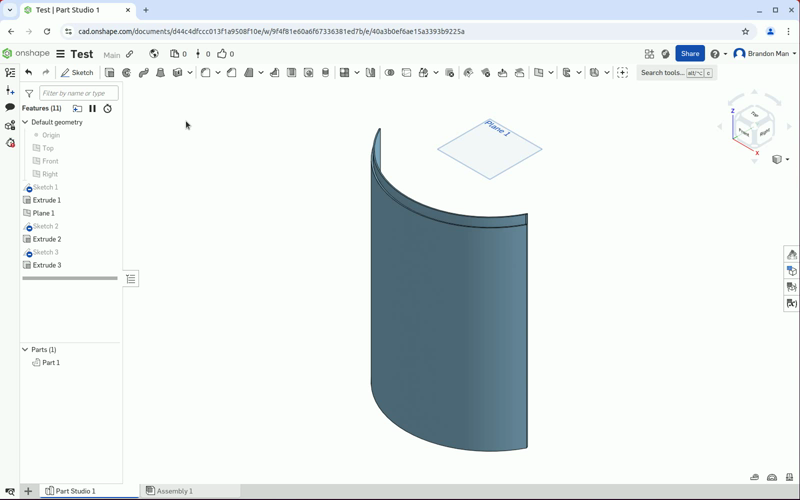
mouse_move(73, 189)
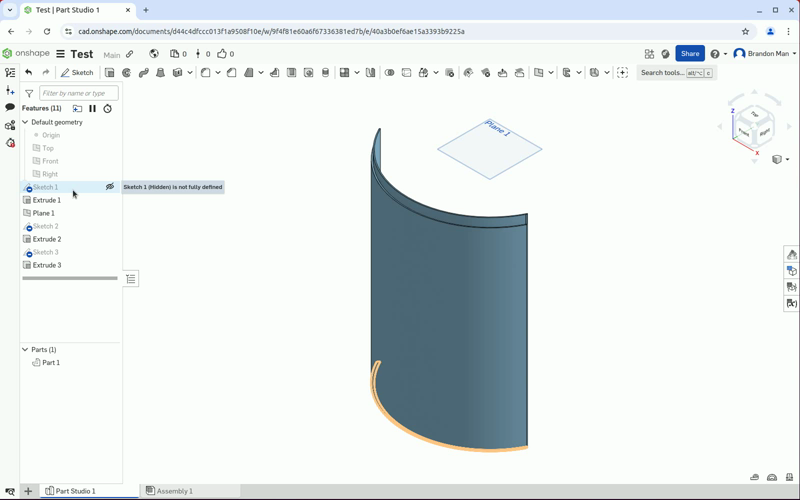
click(73, 189)